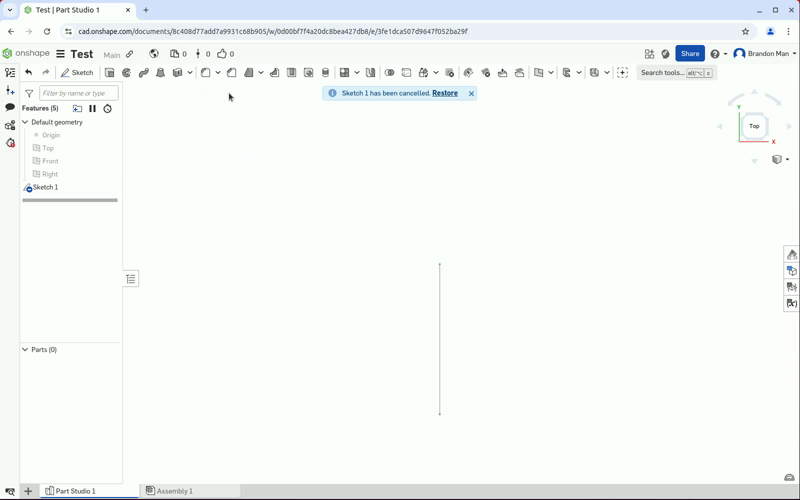
key(shift+h)
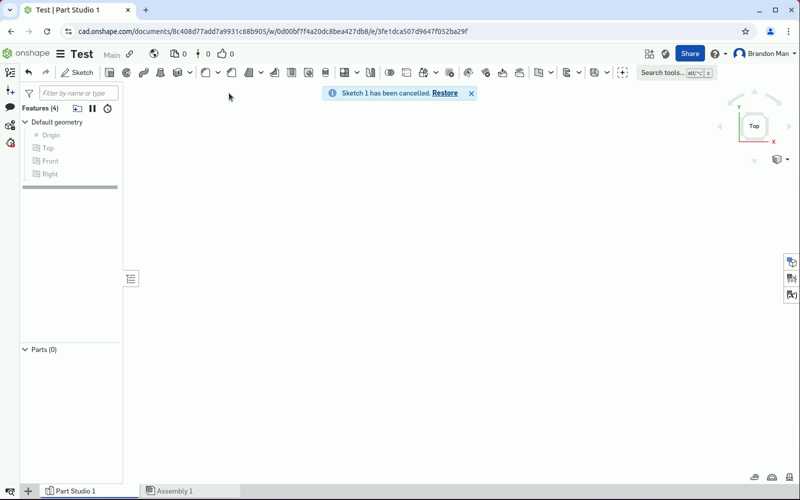
mouse_move(73, 352)
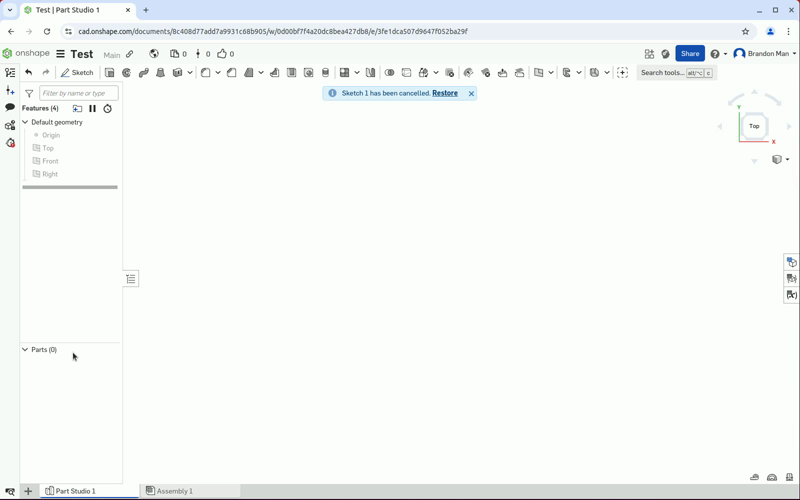
key(y)
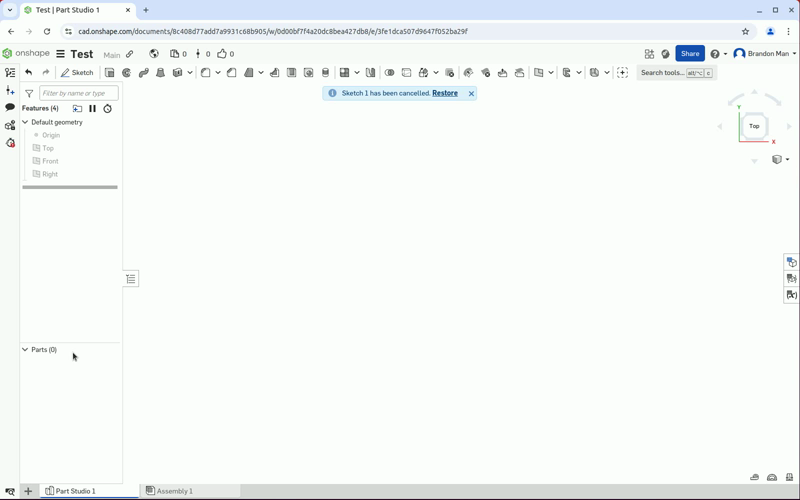
key(shift+p)
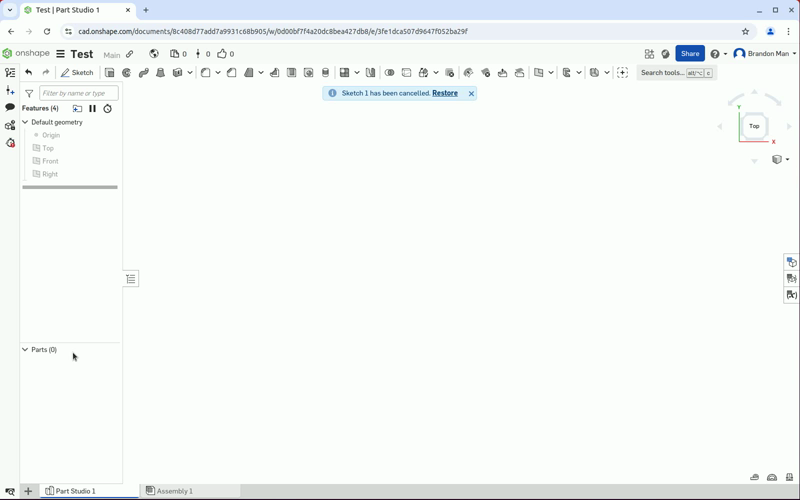
key(space)
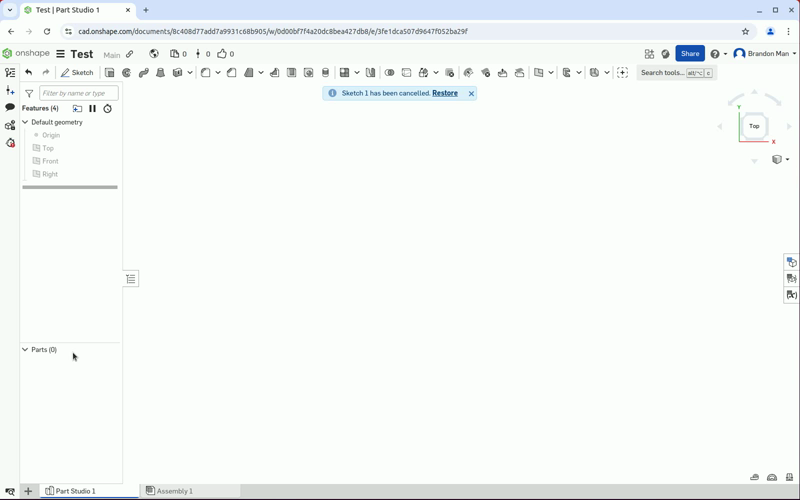
key_down(shift)
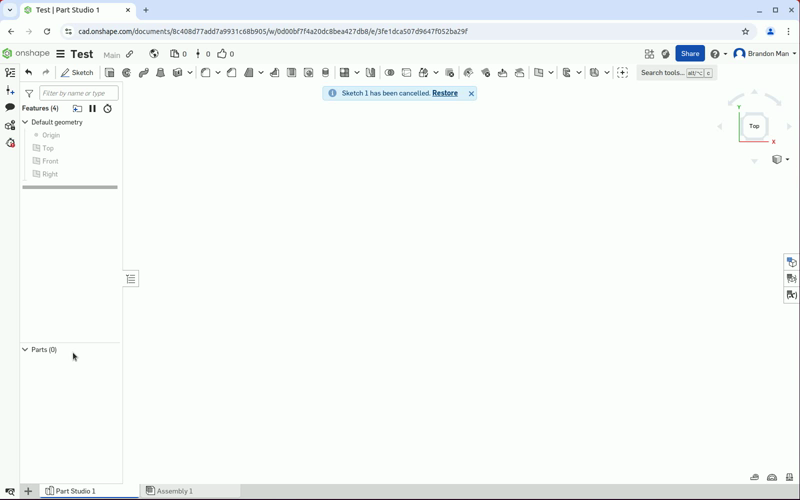
key(up)
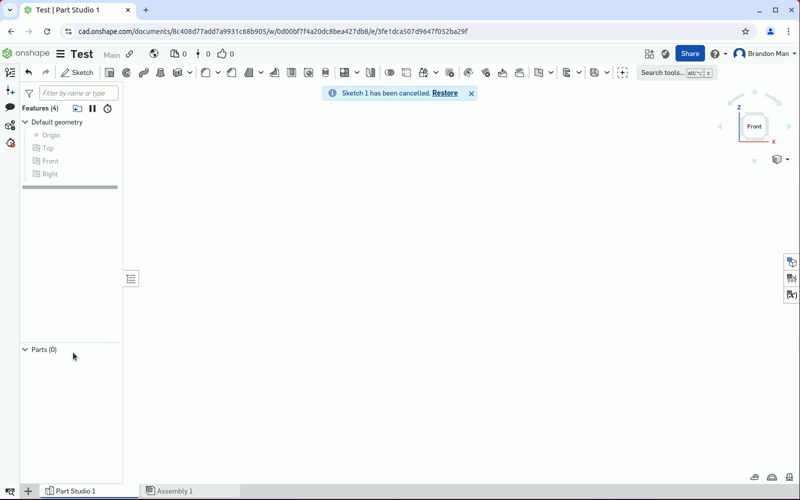
key_up(shift)
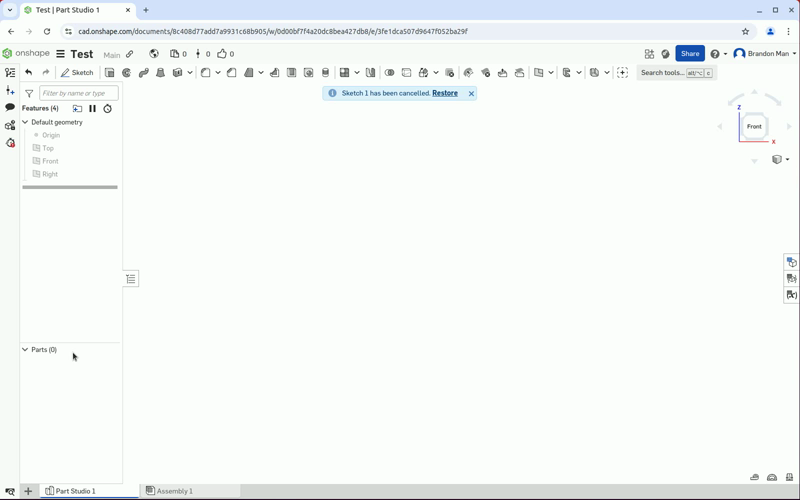
key(space)
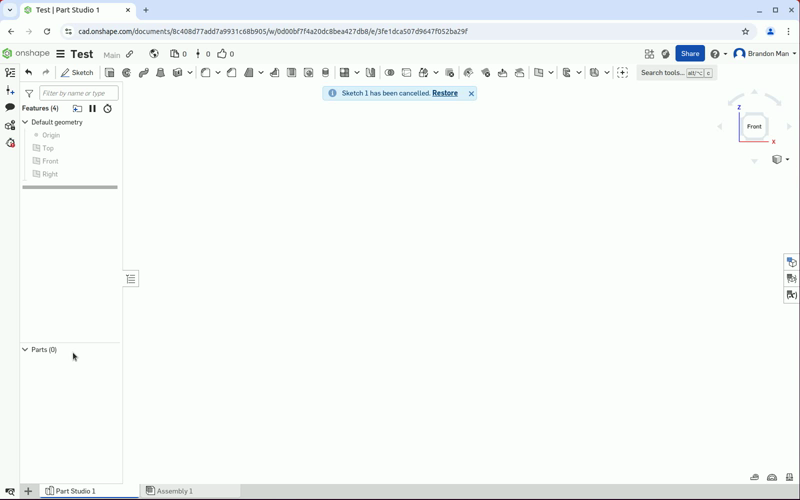
key_down(shift)
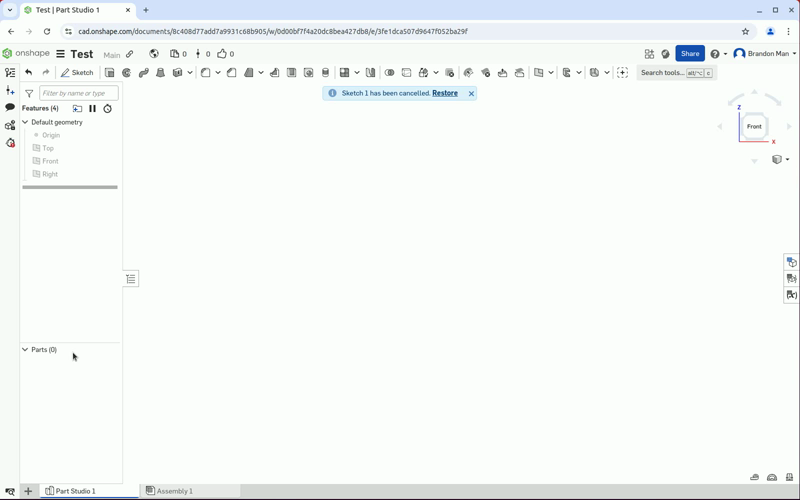
key(left)
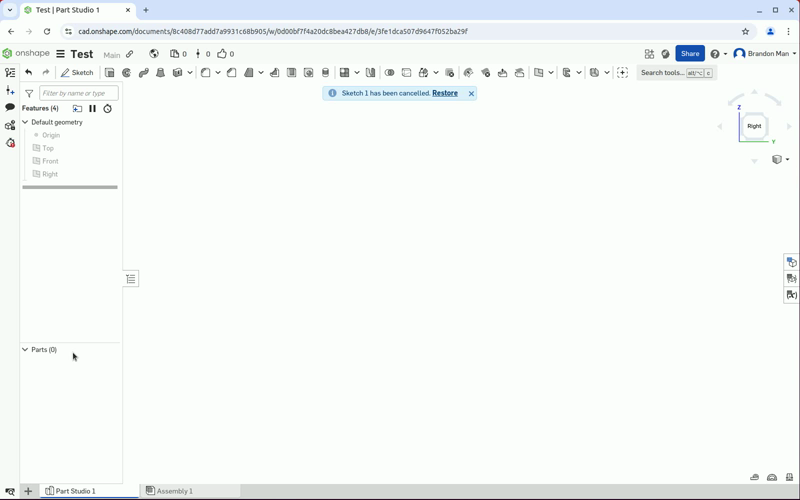
key_up(shift)
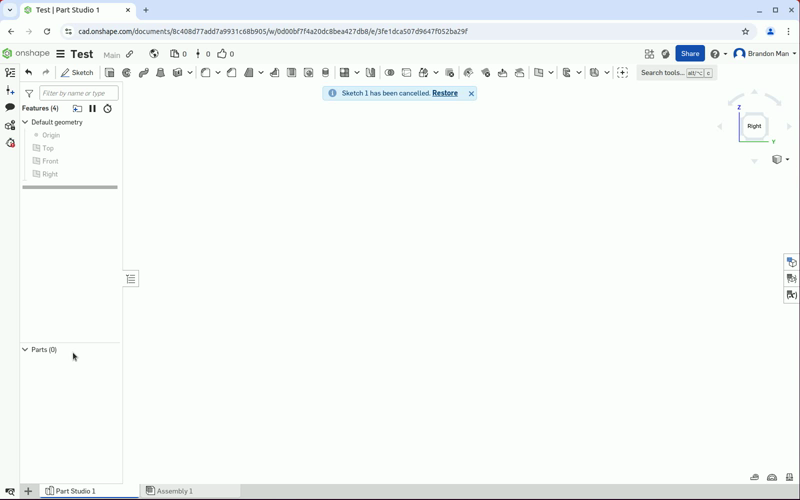
mouse_move(73, 352)
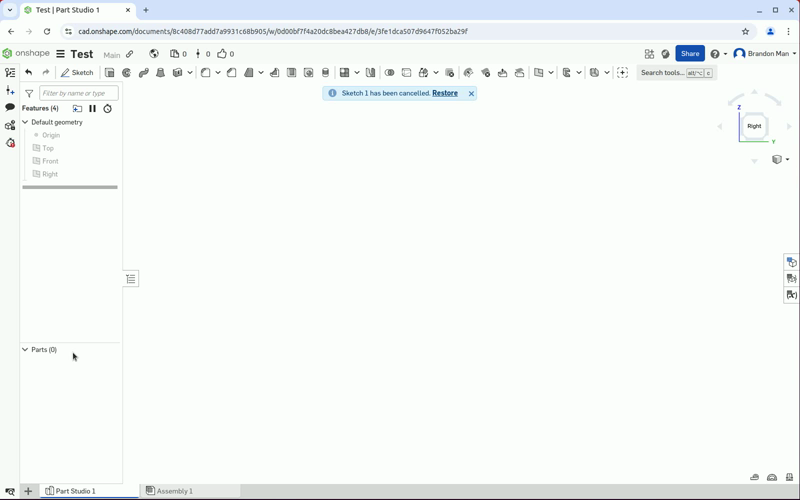
key(shift+y)
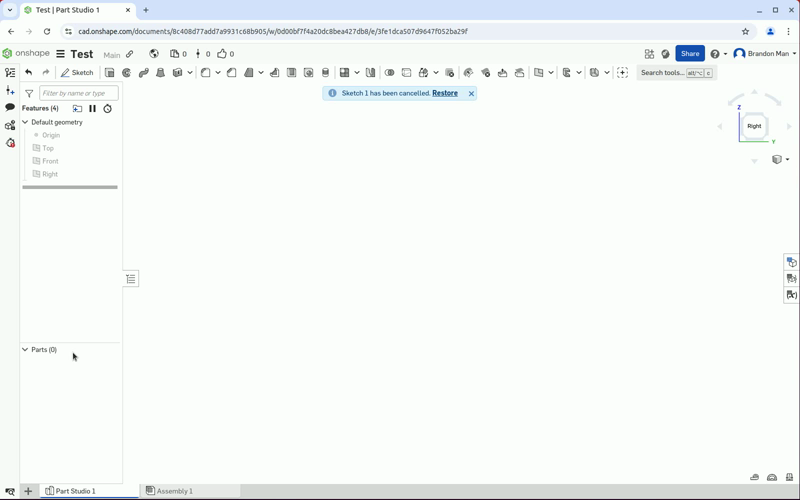
key(shift+s)
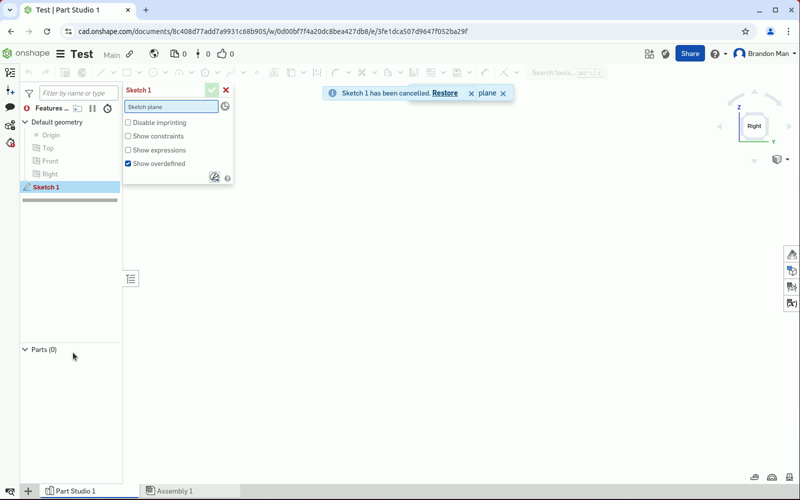
mouse_move(73, 176)
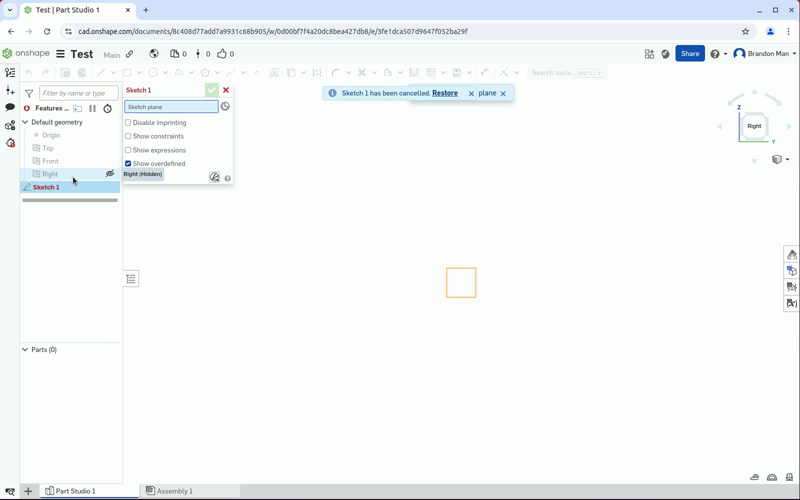
click(73, 176)
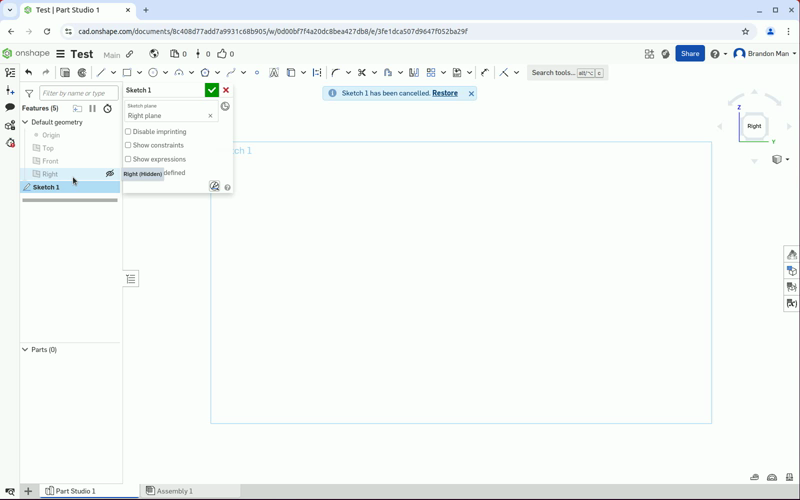
mouse_move(73, 352)
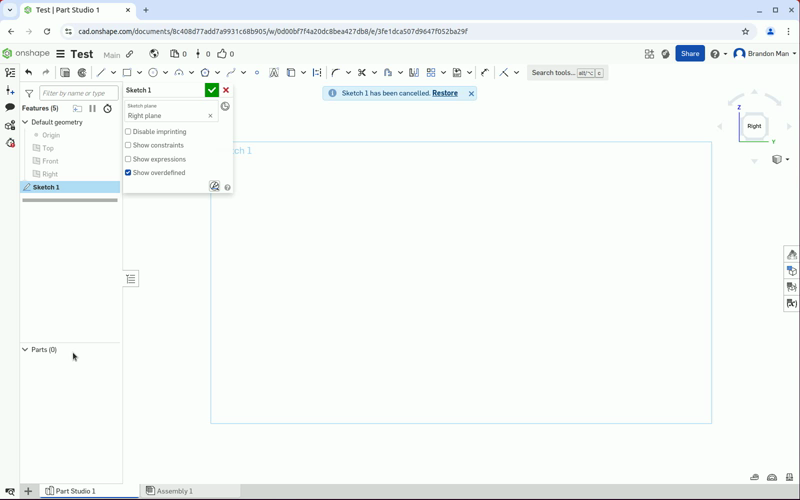
key(y)
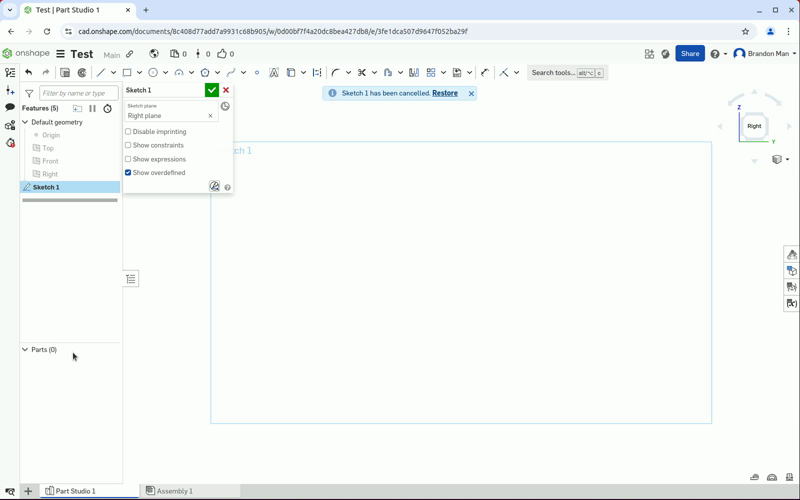
key(l)
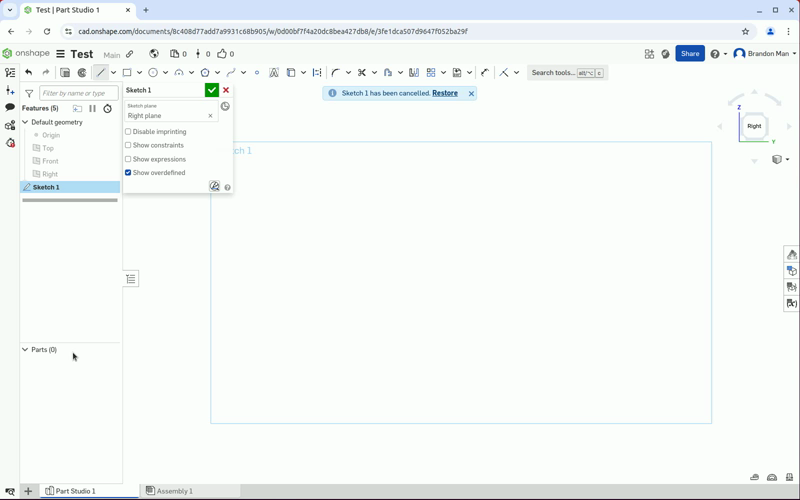
key_down(shift)
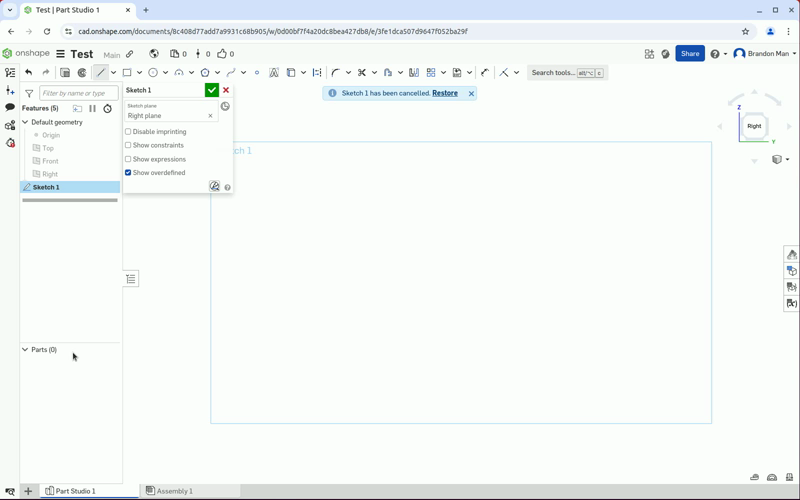
mouse_move(348, 265)
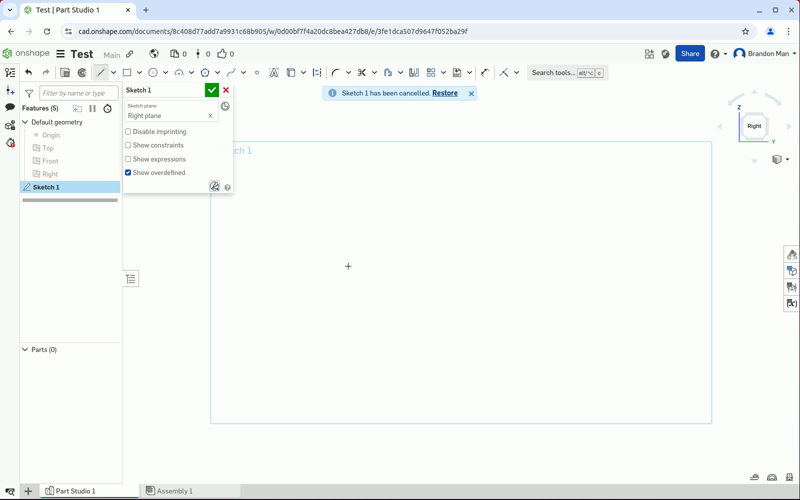
click(348, 265)
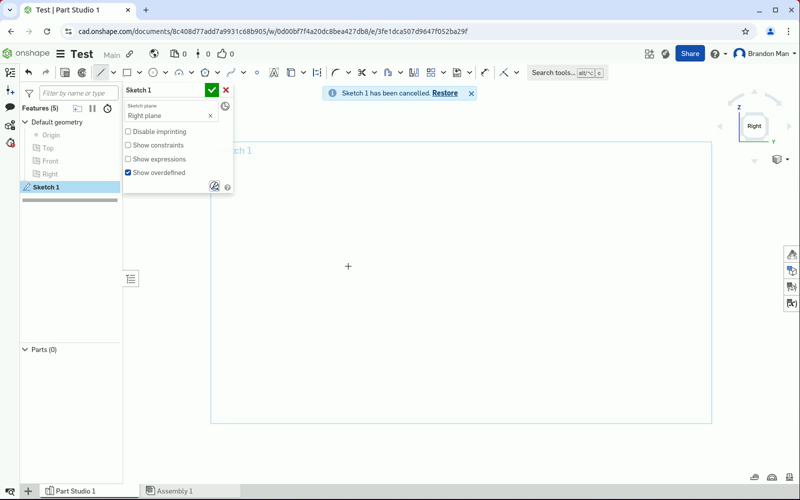
key_up(shift)
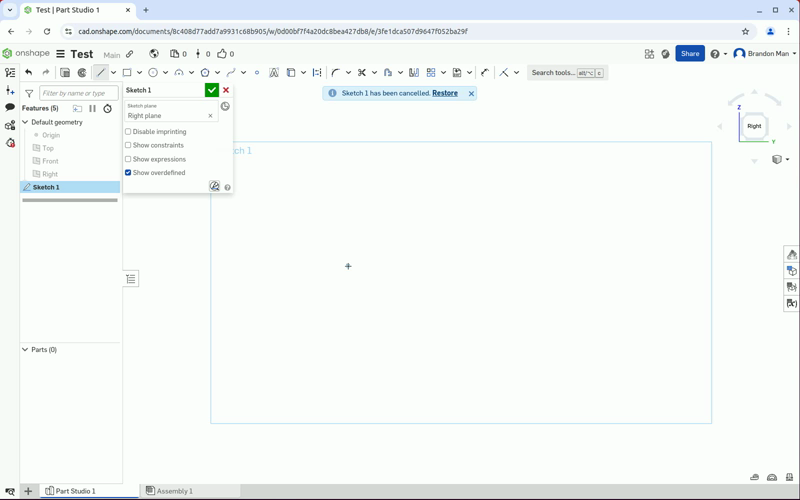
key_down(shift)
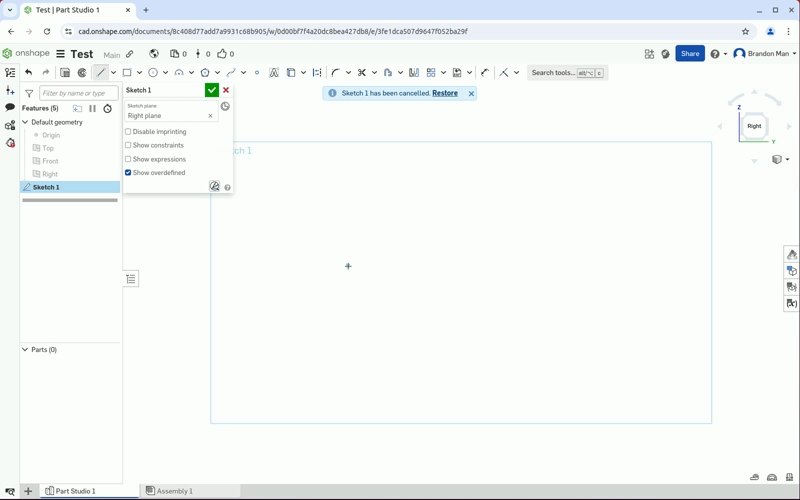
mouse_move(378, 265)
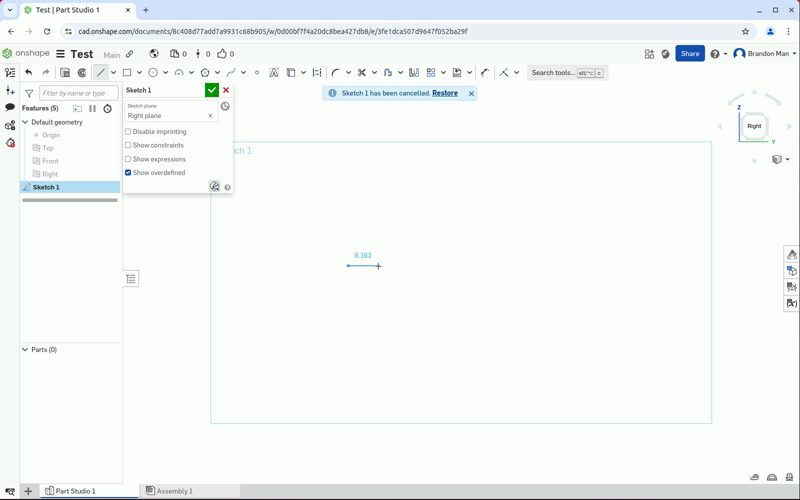
mouse_move(361, 265)
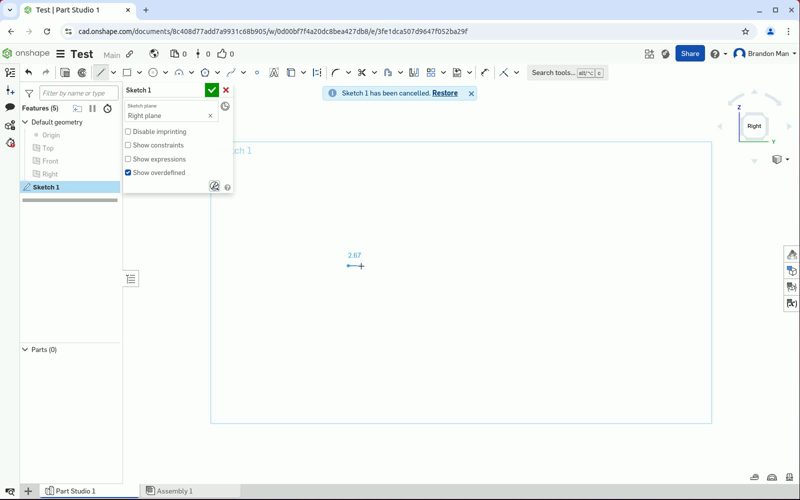
click(361, 265)
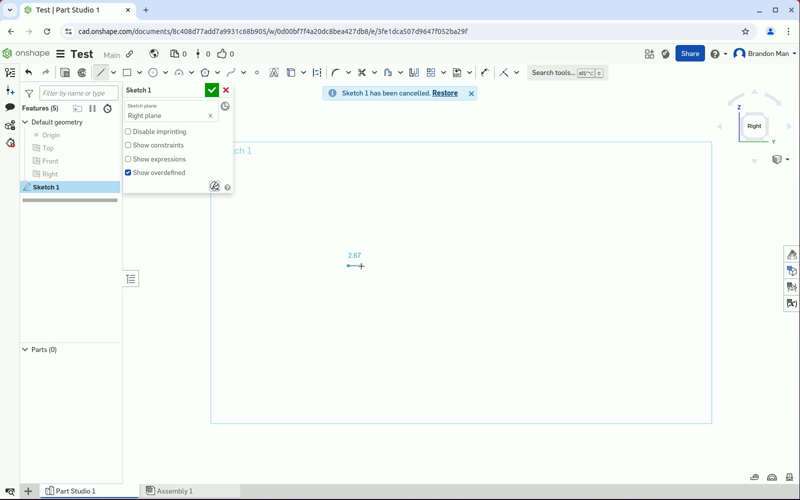
key_up(shift)
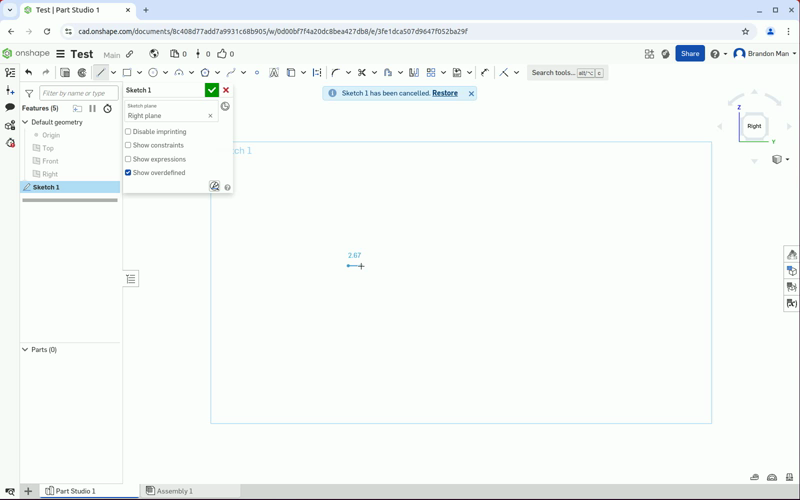
key_down(shift)
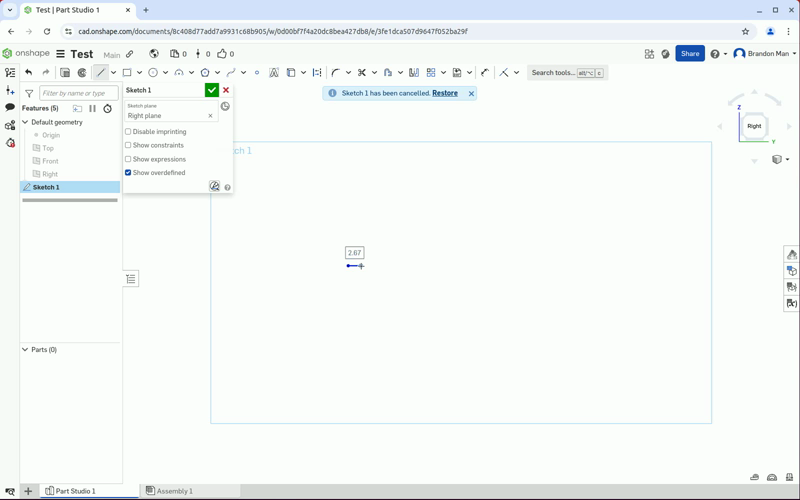
mouse_move(391, 265)
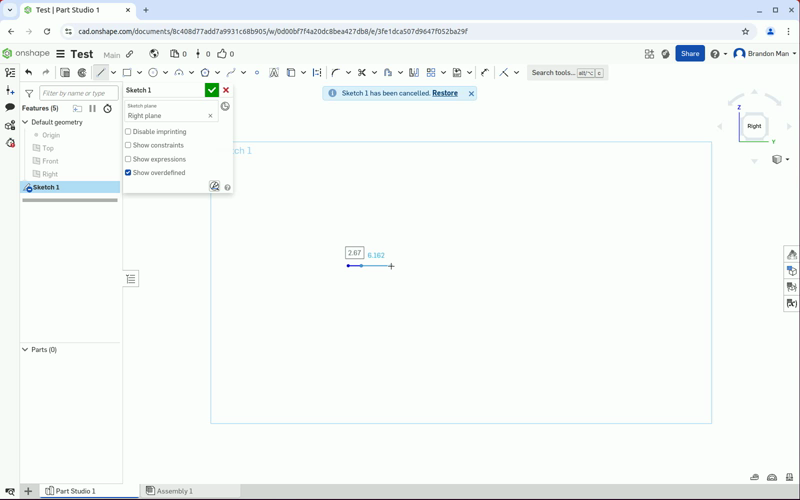
mouse_move(361, 246)
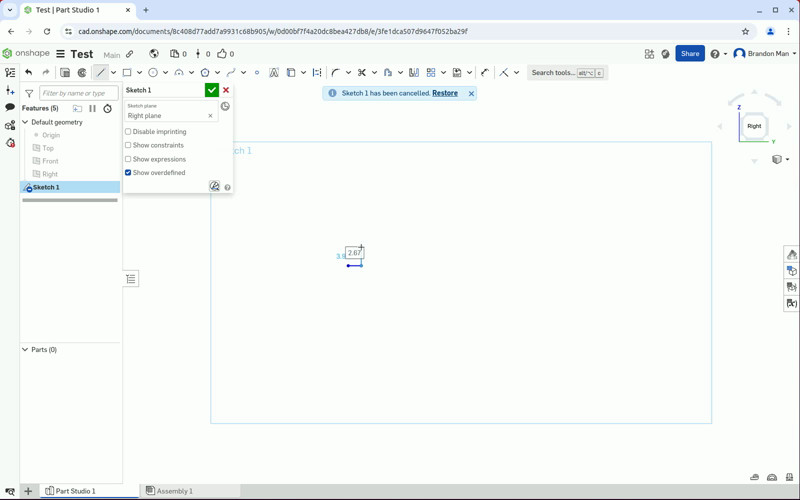
click(361, 246)
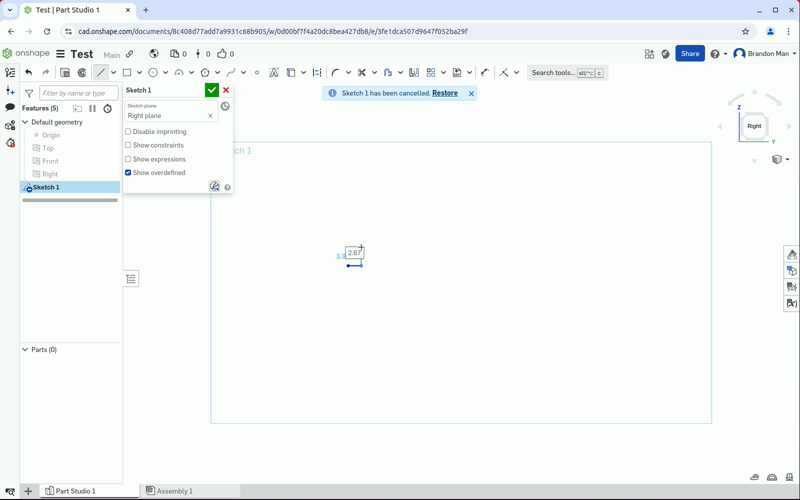
key_up(shift)
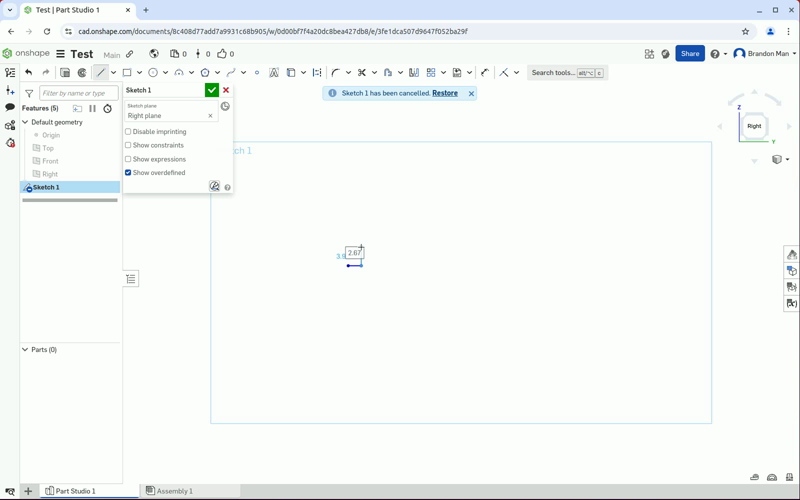
key_down(shift)
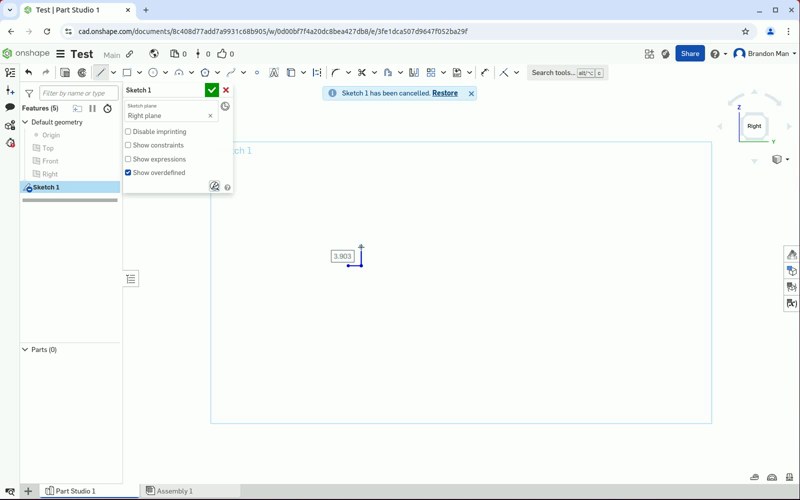
mouse_move(391, 246)
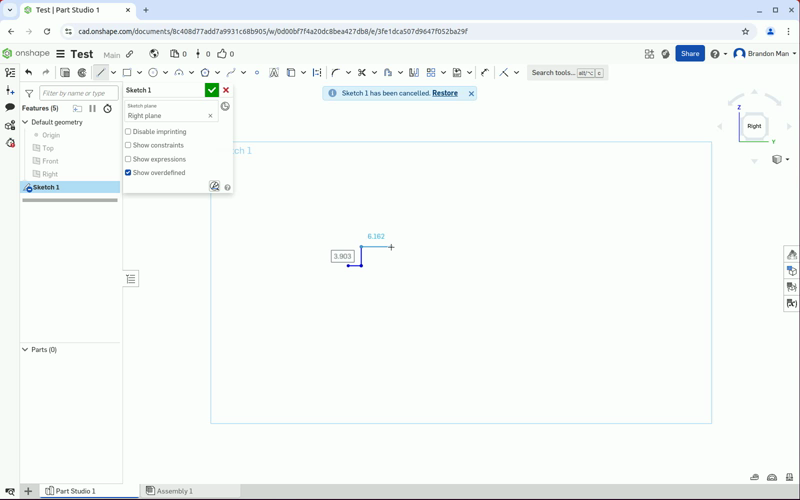
mouse_move(348, 246)
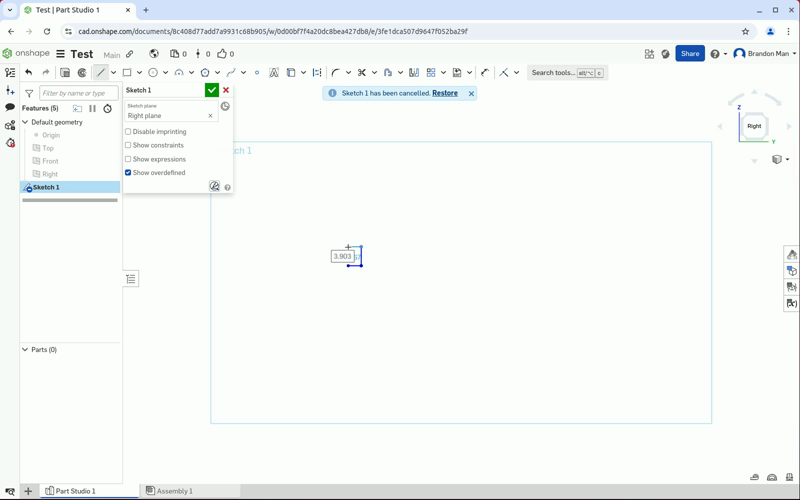
click(348, 246)
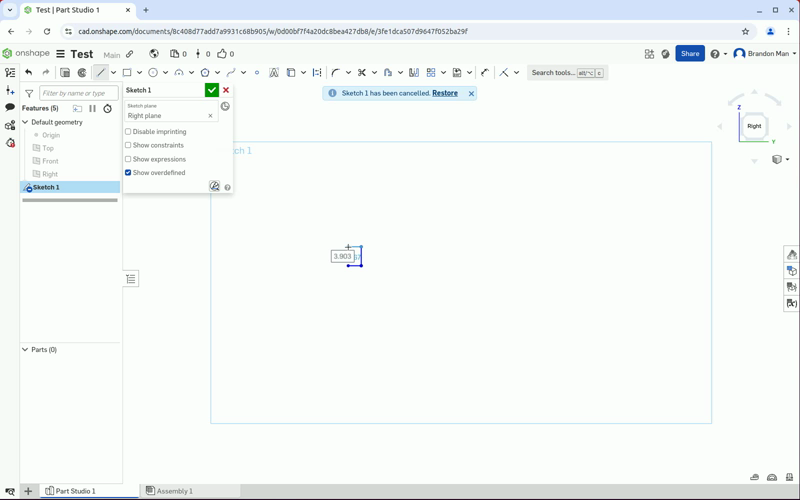
key_up(shift)
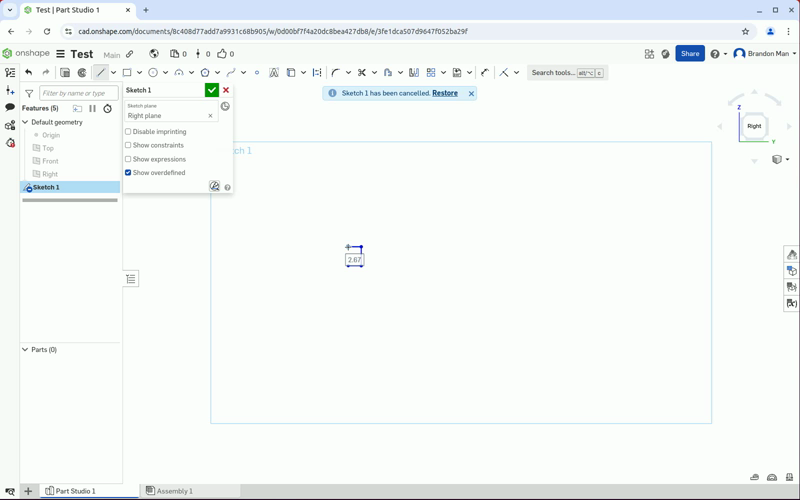
mouse_move(378, 246)
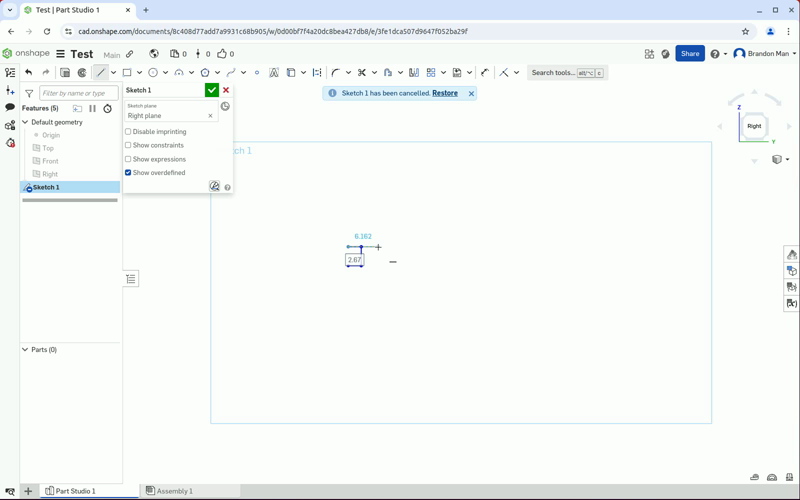
key_down(shift)
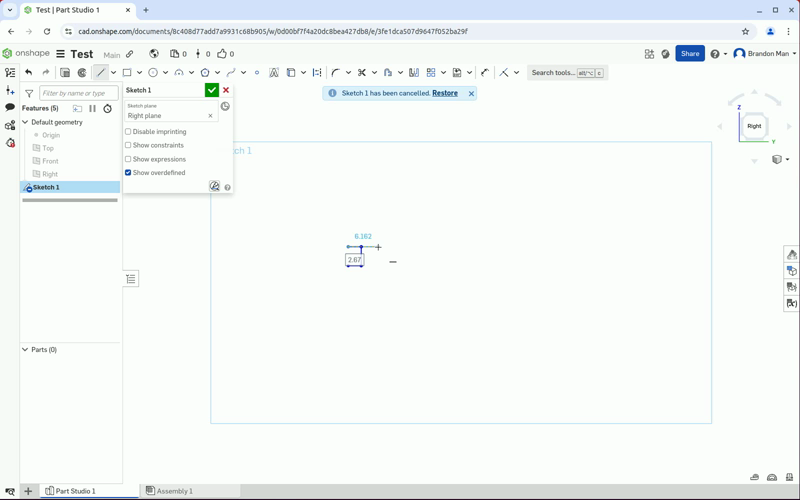
mouse_move(348, 265)
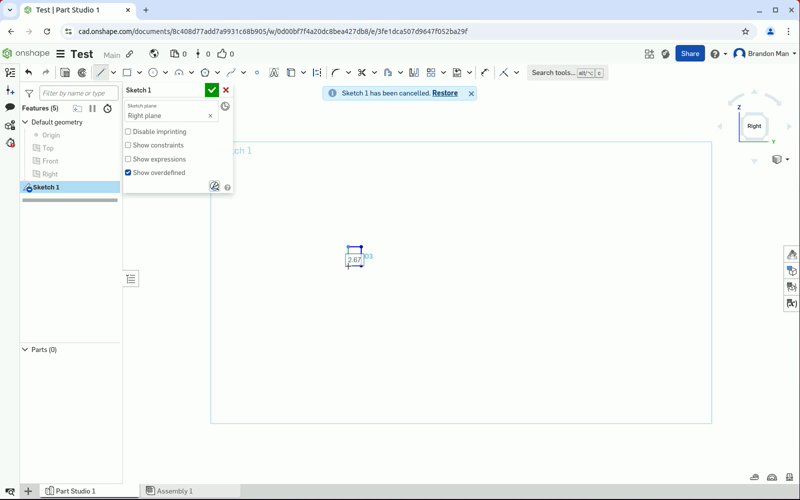
key_up(shift)
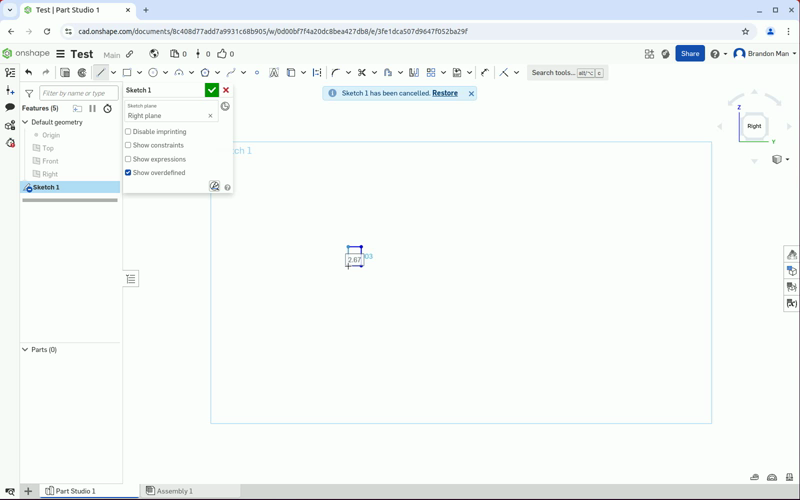
click(348, 265)
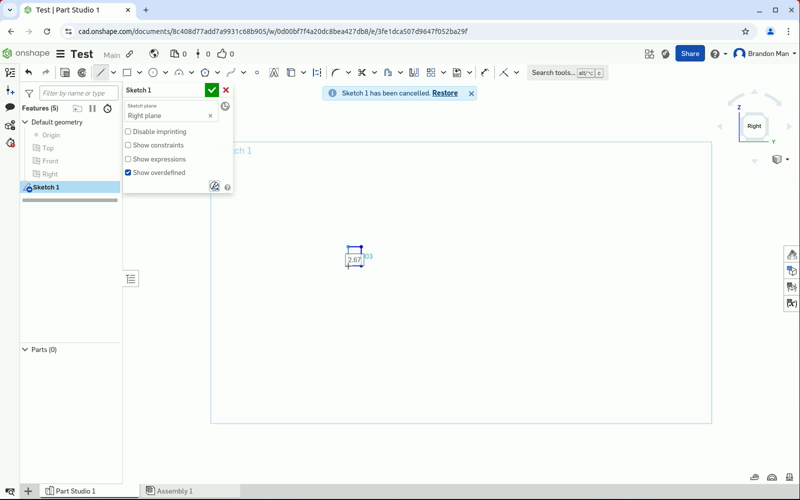
key(esc)
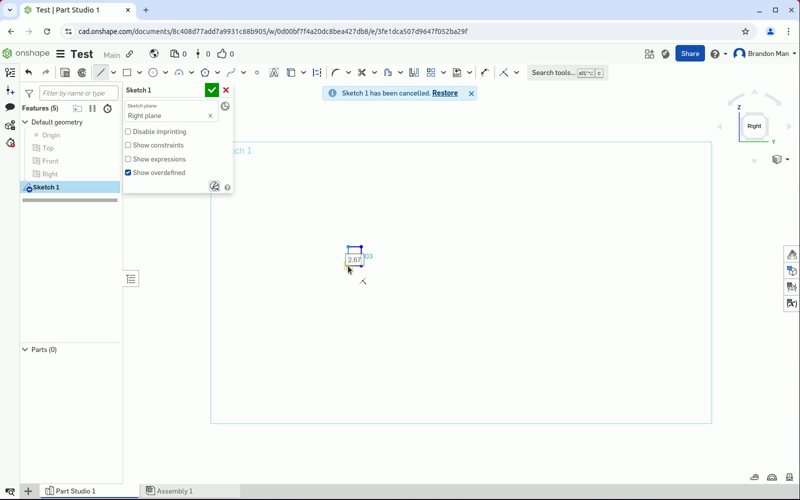
mouse_move(353, 264)
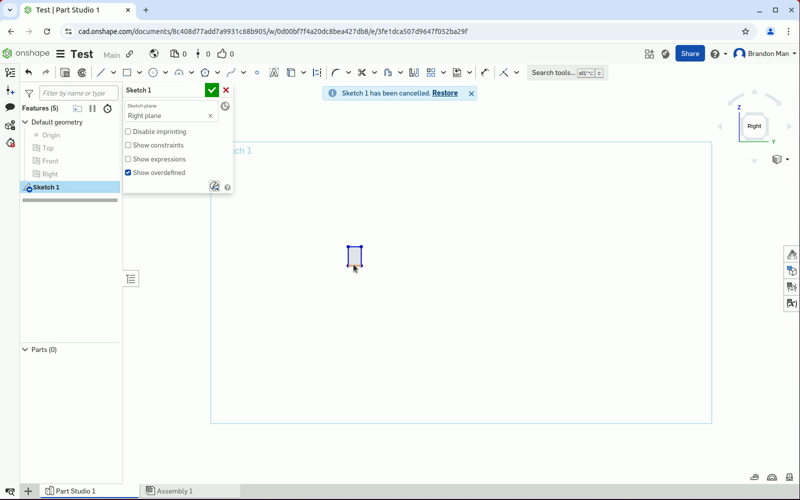
scroll(6)
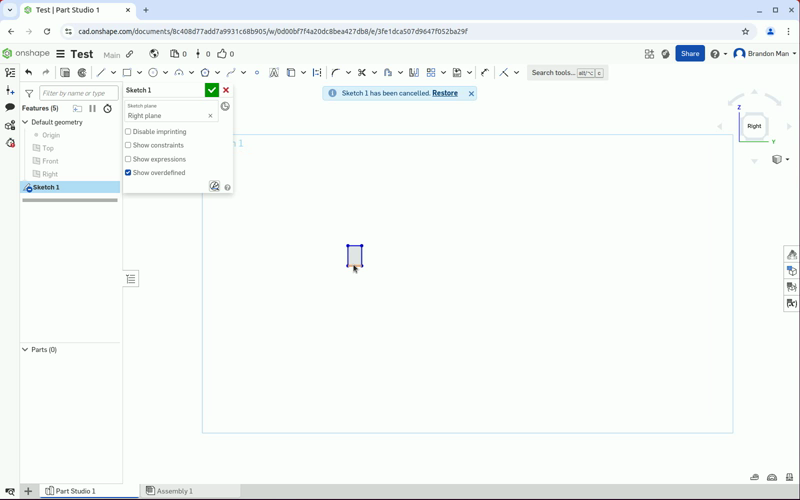
scroll(6)
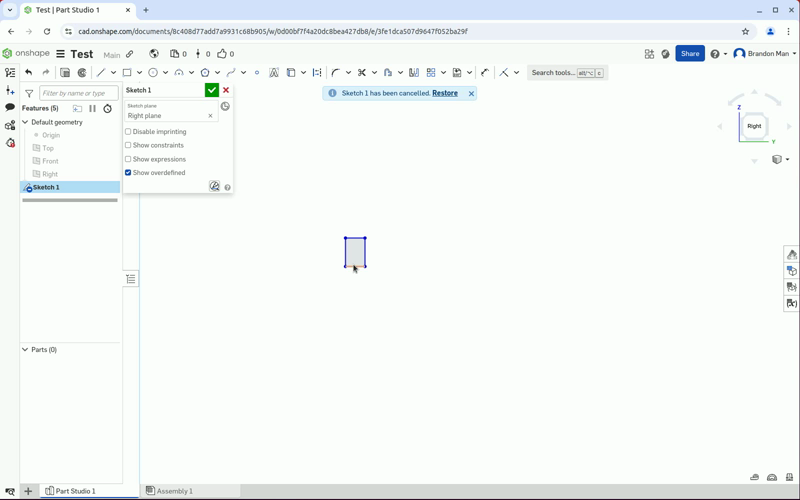
scroll(6)
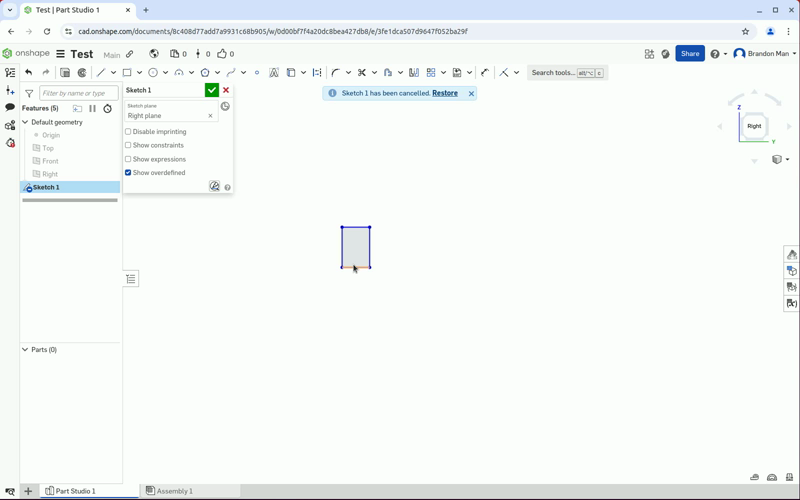
scroll(6)
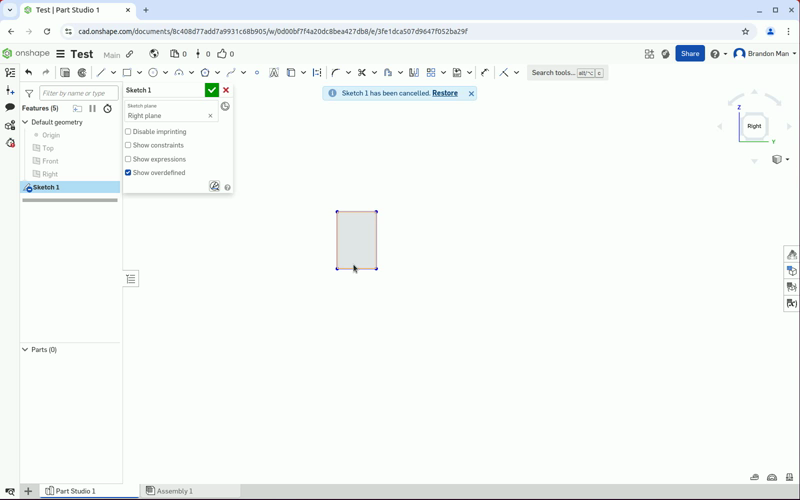
scroll(6)
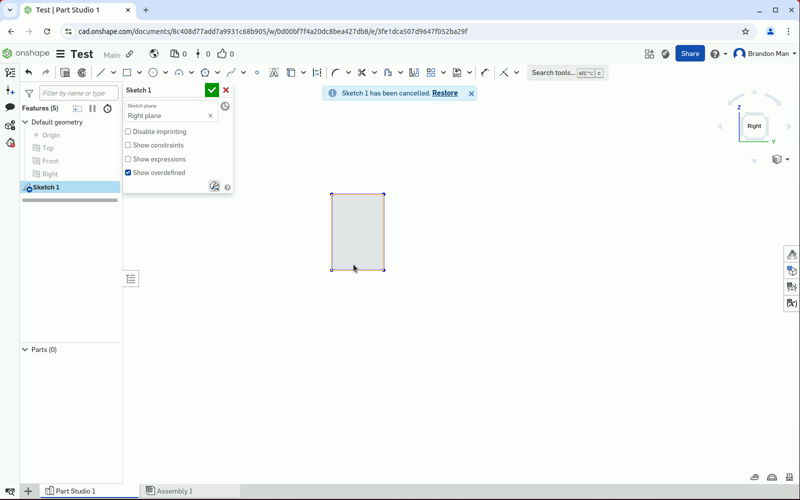
scroll(6)
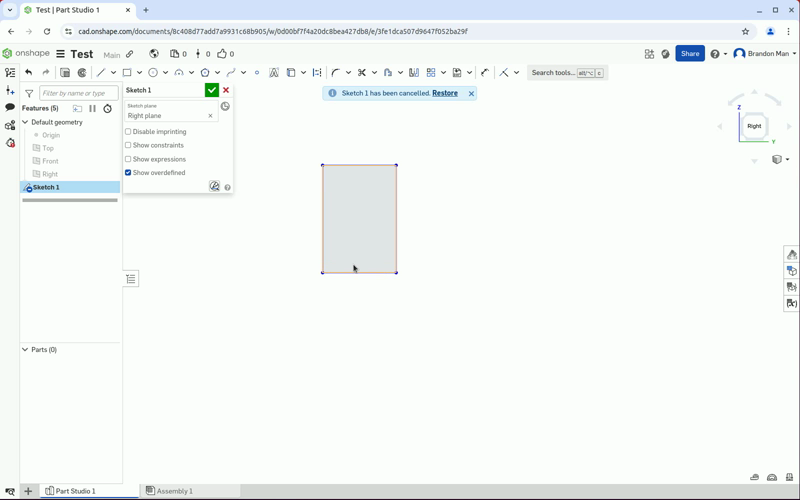
scroll(6)
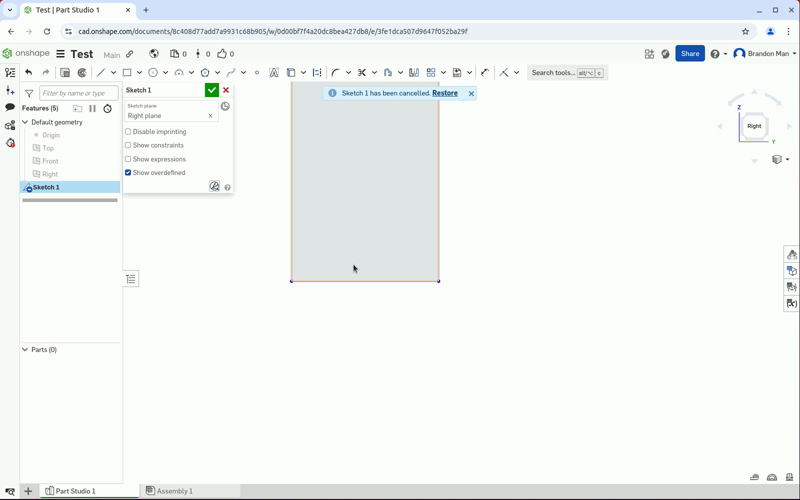
click(353, 264)
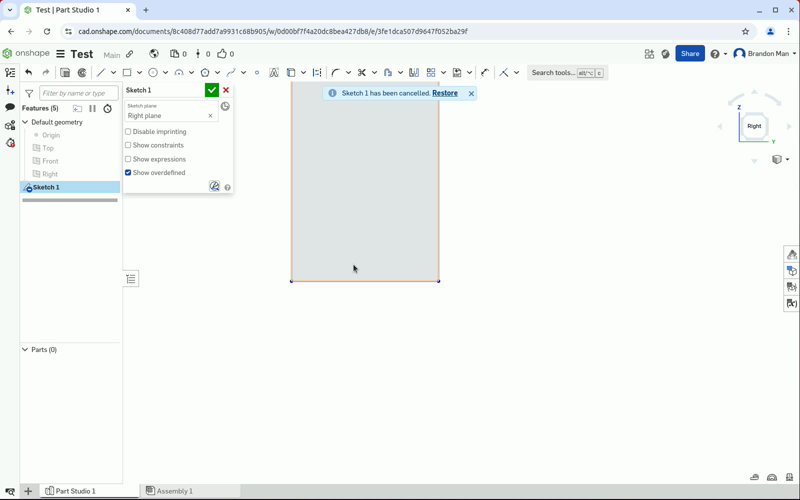
scroll(-6)
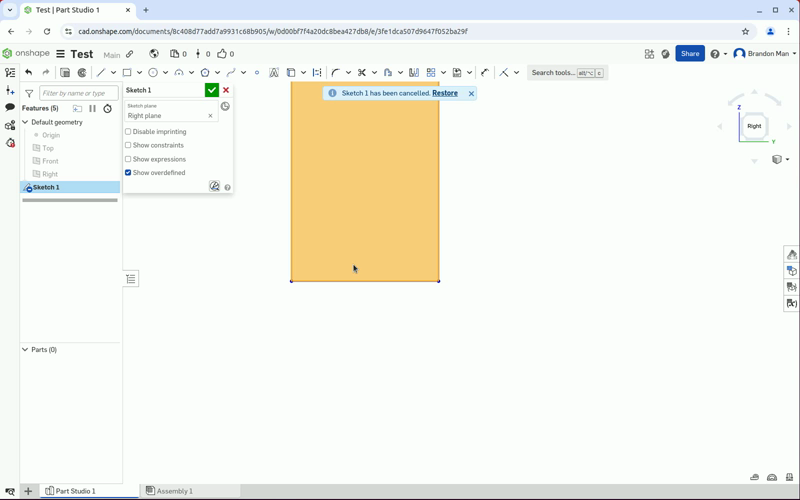
scroll(-6)
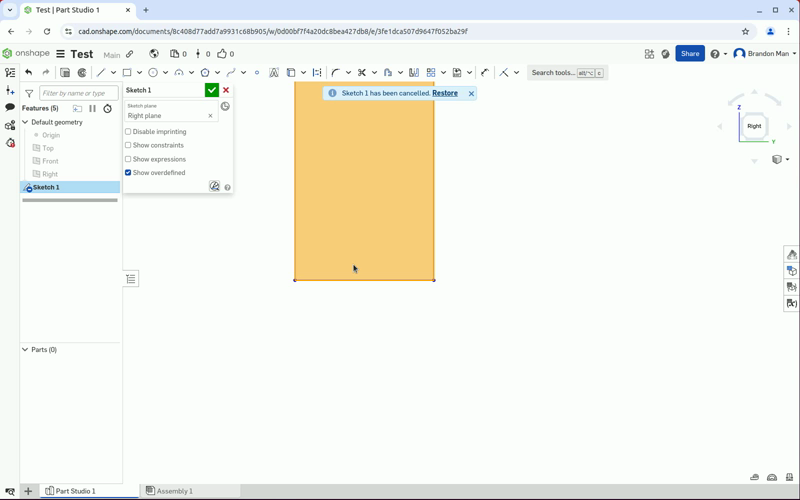
scroll(-6)
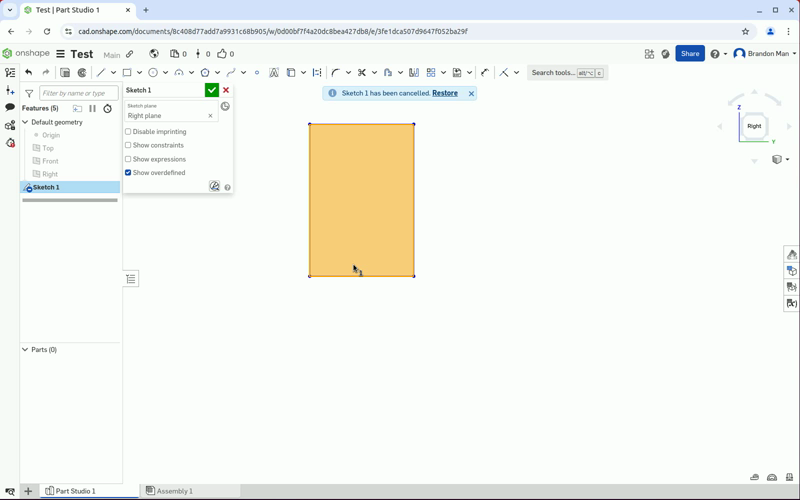
scroll(-6)
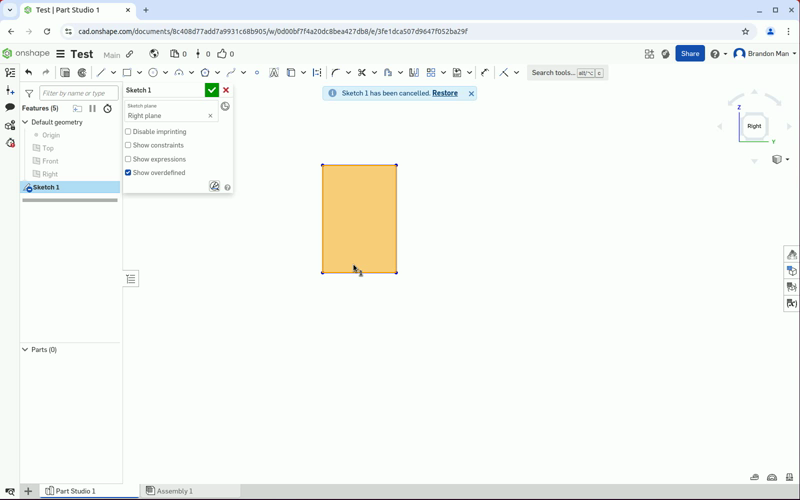
scroll(-6)
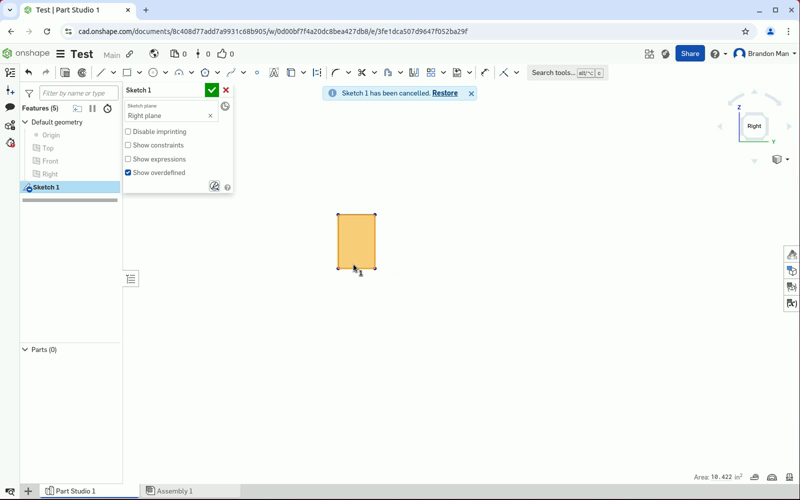
scroll(-6)
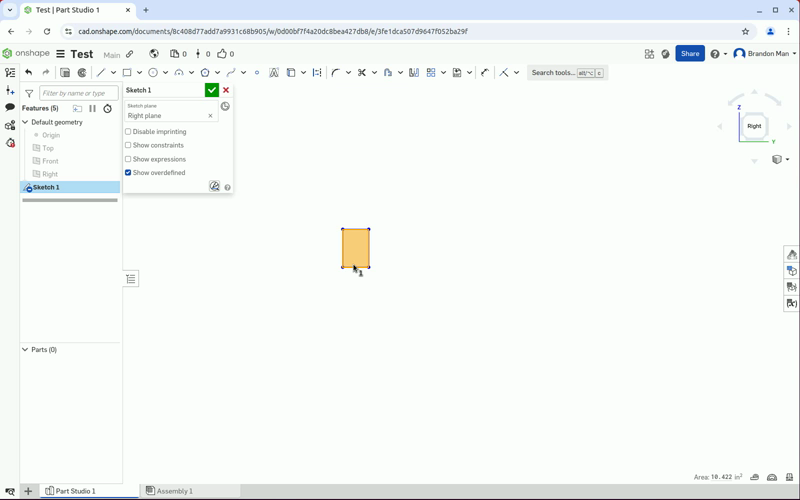
scroll(-6)
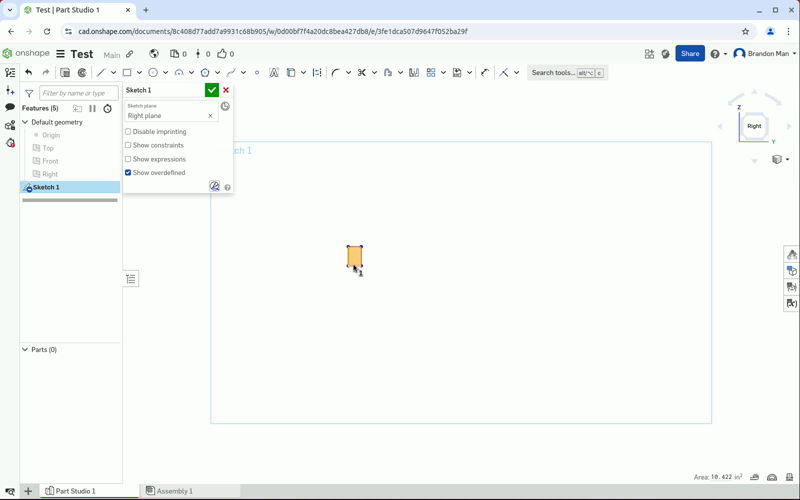
mouse_move(73, 352)
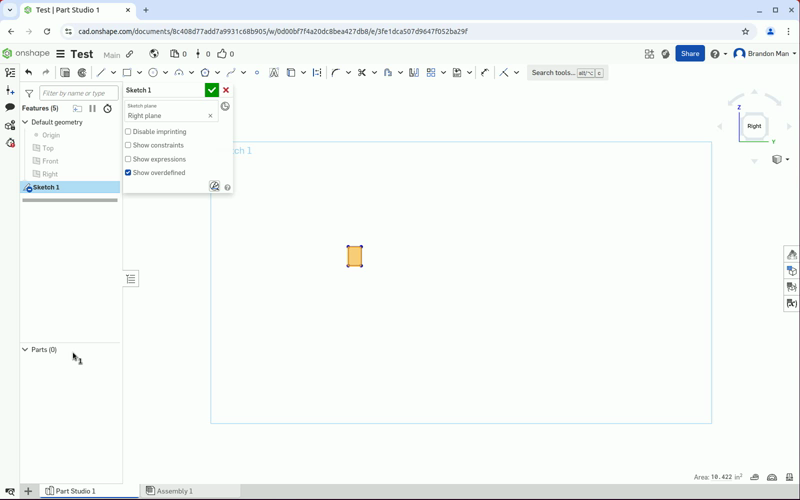
key(shift+y)
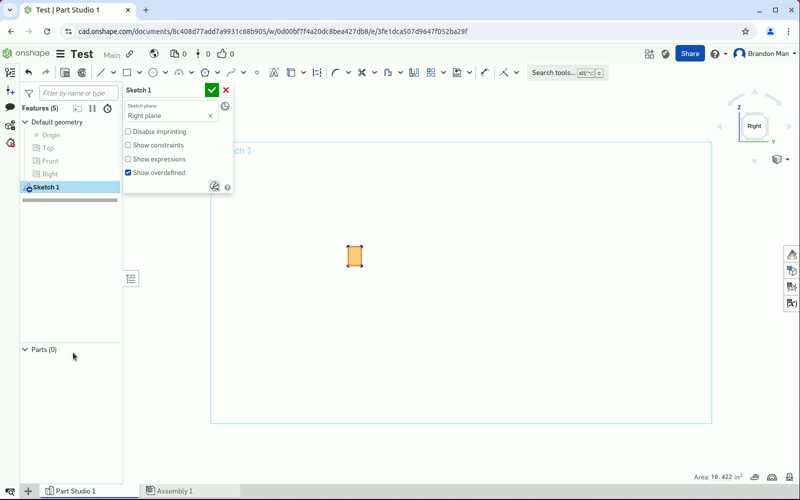
key(shift+e)
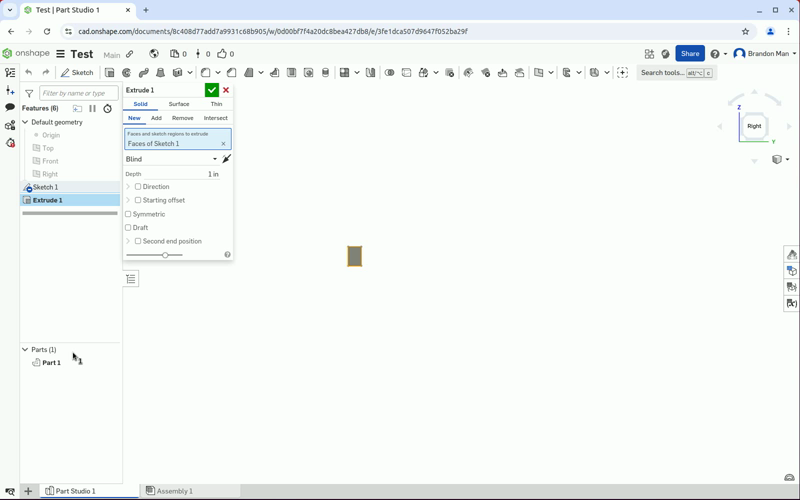
mouse_move(143, 106)
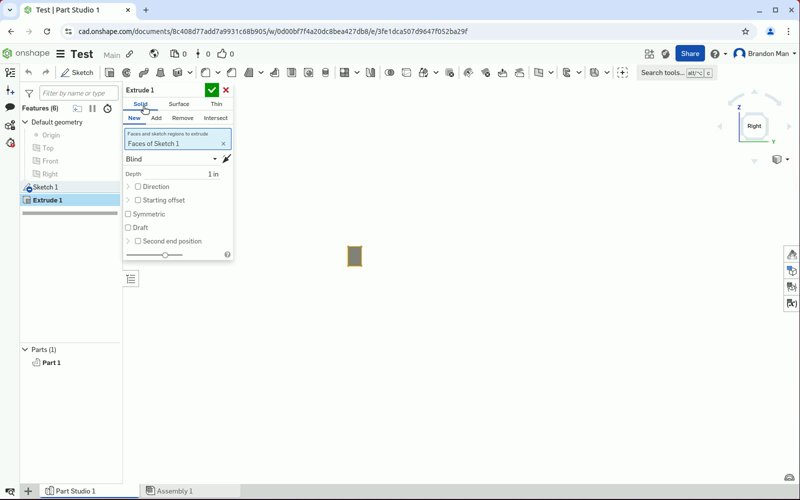
click(143, 106)
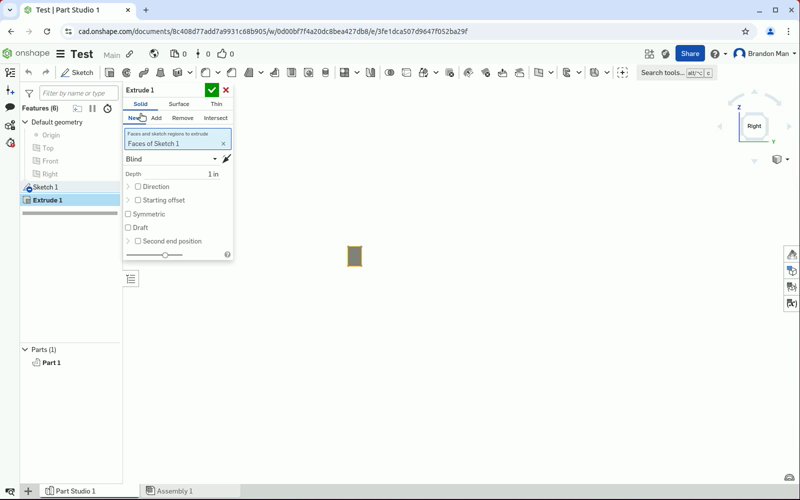
mouse_move(137, 120)
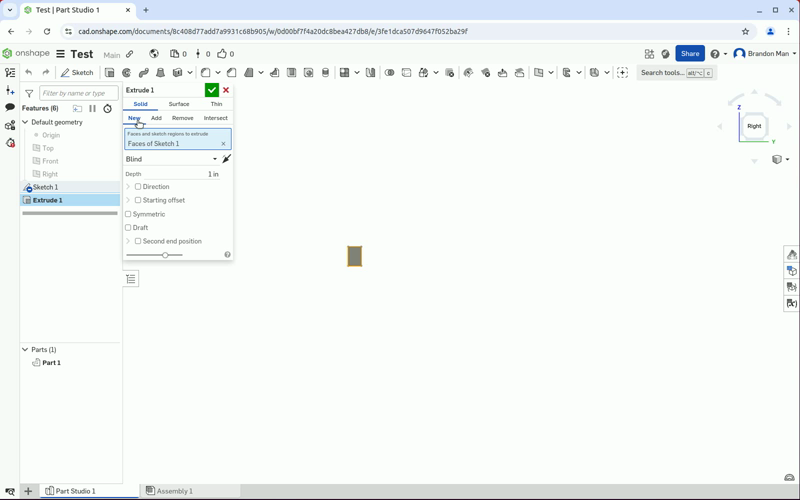
click(137, 120)
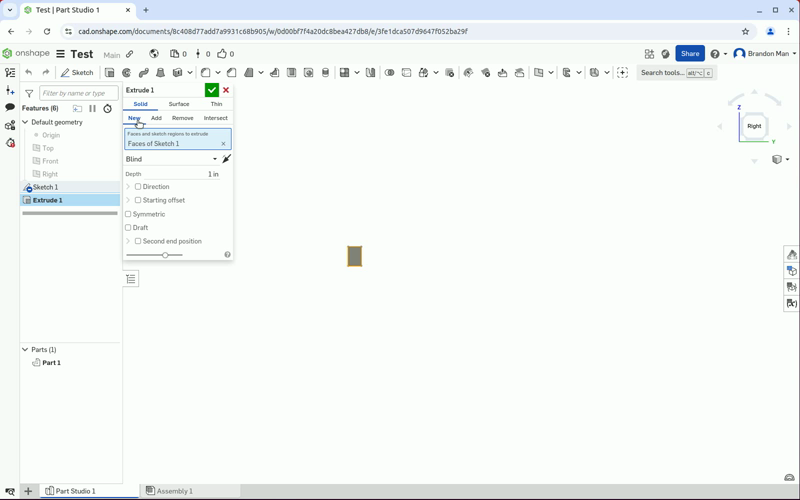
key(tab, 4)
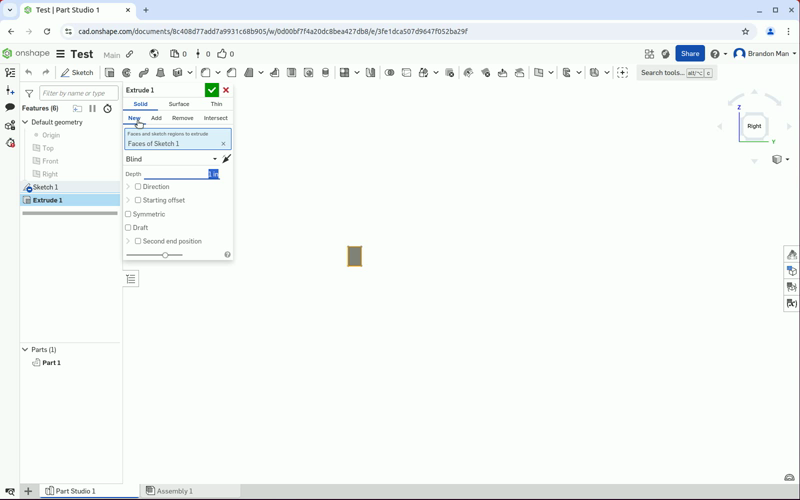
text(0.722)
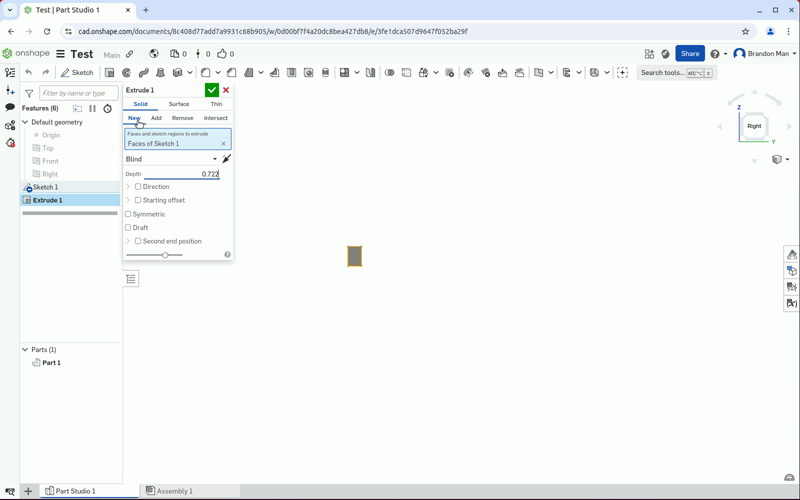
key(enter)
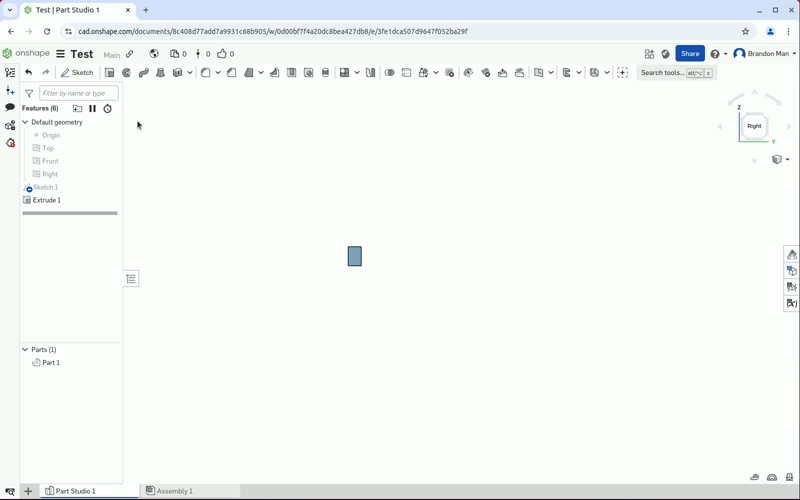
key(shift+h)
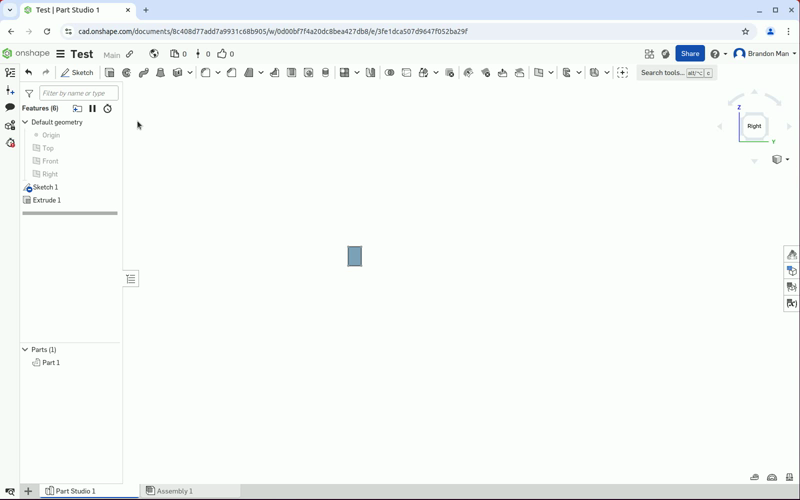
key(shift+h)
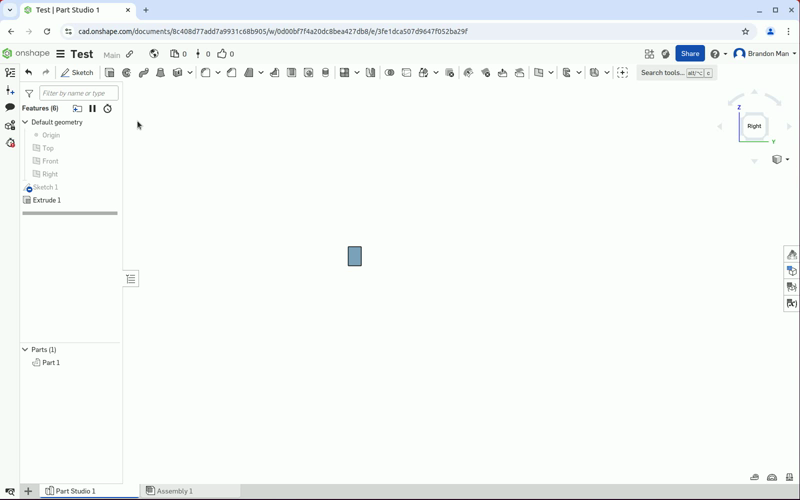
mouse_move(73, 189)
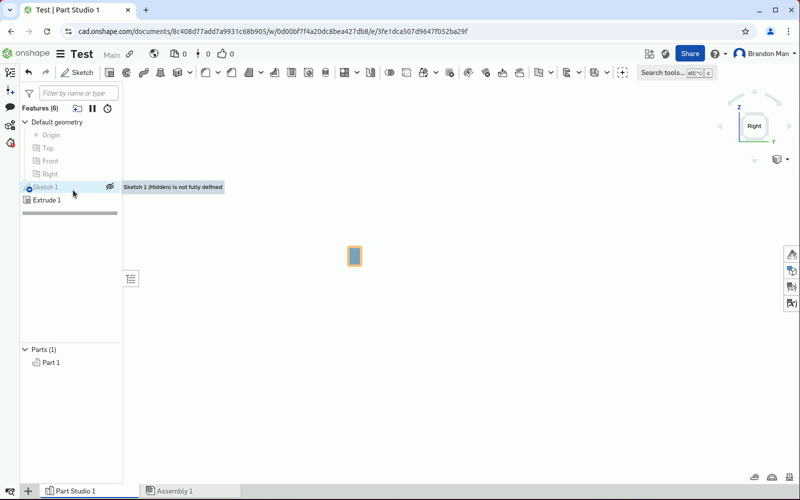
click(73, 189)
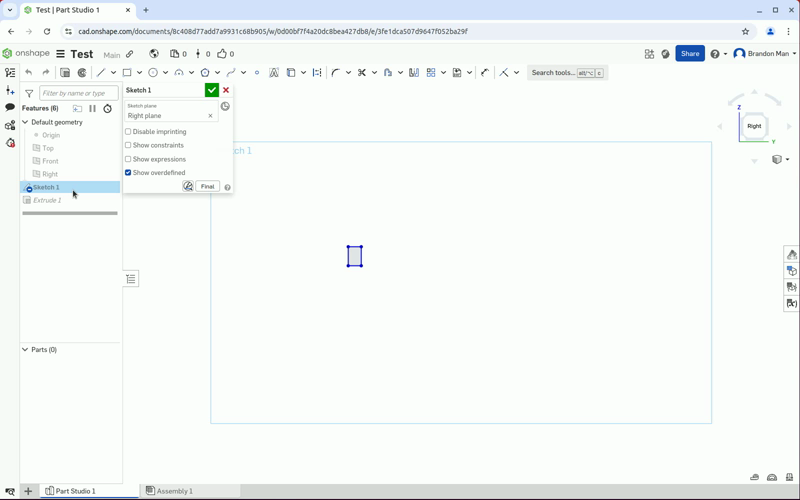
mouse_move(229, 92)
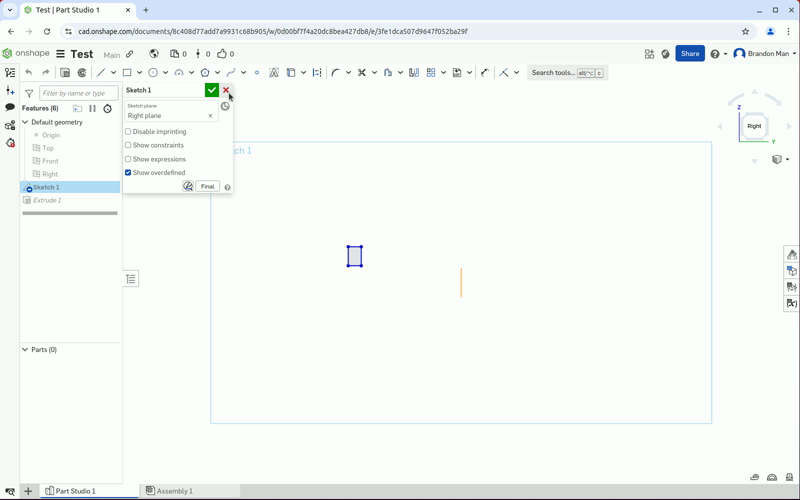
click(229, 92)
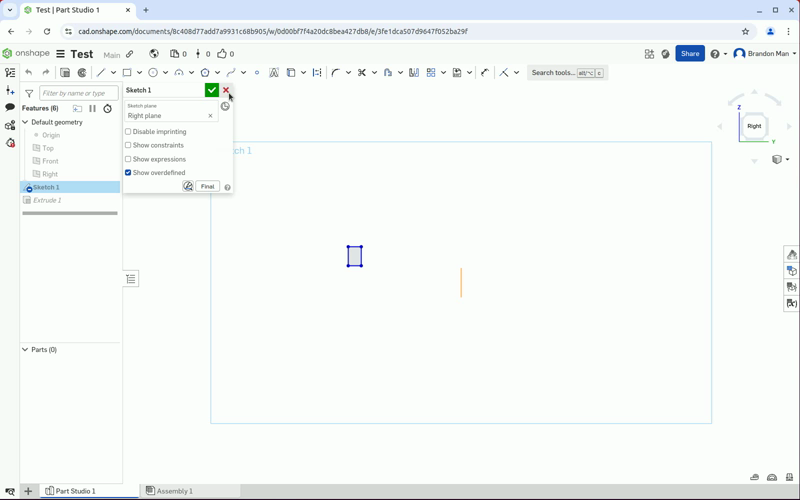
key(shift+s)
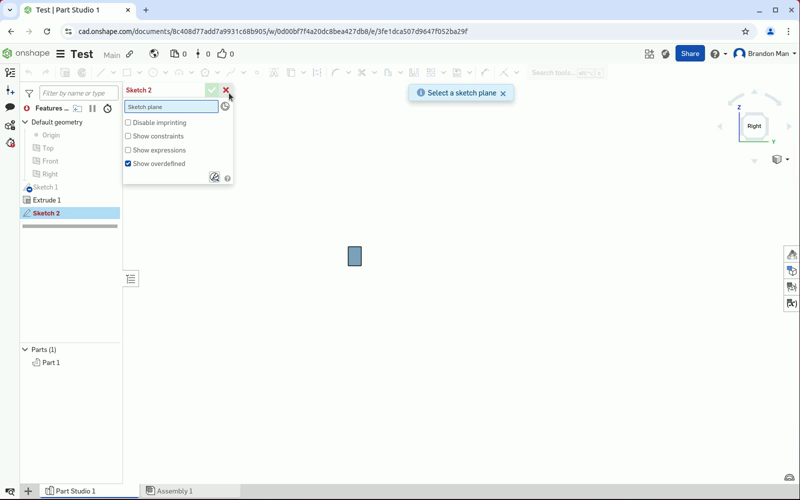
mouse_move(73, 176)
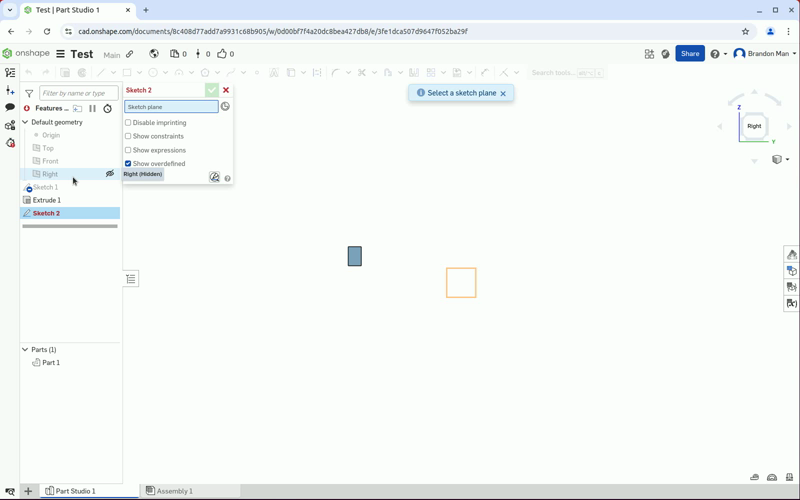
click(73, 176)
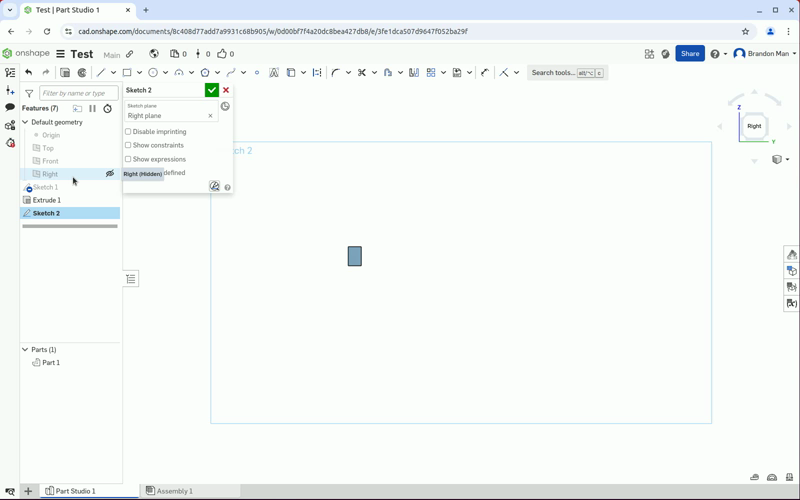
mouse_move(73, 352)
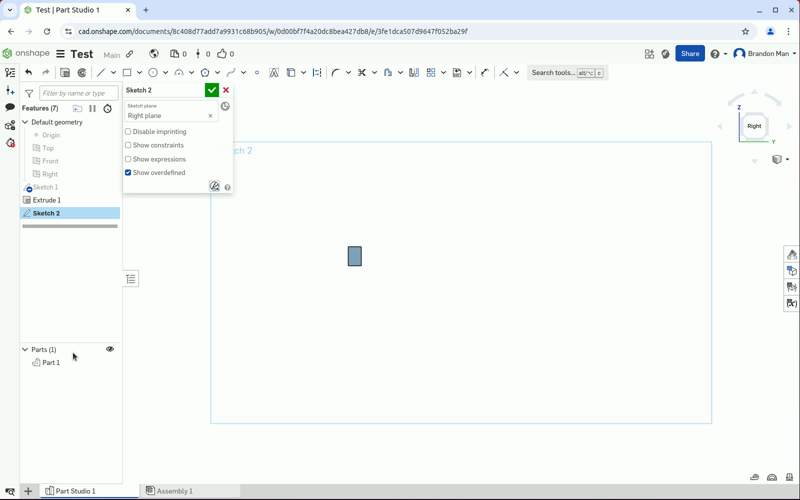
key(y)
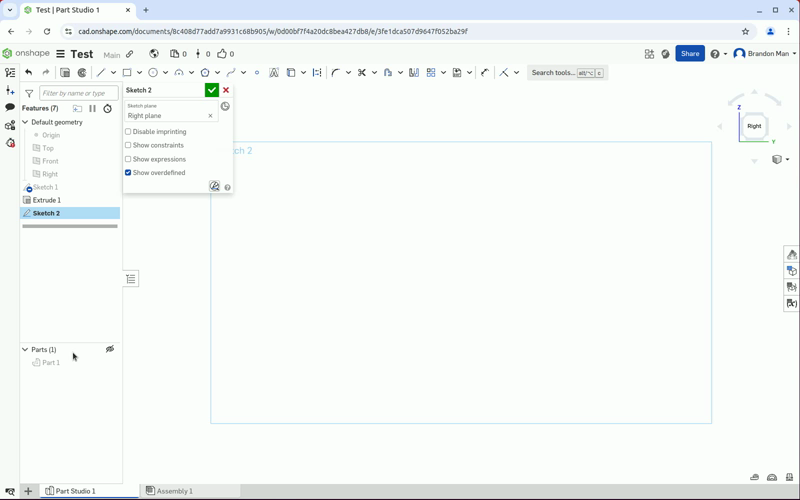
key(c)
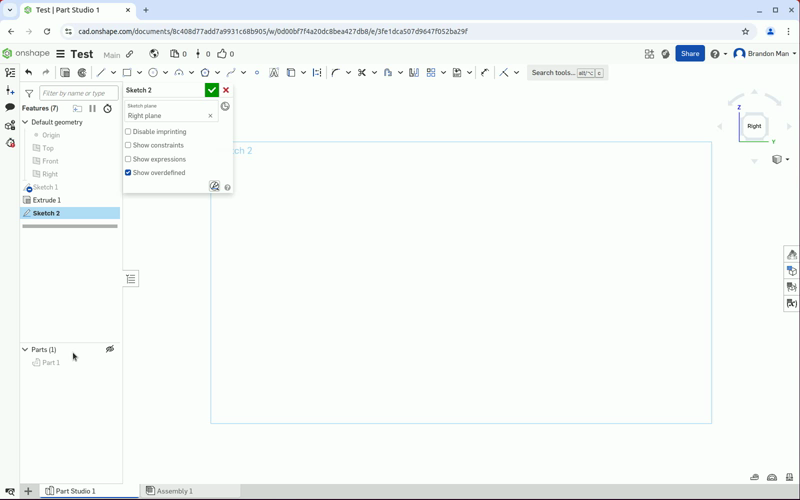
key_down(shift)
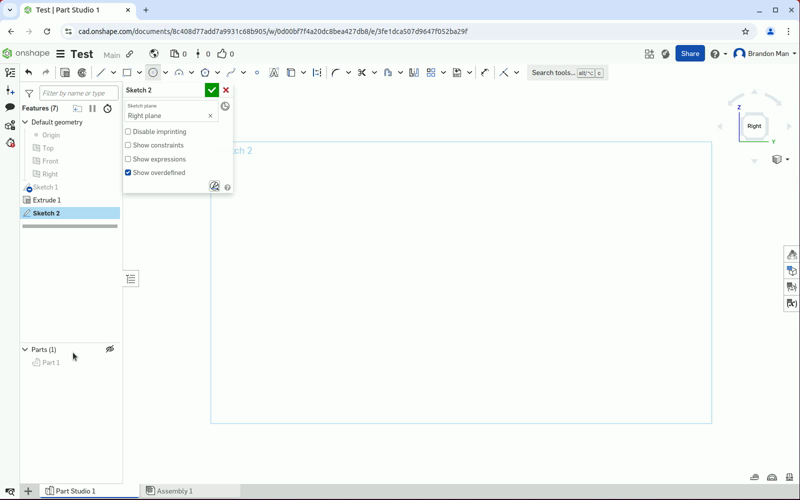
mouse_move(448, 276)
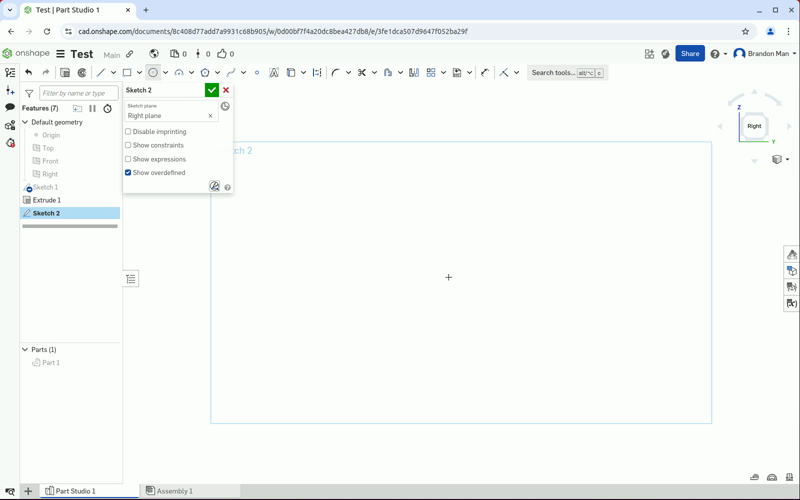
click(448, 276)
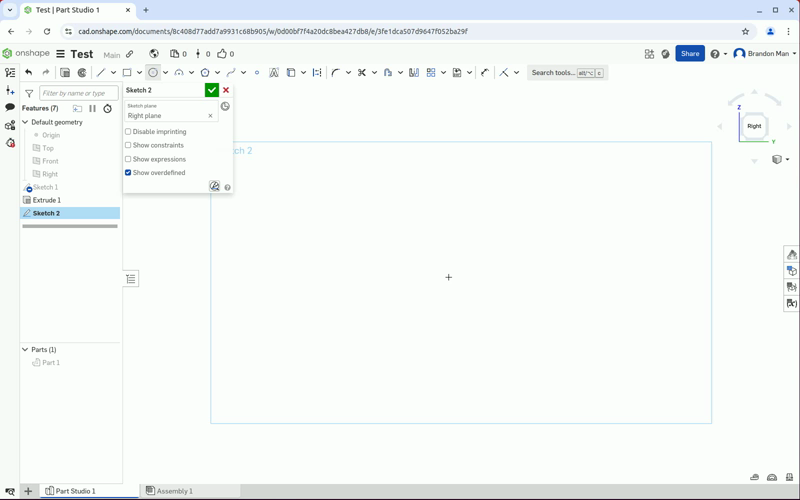
key_up(shift)
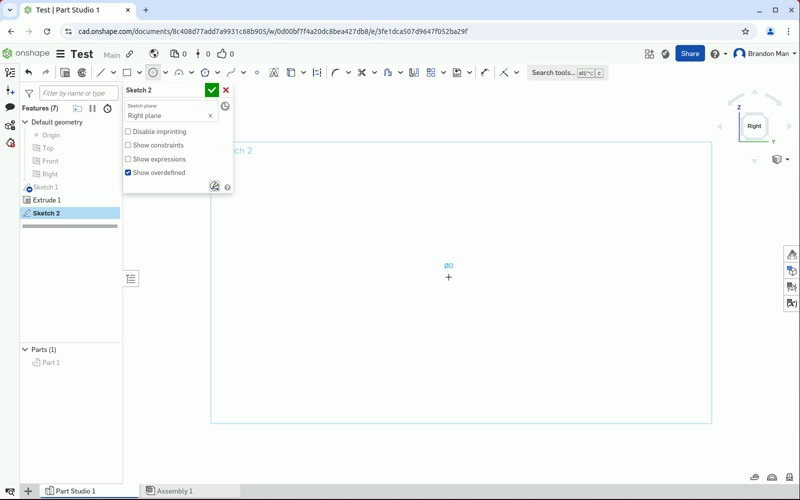
mouse_move(453, 276)
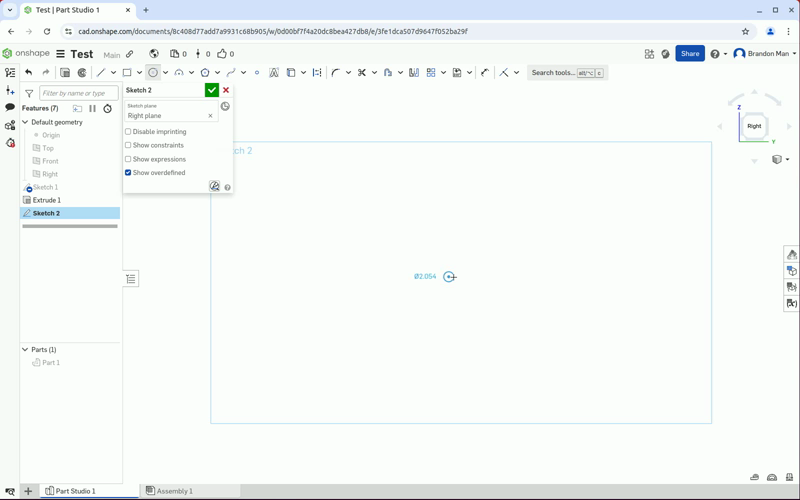
click(453, 276)
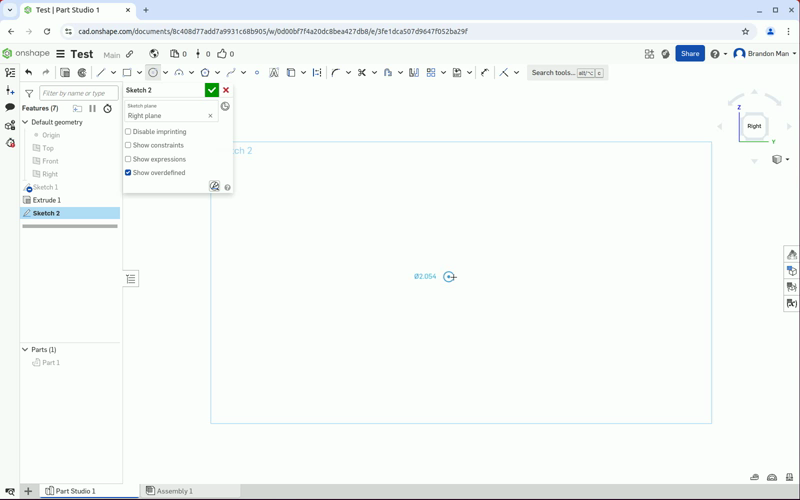
key(esc)
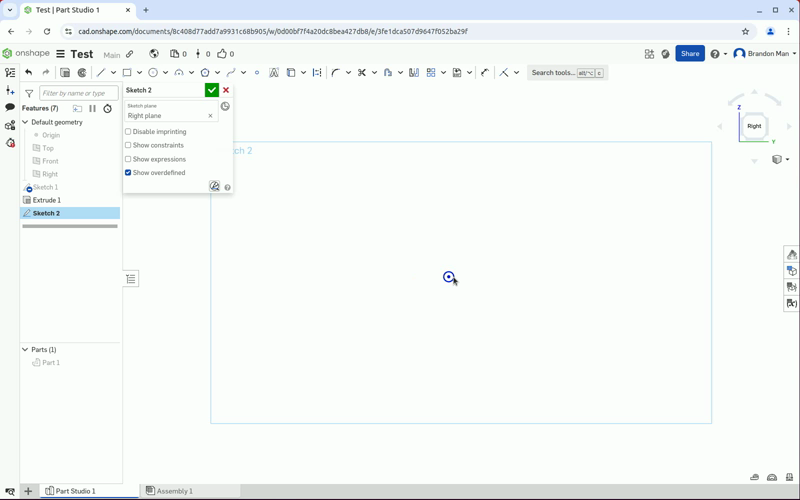
key(c)
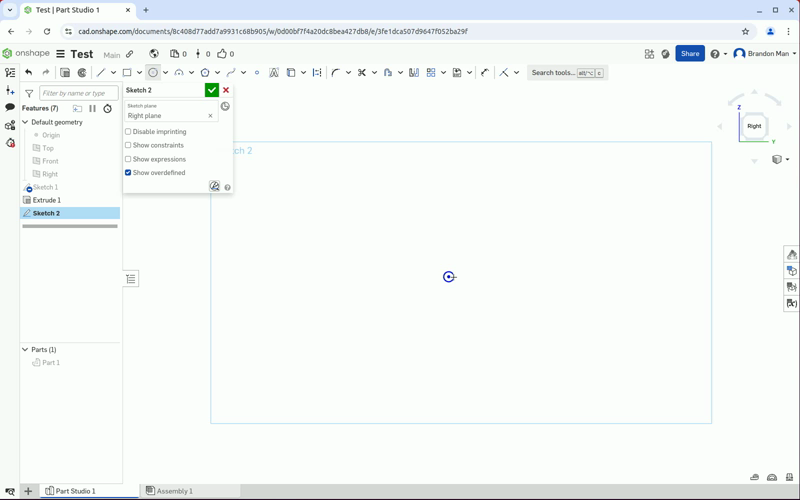
key_down(shift)
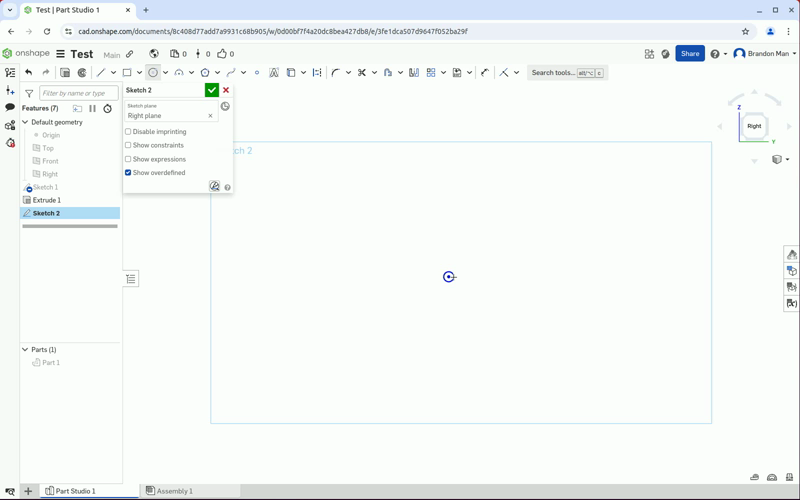
mouse_move(448, 276)
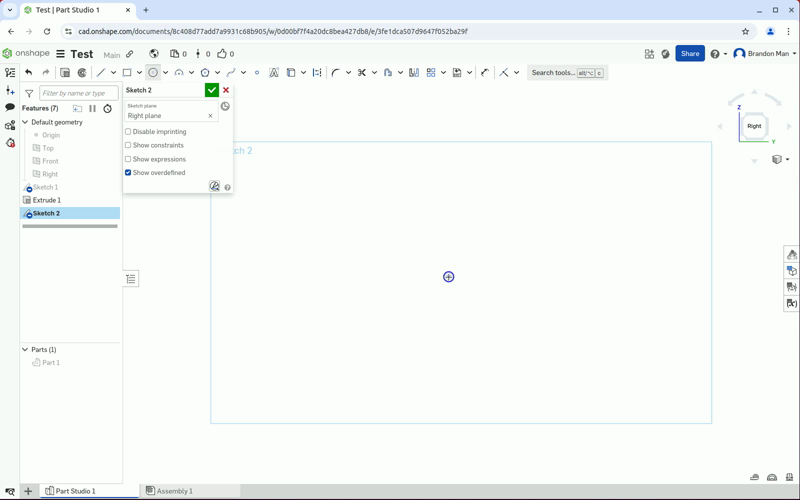
click(448, 276)
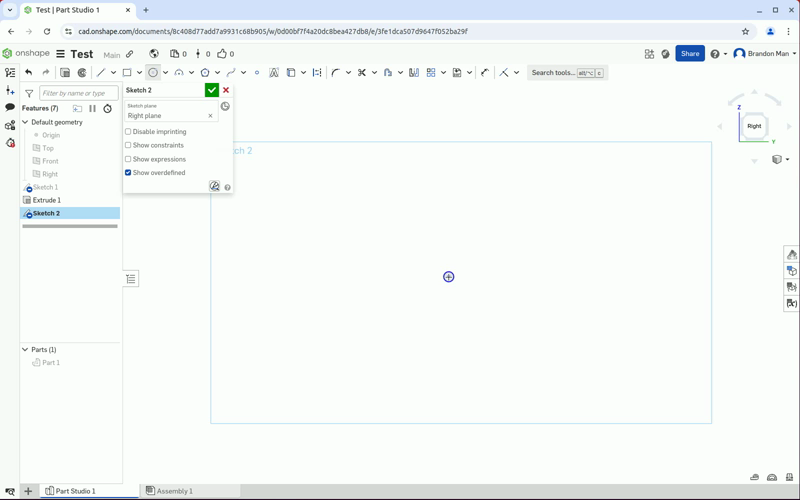
key_up(shift)
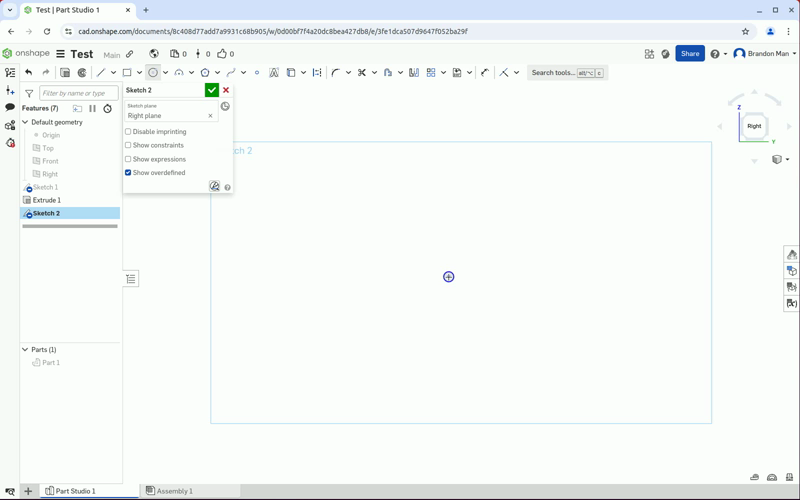
mouse_move(453, 276)
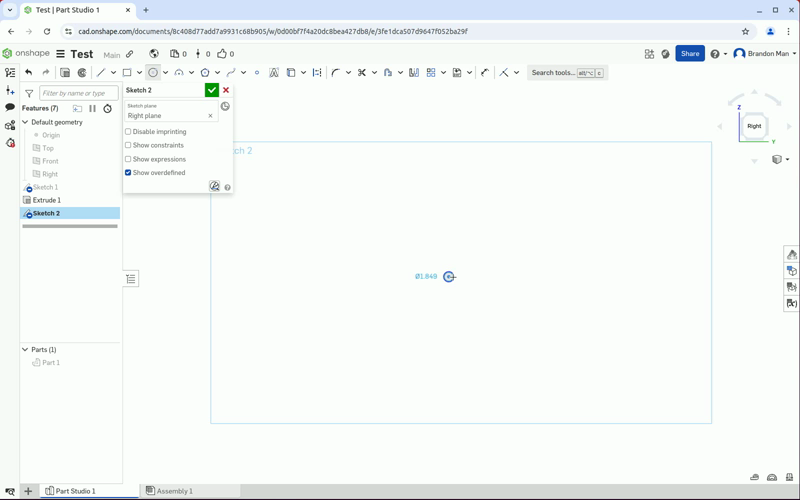
scroll(6)
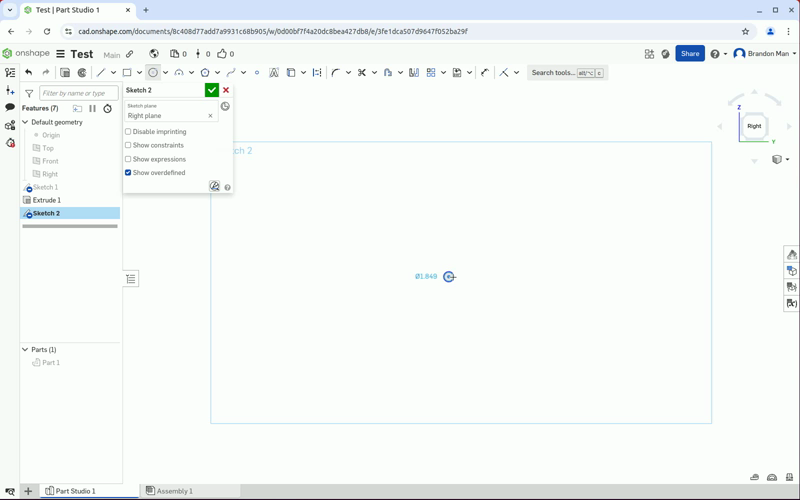
scroll(6)
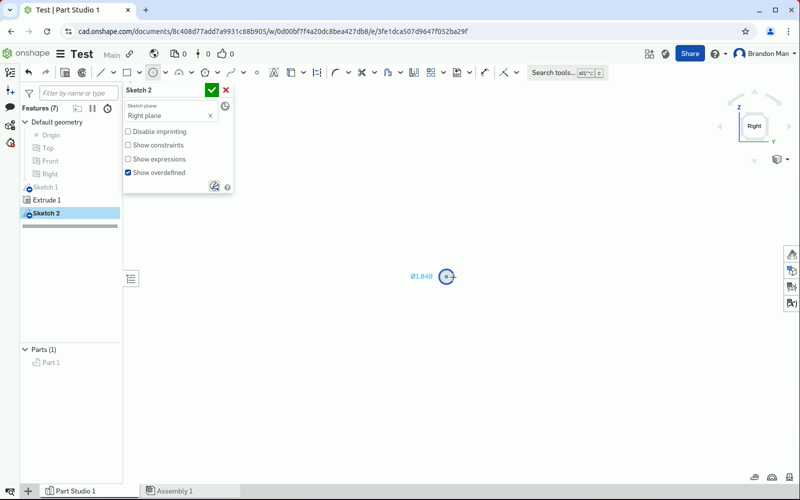
scroll(6)
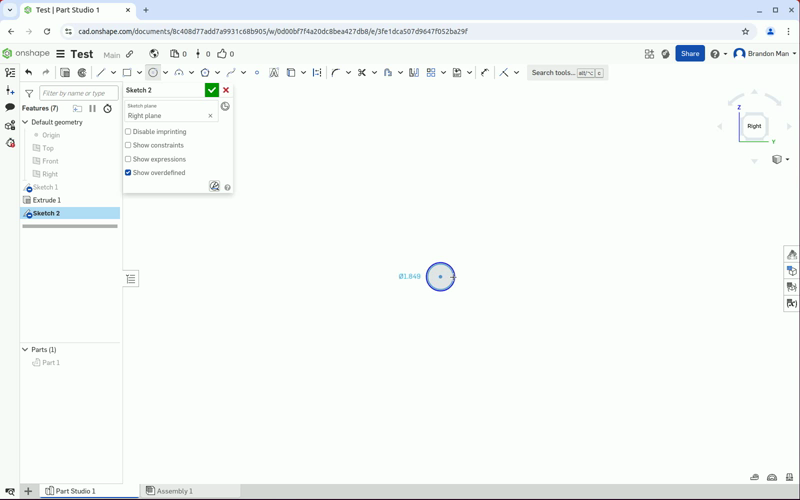
scroll(6)
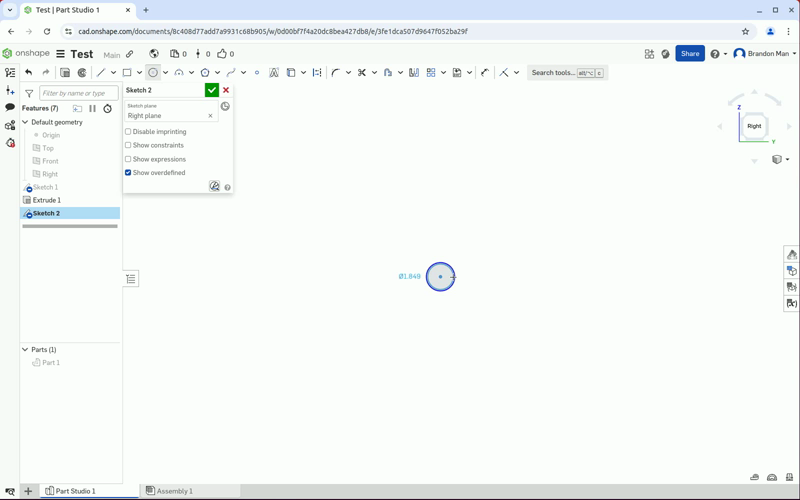
scroll(6)
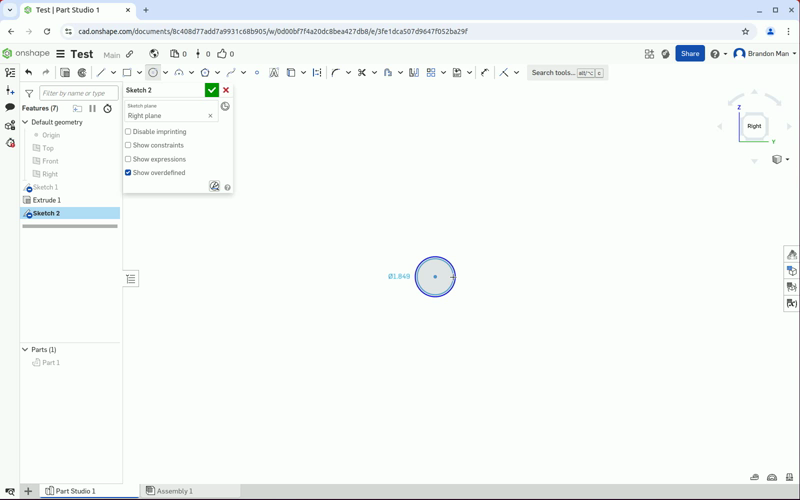
scroll(6)
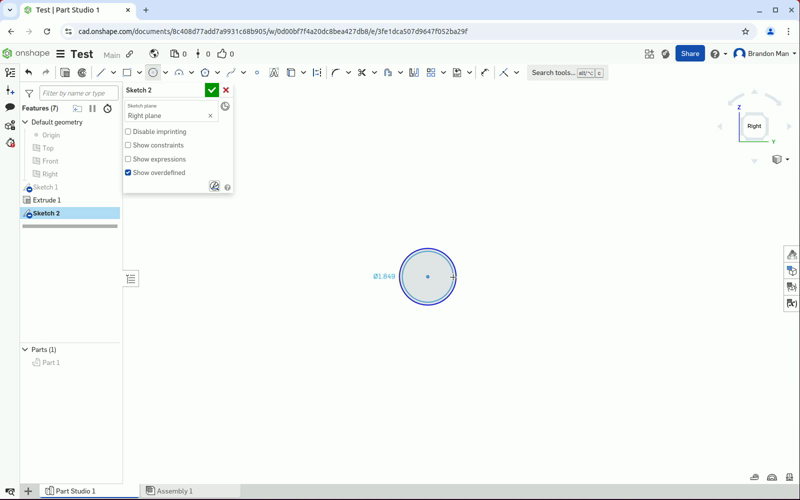
scroll(6)
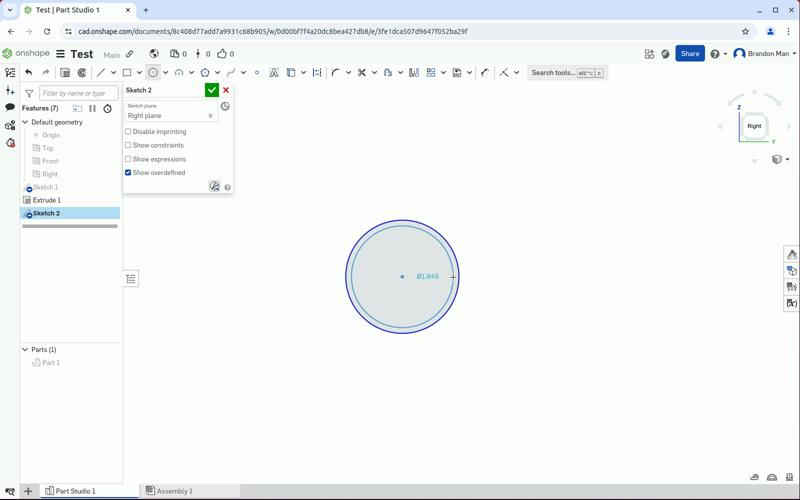
click(453, 276)
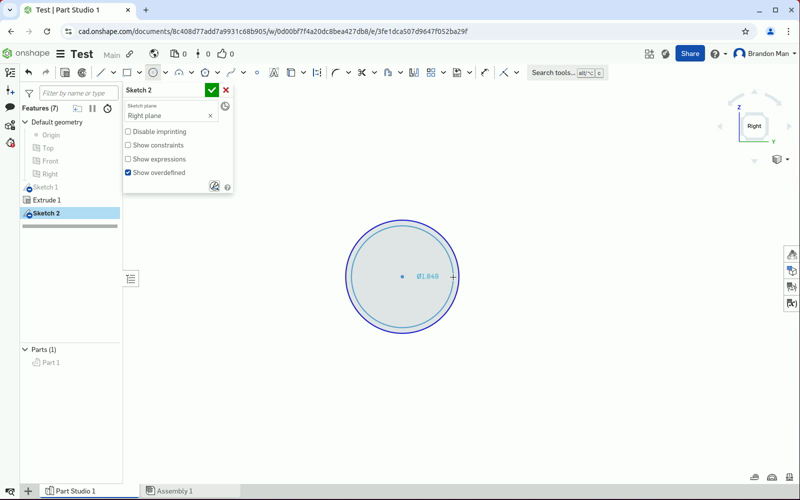
scroll(-6)
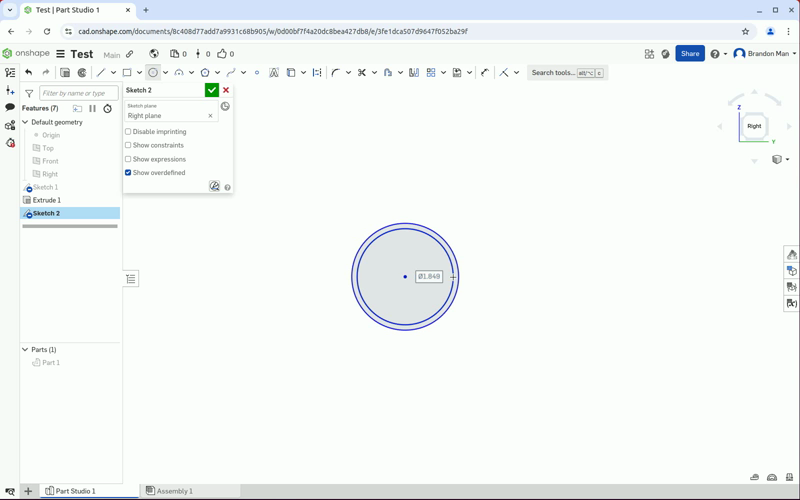
scroll(-6)
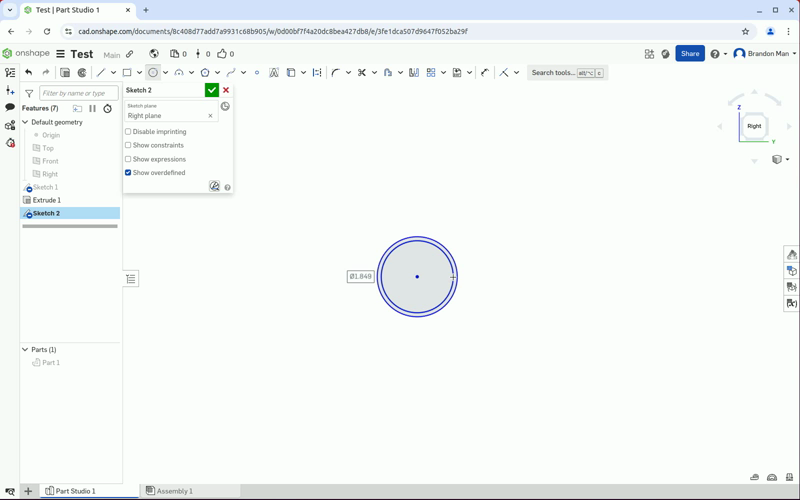
scroll(-6)
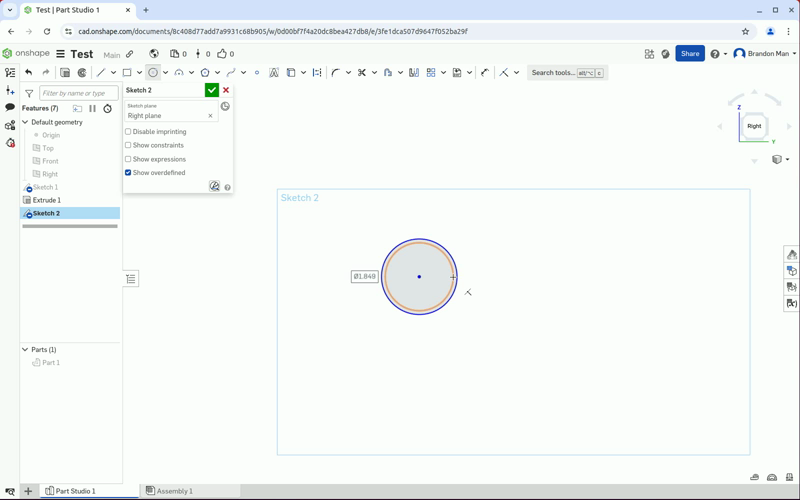
scroll(-6)
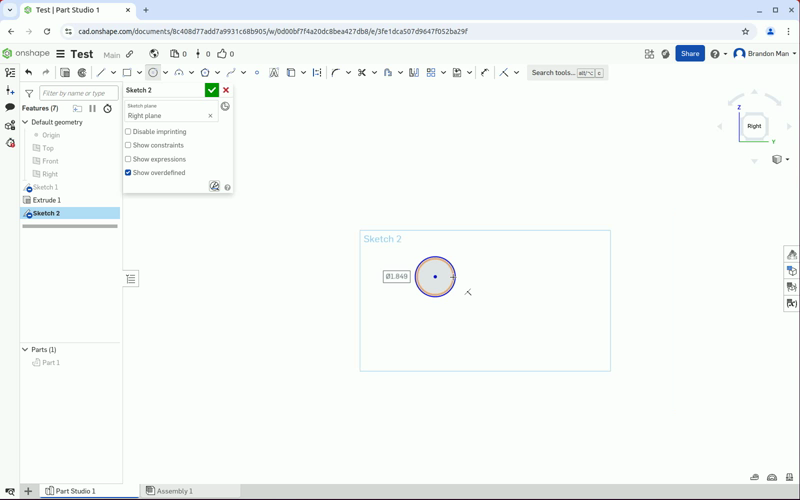
scroll(-6)
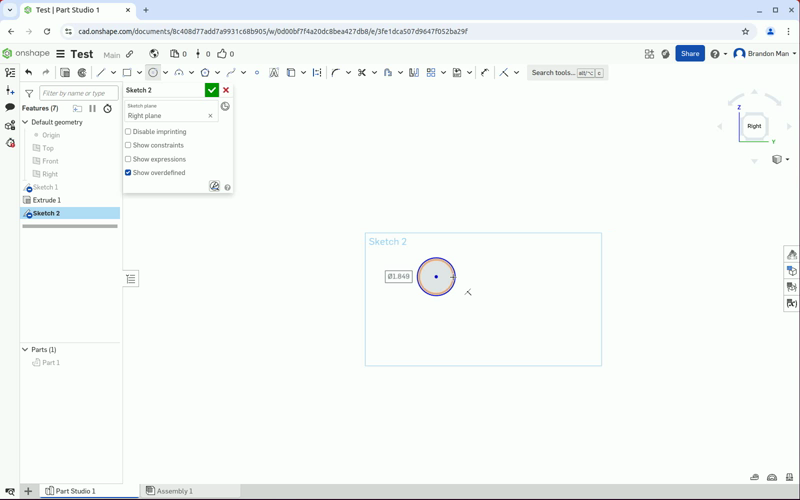
scroll(-6)
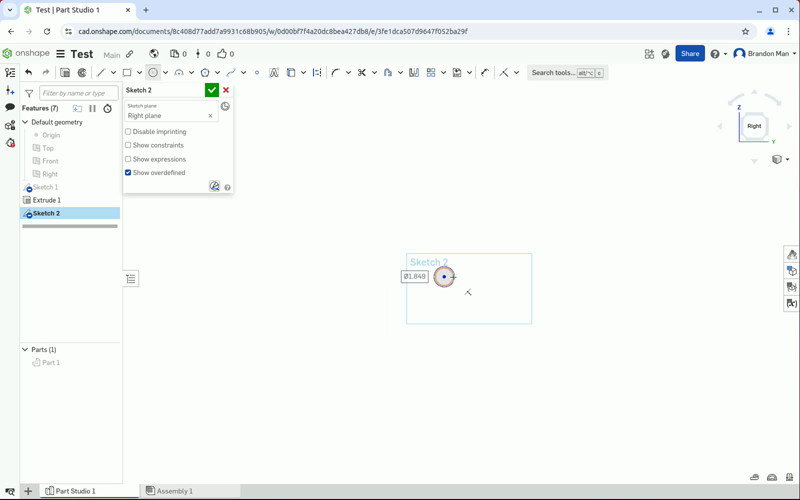
scroll(-6)
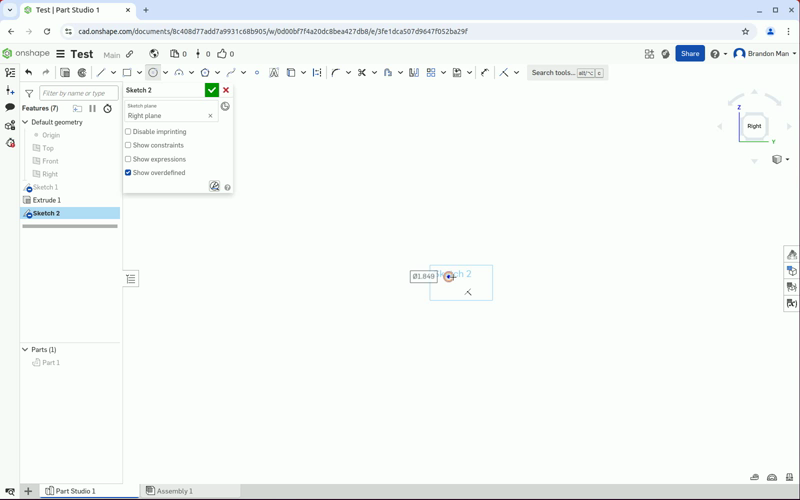
key(esc)
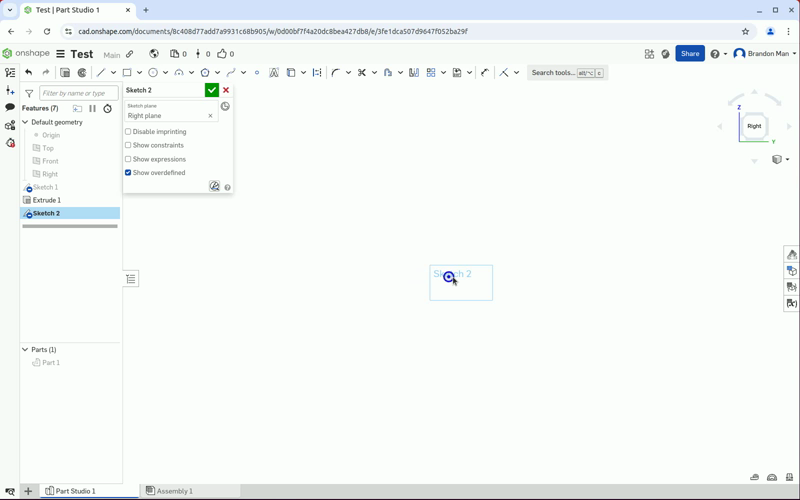
mouse_move(451, 273)
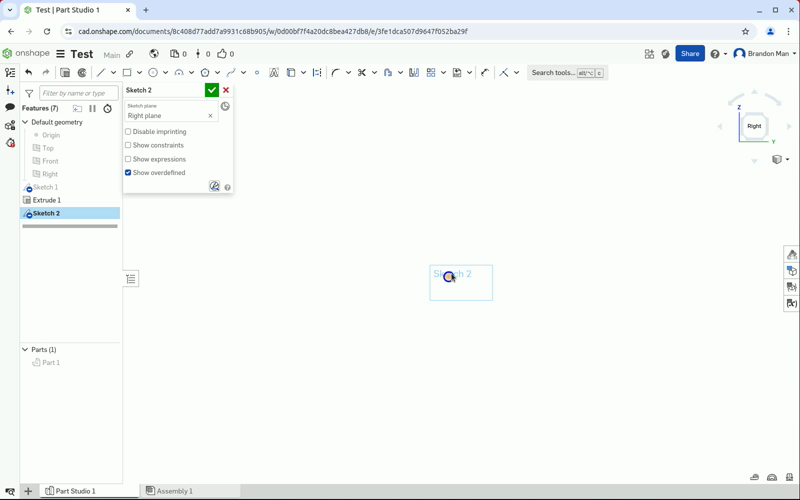
scroll(6)
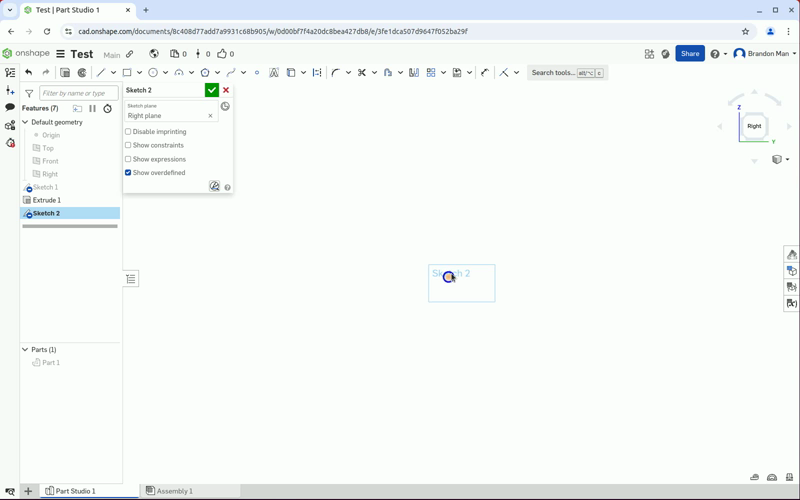
scroll(6)
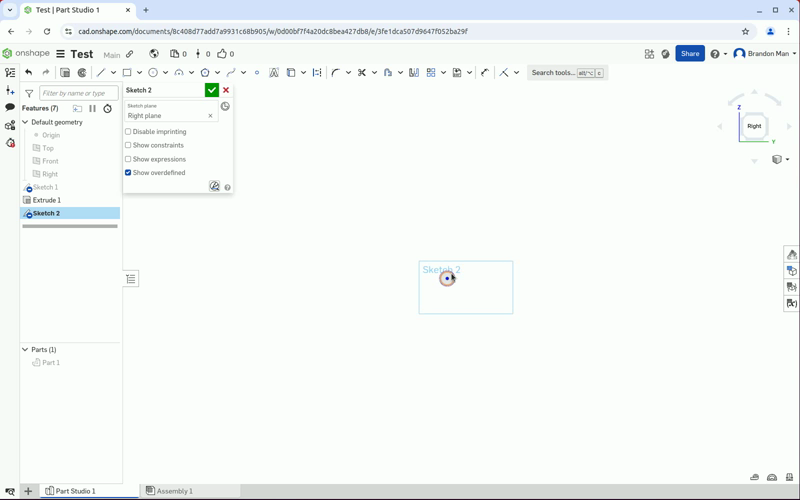
scroll(6)
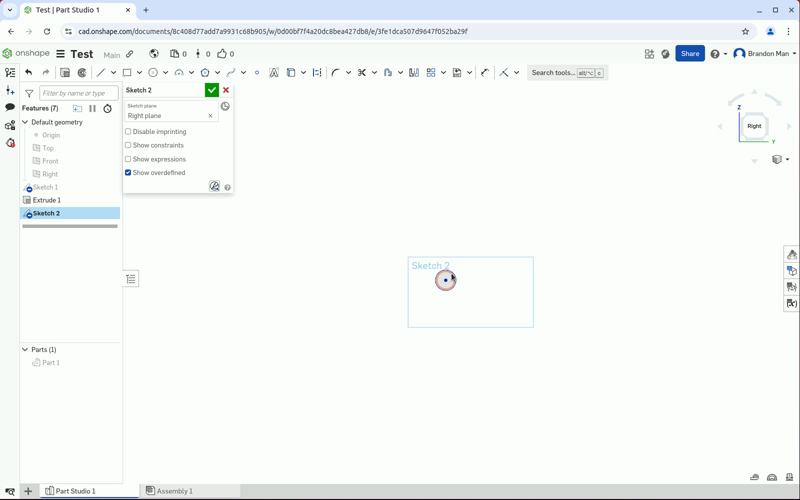
scroll(6)
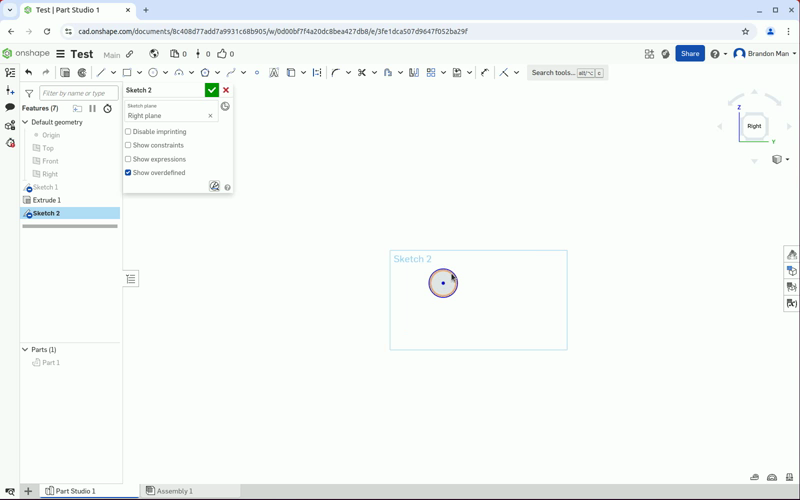
scroll(6)
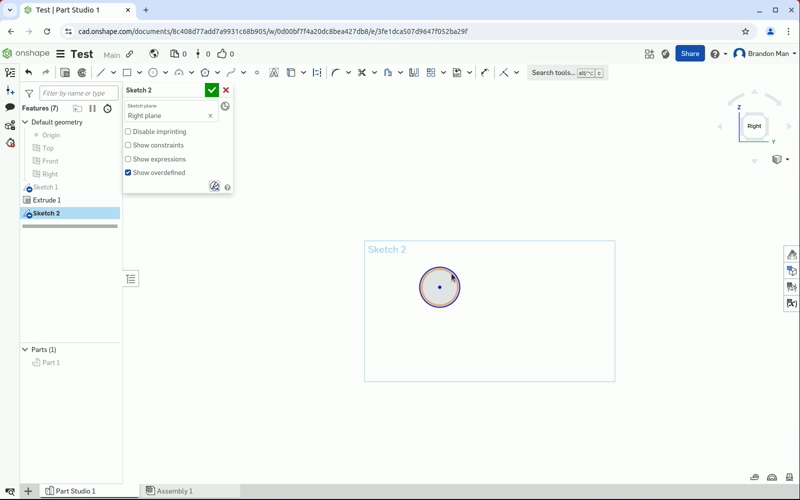
scroll(6)
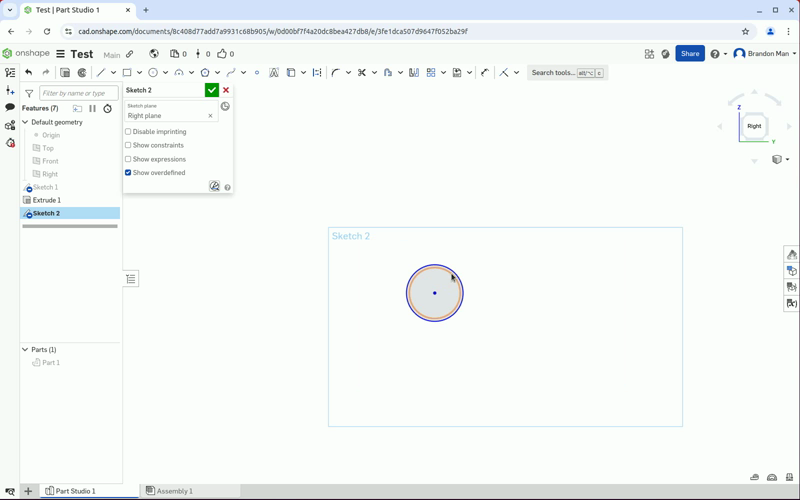
scroll(6)
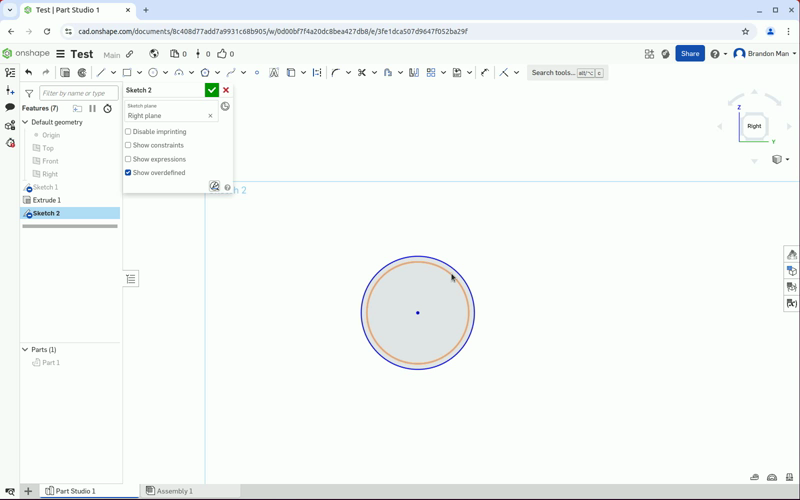
click(451, 273)
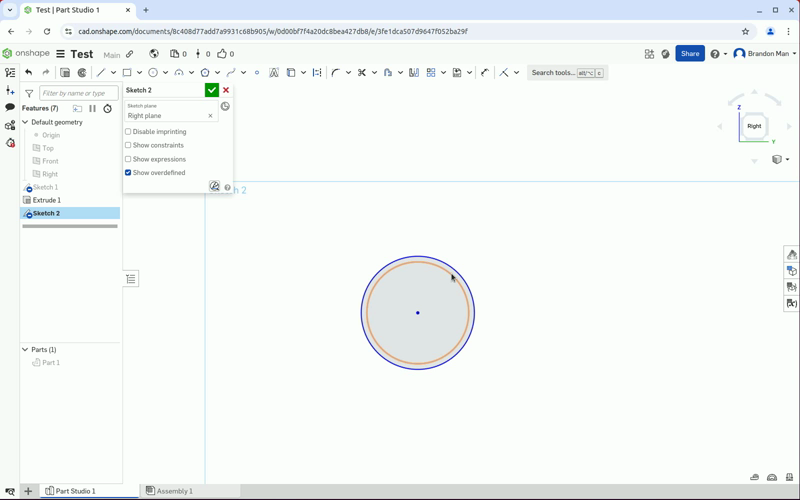
scroll(-6)
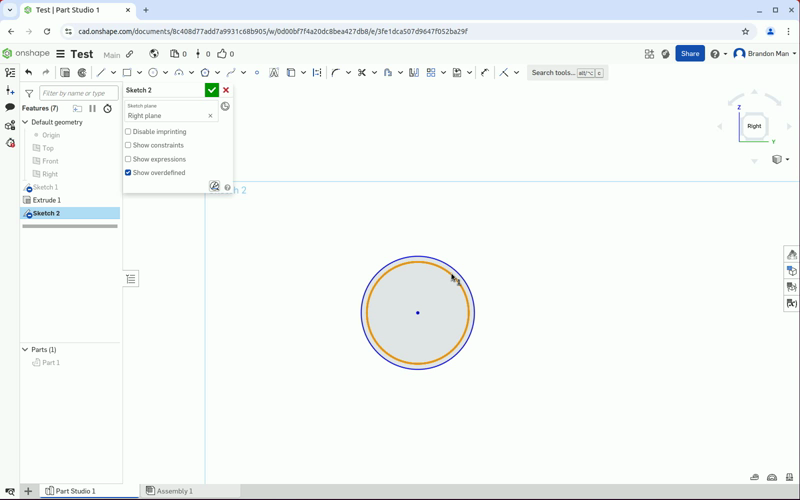
scroll(-6)
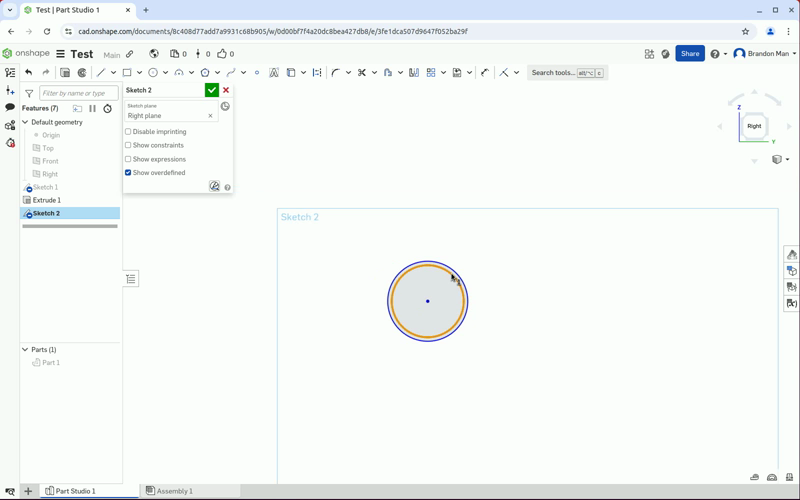
scroll(-6)
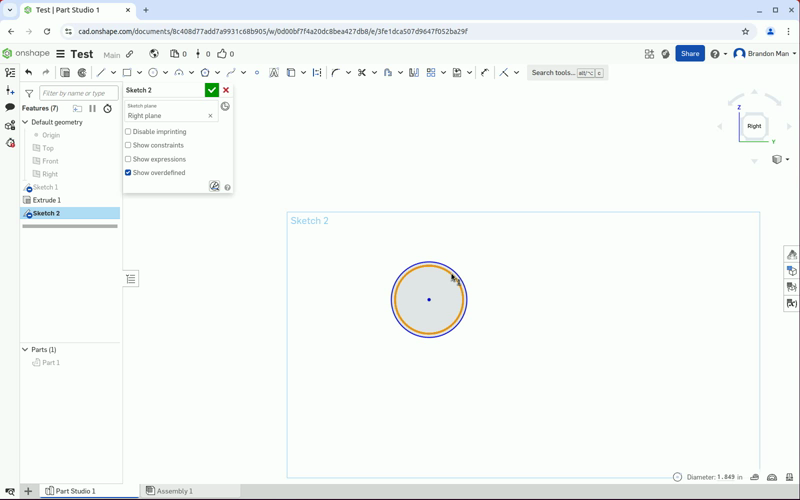
scroll(-6)
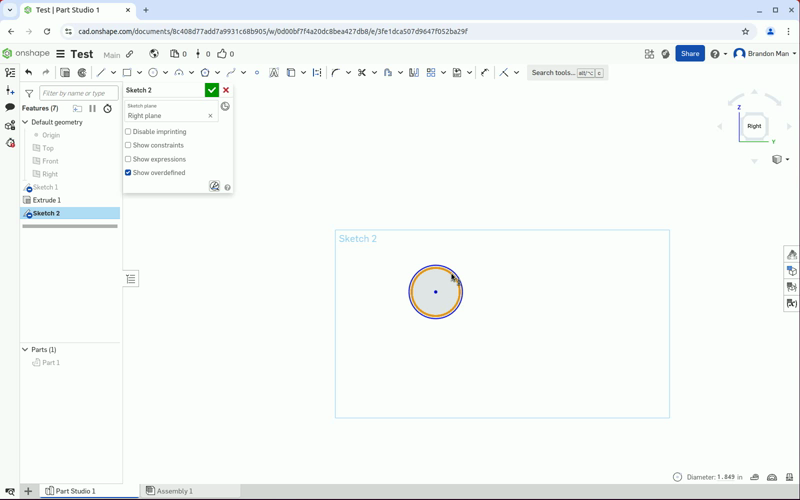
scroll(-6)
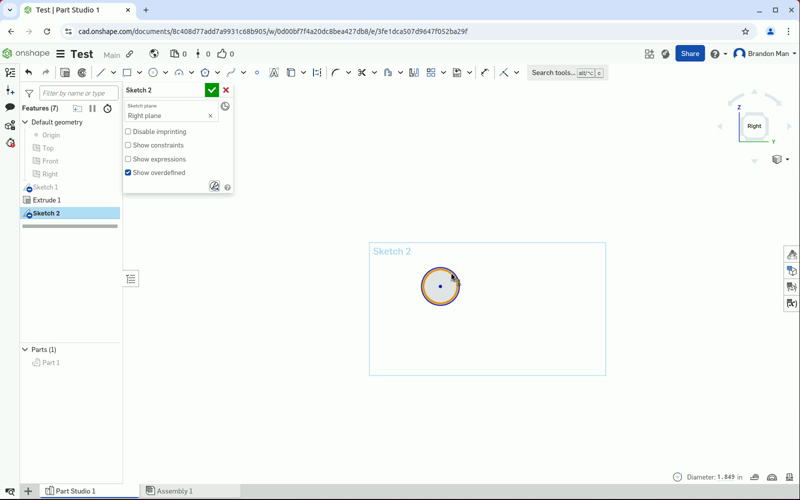
scroll(-6)
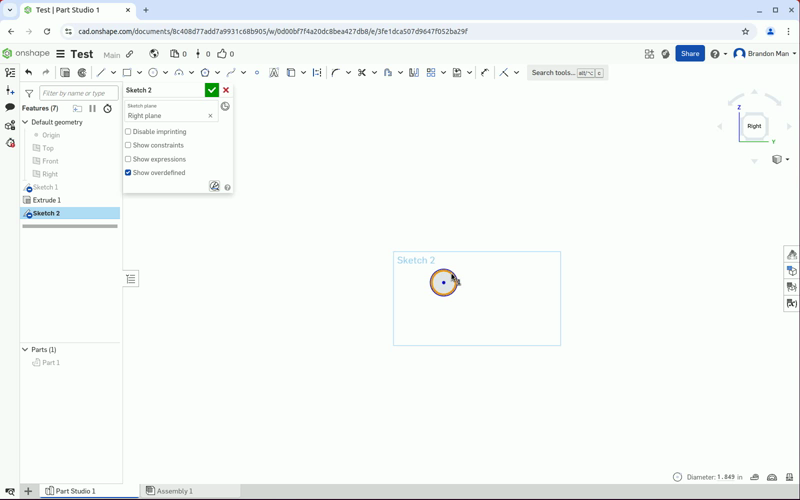
scroll(-6)
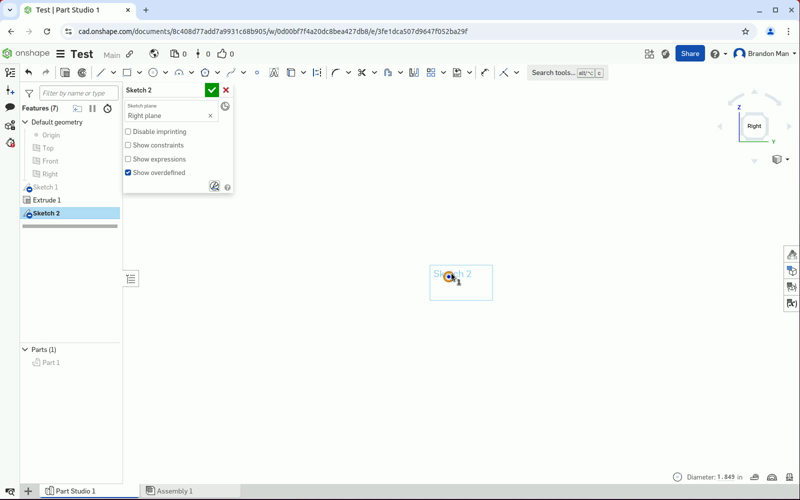
mouse_move(73, 352)
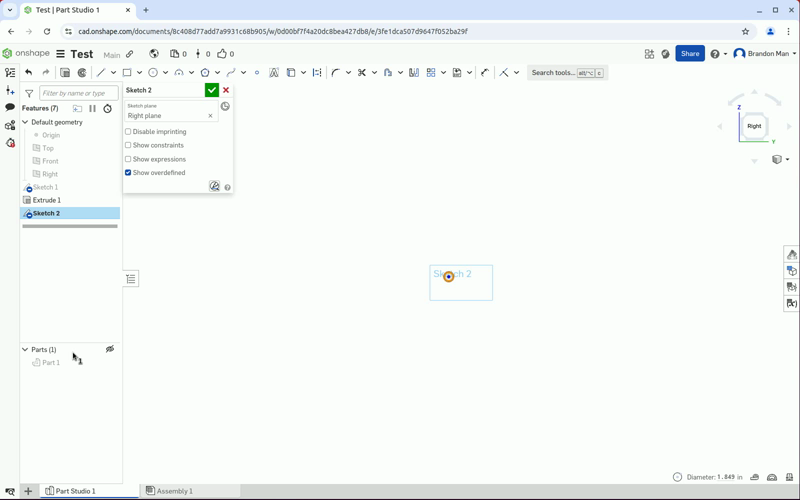
key(shift+y)
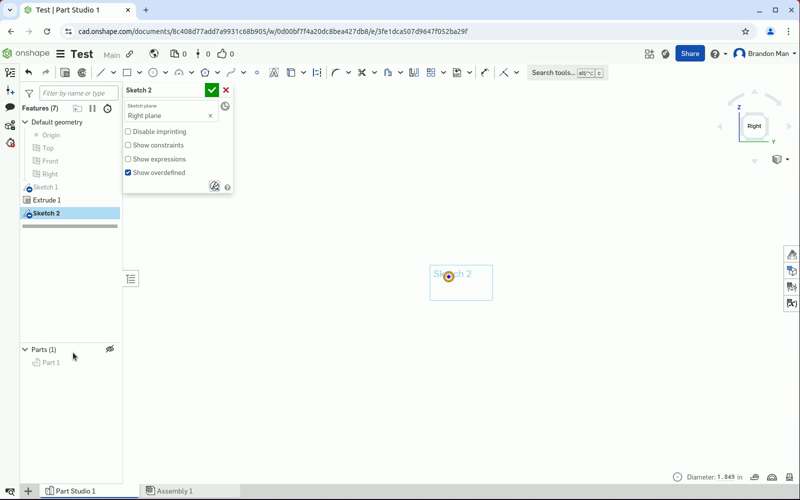
key(shift+e)
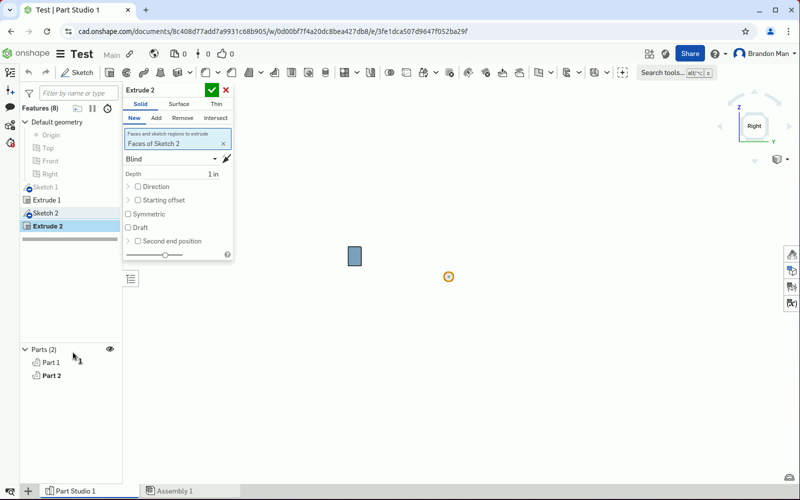
mouse_move(143, 106)
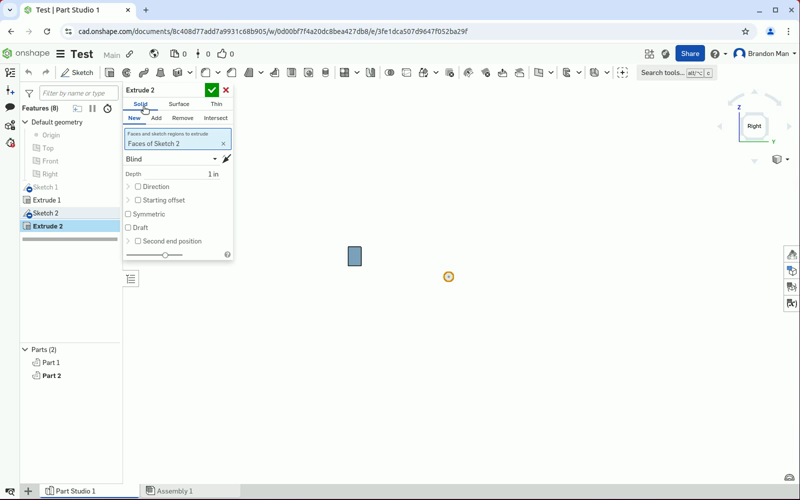
click(143, 106)
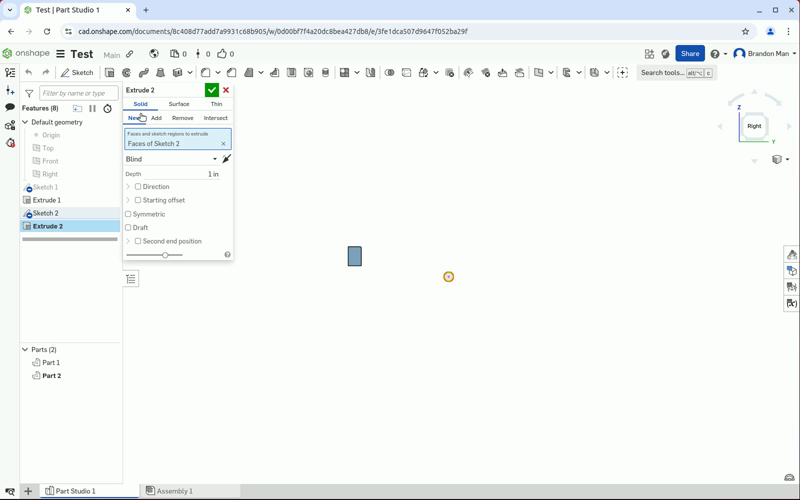
mouse_move(137, 120)
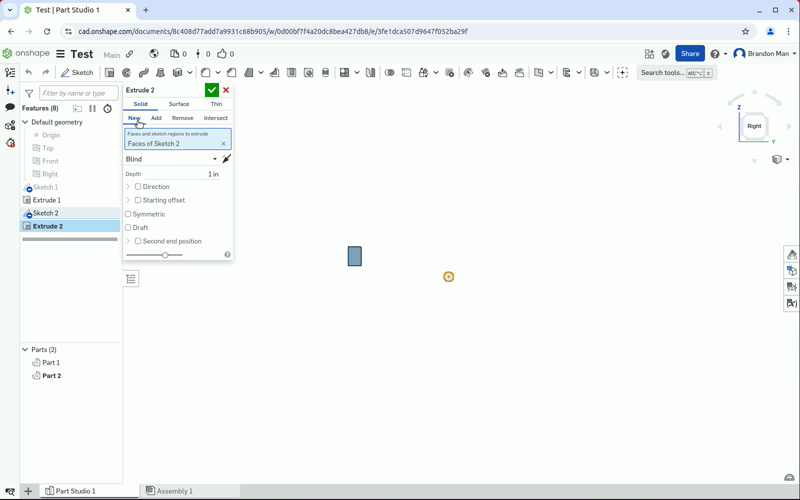
click(137, 120)
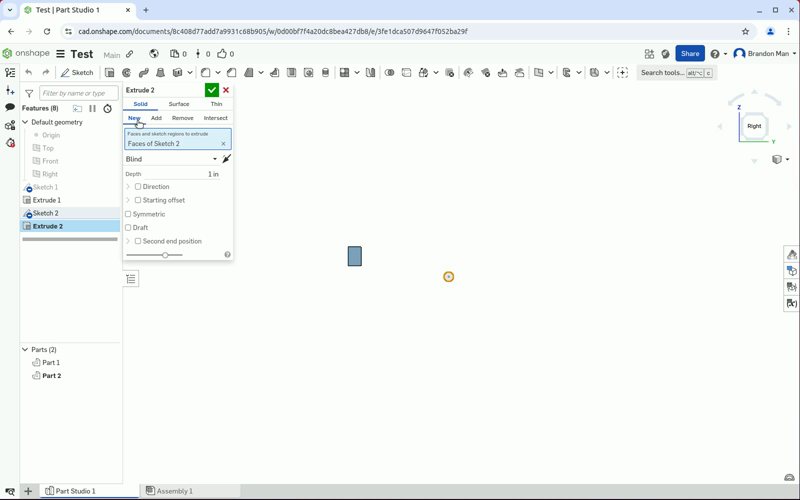
key(tab, 4)
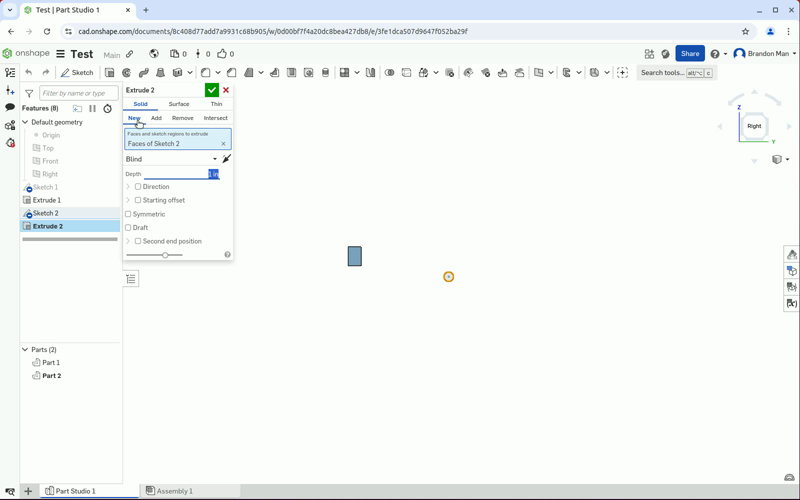
text(0.722)
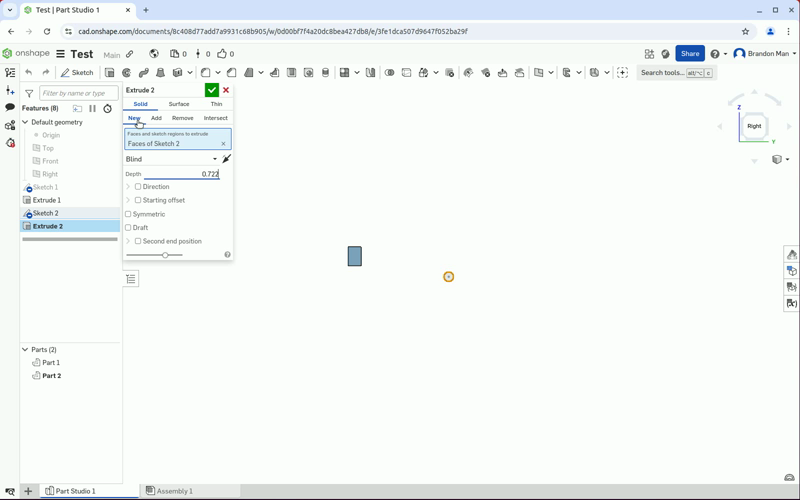
key(enter)
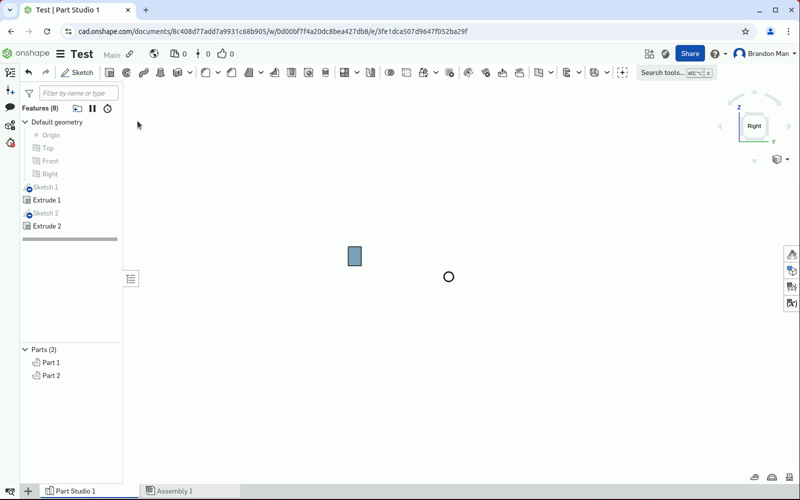
key(shift+h)
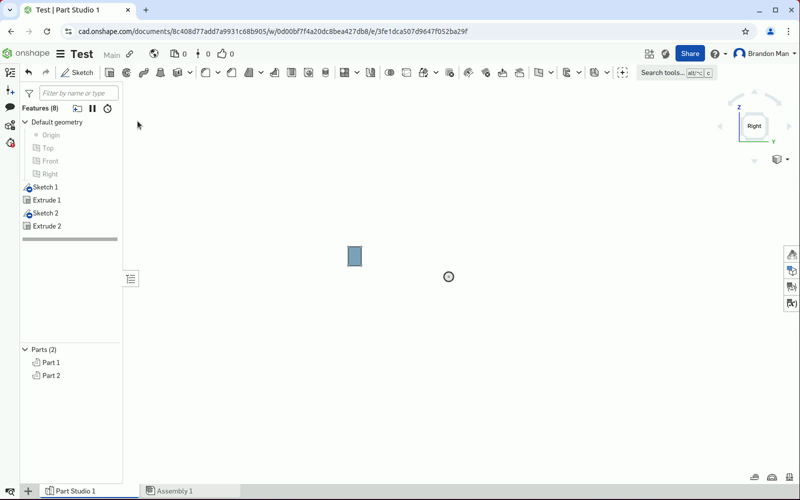
key(shift+h)
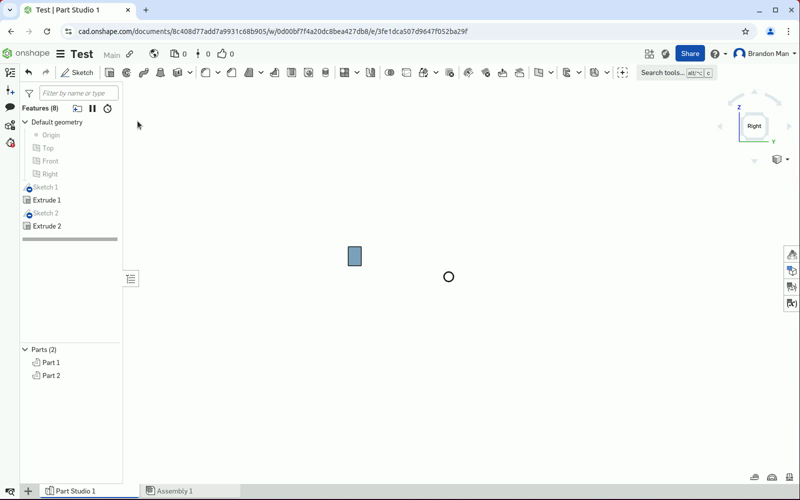
mouse_move(73, 189)
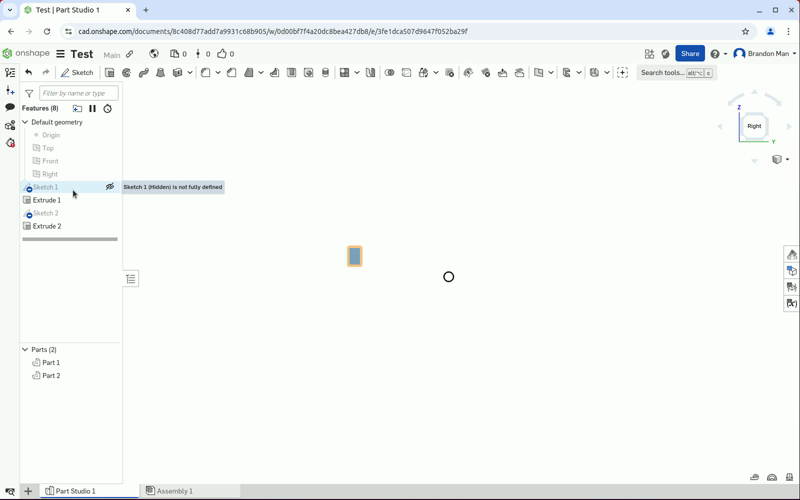
click(73, 189)
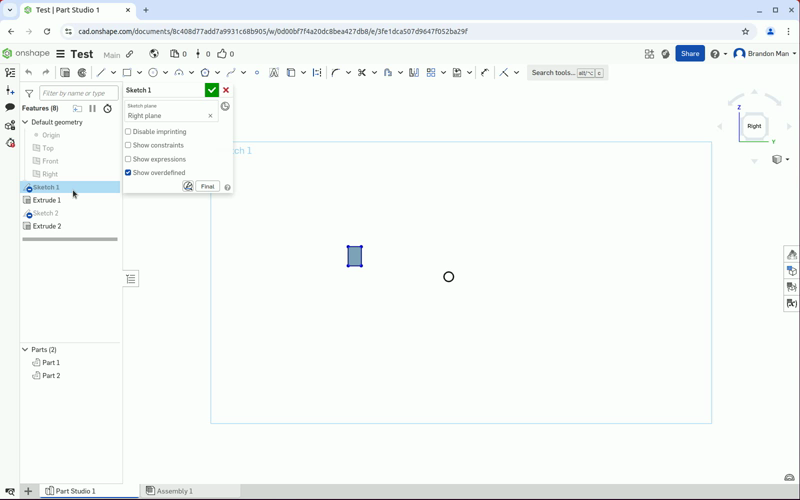
mouse_move(229, 92)
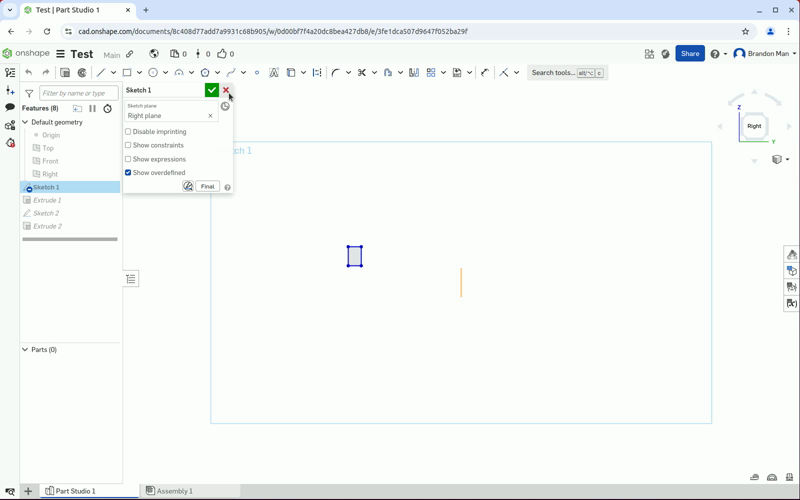
click(229, 92)
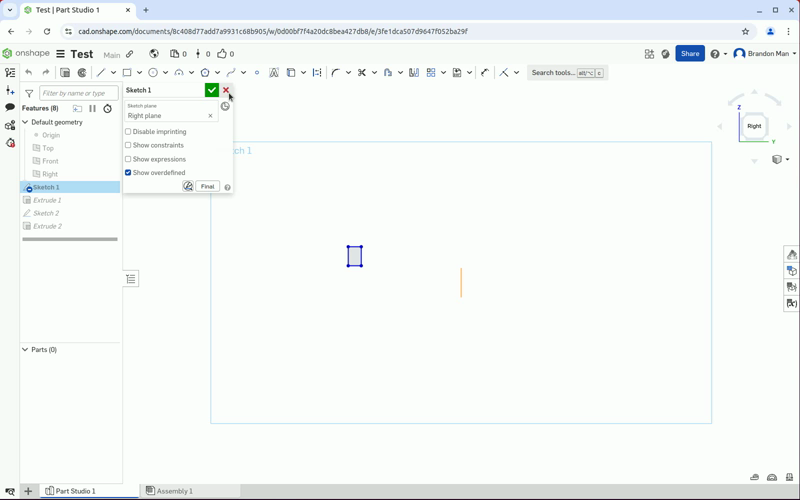
key(shift+s)
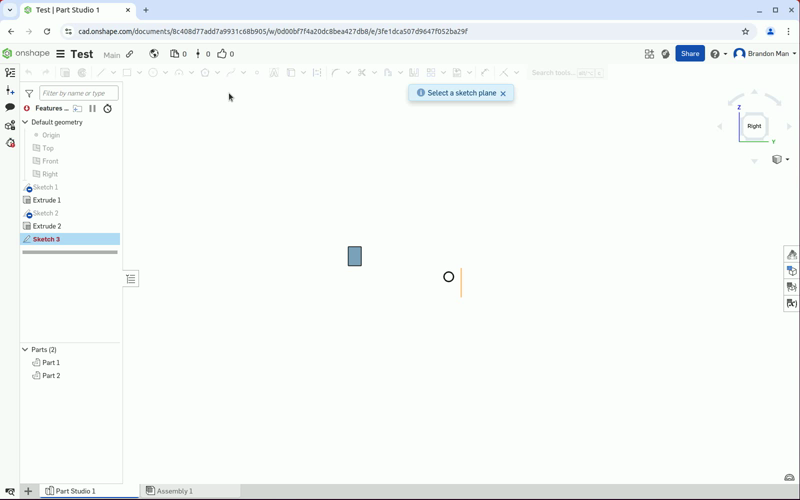
mouse_move(73, 176)
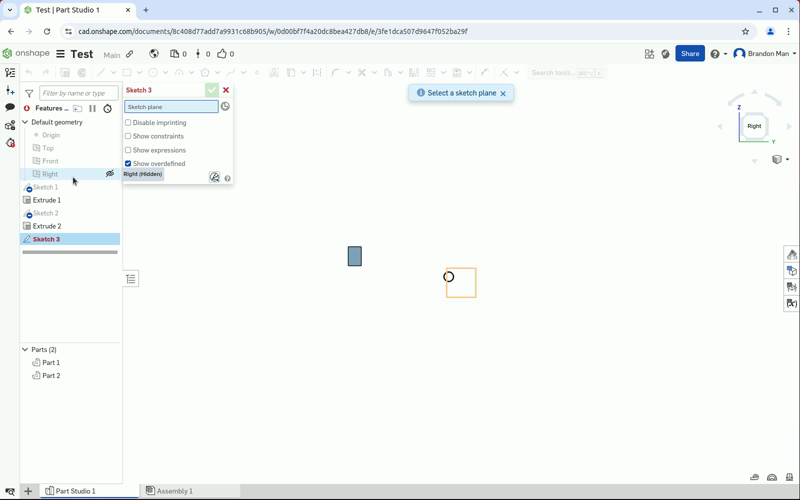
click(73, 176)
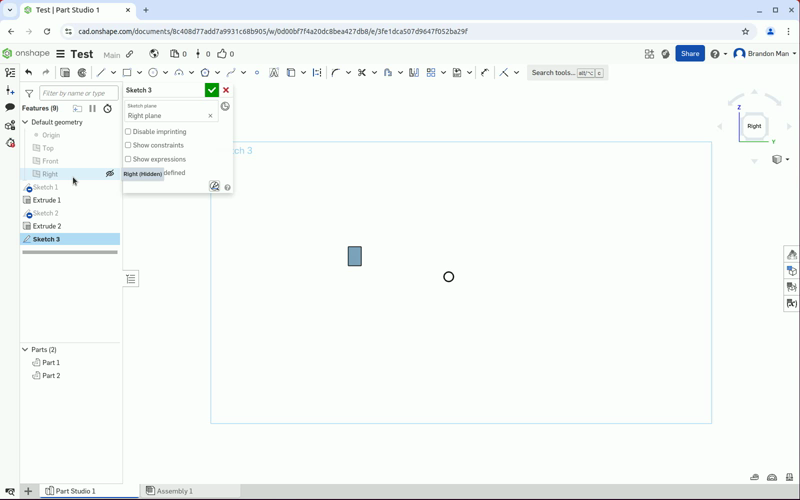
mouse_move(73, 352)
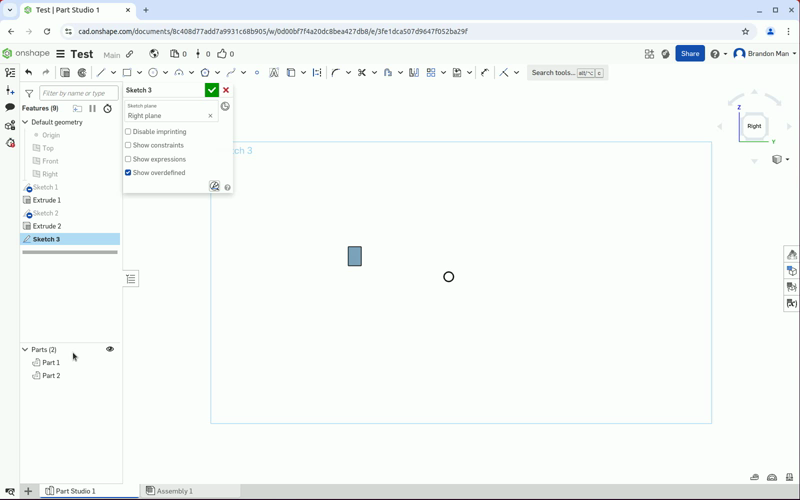
key(y)
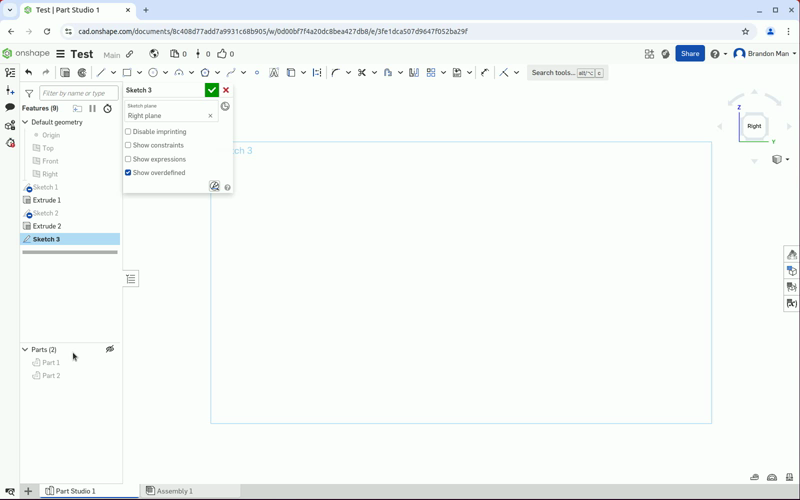
key(l)
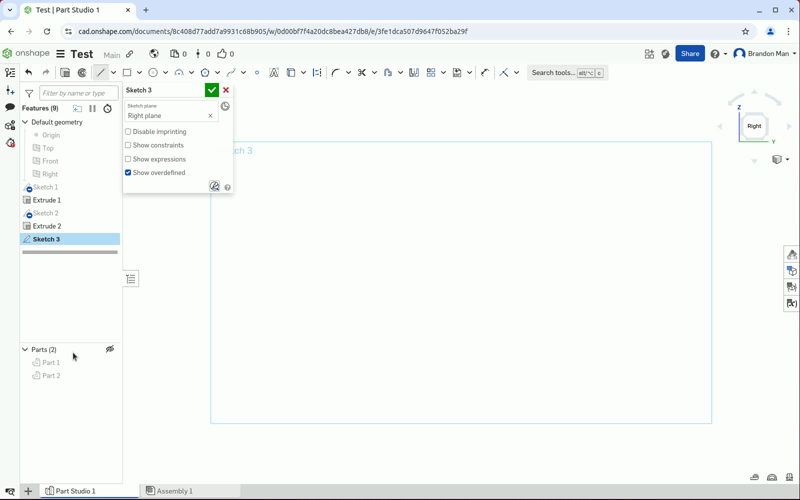
key_down(shift)
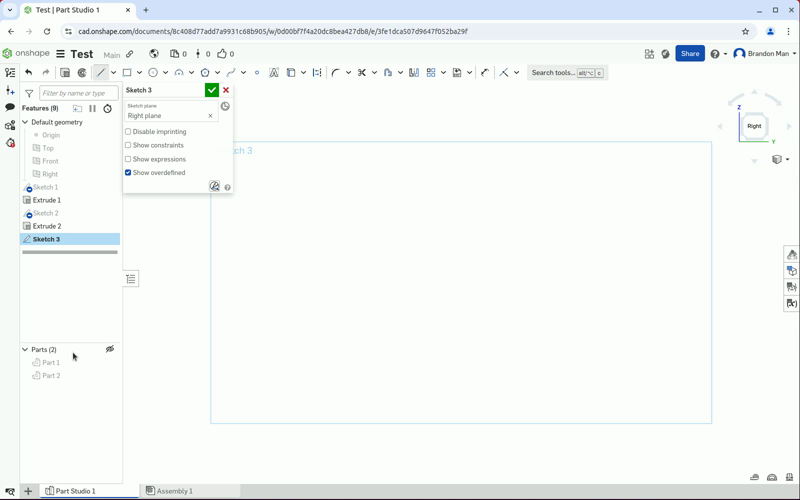
mouse_move(348, 265)
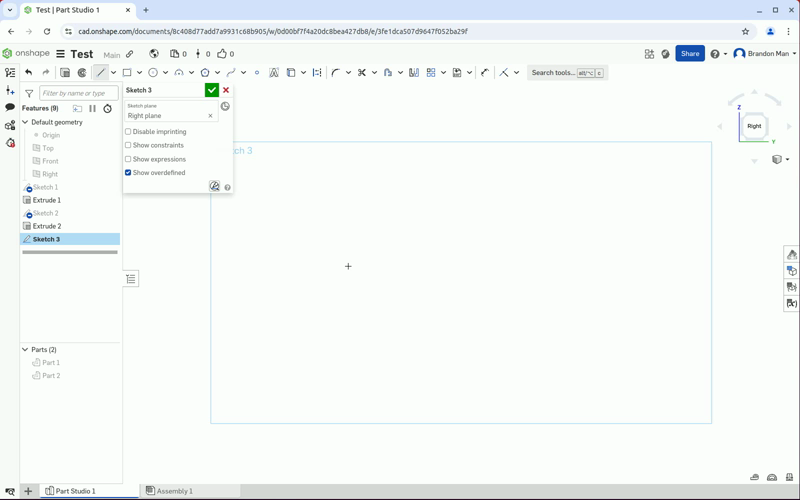
click(348, 265)
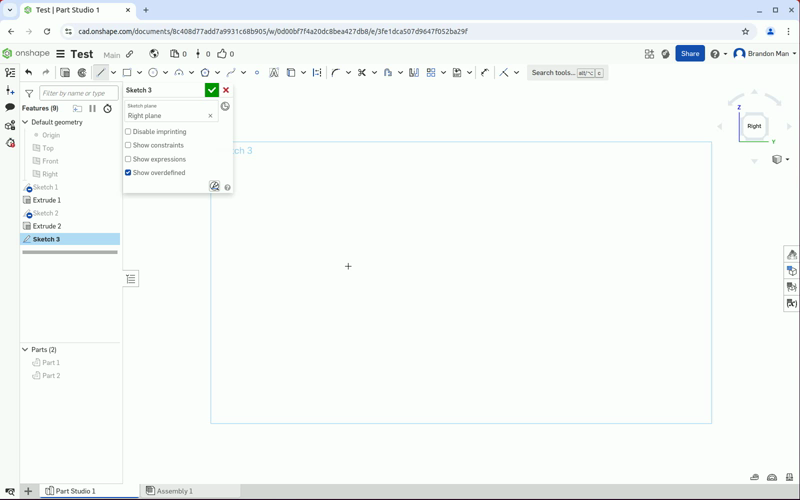
key_up(shift)
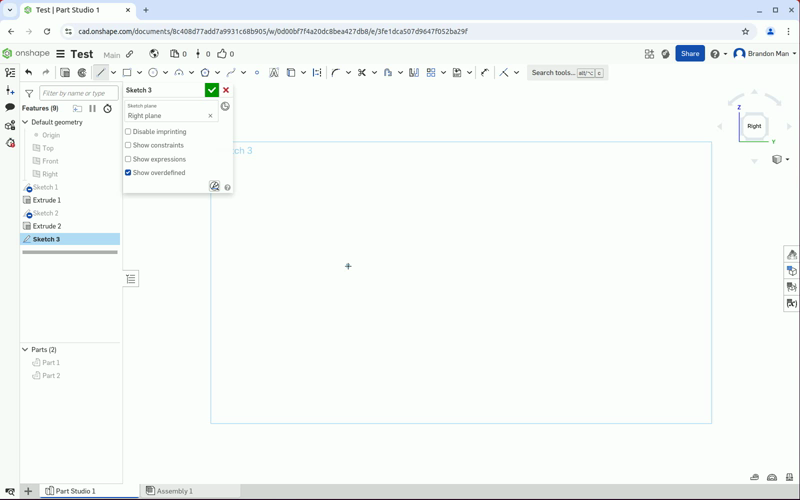
key_down(shift)
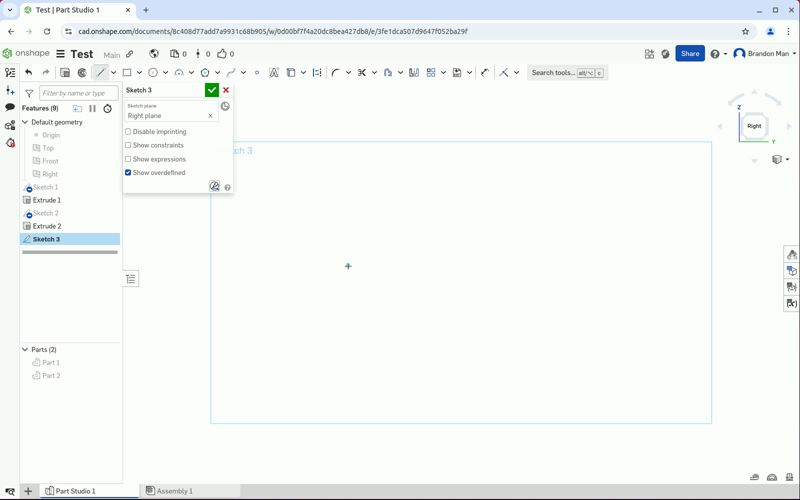
mouse_move(378, 265)
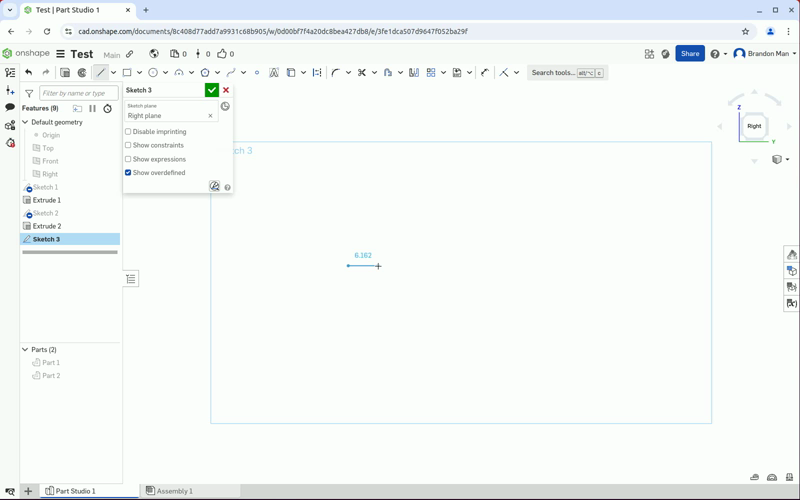
mouse_move(361, 265)
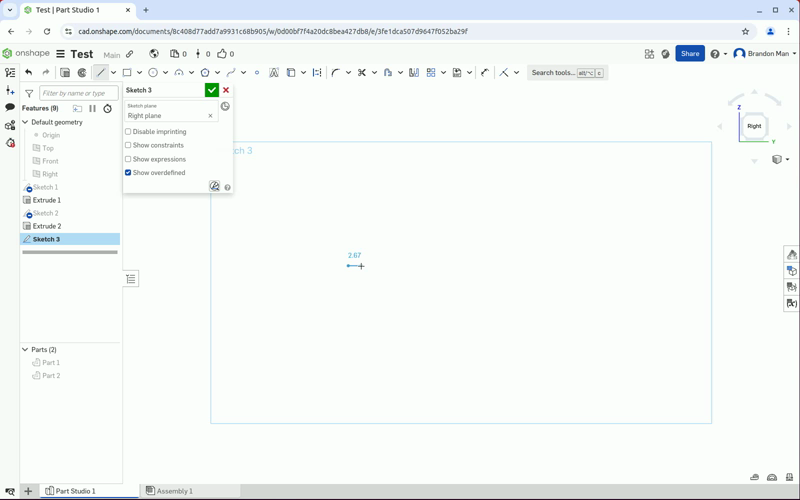
click(361, 265)
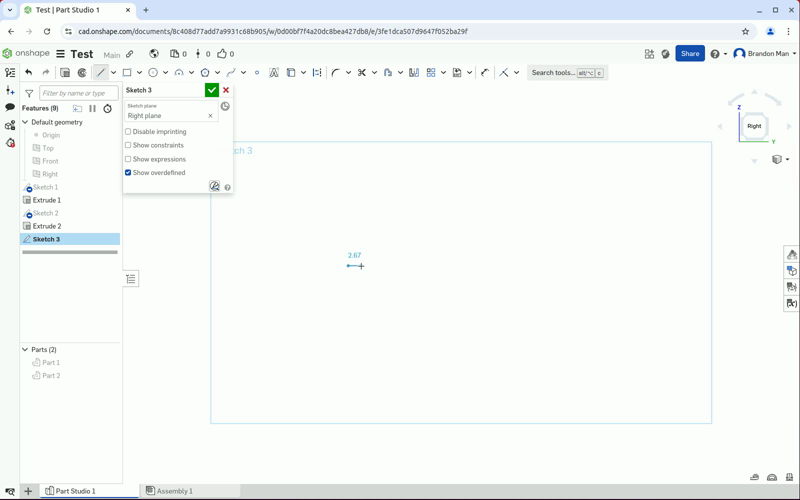
key_up(shift)
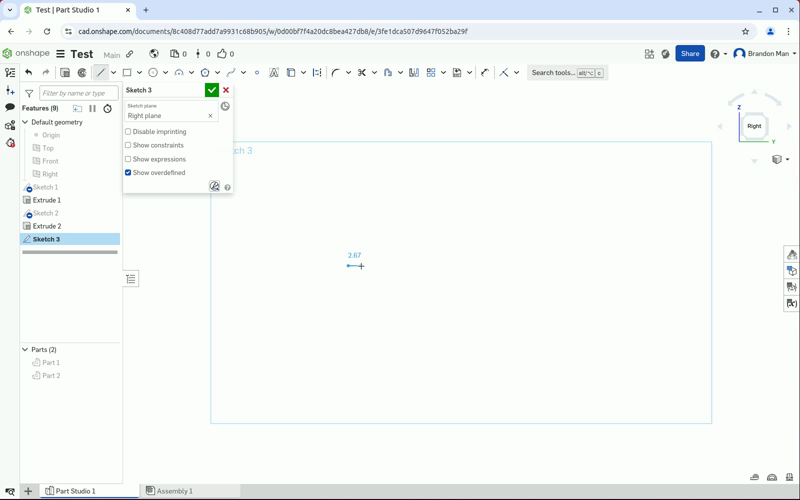
key_down(shift)
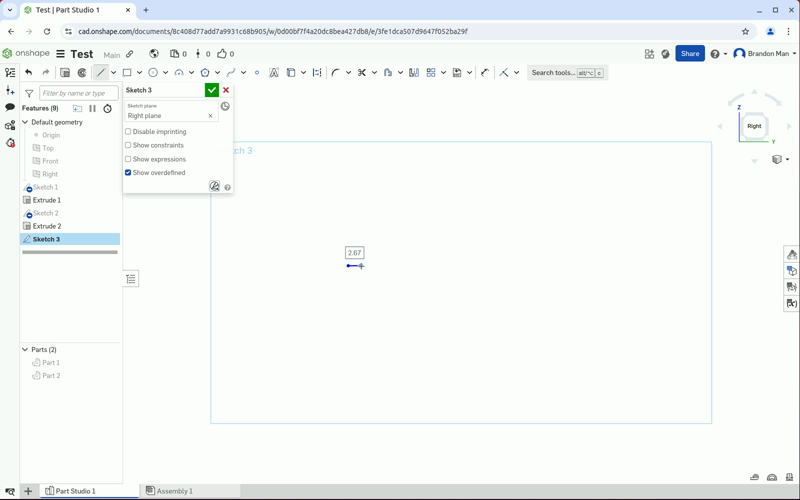
mouse_move(391, 265)
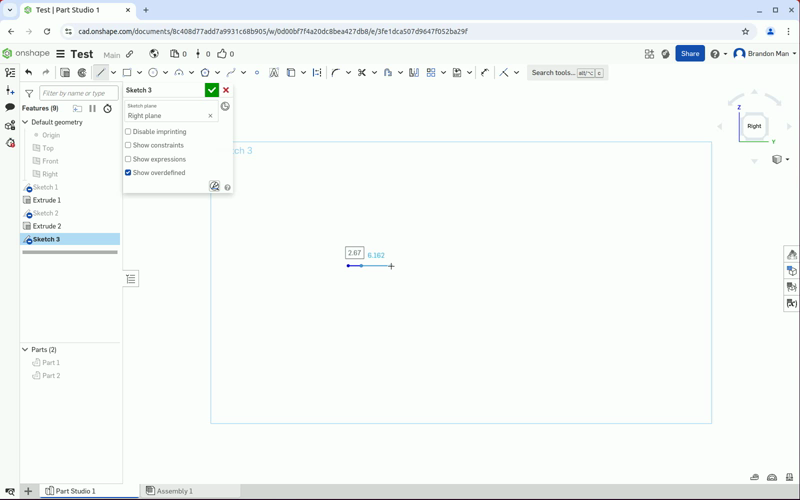
mouse_move(361, 246)
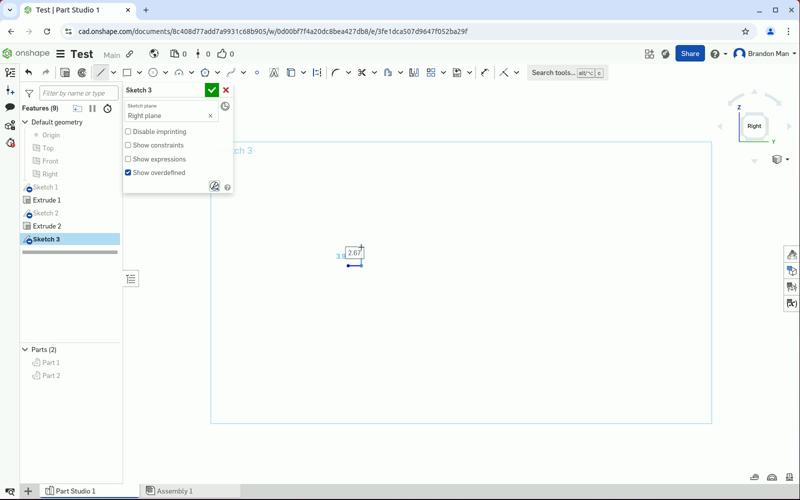
click(361, 246)
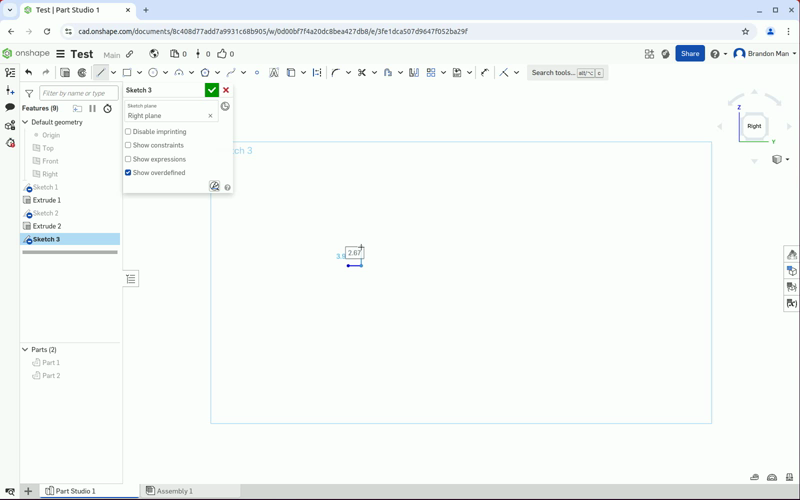
key_up(shift)
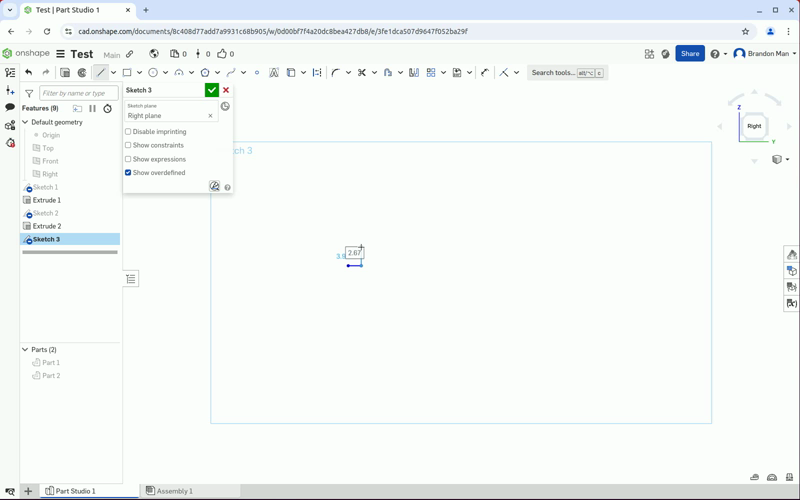
key_down(shift)
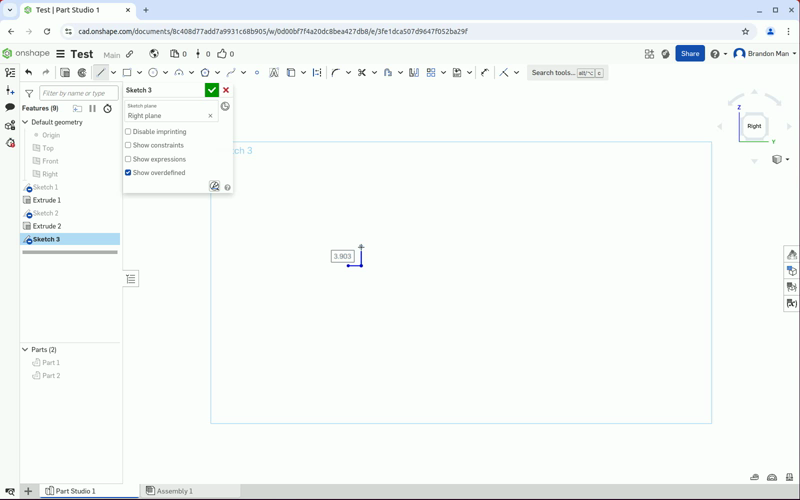
mouse_move(391, 246)
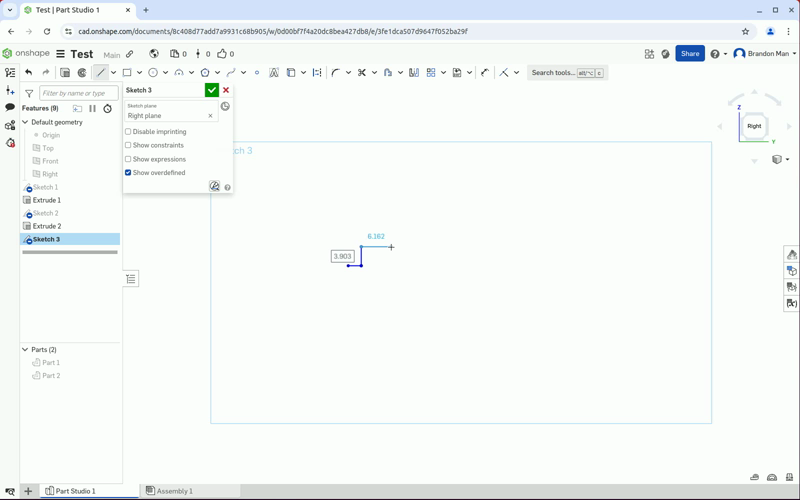
mouse_move(348, 246)
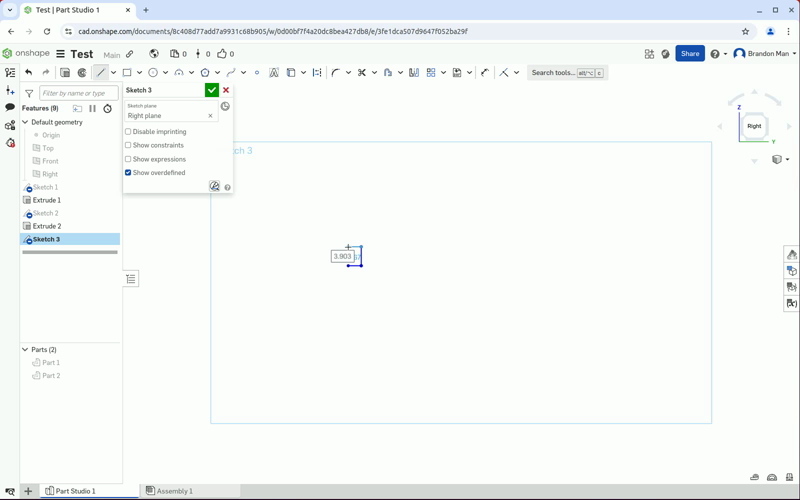
click(348, 246)
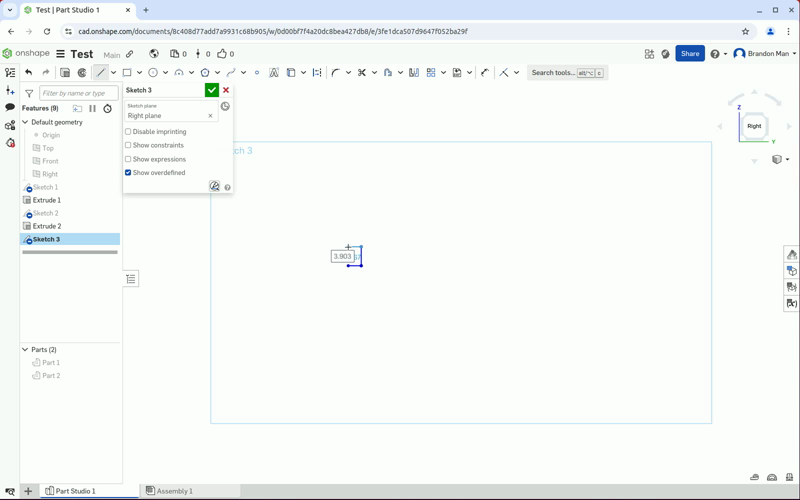
key_up(shift)
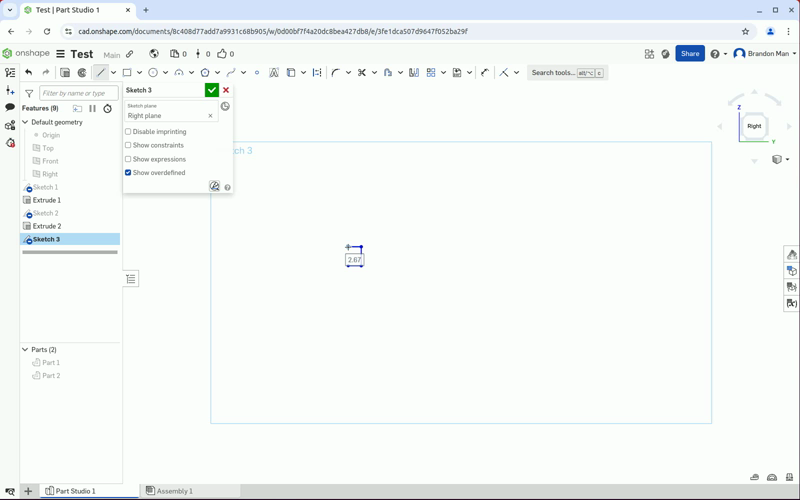
mouse_move(378, 246)
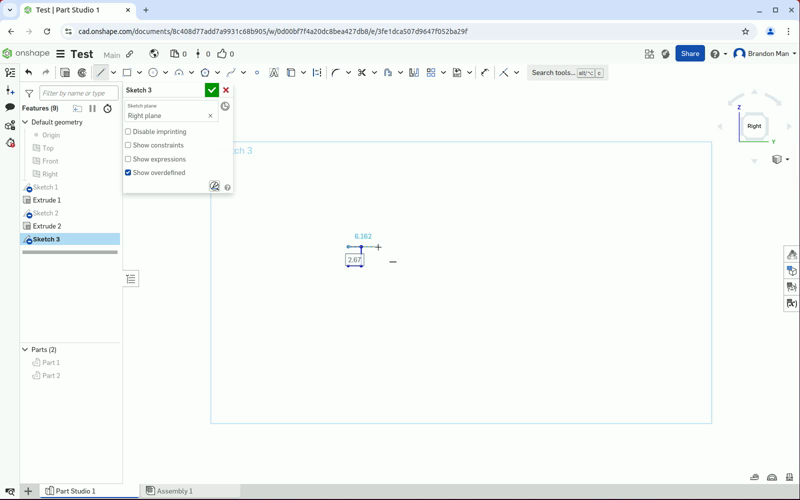
key_down(shift)
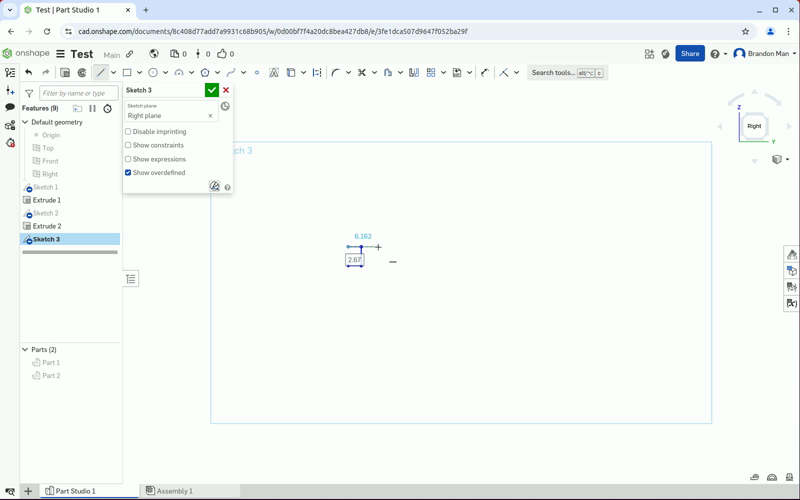
mouse_move(348, 265)
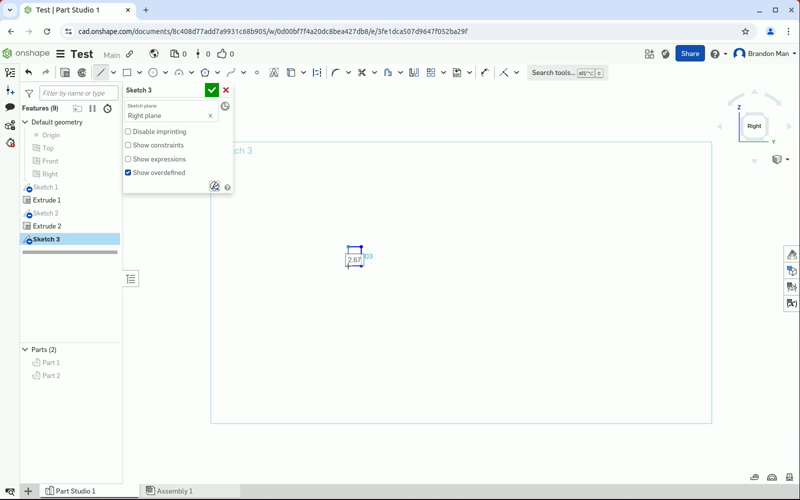
key_up(shift)
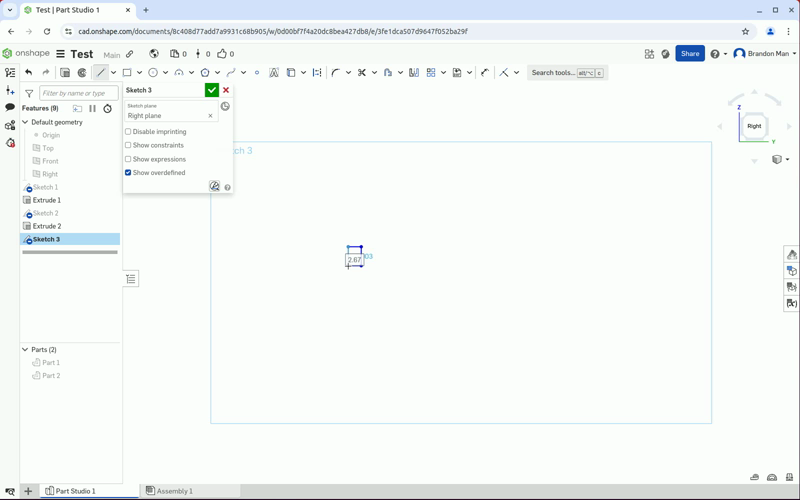
click(348, 265)
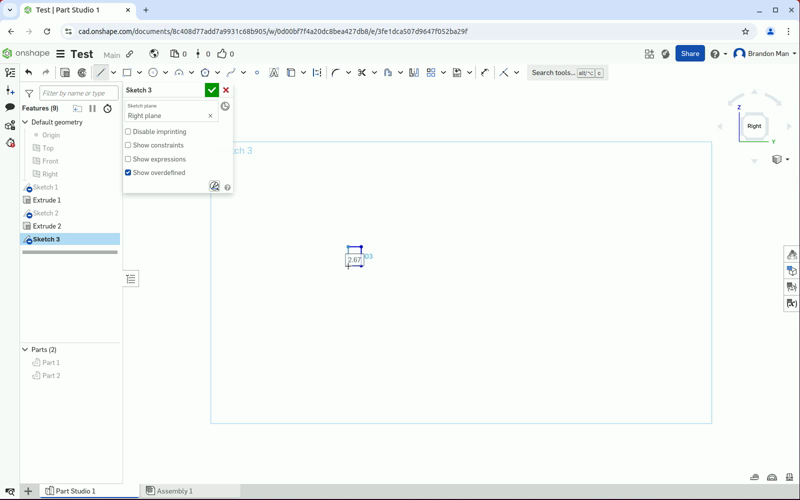
key(esc)
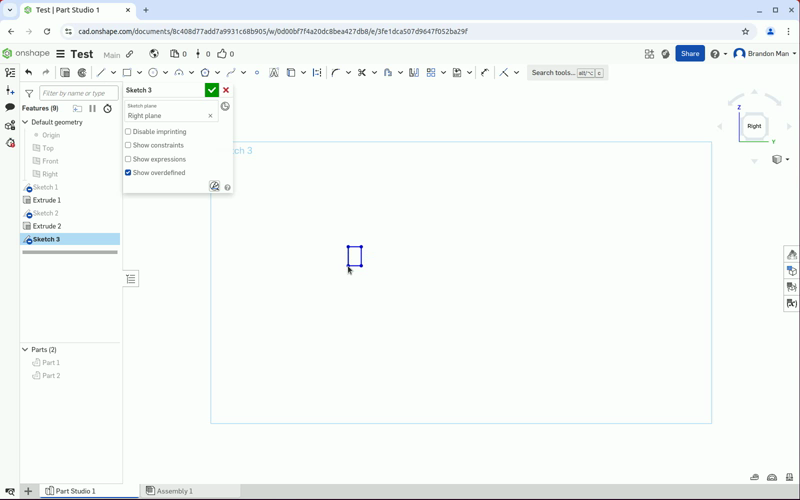
mouse_move(358, 259)
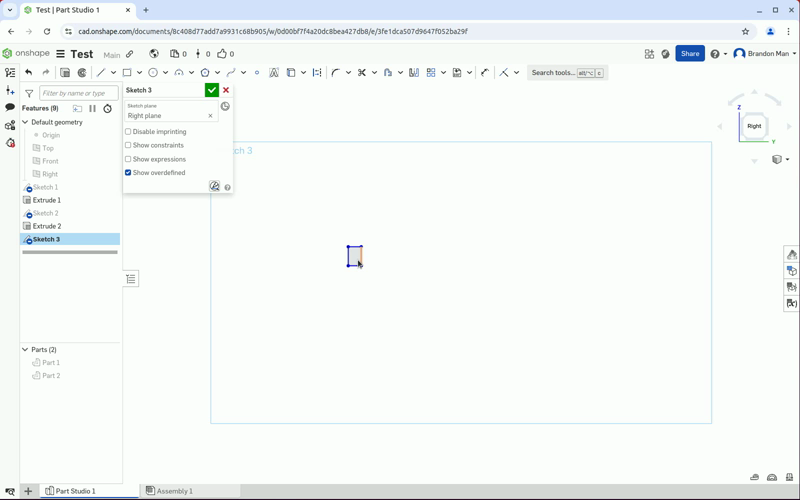
scroll(6)
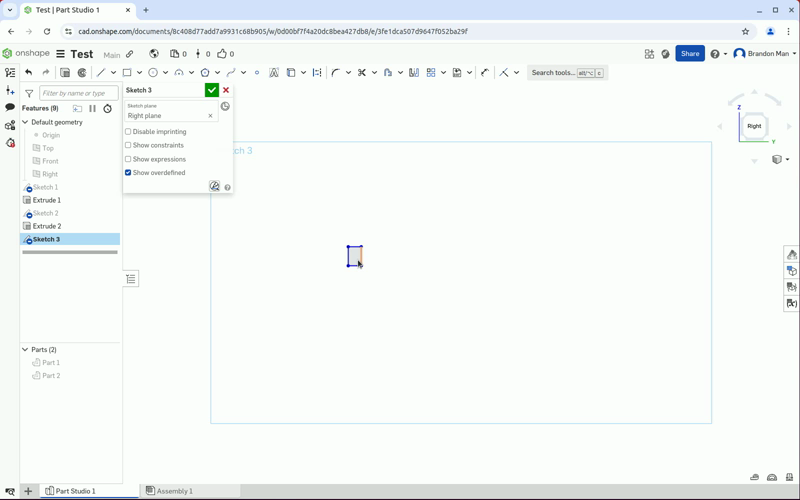
scroll(6)
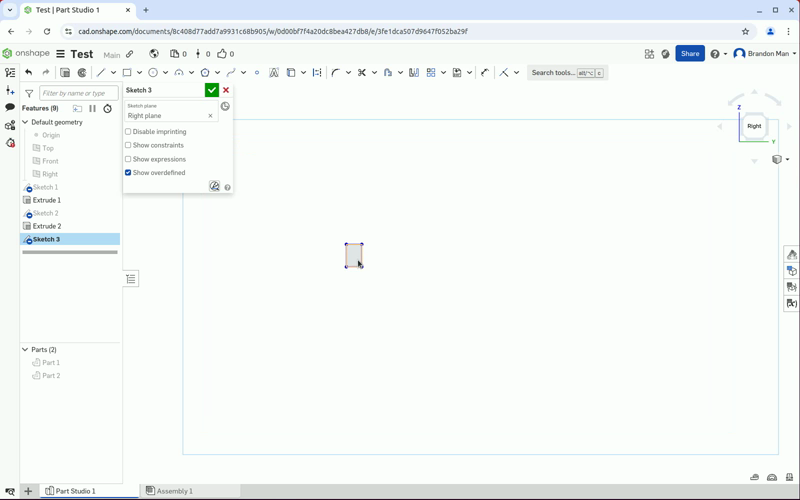
scroll(6)
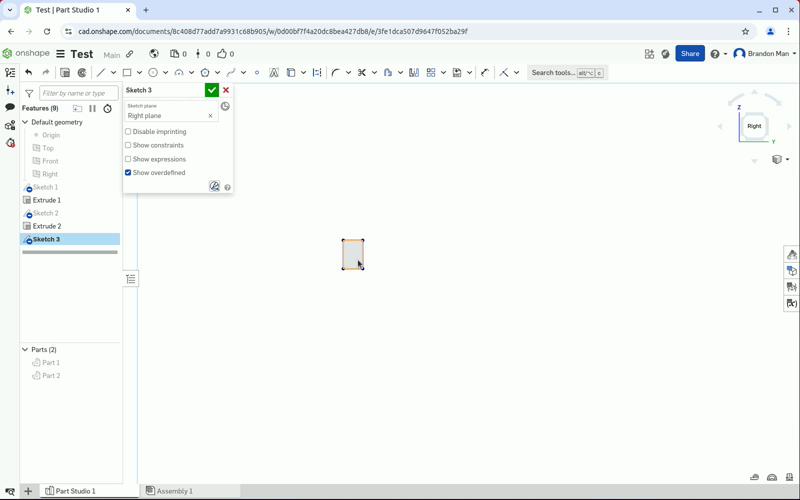
scroll(6)
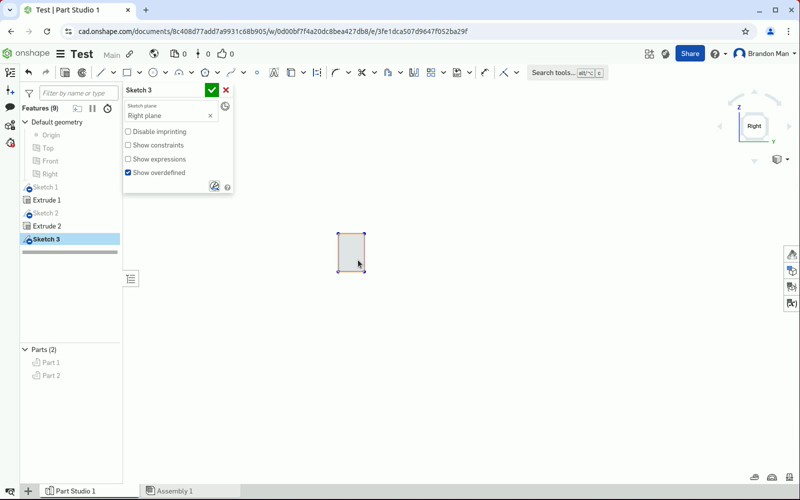
scroll(6)
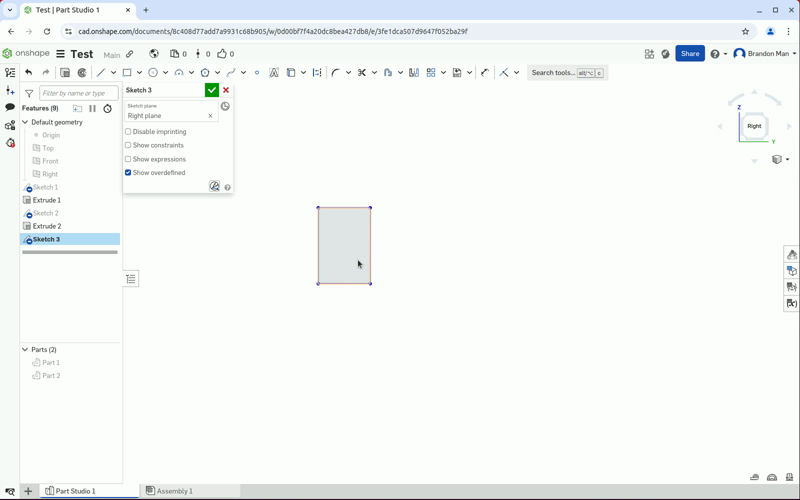
scroll(6)
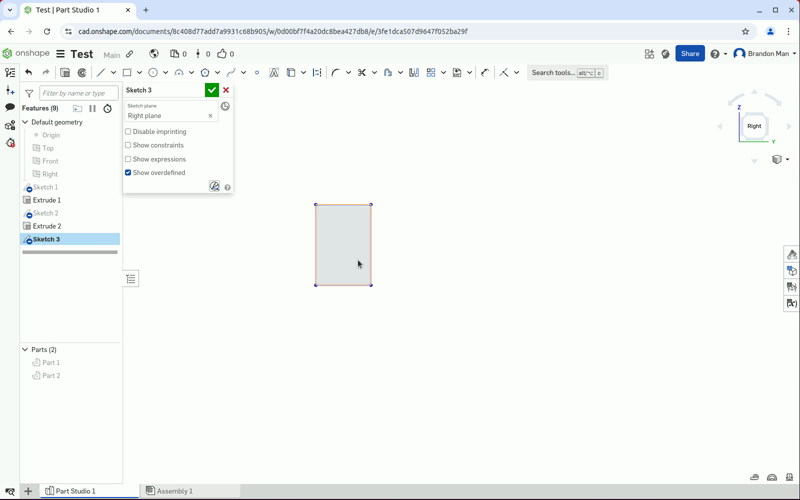
scroll(6)
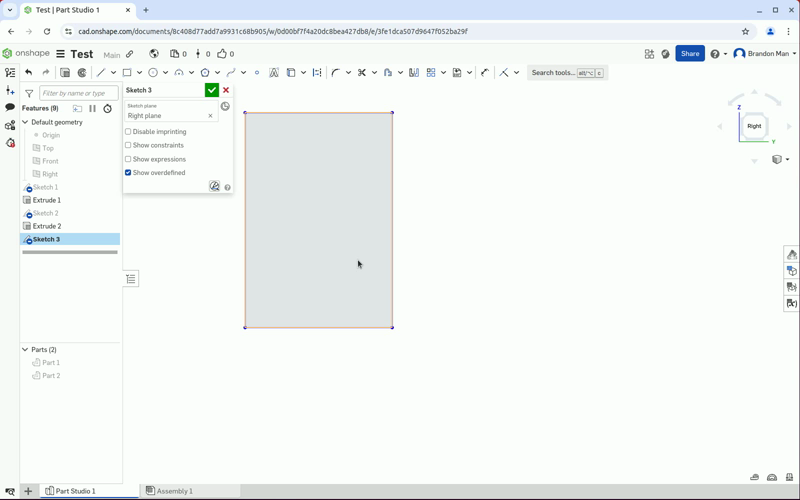
click(358, 259)
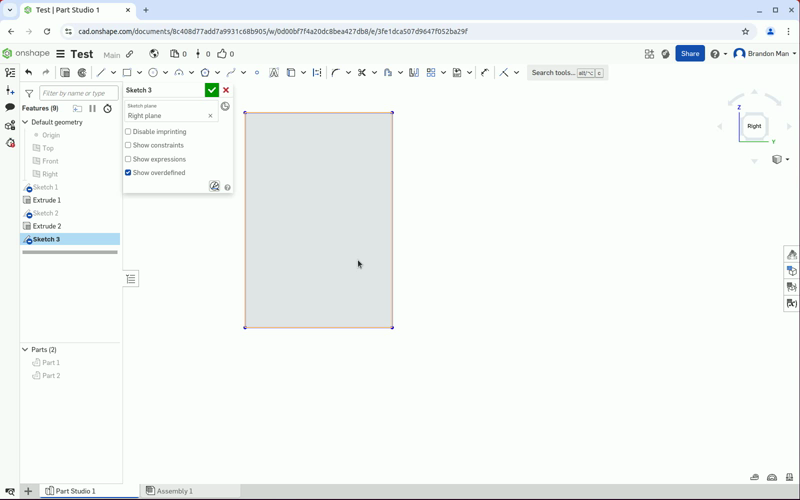
scroll(-6)
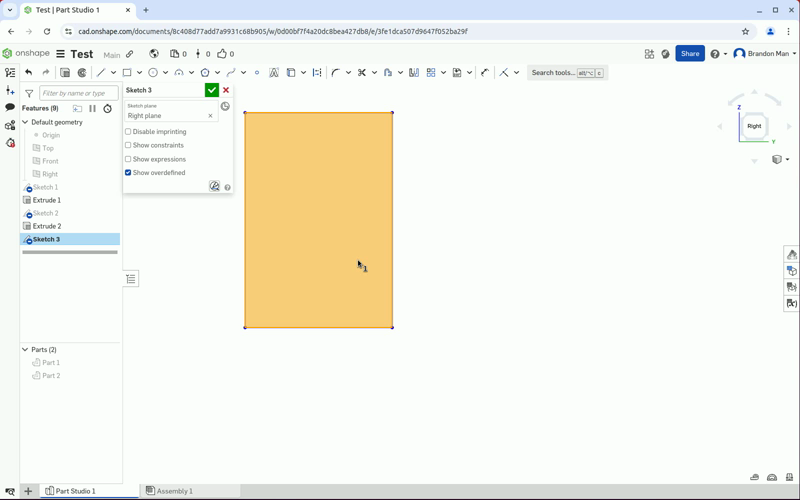
scroll(-6)
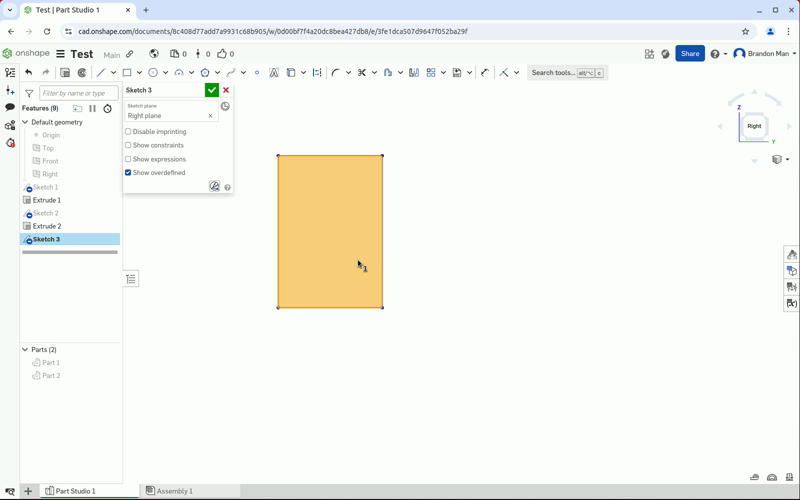
scroll(-6)
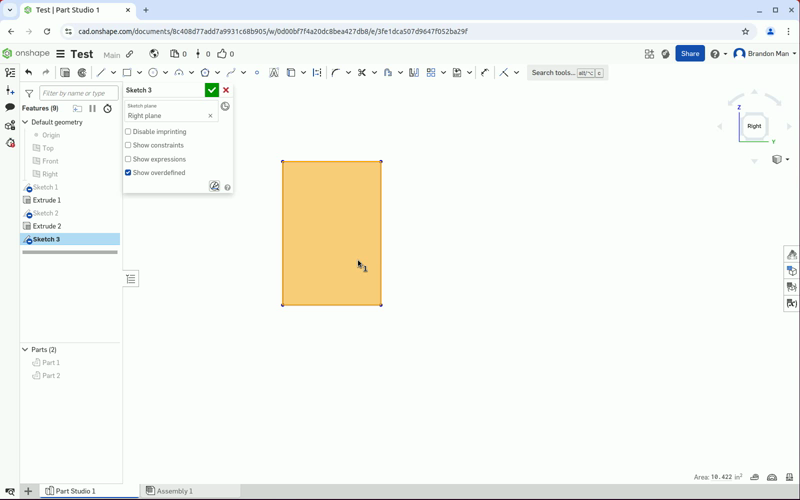
scroll(-6)
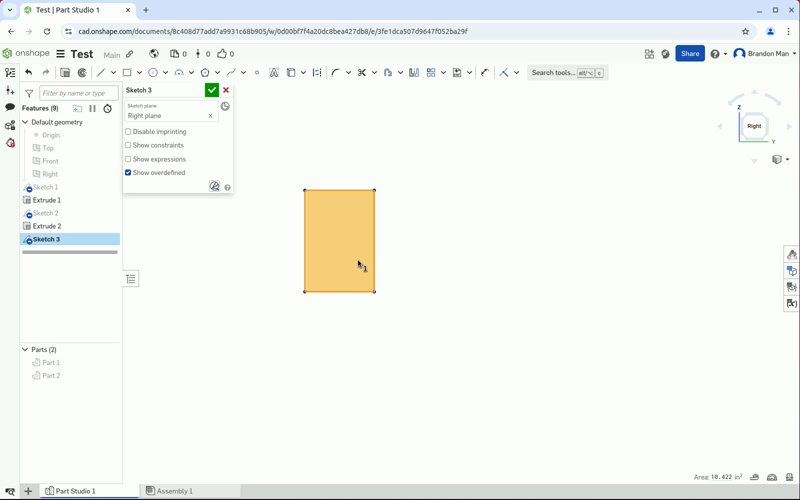
scroll(-6)
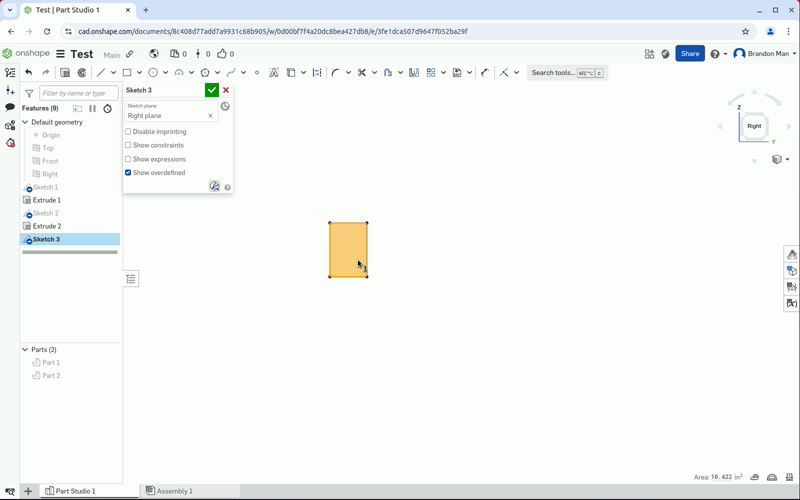
scroll(-6)
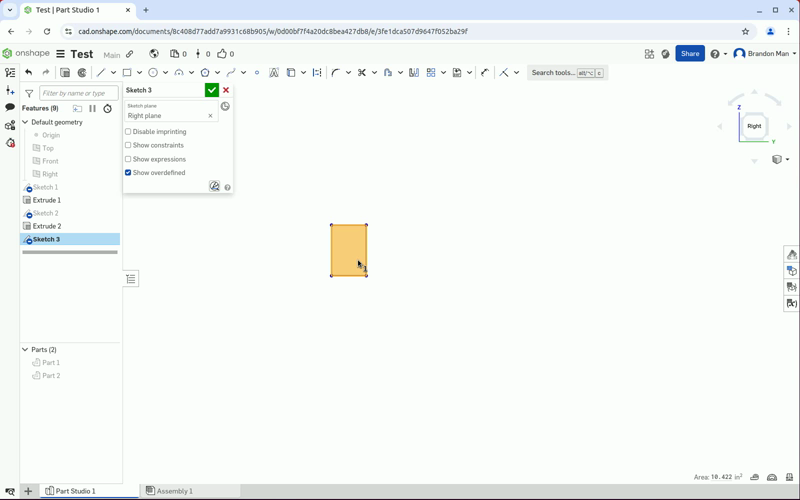
scroll(-6)
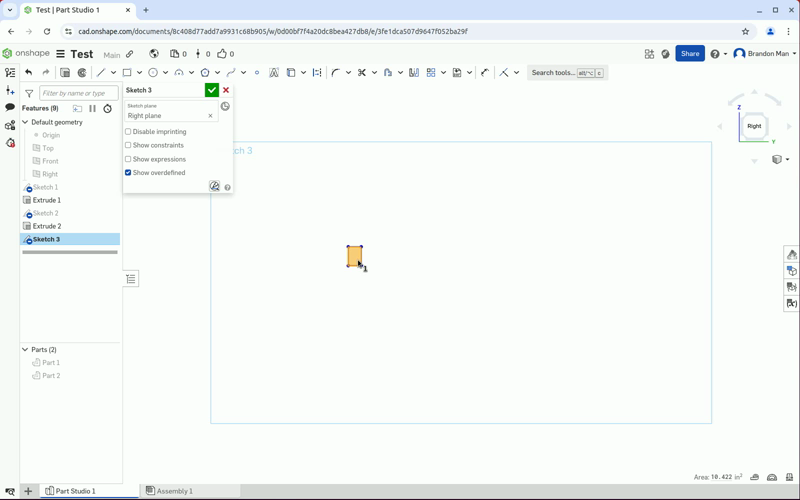
mouse_move(73, 352)
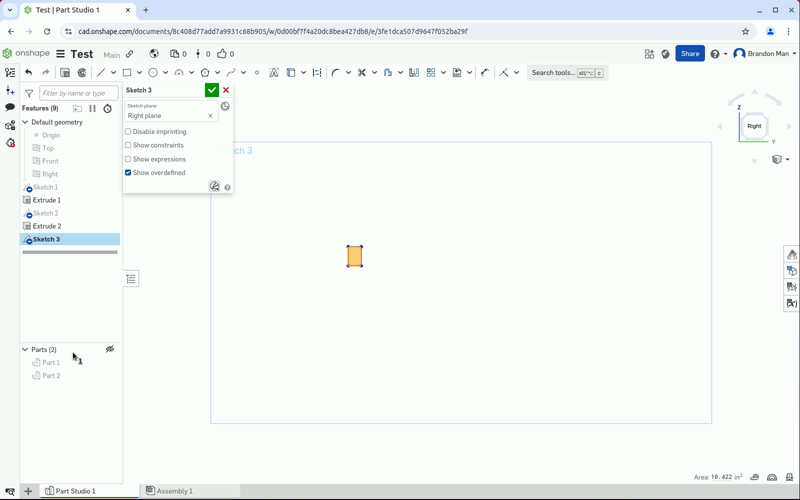
key(shift+y)
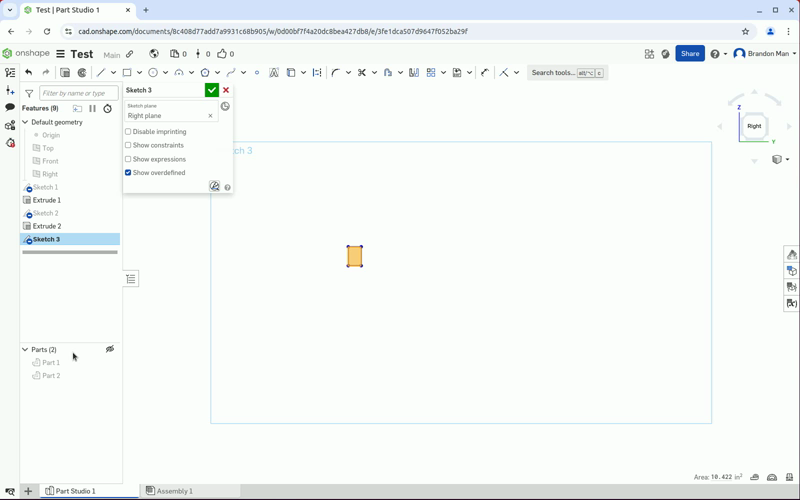
key(shift+e)
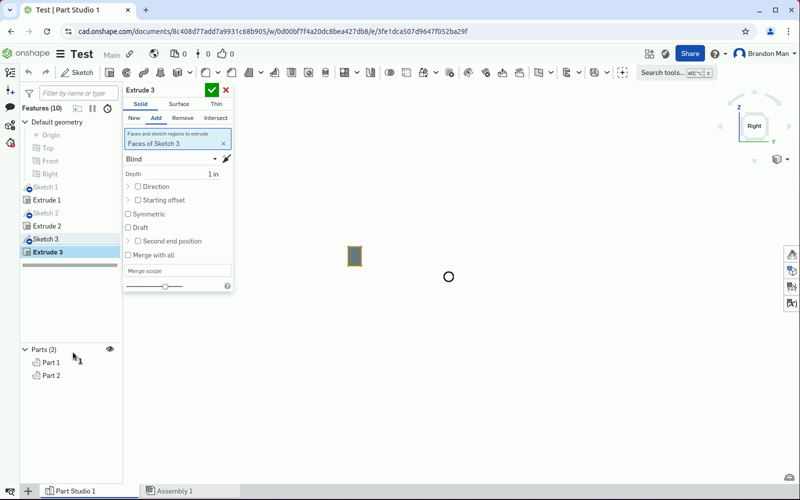
mouse_move(143, 106)
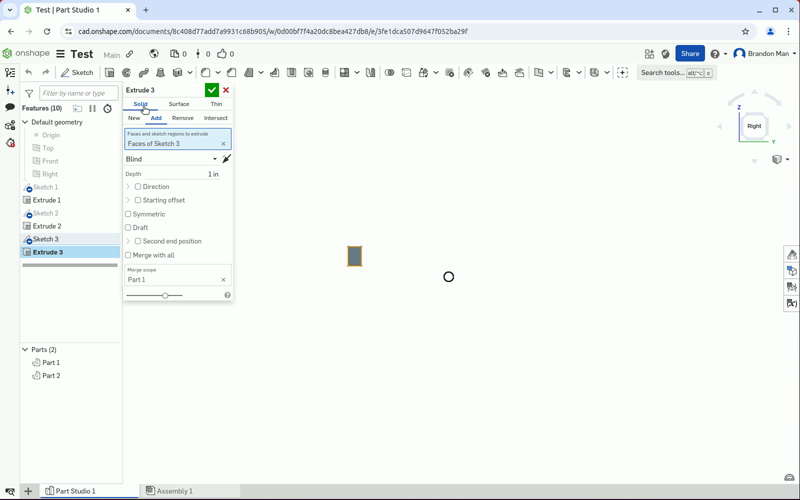
click(143, 106)
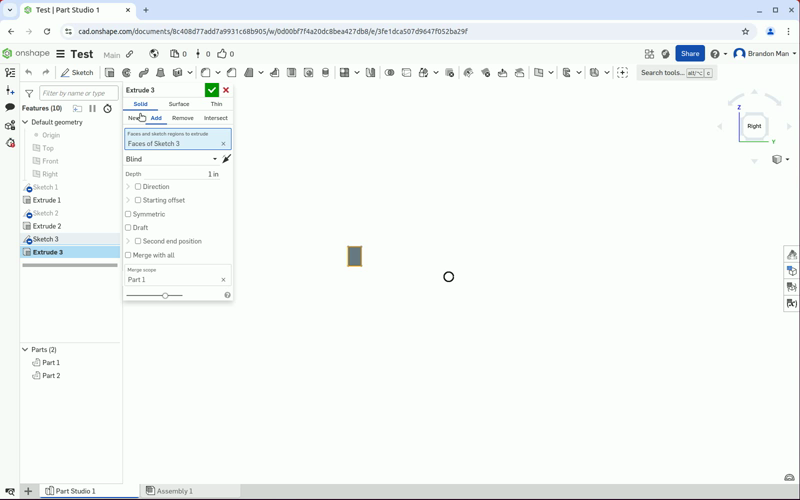
mouse_move(137, 120)
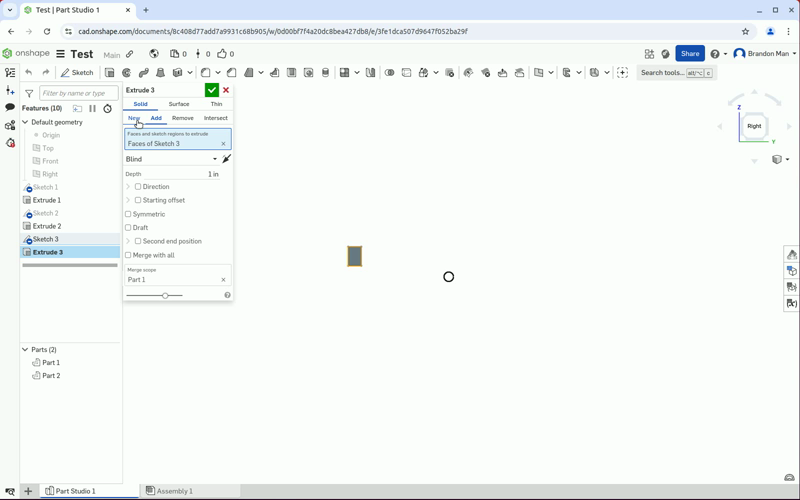
click(137, 120)
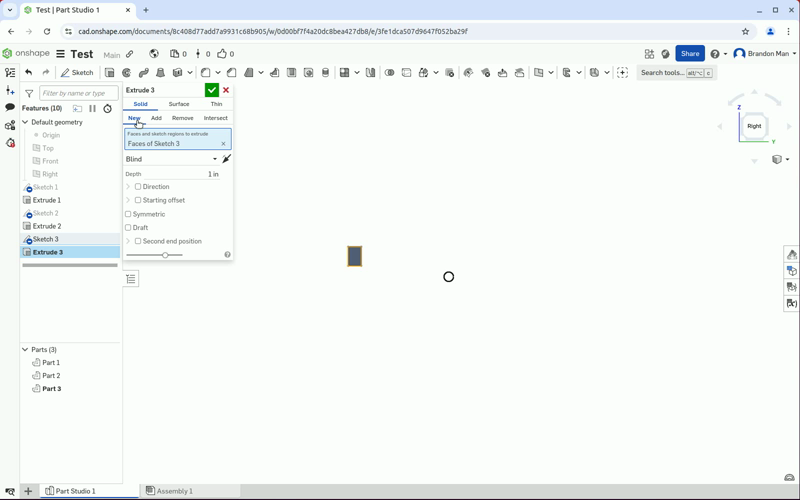
key(tab, 4)
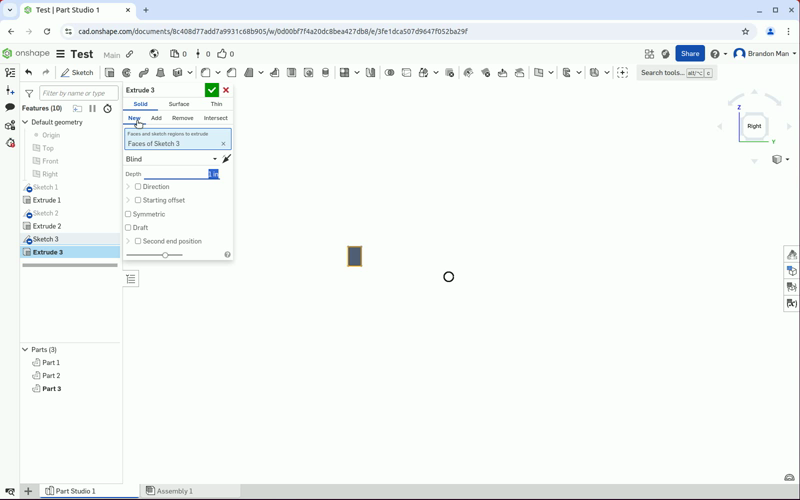
text(0.722)
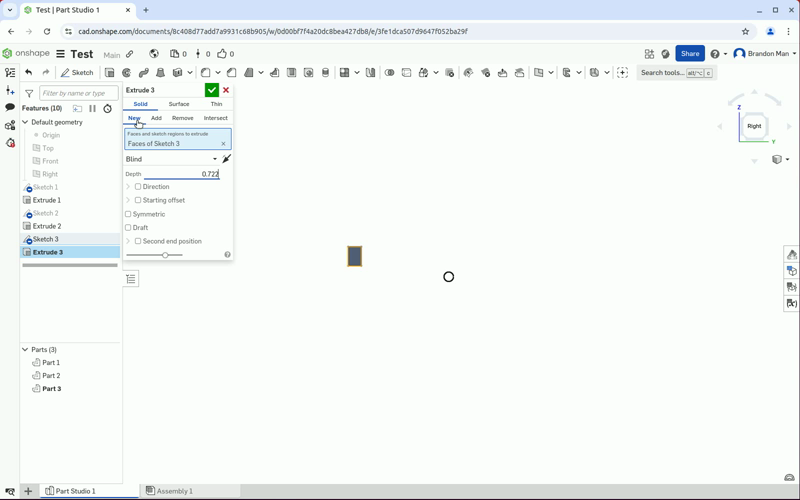
key(enter)
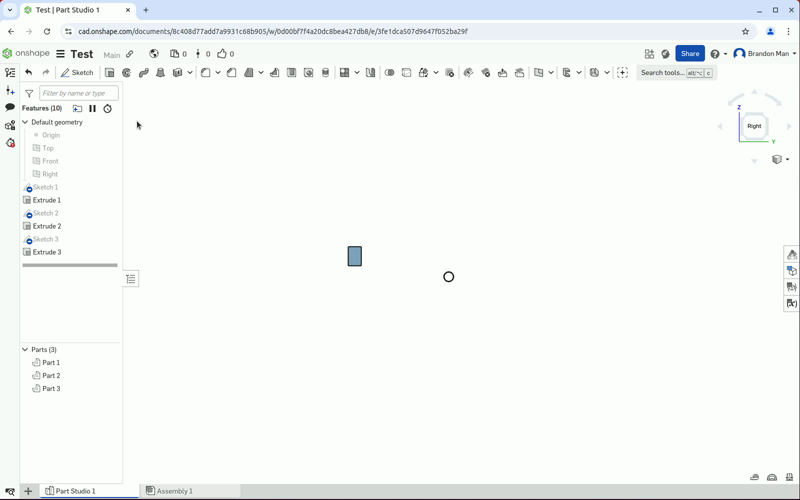
key(shift+h)
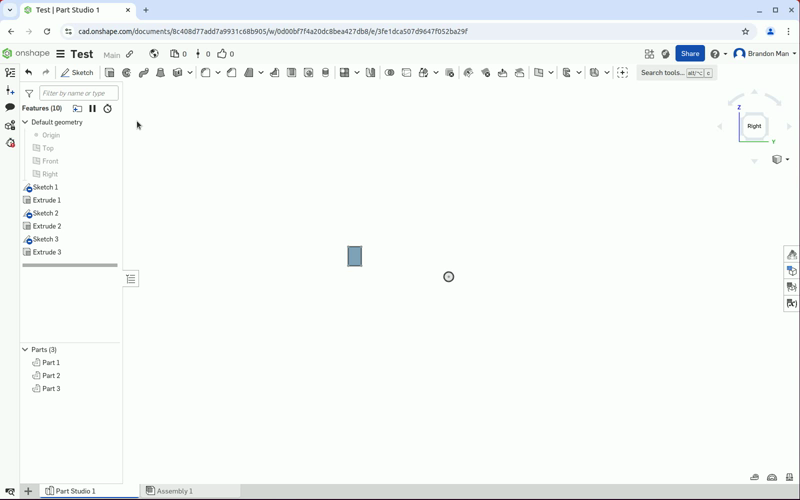
key(shift+h)
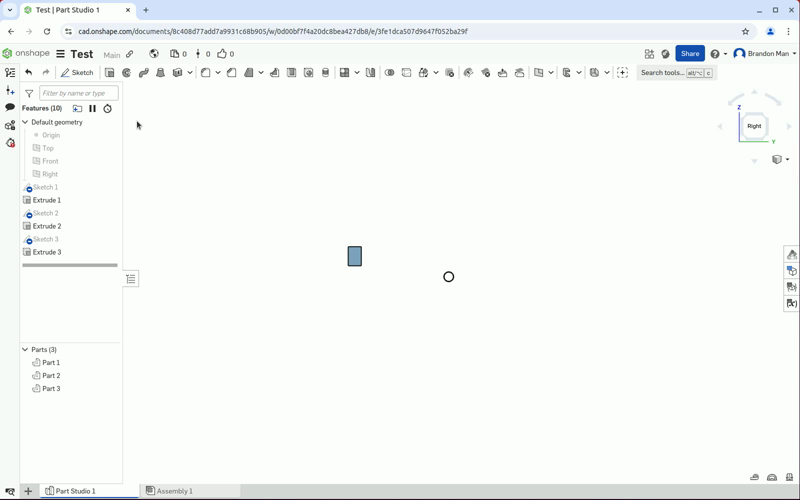
mouse_move(73, 189)
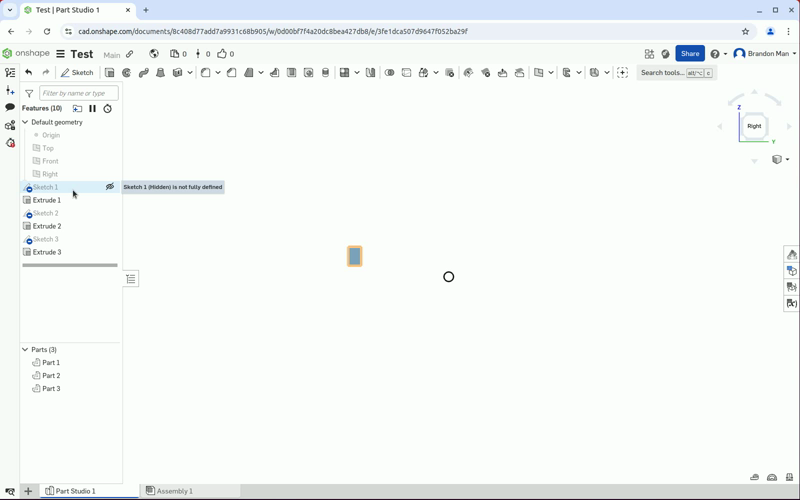
click(73, 189)
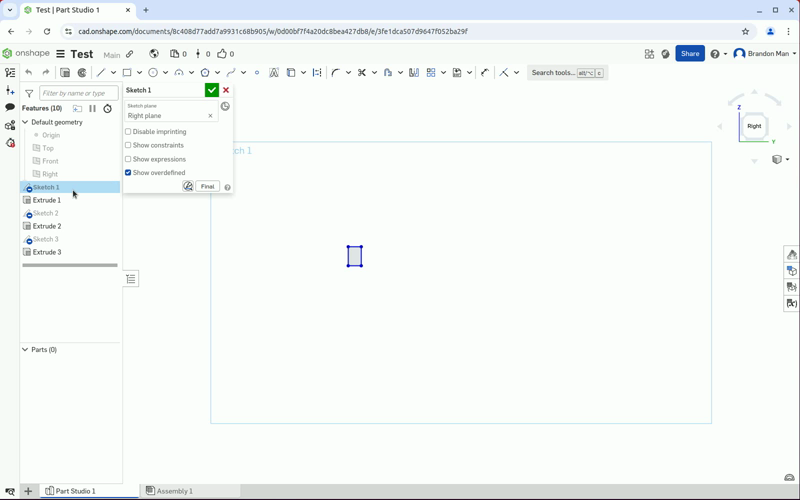
mouse_move(229, 92)
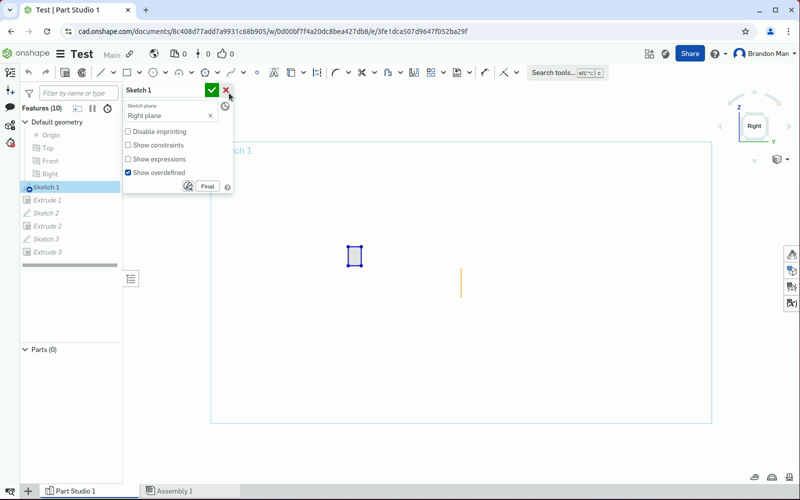
click(229, 92)
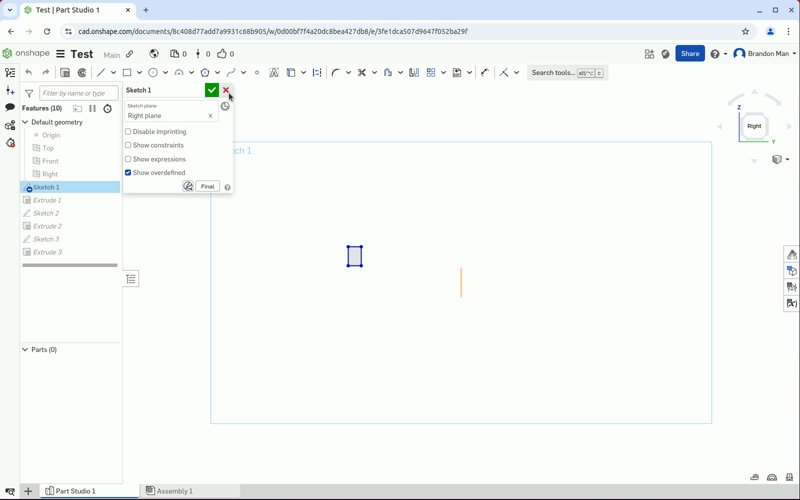
key(shift+s)
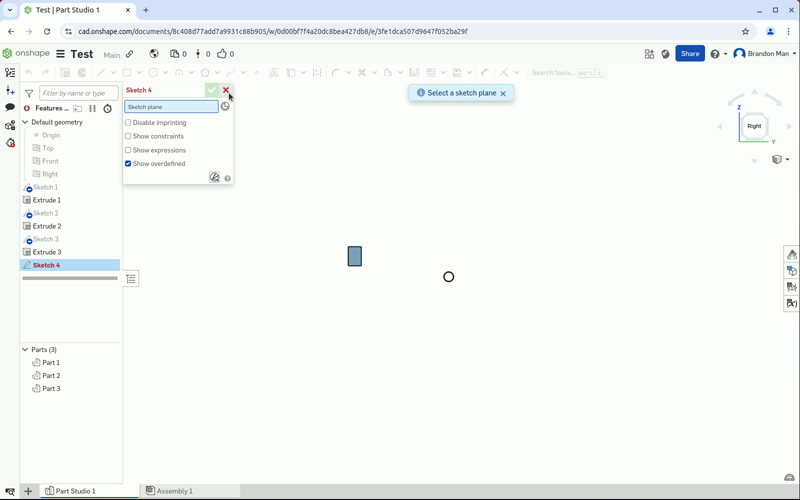
mouse_move(73, 176)
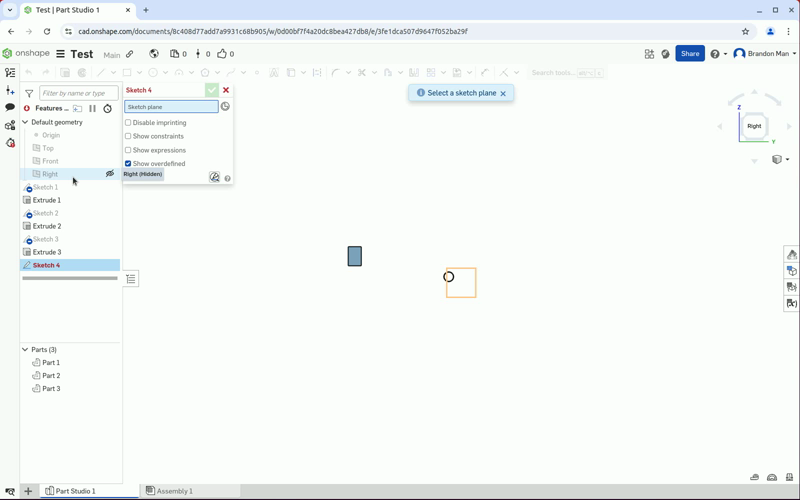
click(73, 176)
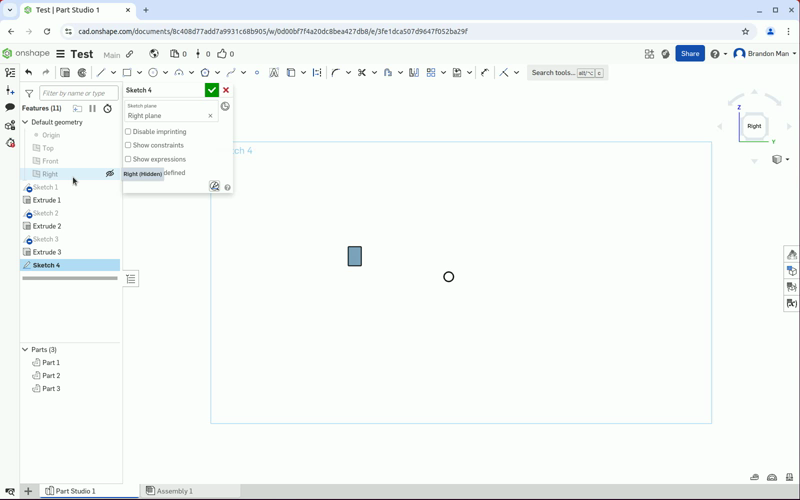
mouse_move(73, 352)
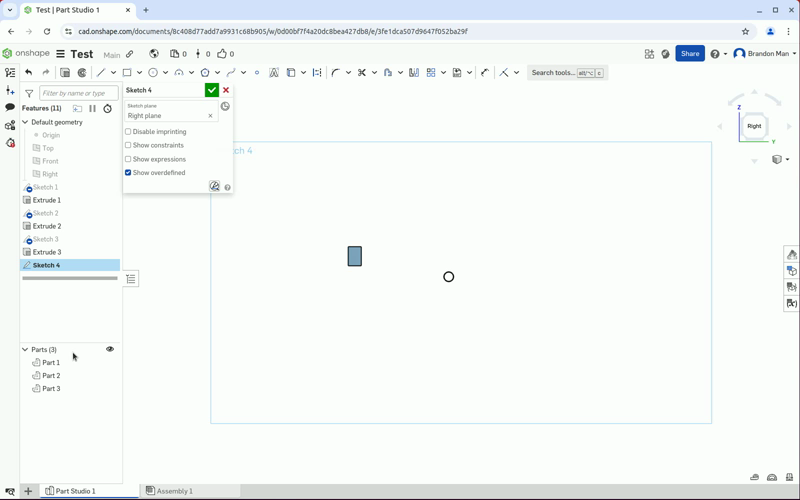
key(y)
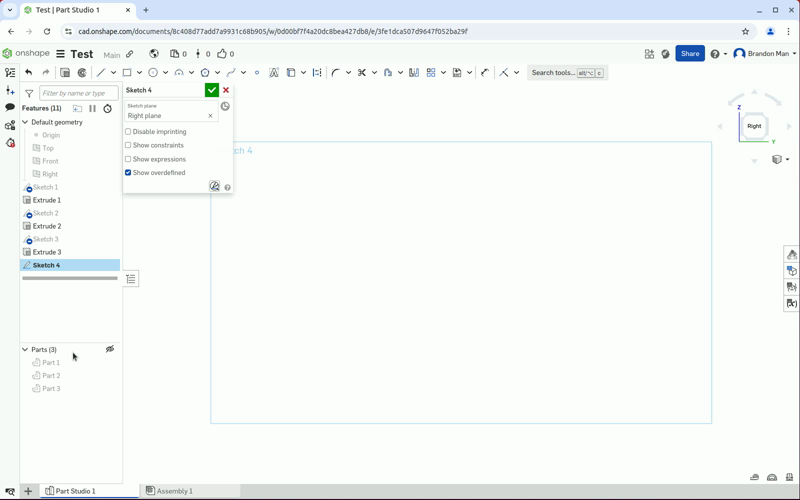
key(c)
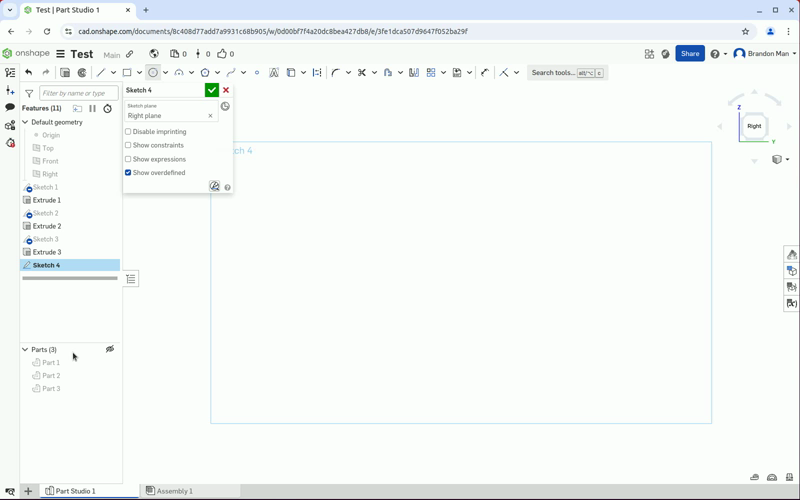
key_down(shift)
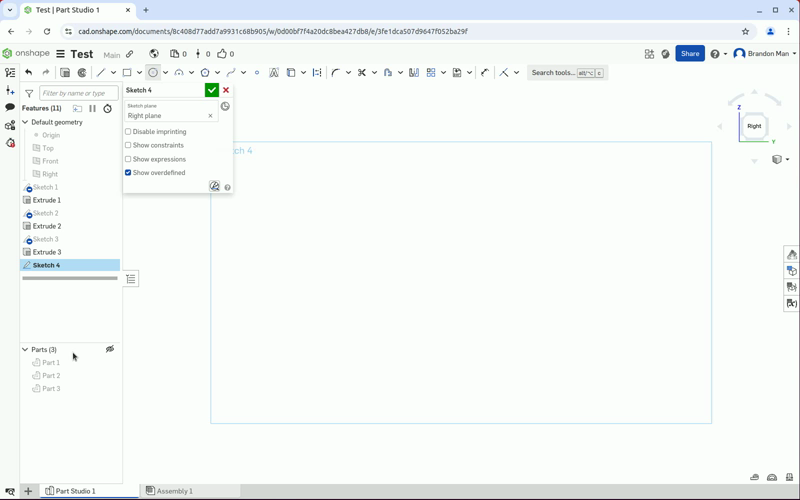
mouse_move(448, 276)
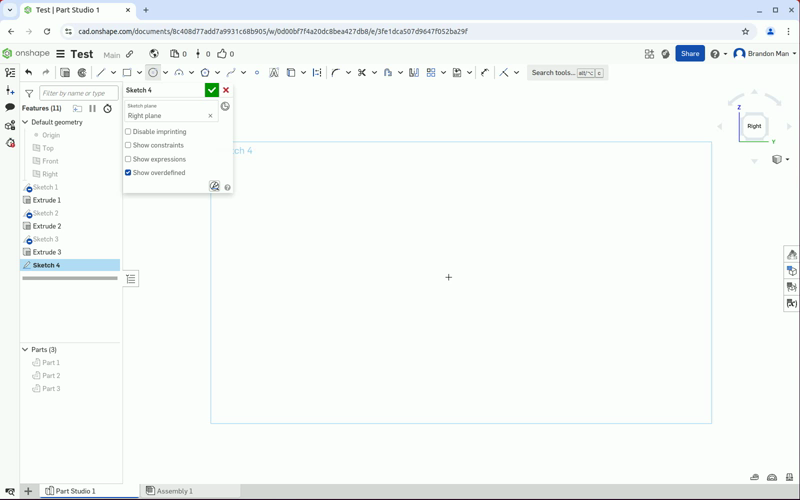
click(448, 276)
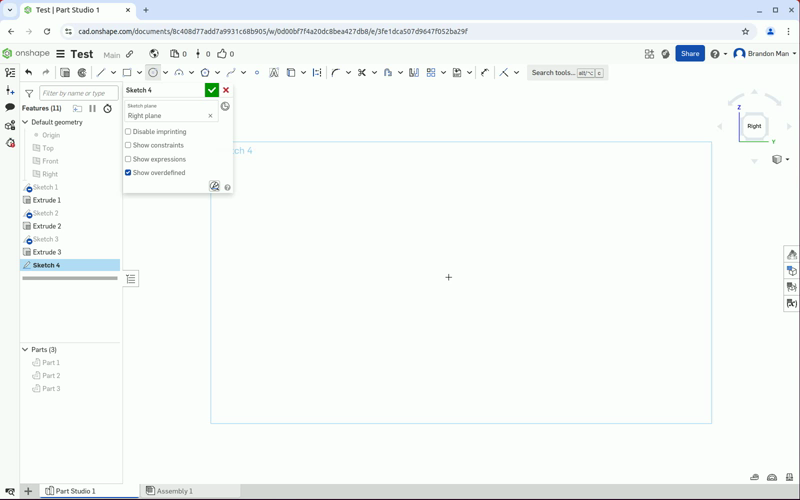
key_up(shift)
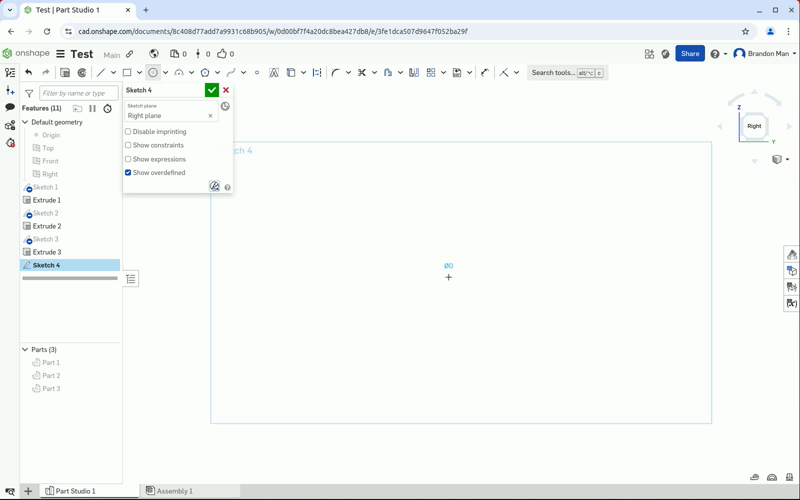
mouse_move(453, 276)
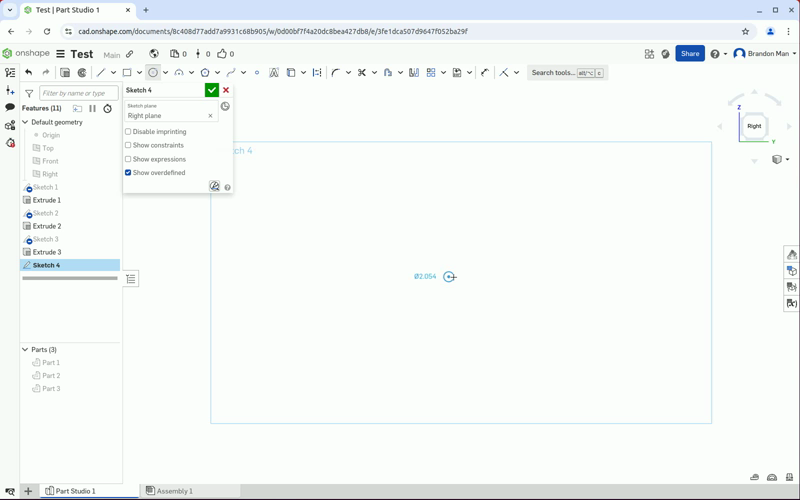
click(453, 276)
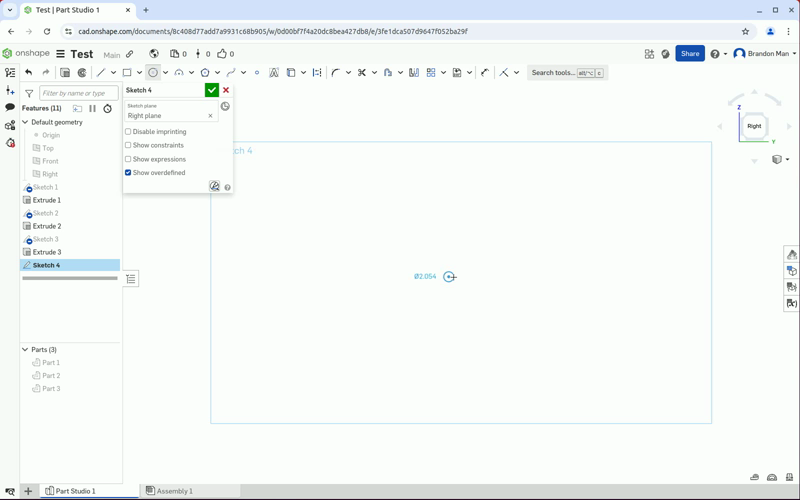
key(esc)
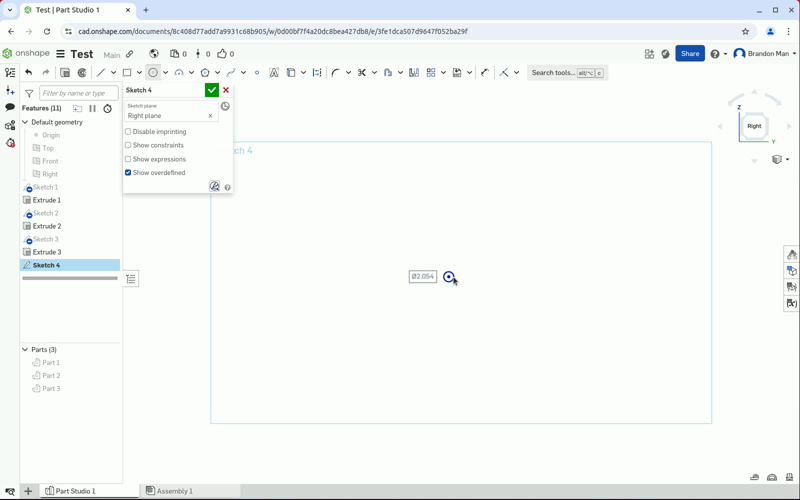
key(c)
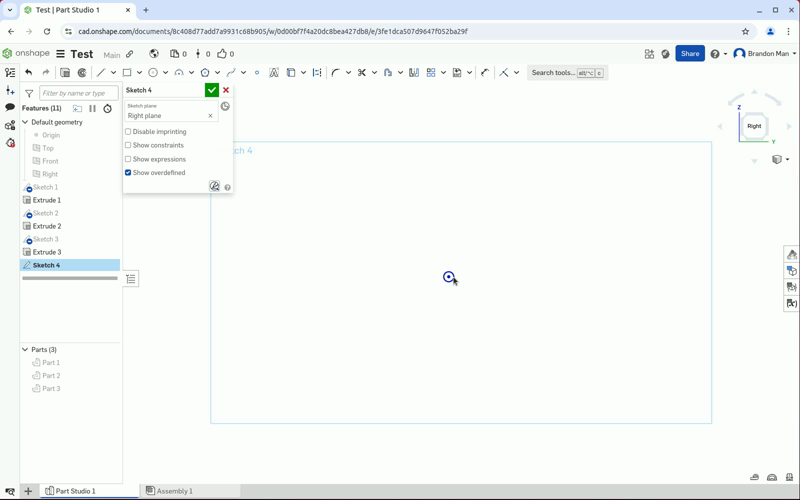
key_down(shift)
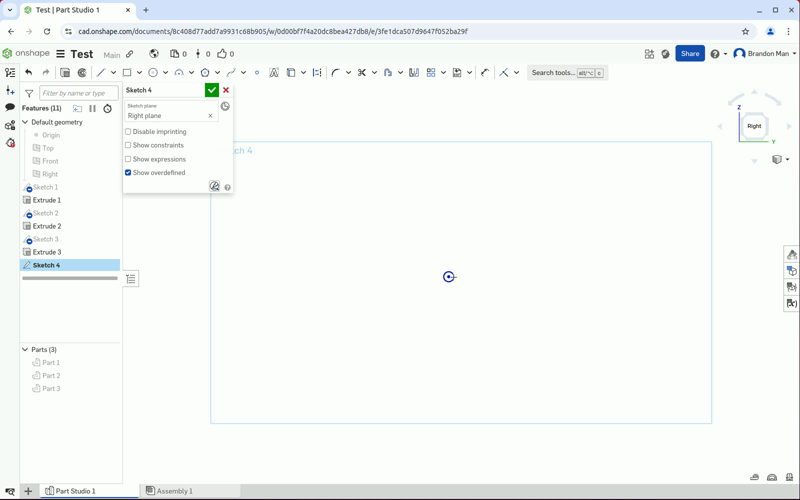
mouse_move(448, 276)
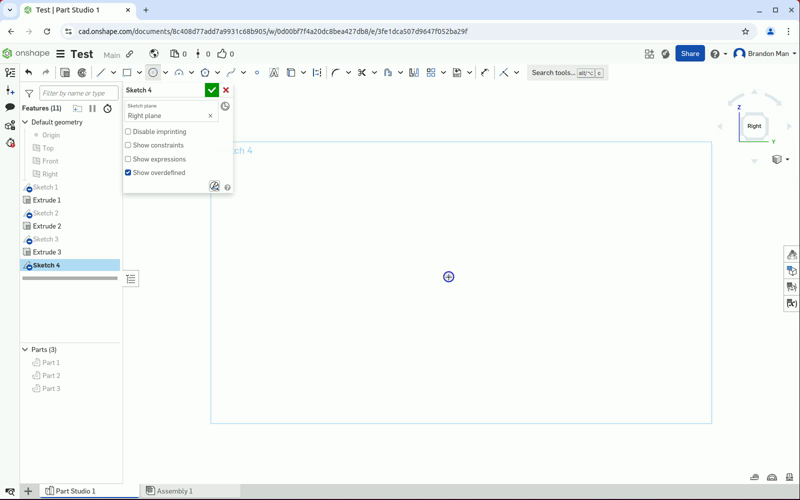
click(448, 276)
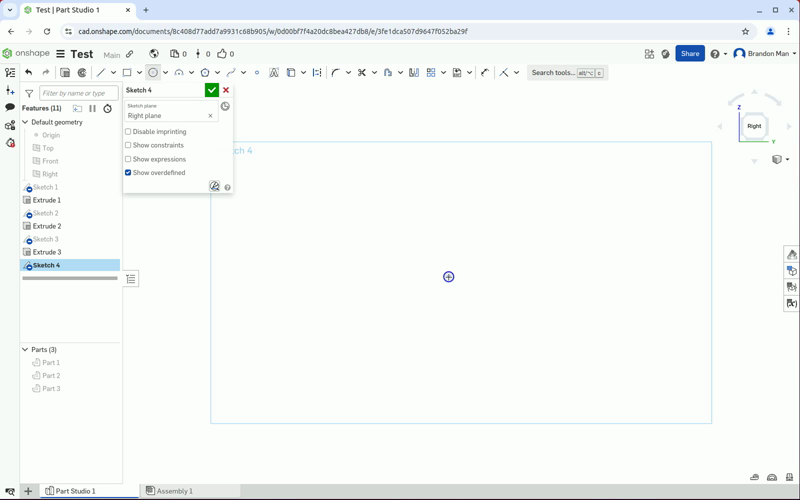
key_up(shift)
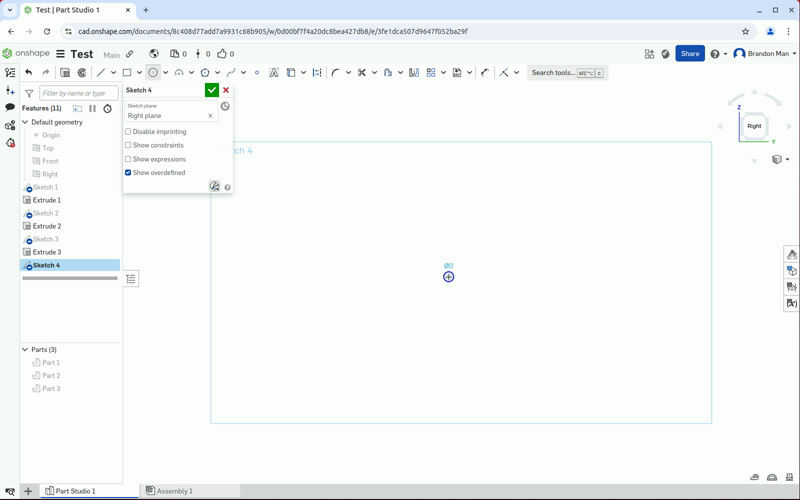
mouse_move(453, 276)
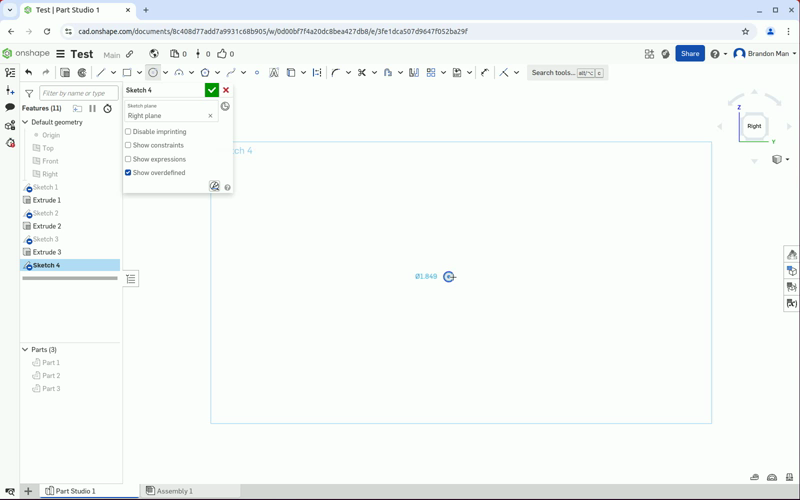
scroll(6)
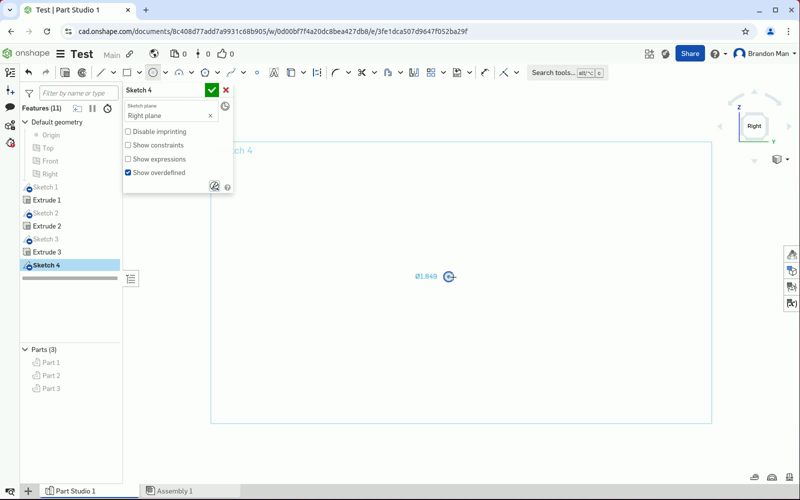
scroll(6)
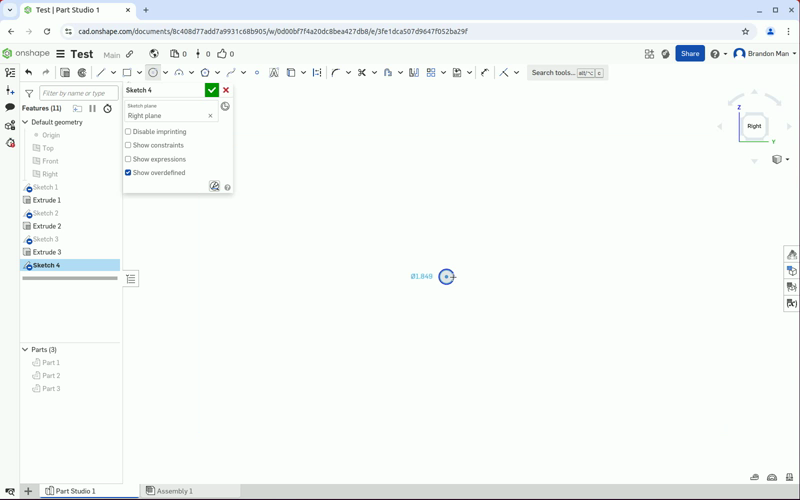
scroll(6)
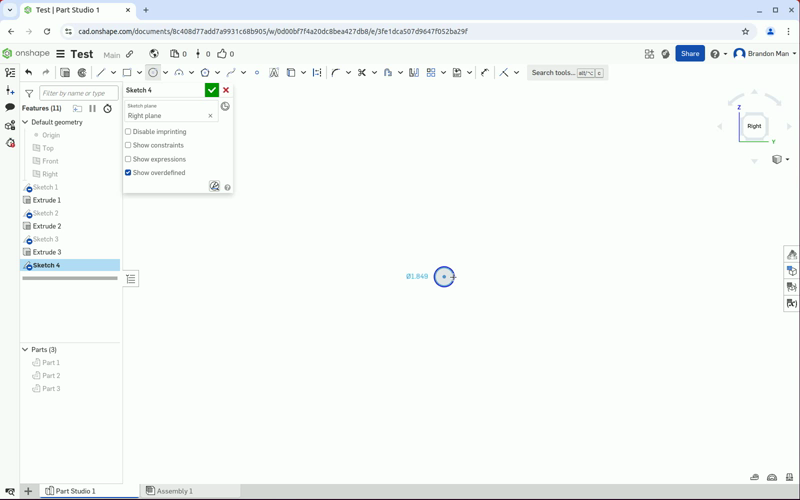
scroll(6)
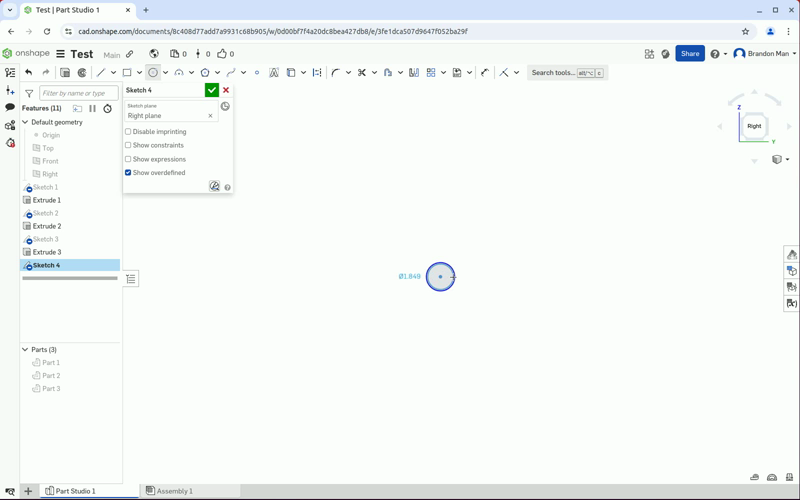
scroll(6)
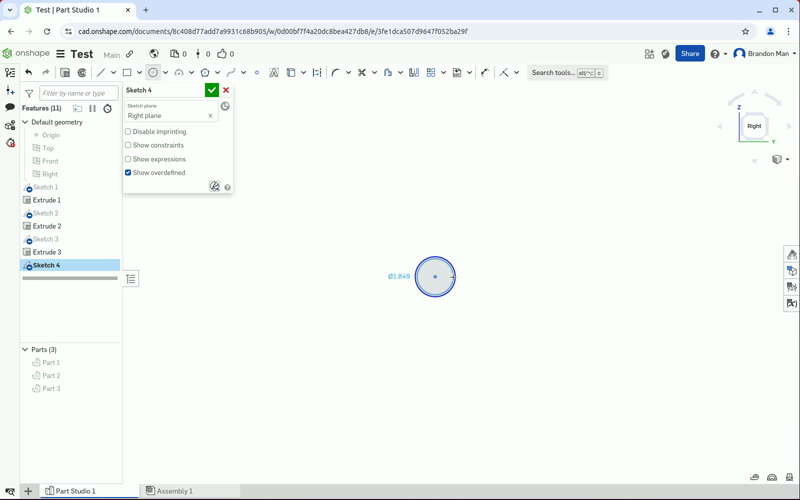
scroll(6)
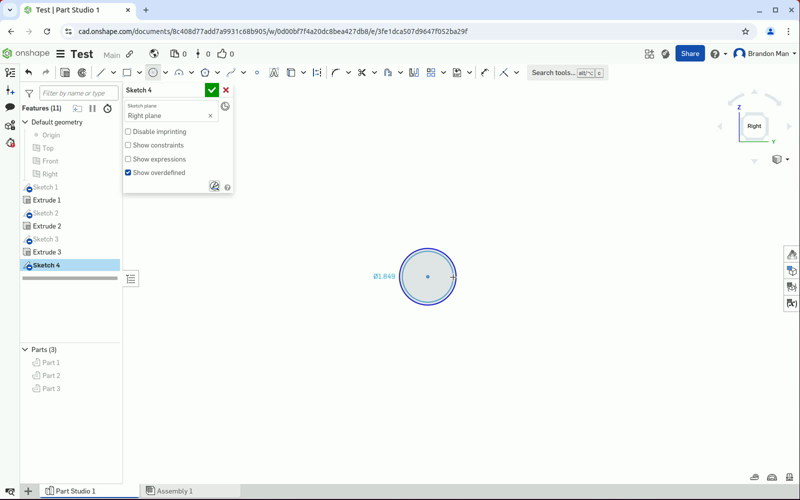
scroll(6)
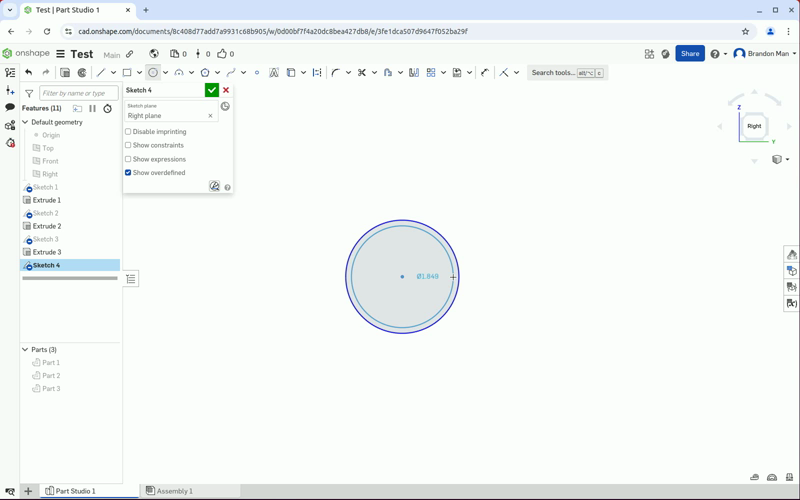
click(453, 276)
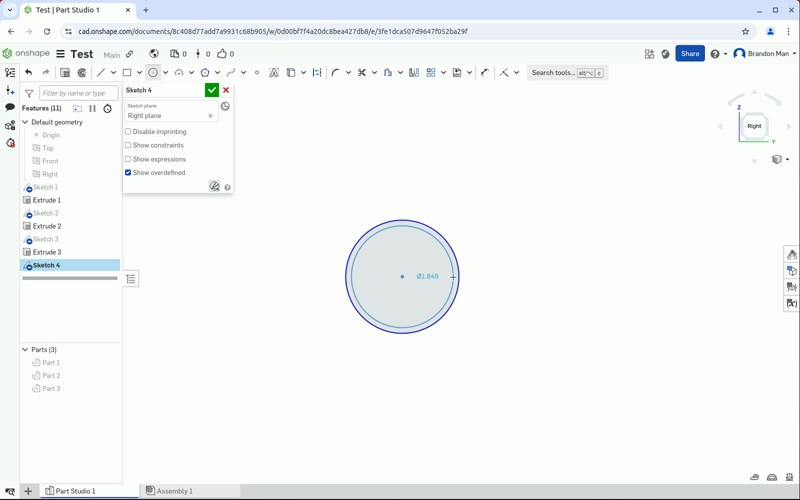
scroll(-6)
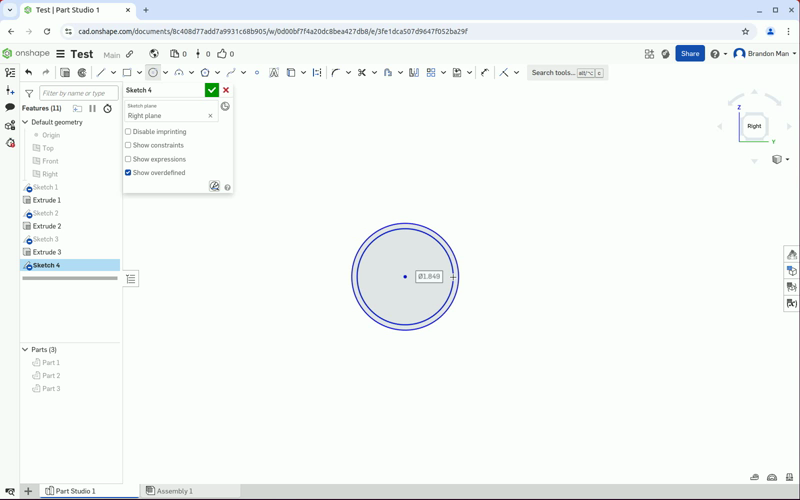
scroll(-6)
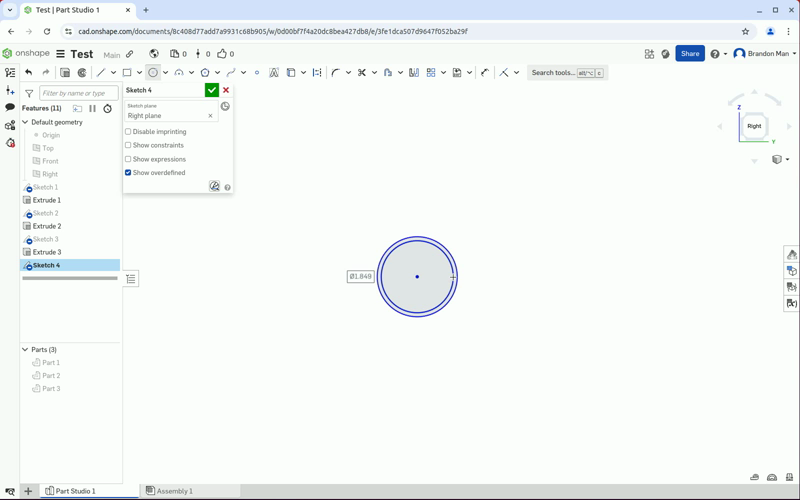
scroll(-6)
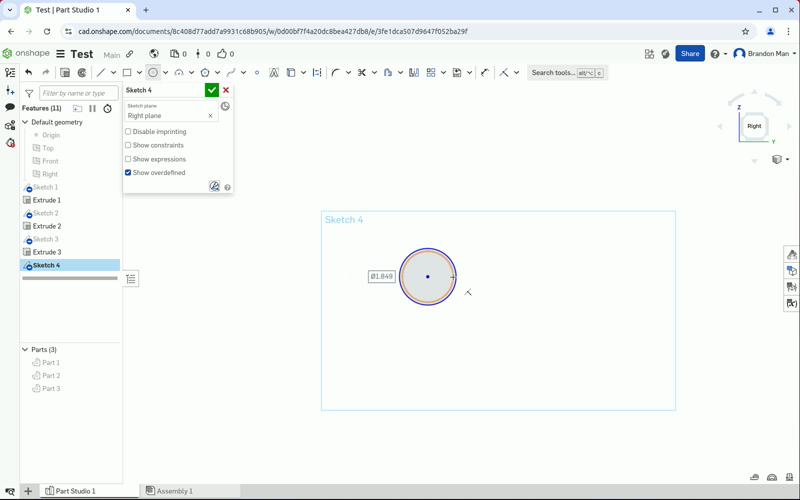
scroll(-6)
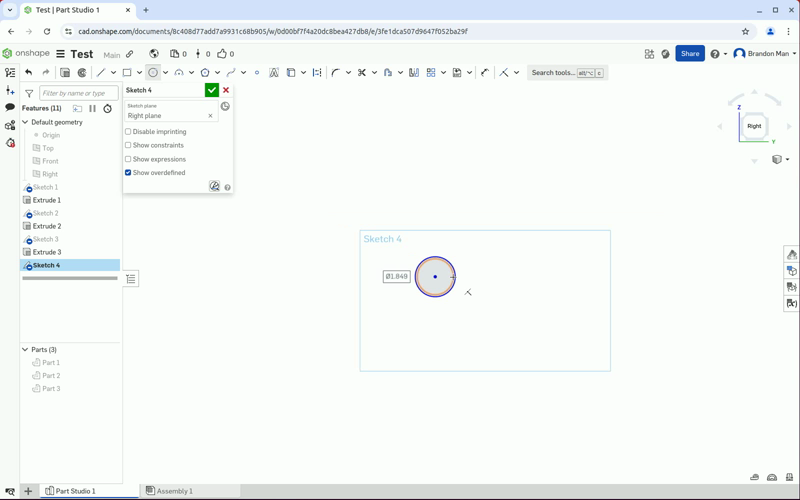
scroll(-6)
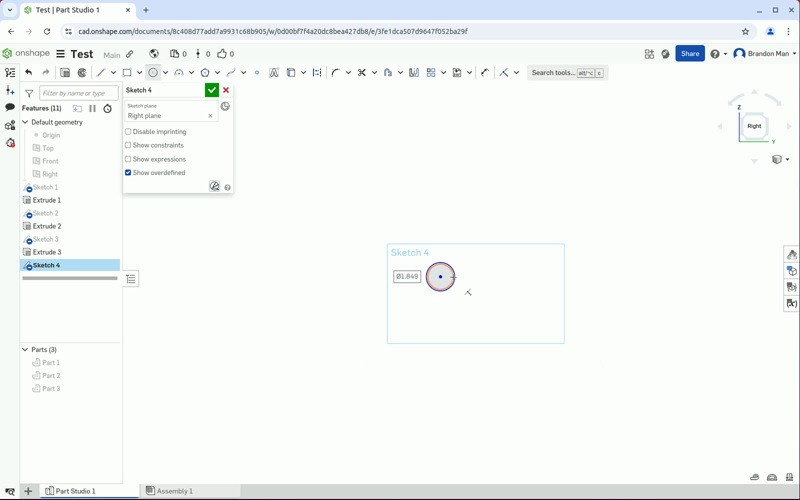
scroll(-6)
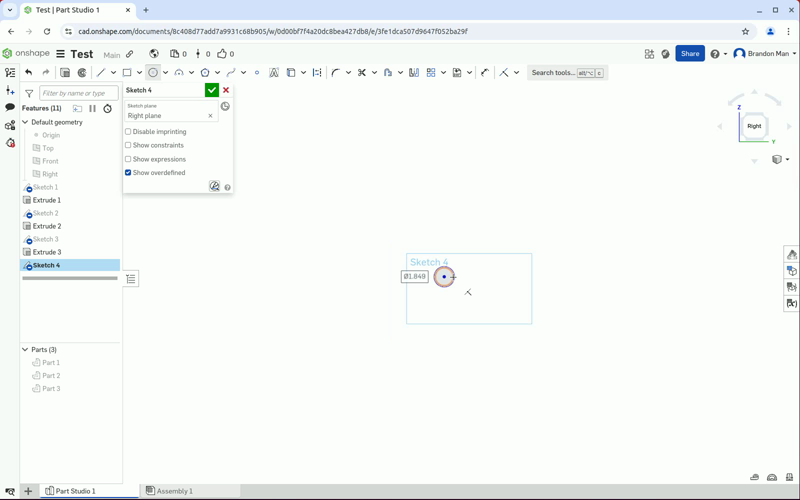
scroll(-6)
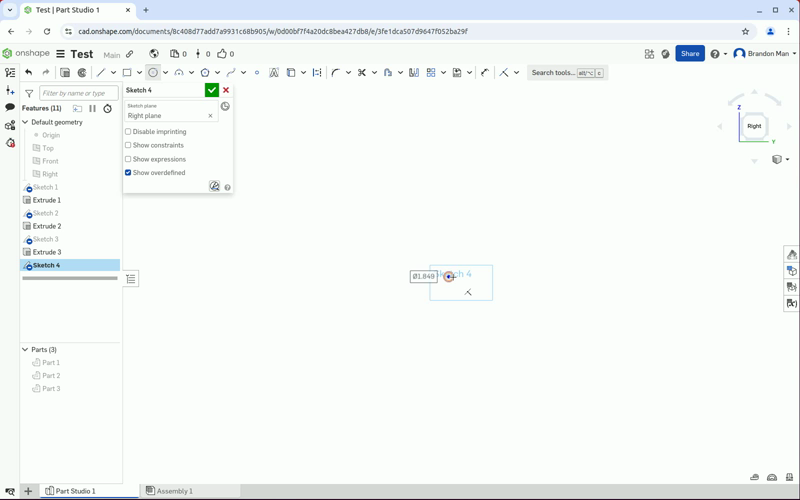
key(esc)
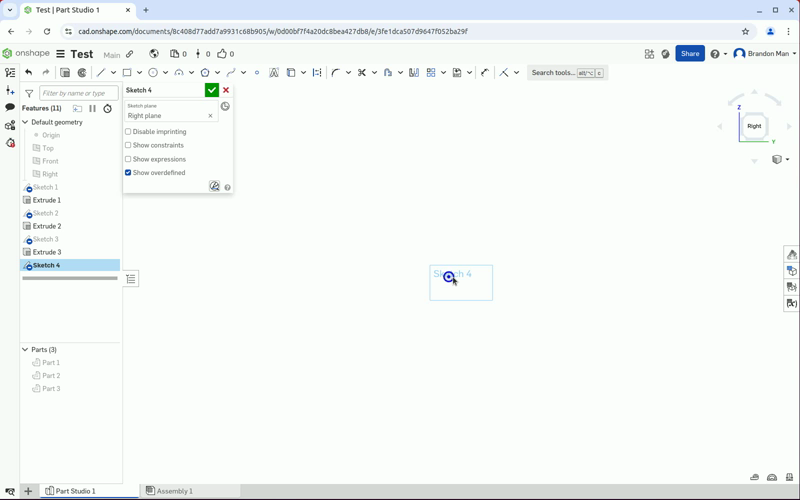
mouse_move(448, 272)
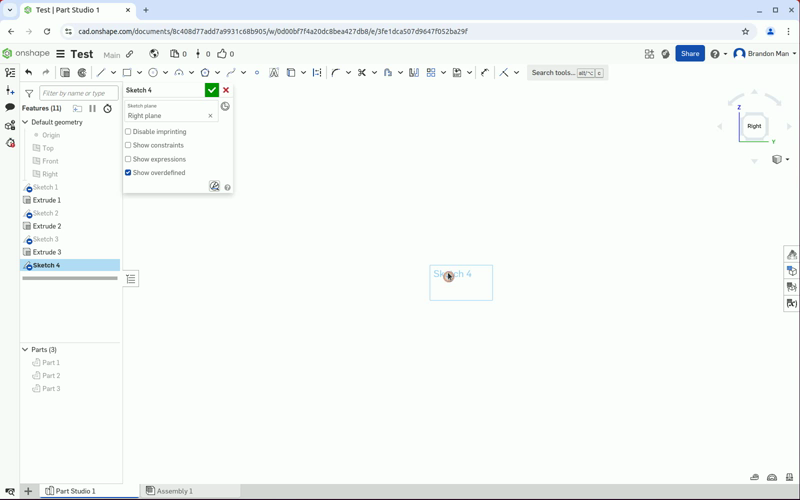
scroll(6)
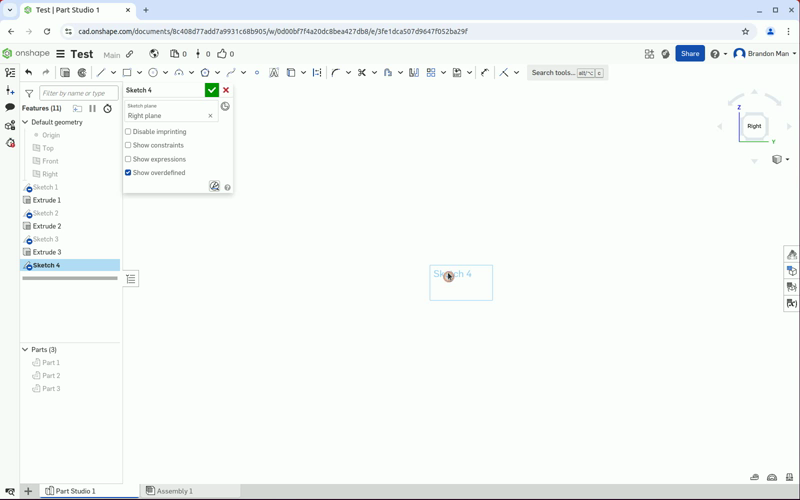
scroll(6)
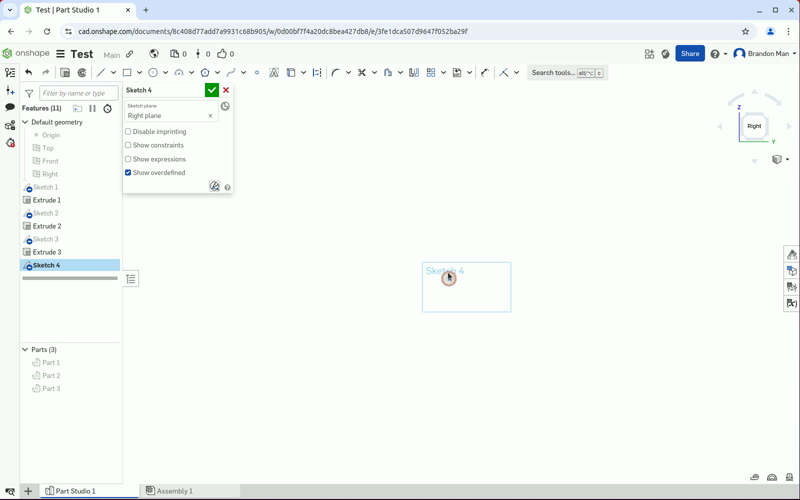
scroll(6)
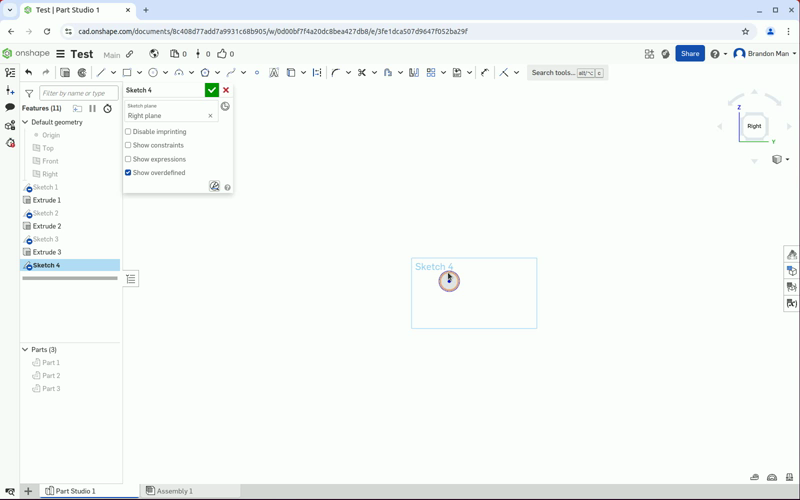
scroll(6)
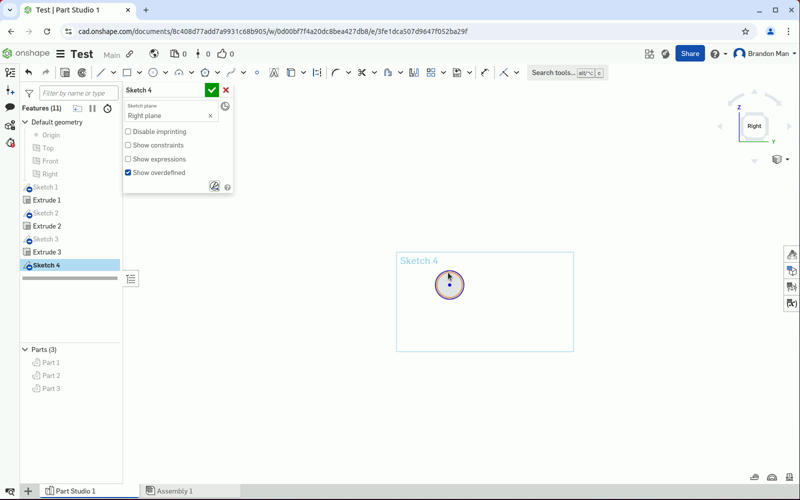
scroll(6)
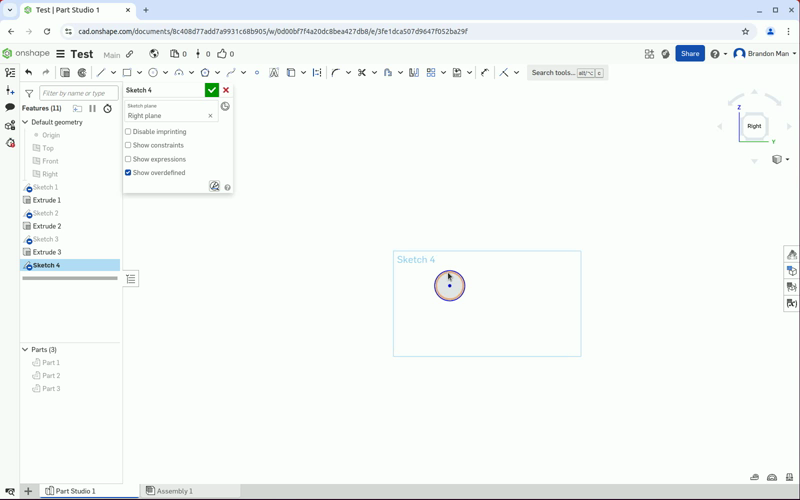
scroll(6)
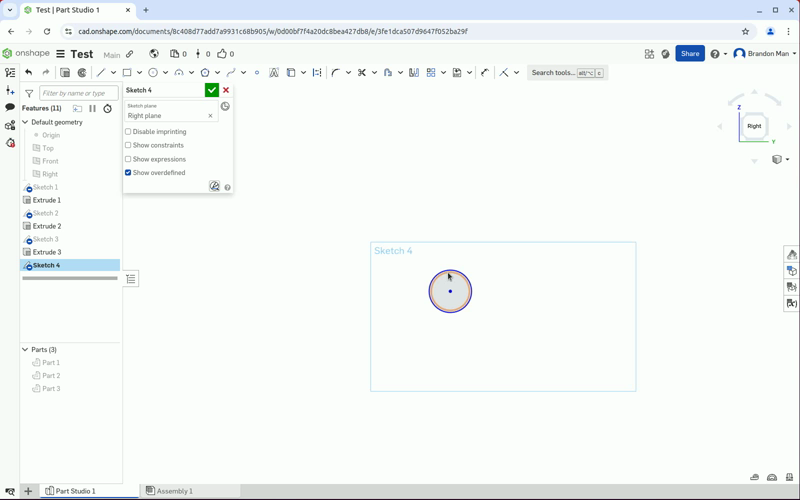
scroll(6)
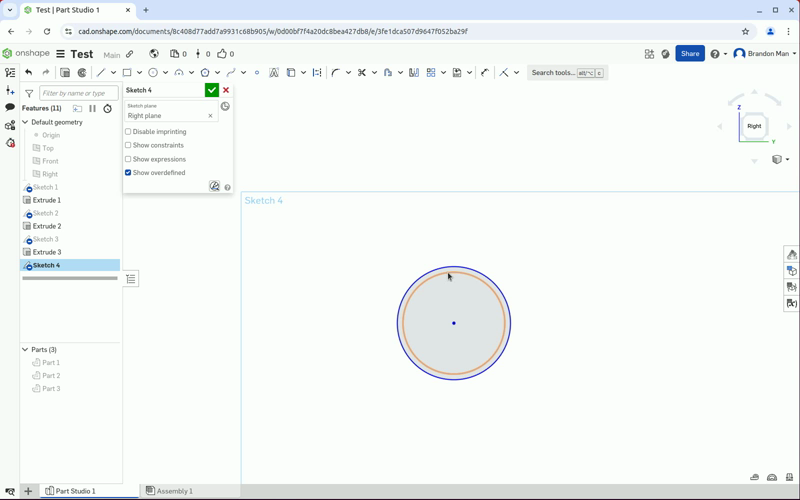
click(448, 272)
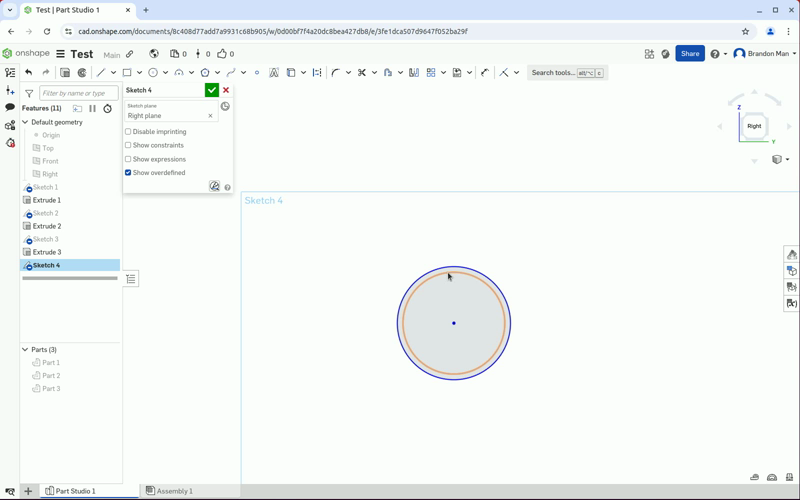
scroll(-6)
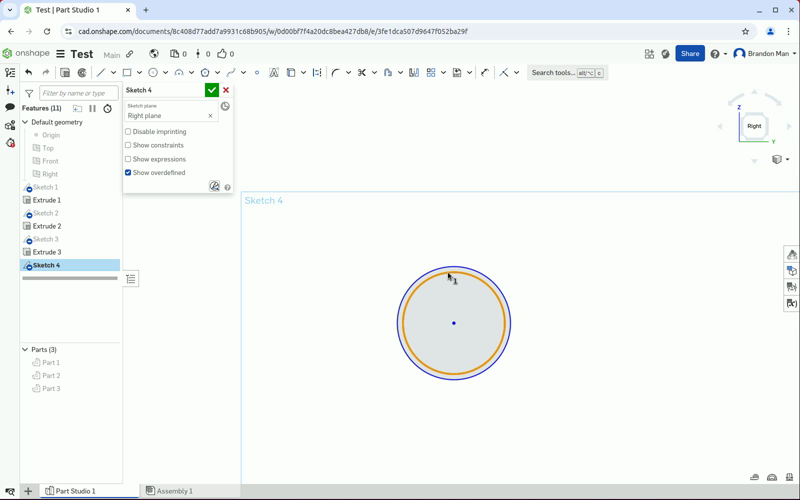
scroll(-6)
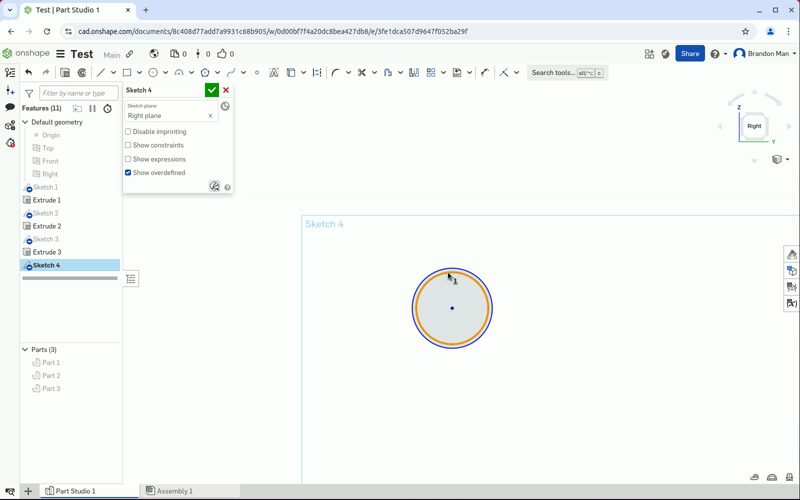
scroll(-6)
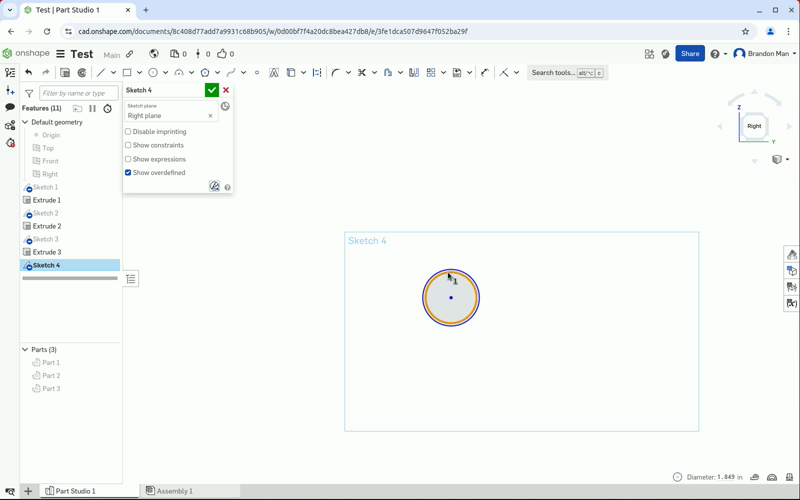
scroll(-6)
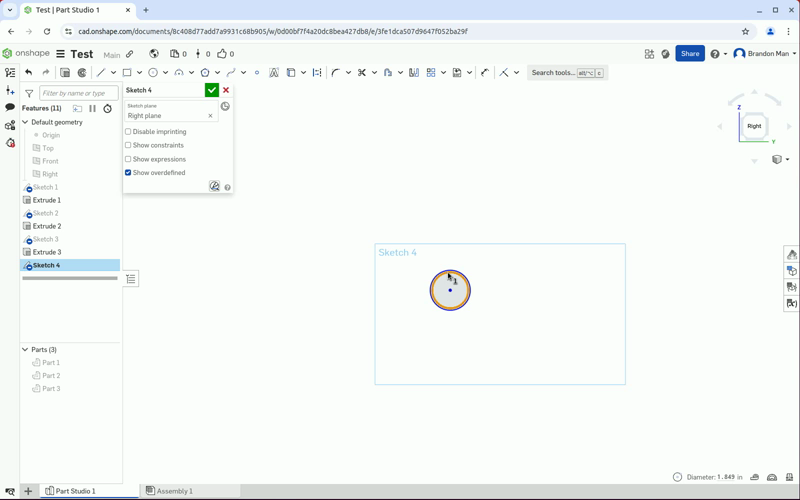
scroll(-6)
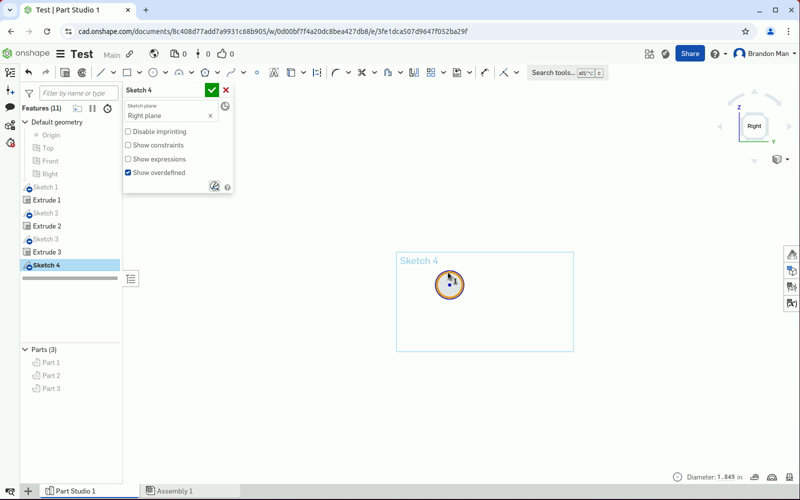
scroll(-6)
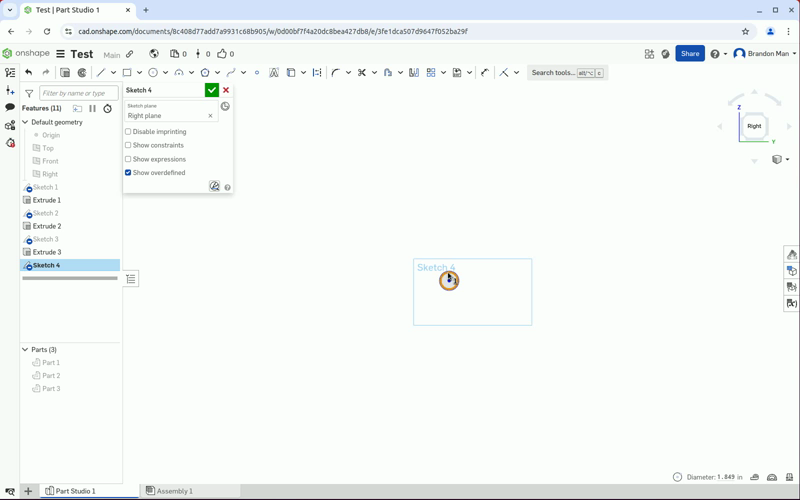
scroll(-6)
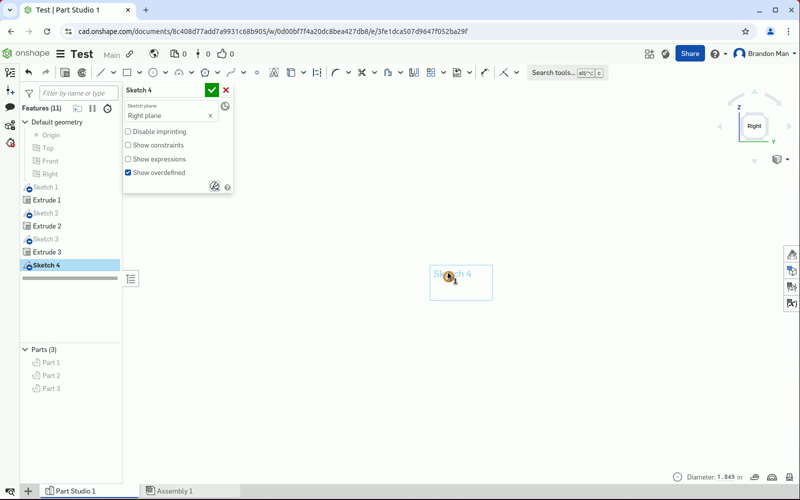
mouse_move(73, 352)
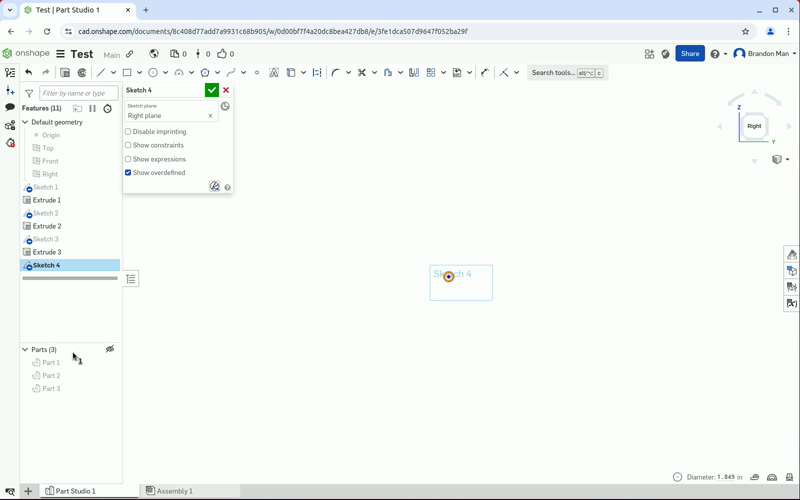
key(shift+y)
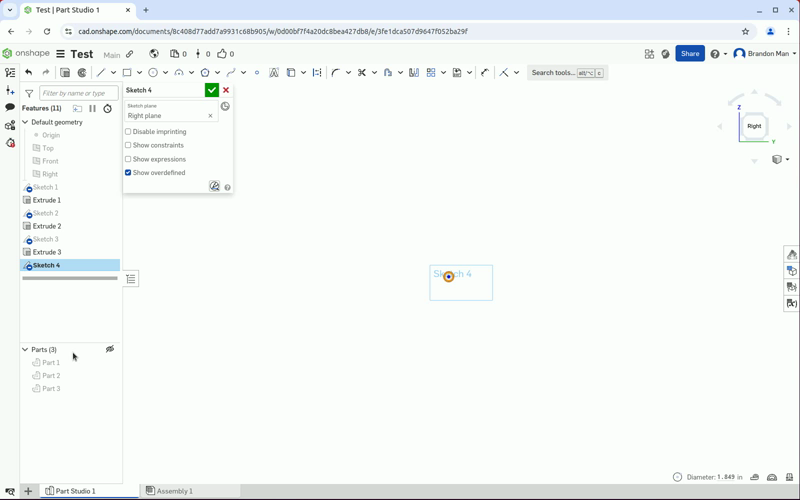
key(shift+e)
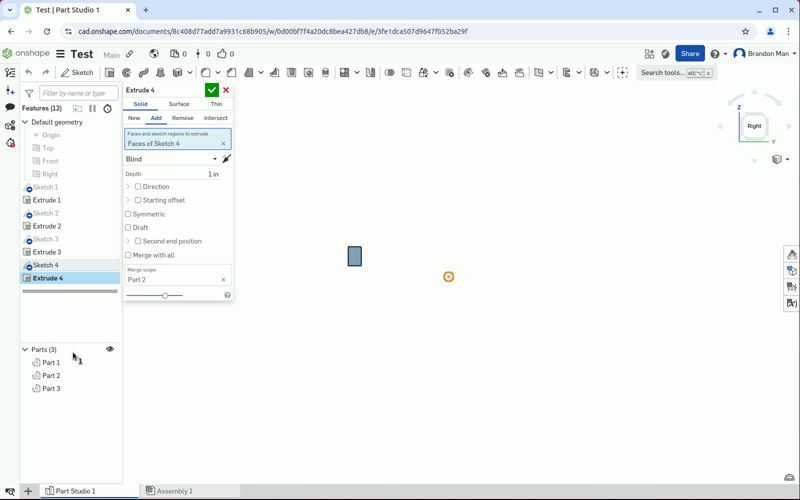
mouse_move(143, 106)
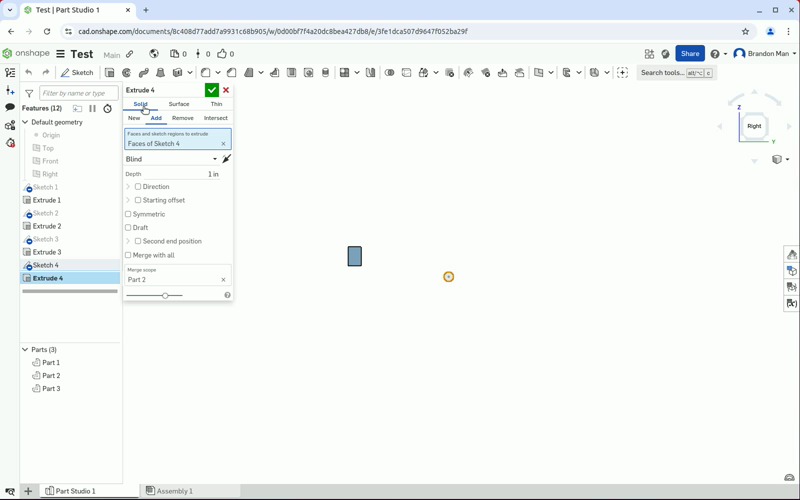
click(143, 106)
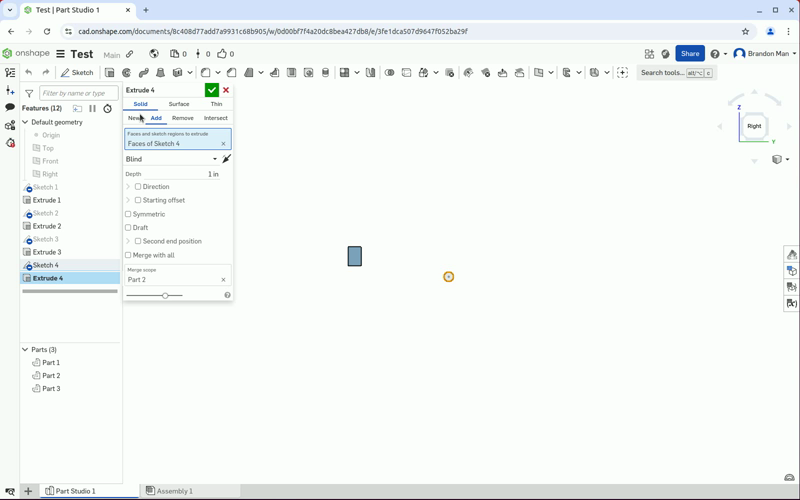
mouse_move(137, 120)
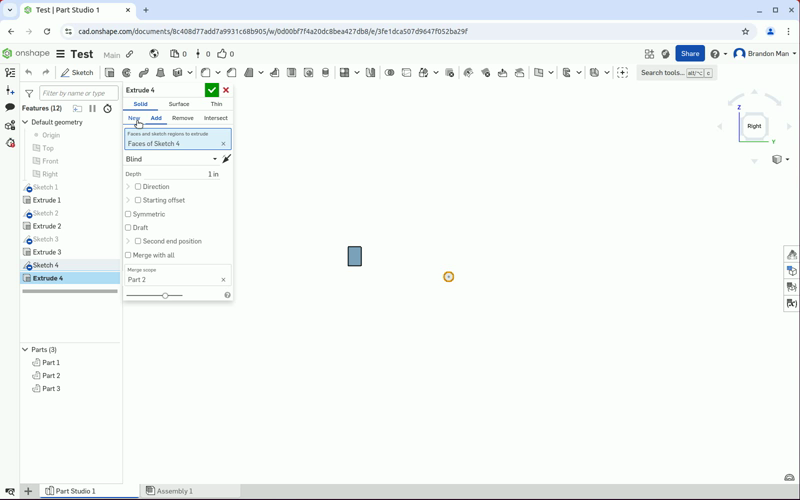
click(137, 120)
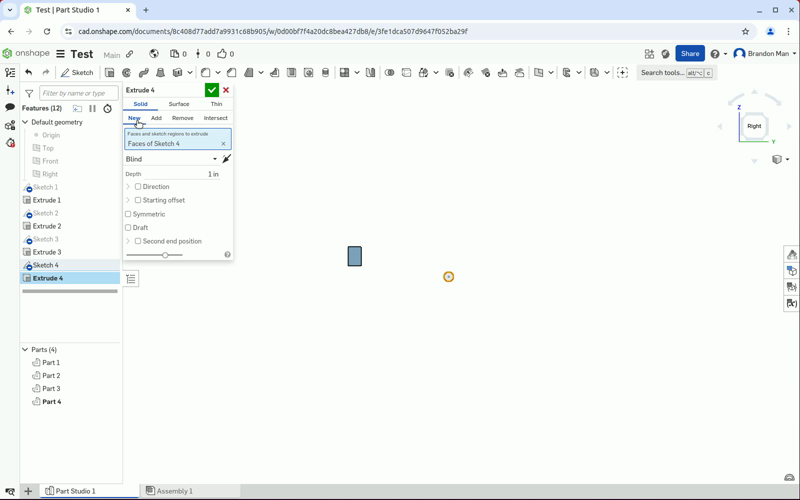
key(tab, 4)
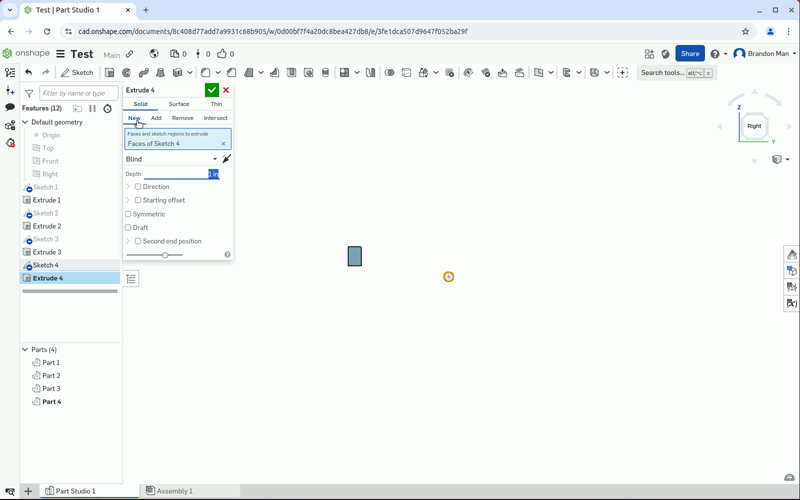
text(0.722)
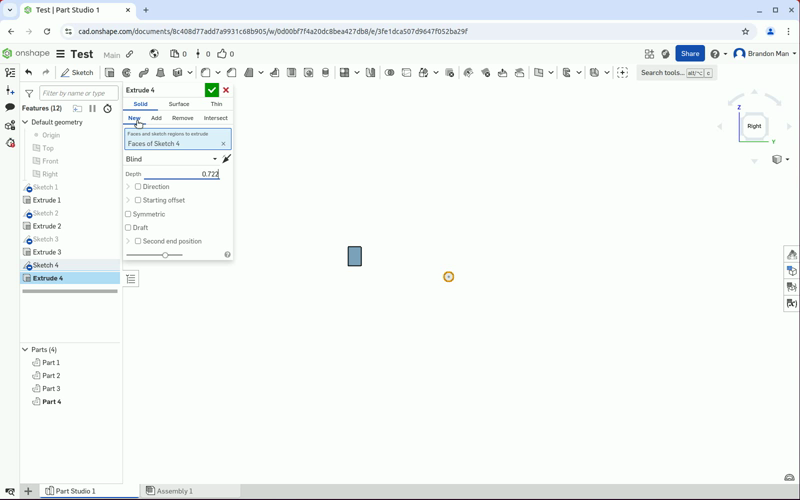
key(enter)
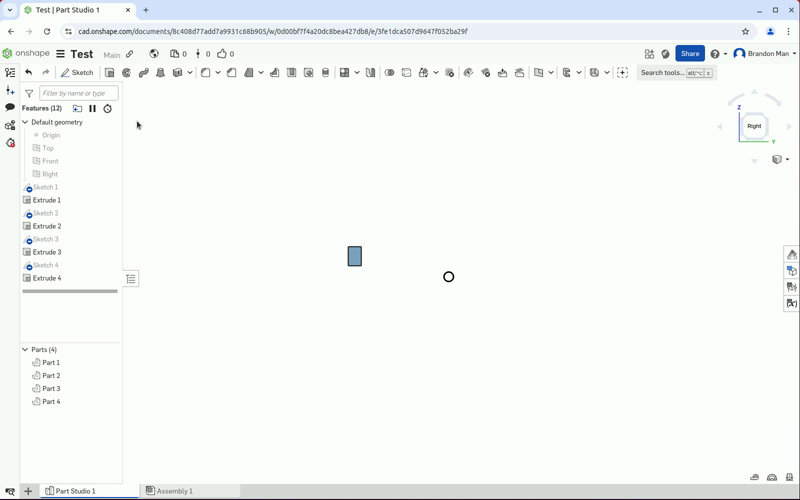
key(shift+h)
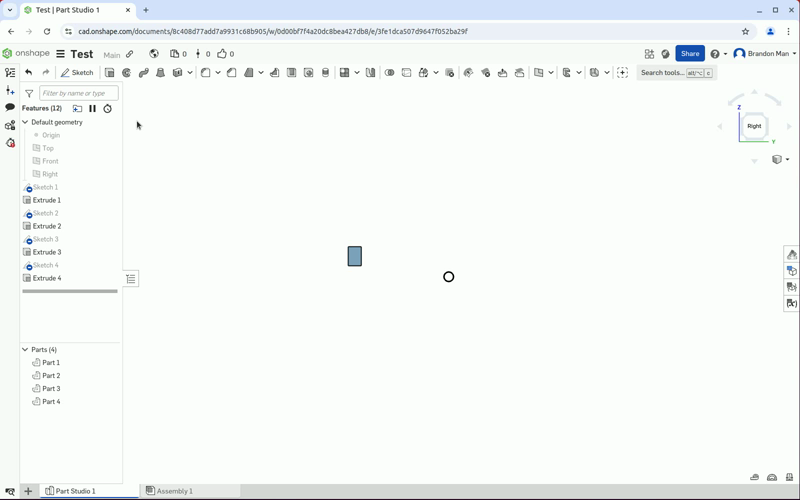
key(shift+h)
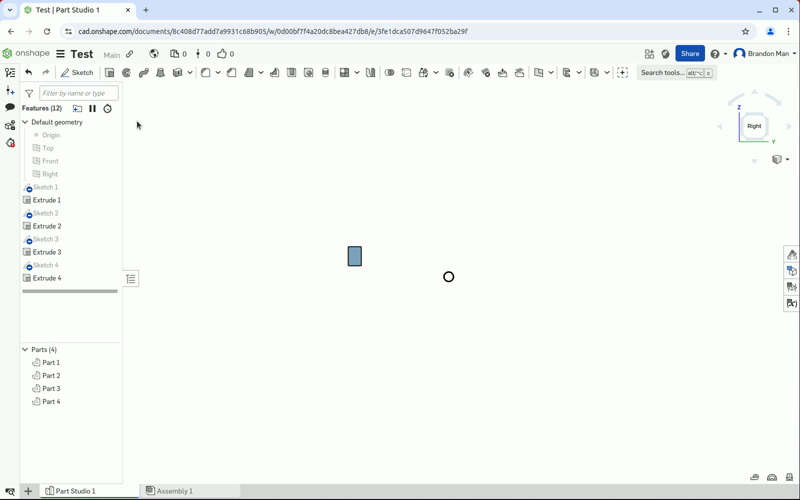
mouse_move(73, 189)
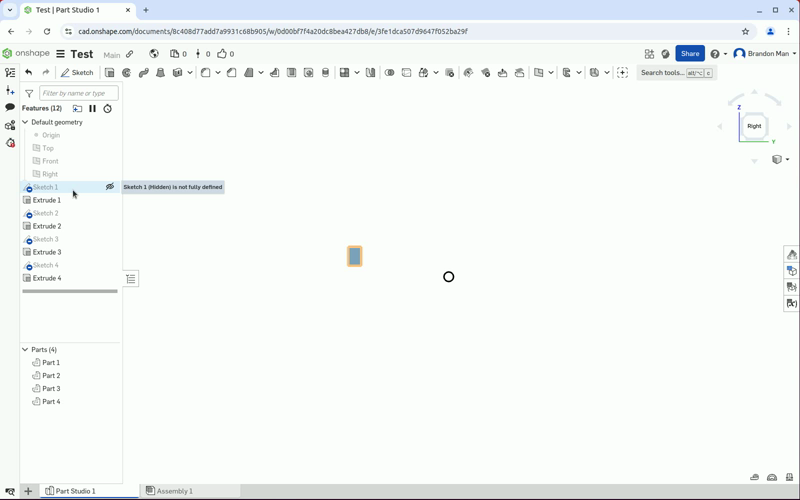
click(73, 189)
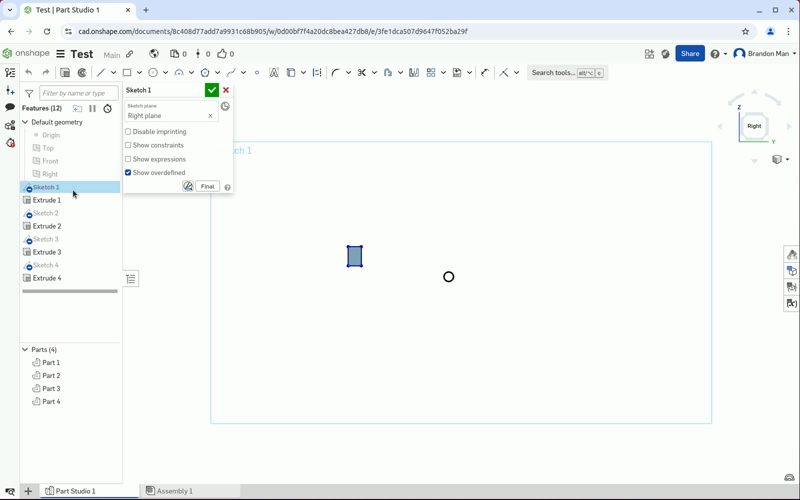
mouse_move(229, 92)
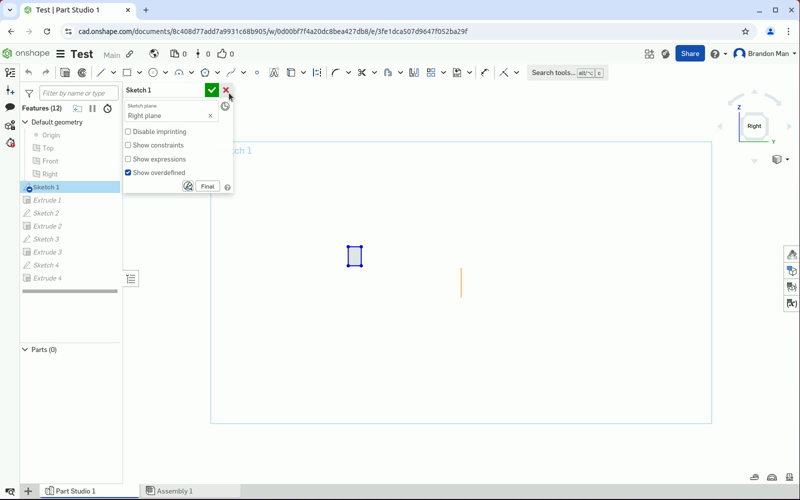
click(229, 92)
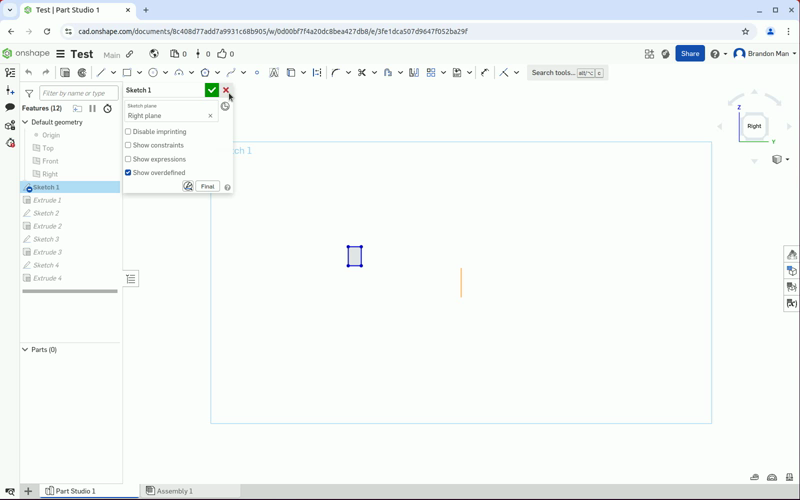
key(shift+s)
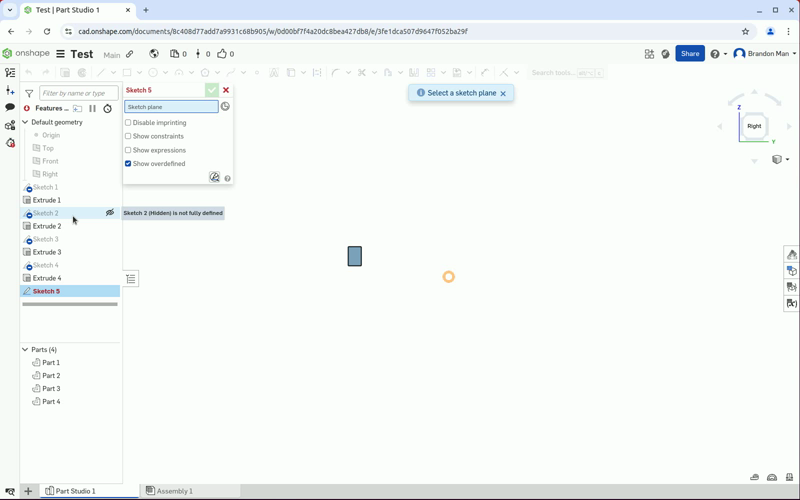
scroll(3)
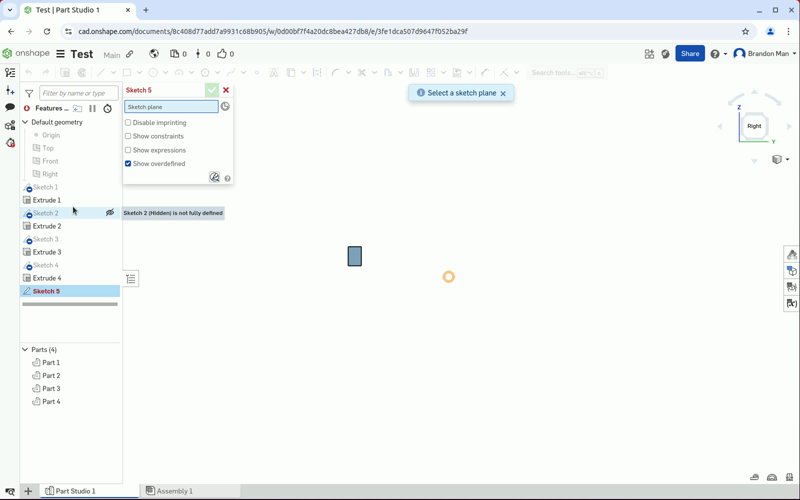
mouse_move(73, 176)
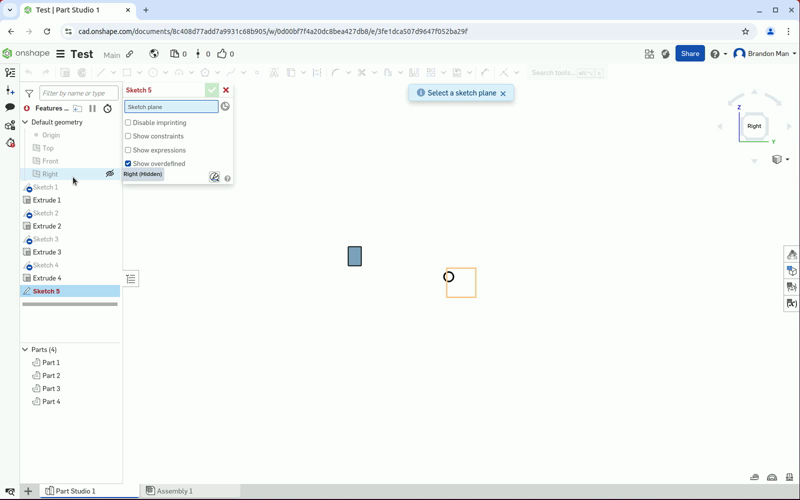
click(73, 176)
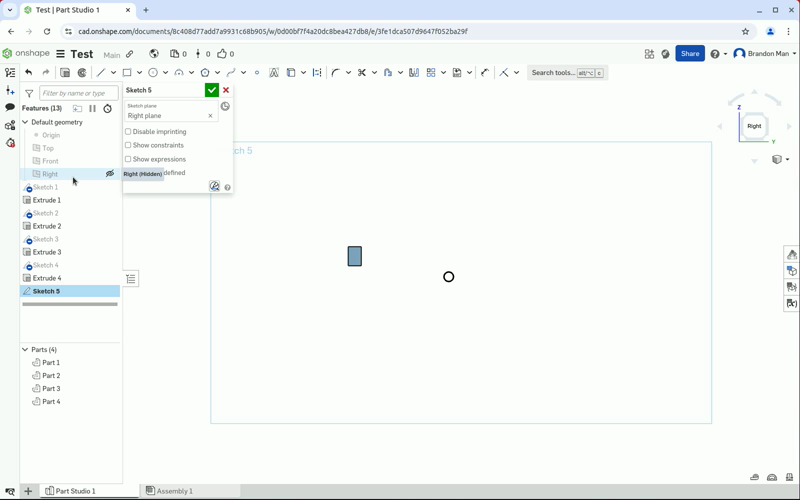
mouse_move(73, 352)
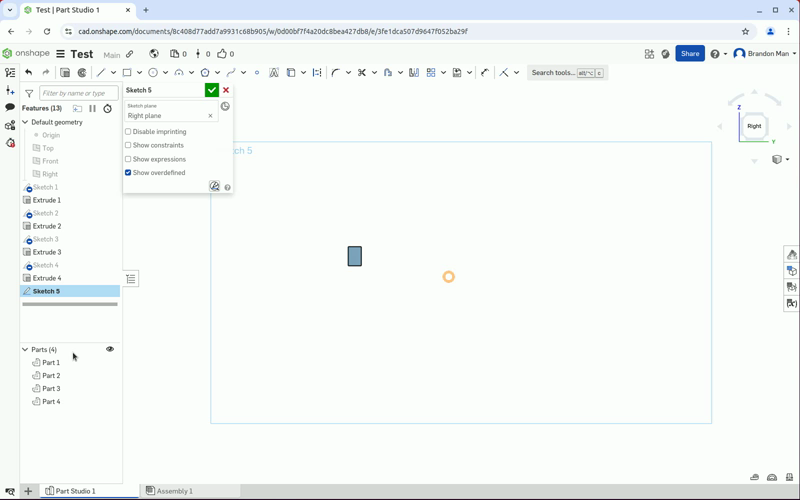
key(y)
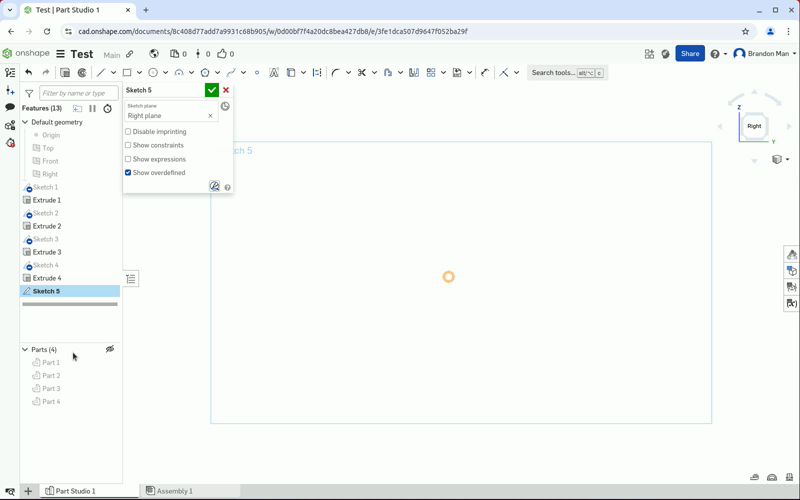
key(l)
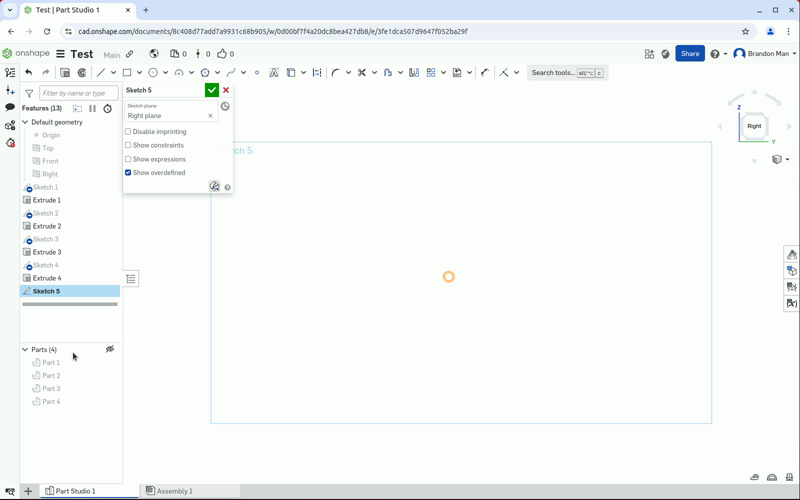
key_down(shift)
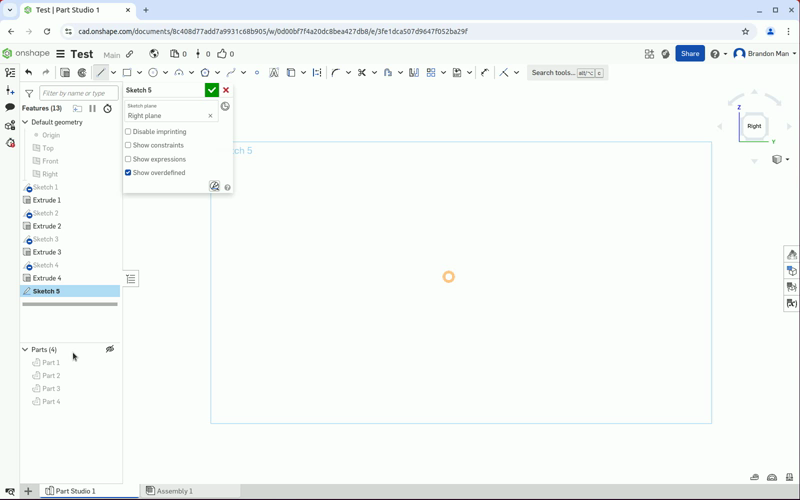
mouse_move(348, 265)
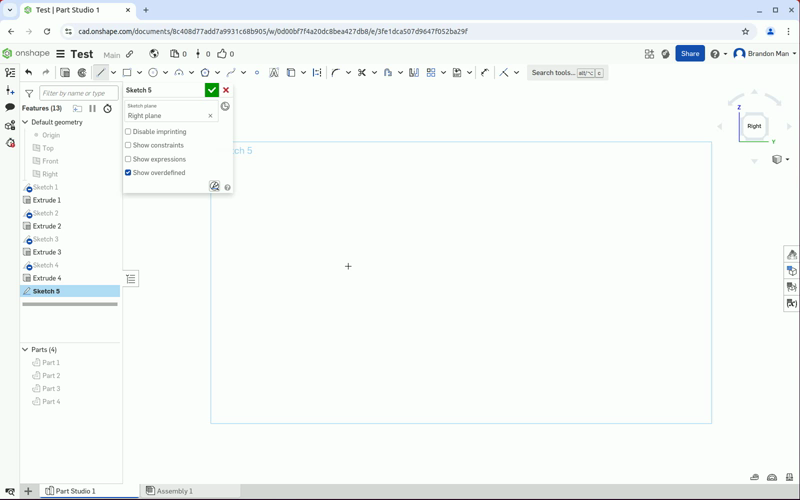
click(348, 265)
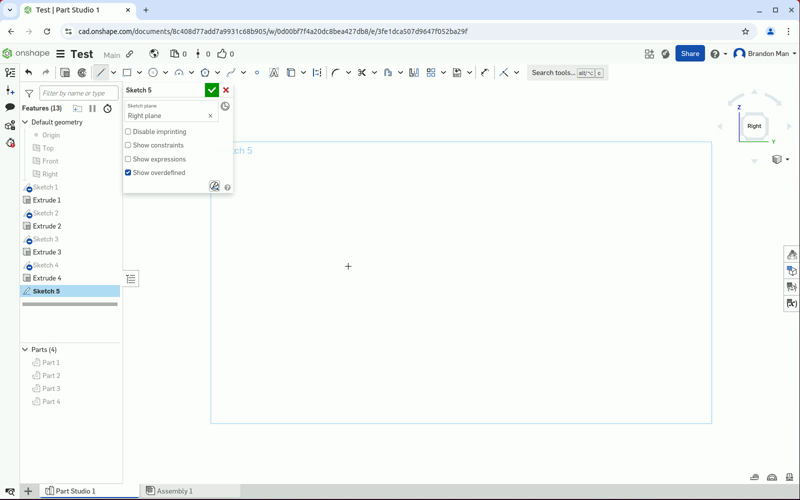
key_up(shift)
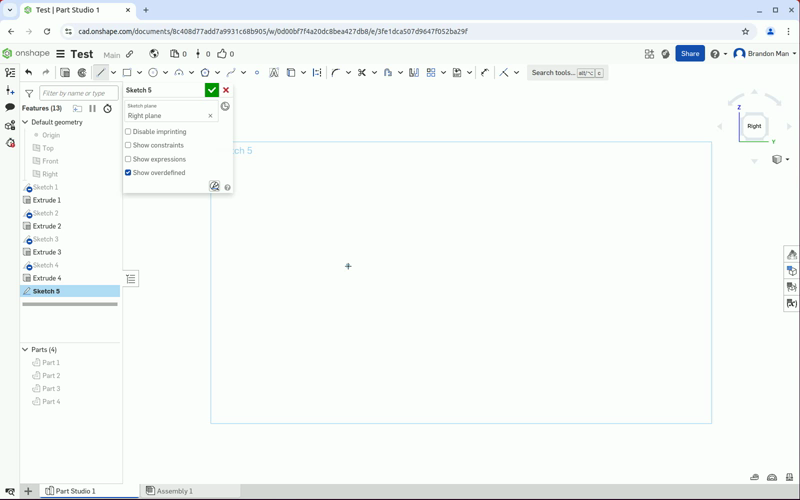
key_down(shift)
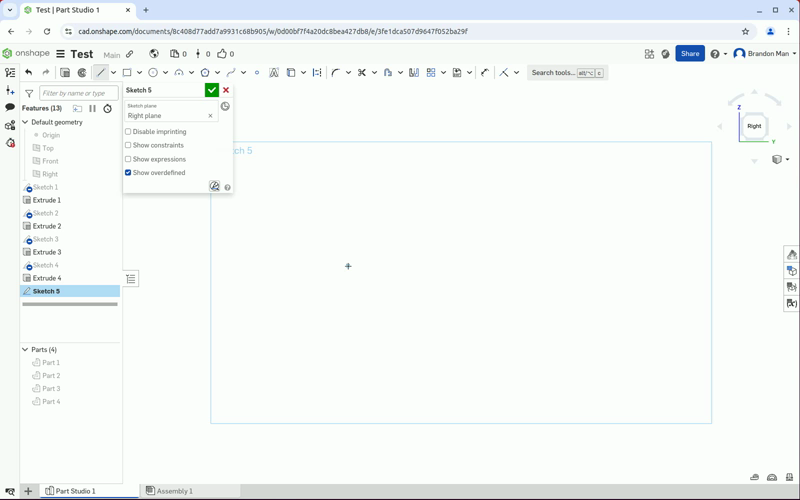
mouse_move(378, 265)
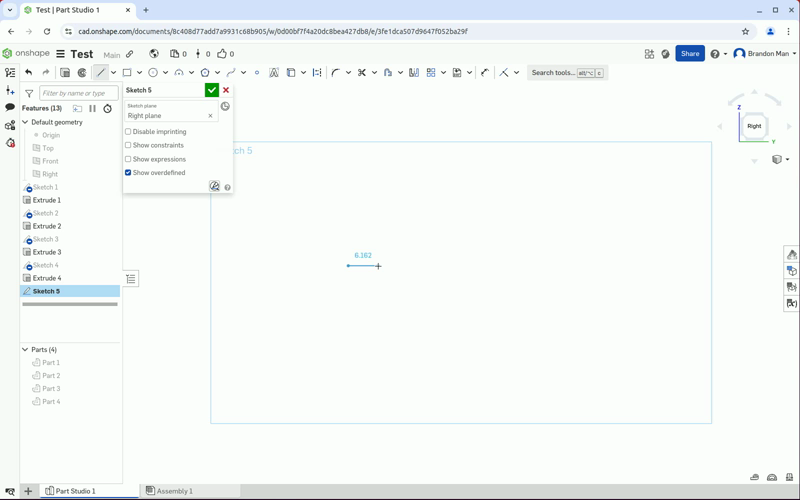
mouse_move(361, 265)
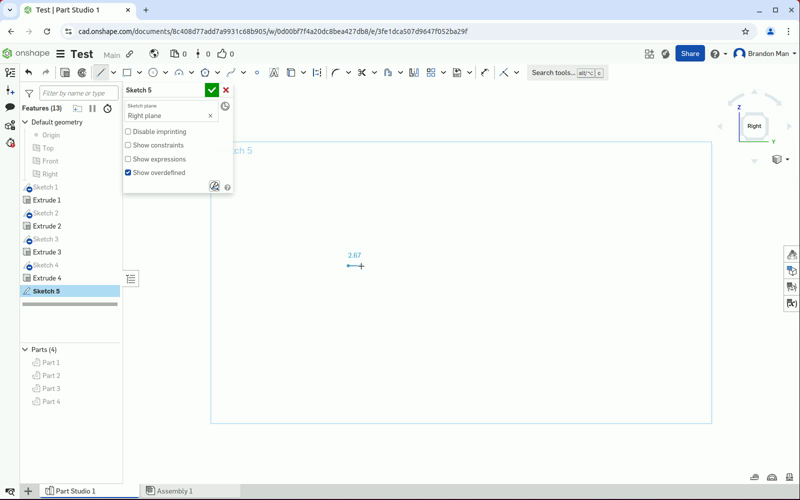
click(361, 265)
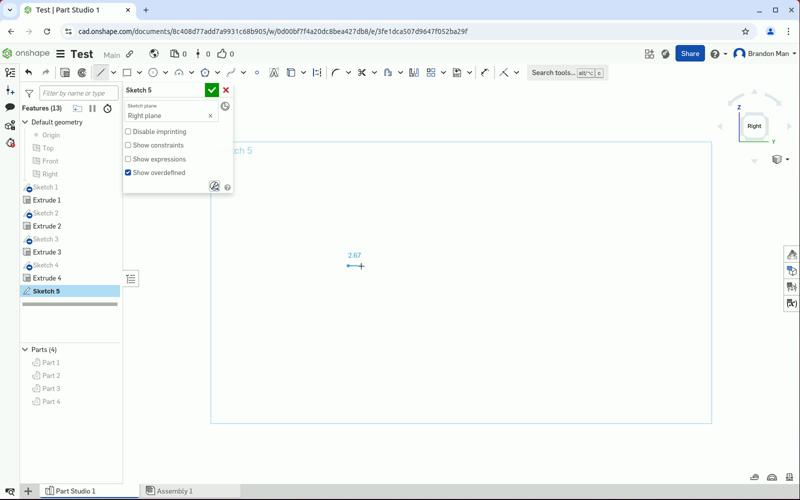
key_up(shift)
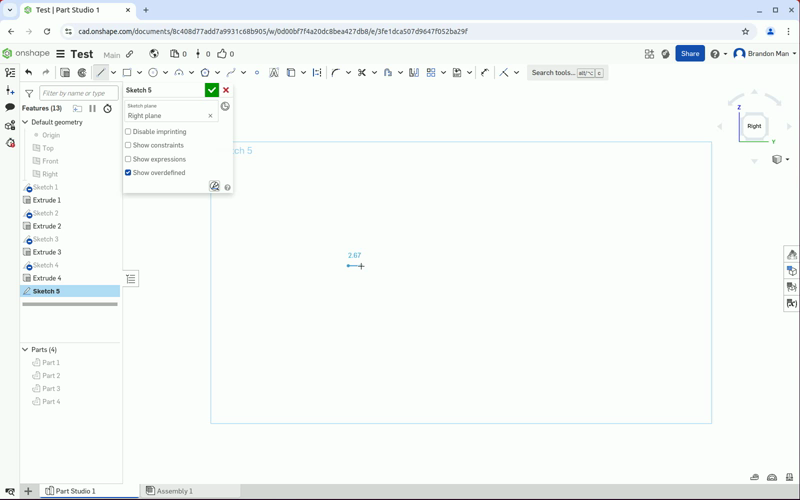
key_down(shift)
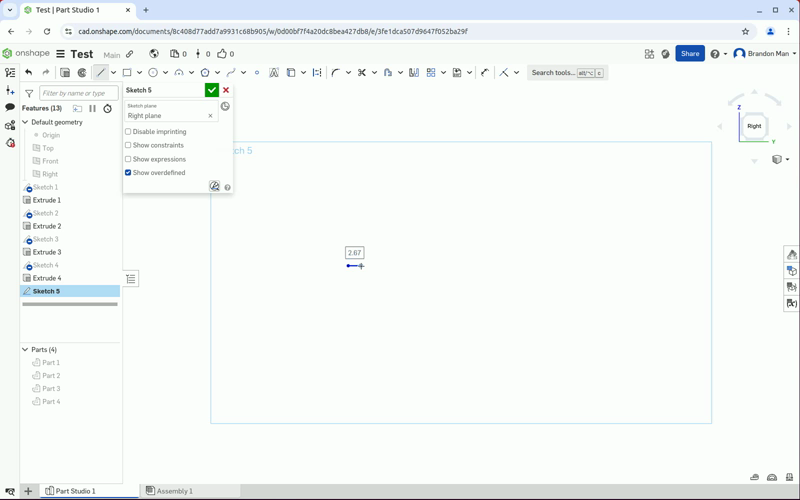
mouse_move(391, 265)
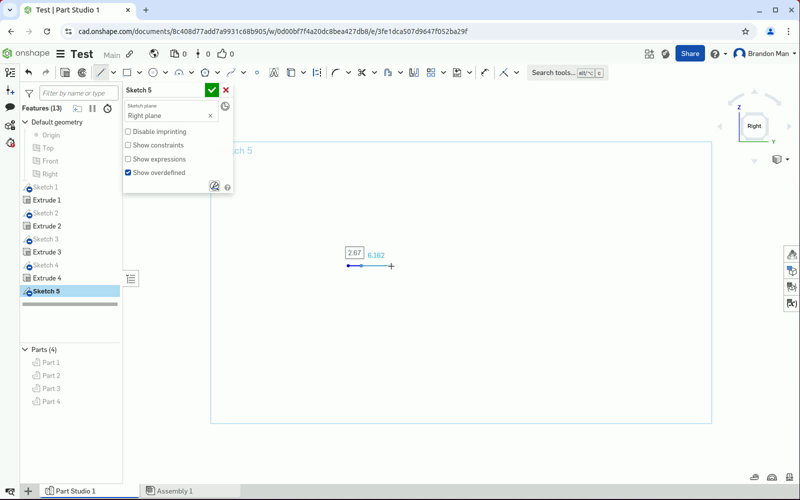
mouse_move(361, 246)
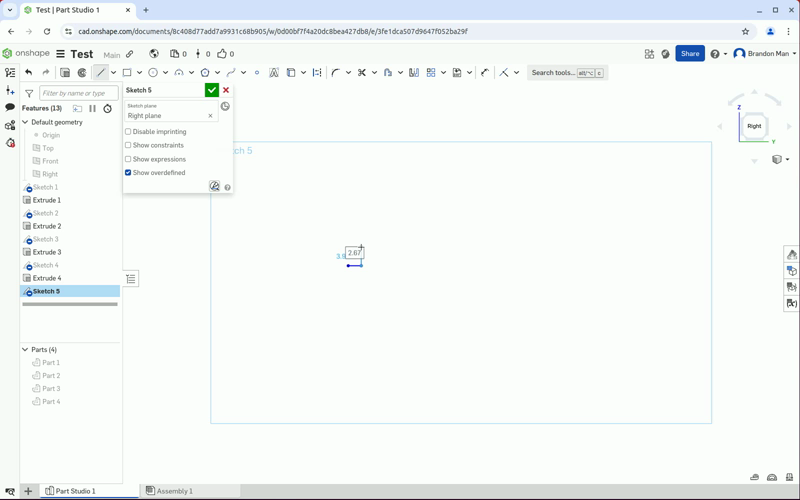
click(361, 246)
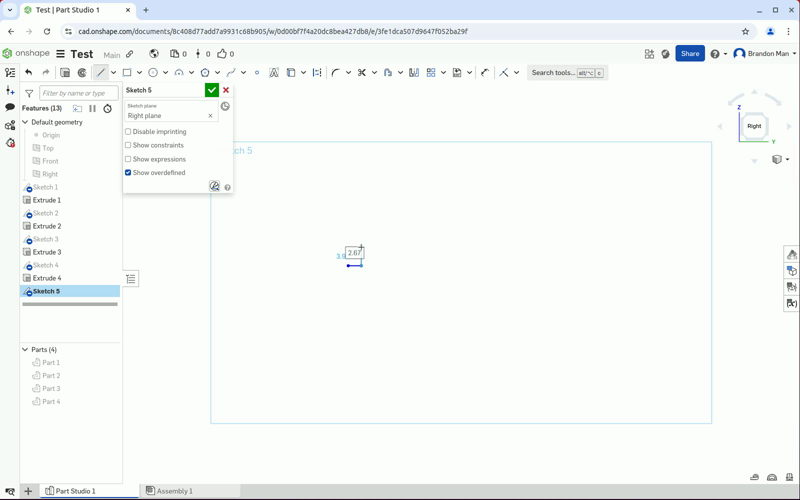
key_up(shift)
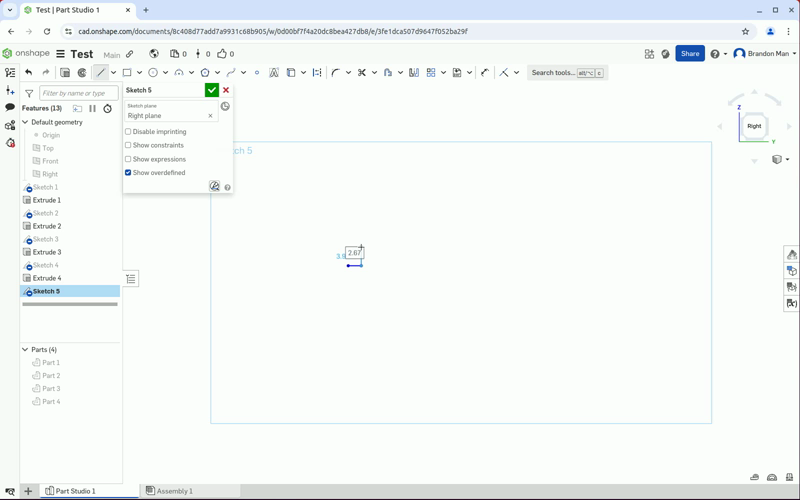
key_down(shift)
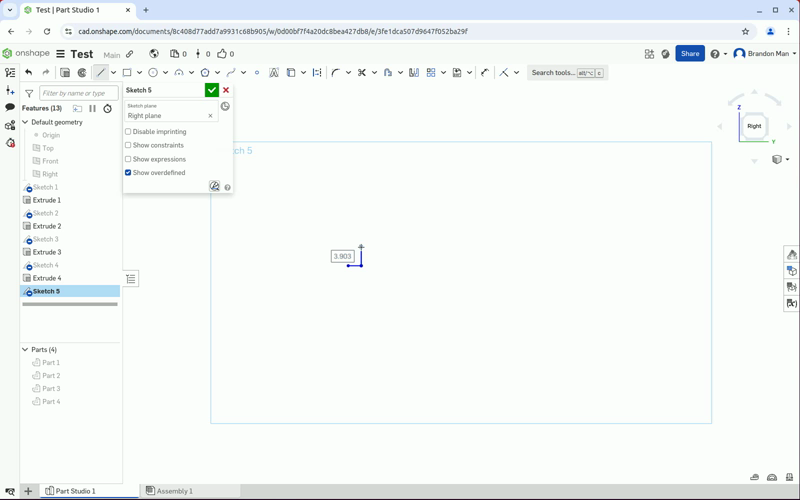
mouse_move(391, 246)
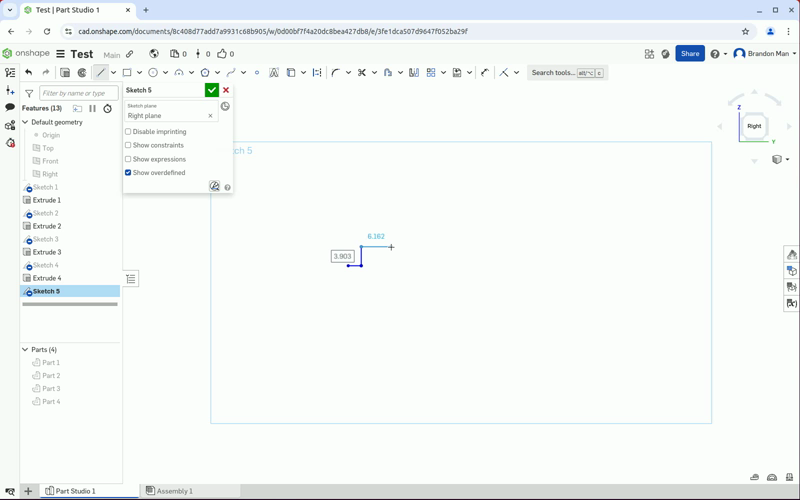
mouse_move(348, 246)
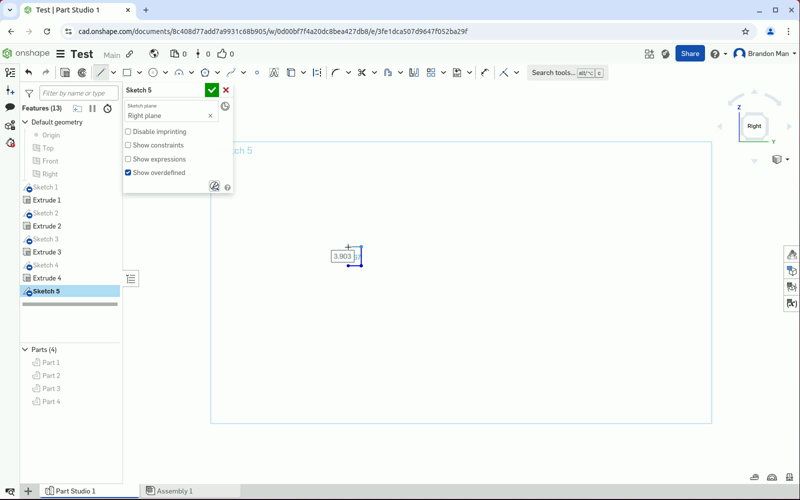
click(348, 246)
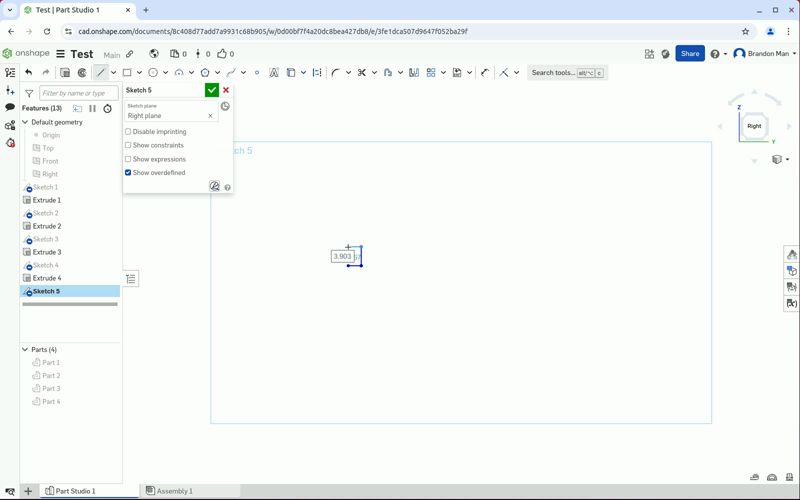
key_up(shift)
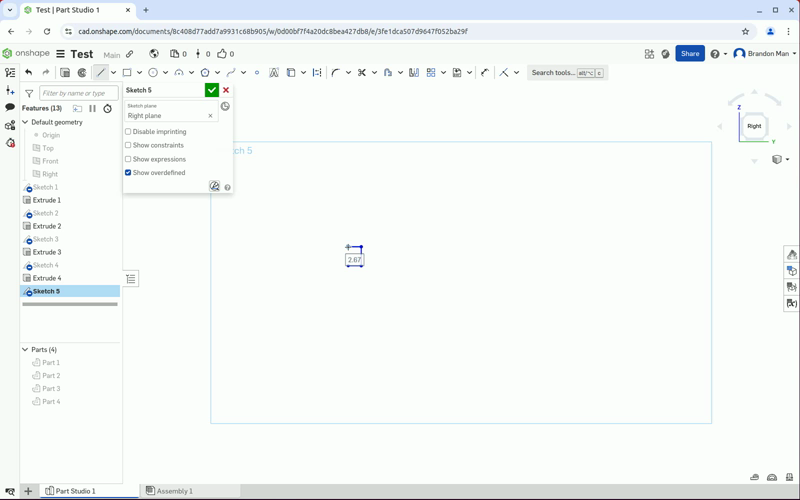
mouse_move(378, 246)
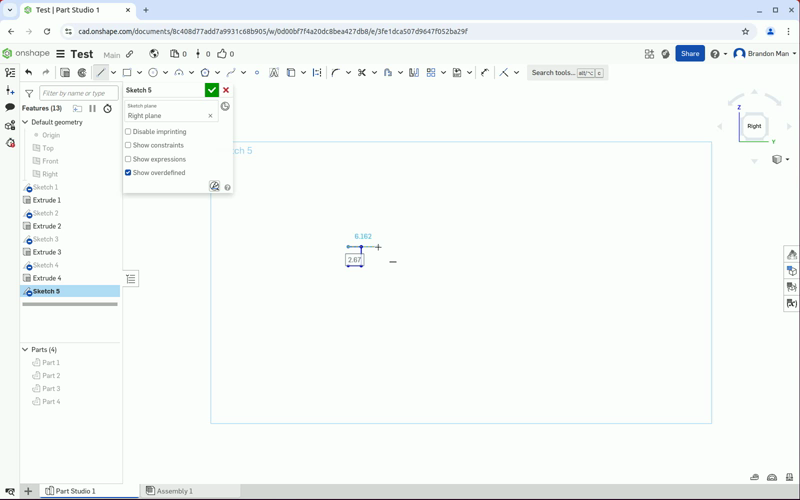
key_down(shift)
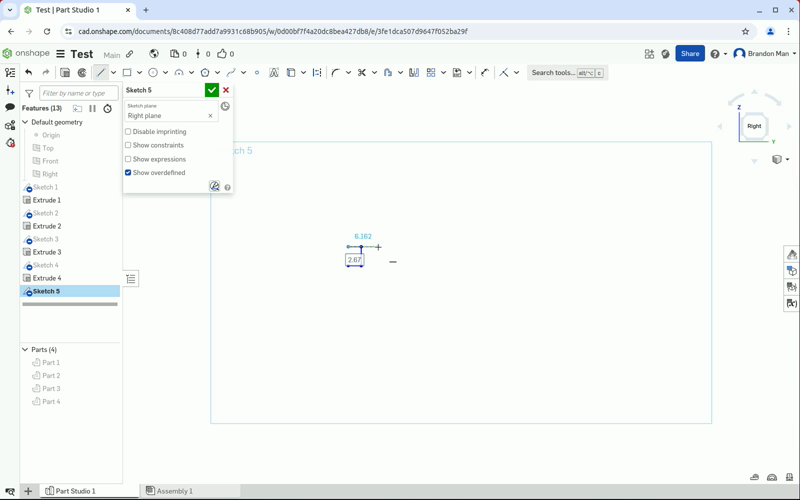
mouse_move(348, 265)
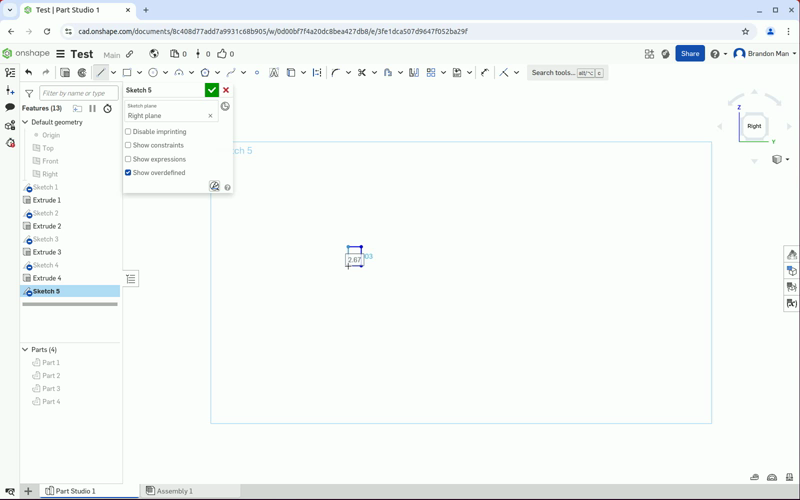
key_up(shift)
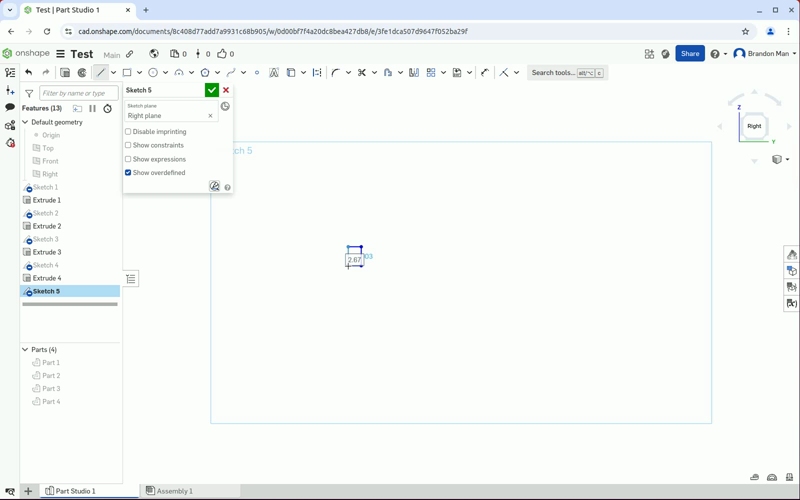
click(348, 265)
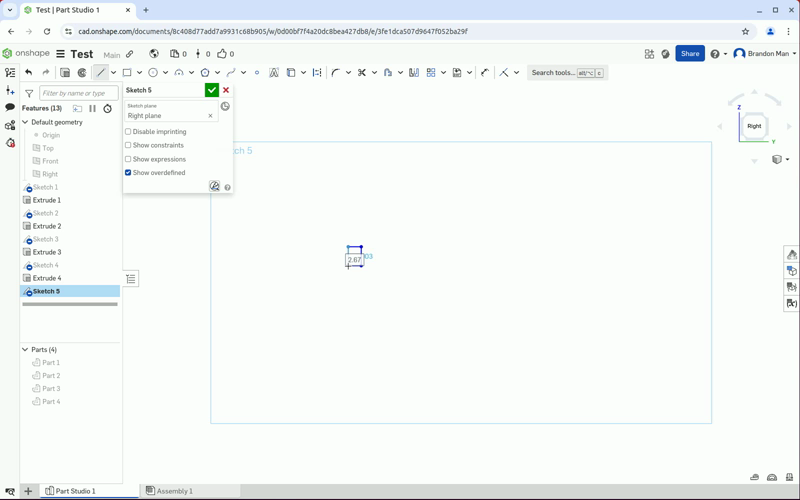
key(esc)
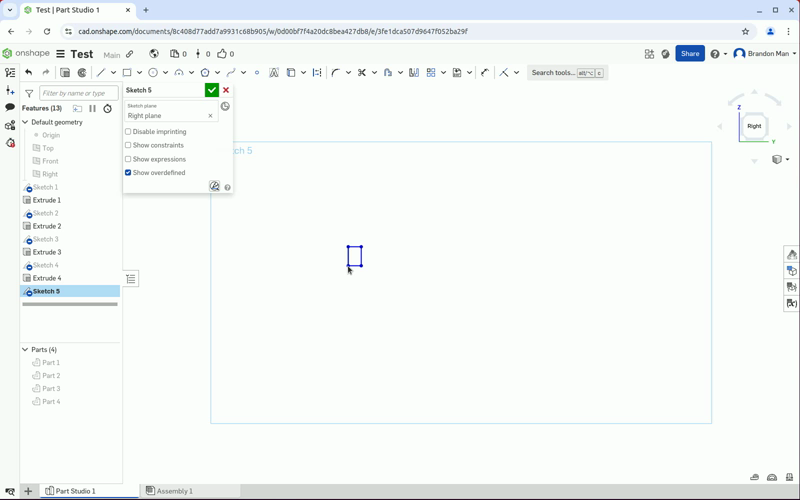
mouse_move(358, 255)
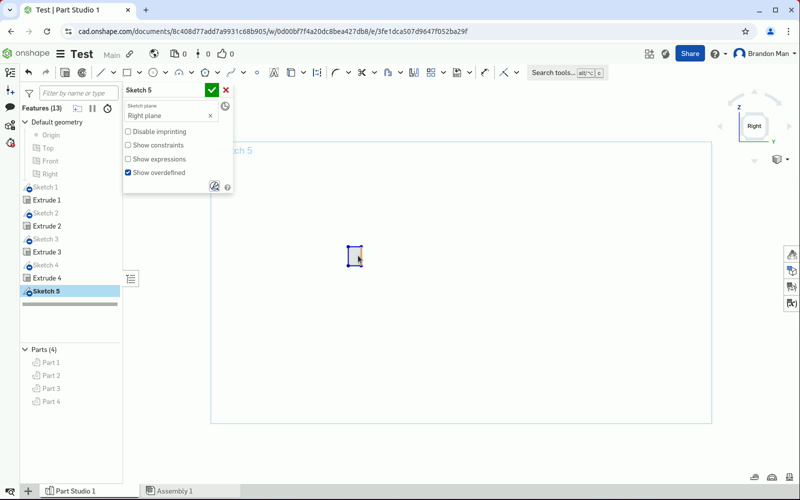
scroll(6)
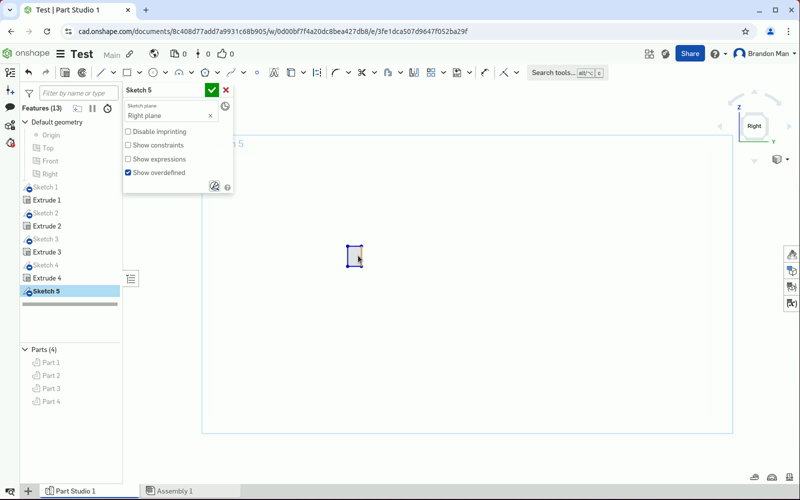
scroll(6)
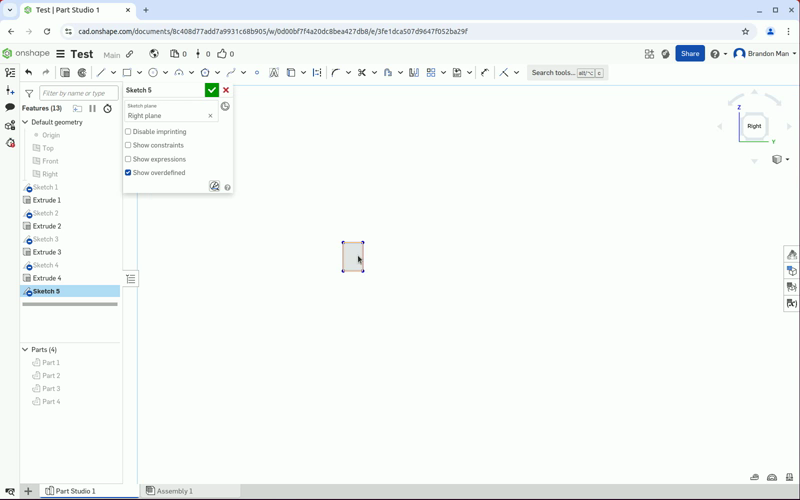
scroll(6)
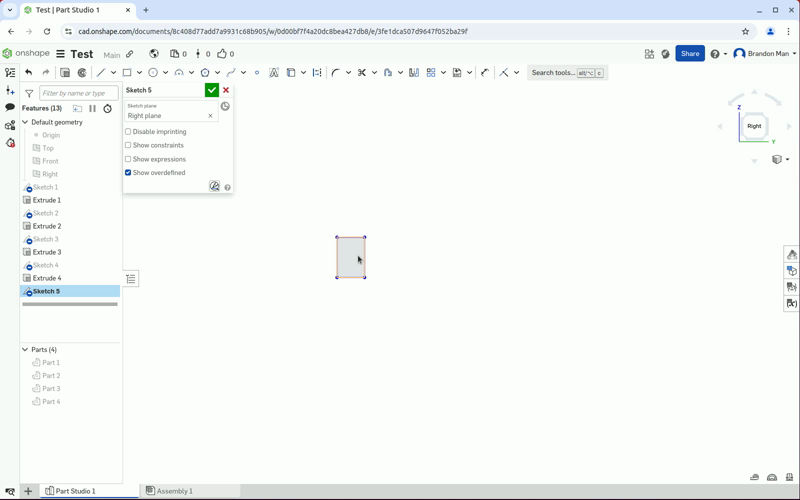
scroll(6)
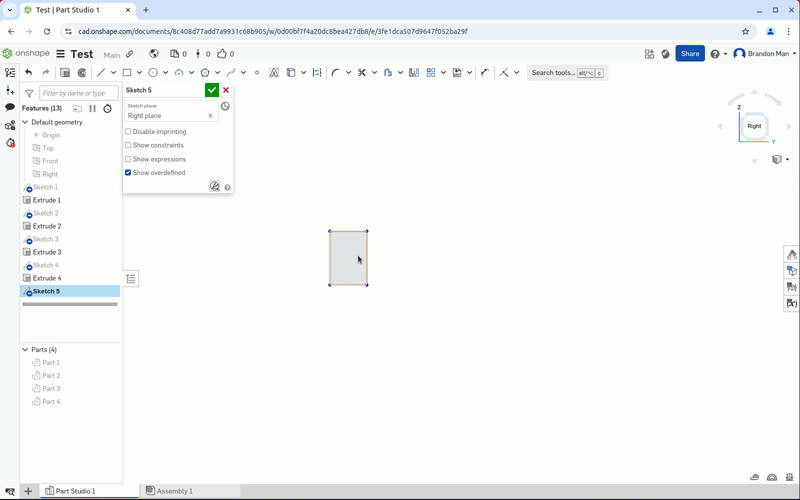
scroll(6)
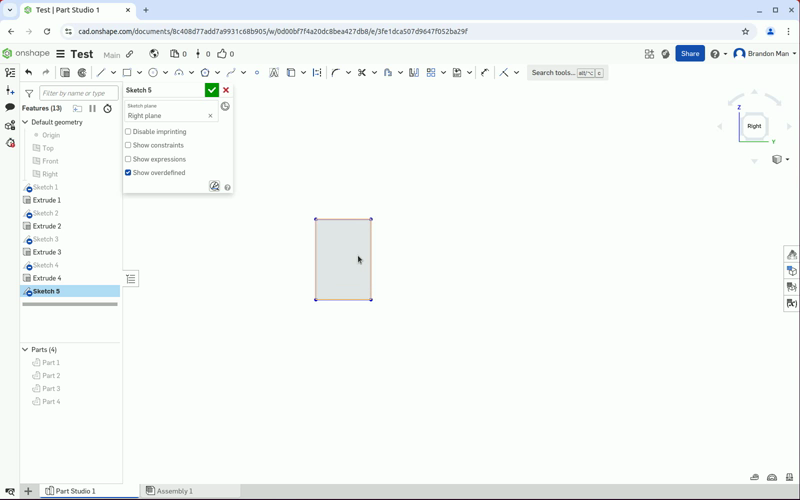
scroll(6)
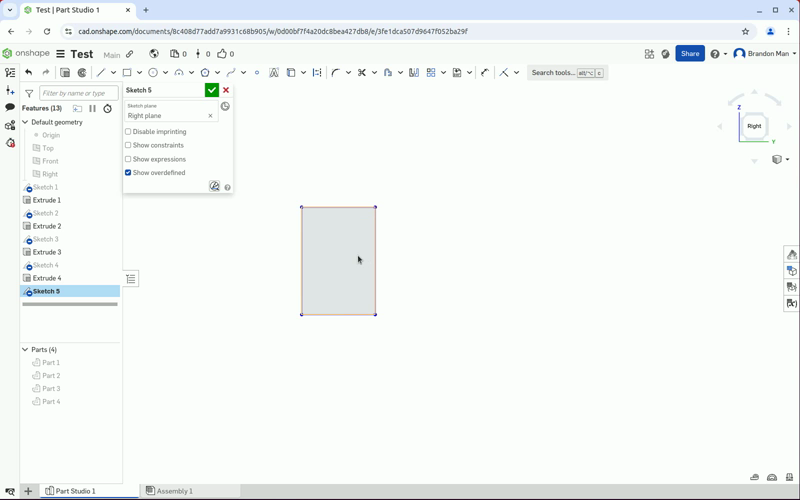
scroll(6)
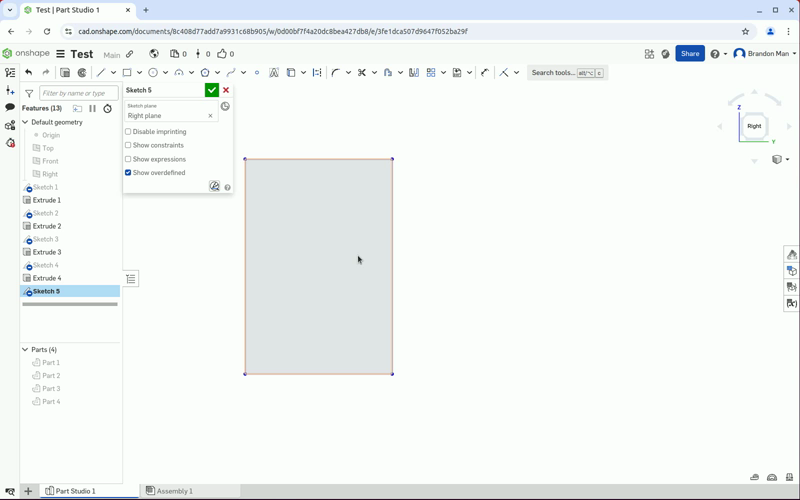
click(358, 255)
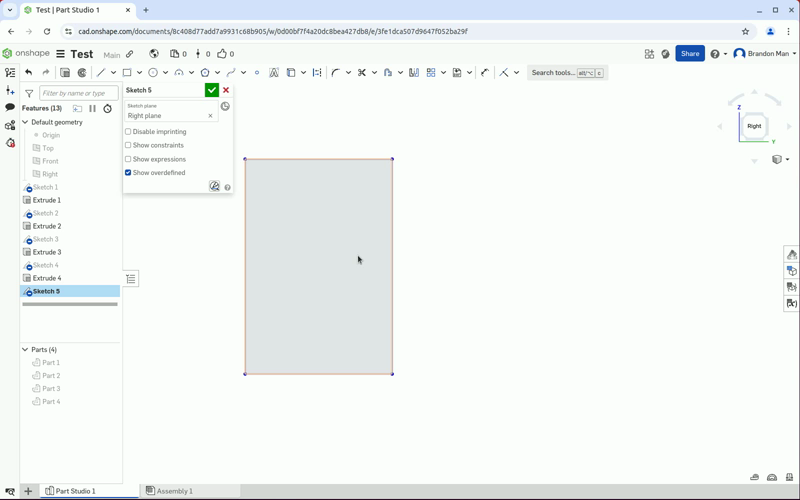
scroll(-6)
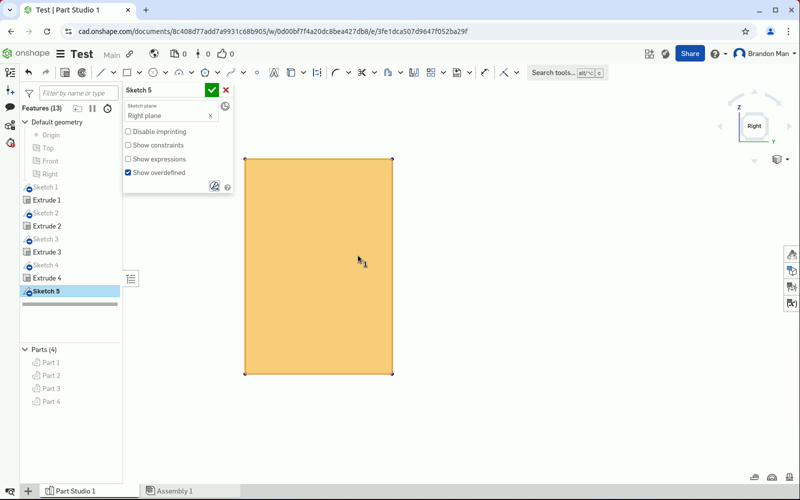
scroll(-6)
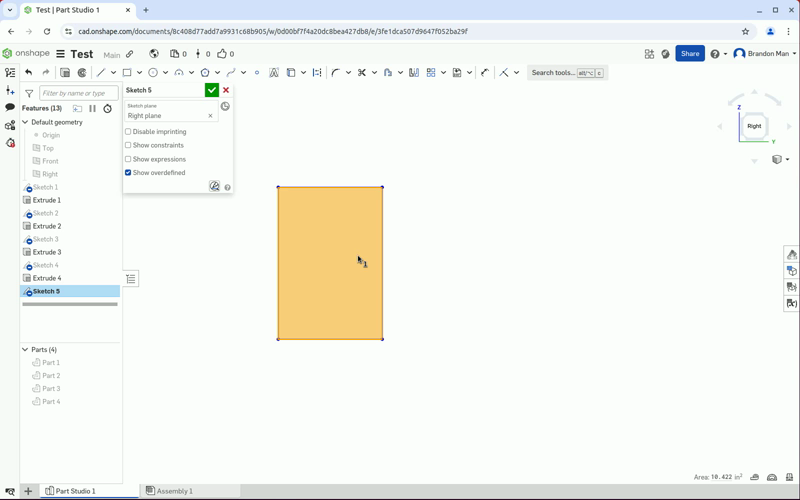
scroll(-6)
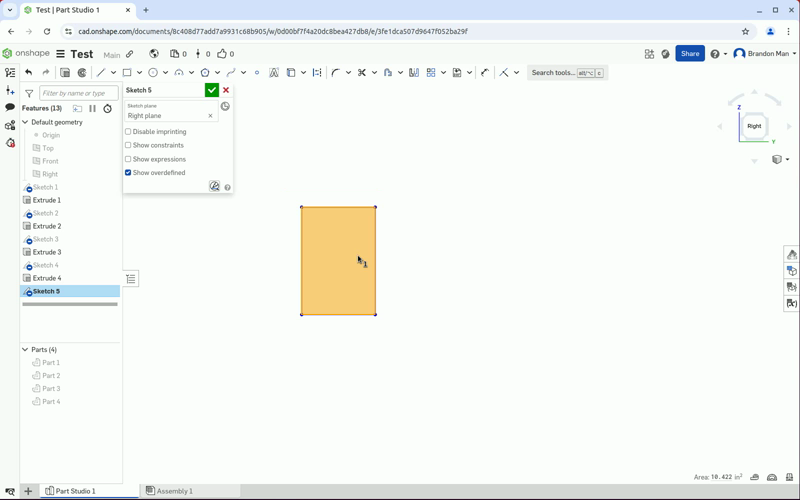
scroll(-6)
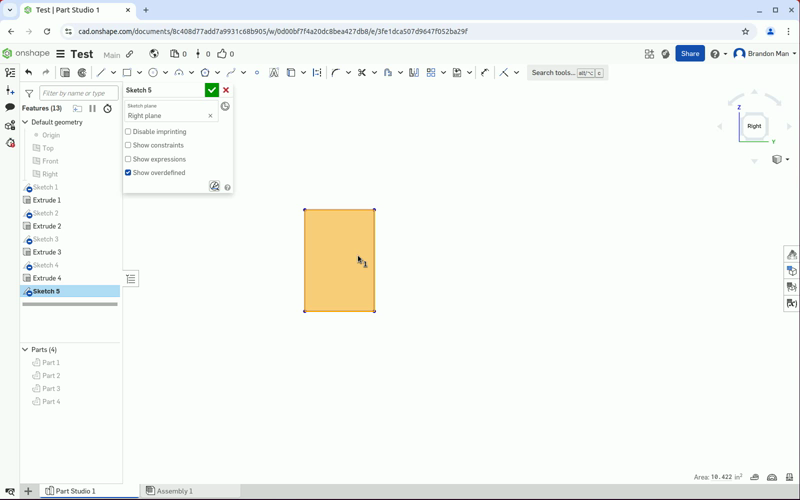
scroll(-6)
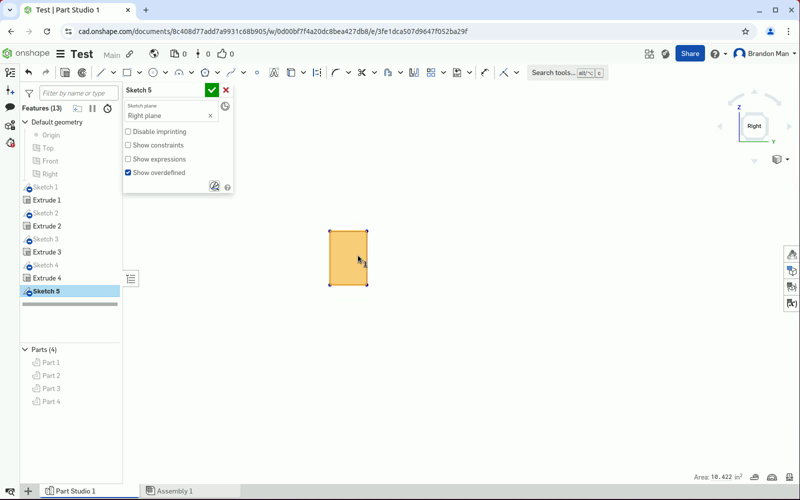
scroll(-6)
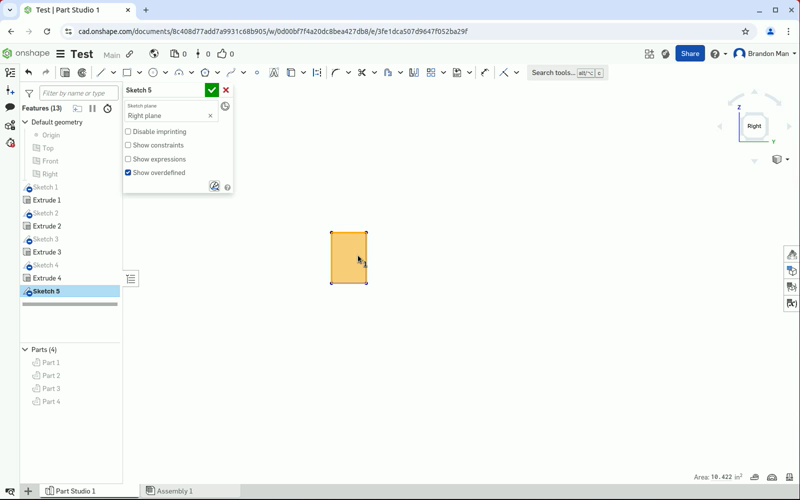
scroll(-6)
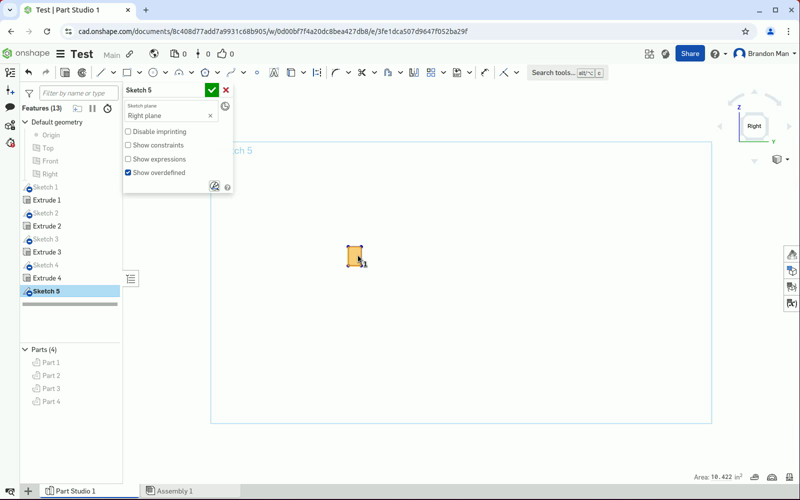
mouse_move(73, 352)
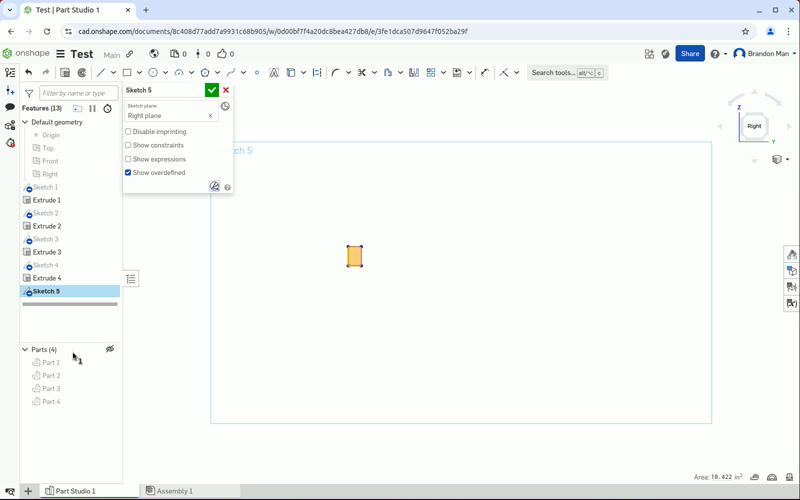
key(shift+y)
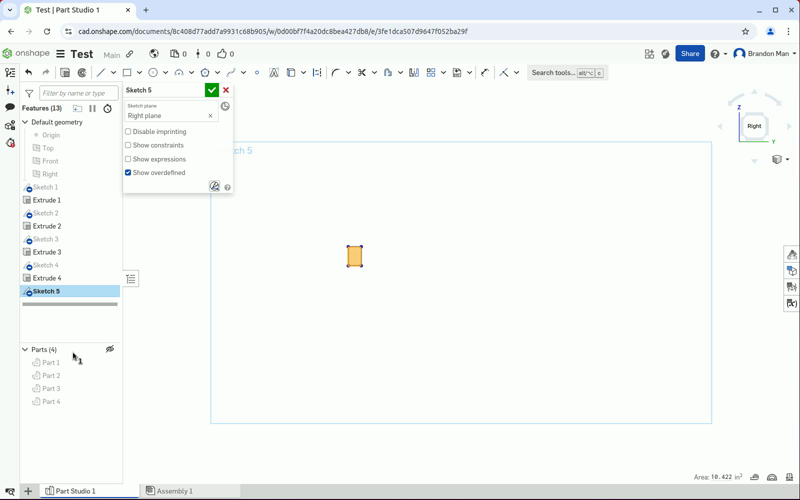
key(shift+e)
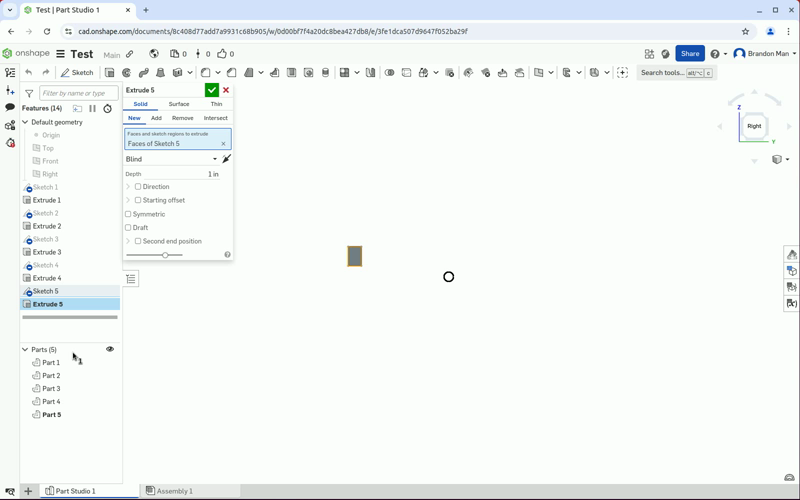
mouse_move(143, 106)
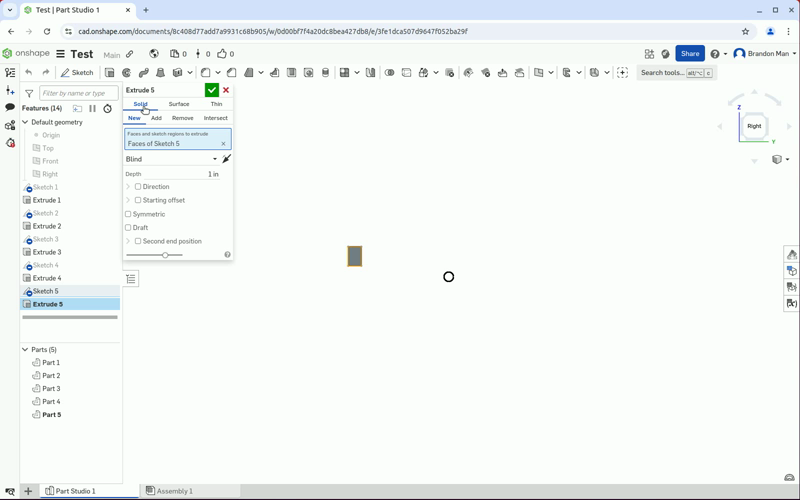
click(143, 106)
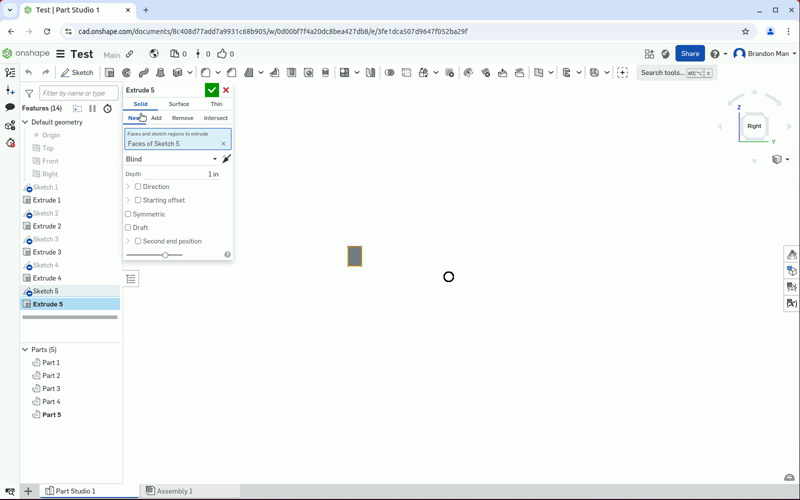
mouse_move(137, 120)
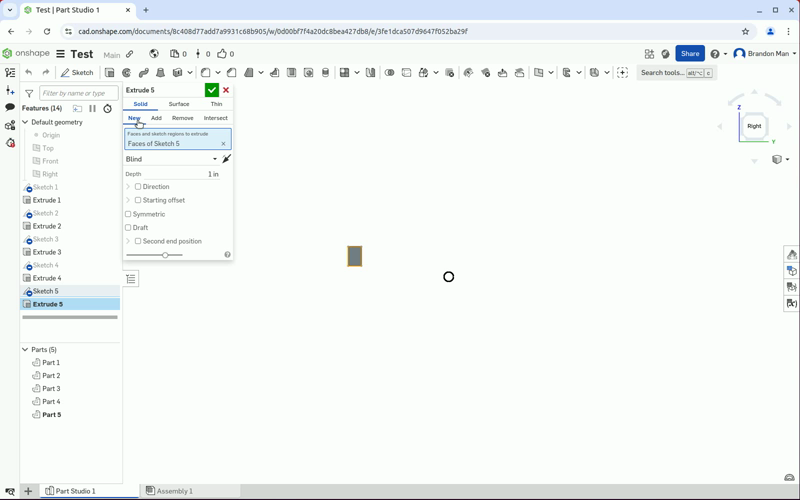
click(137, 120)
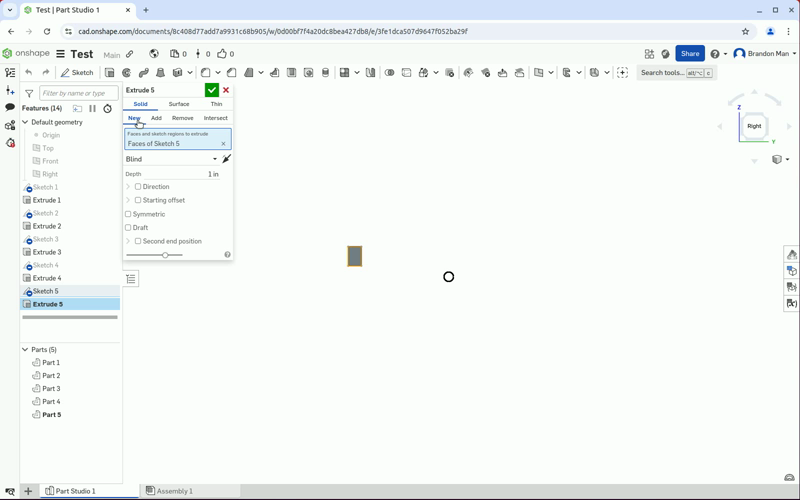
key(tab, 4)
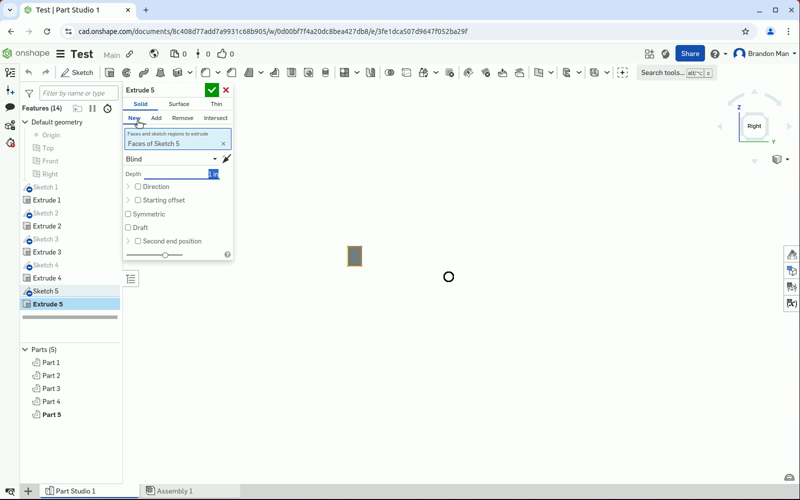
text(2.166)
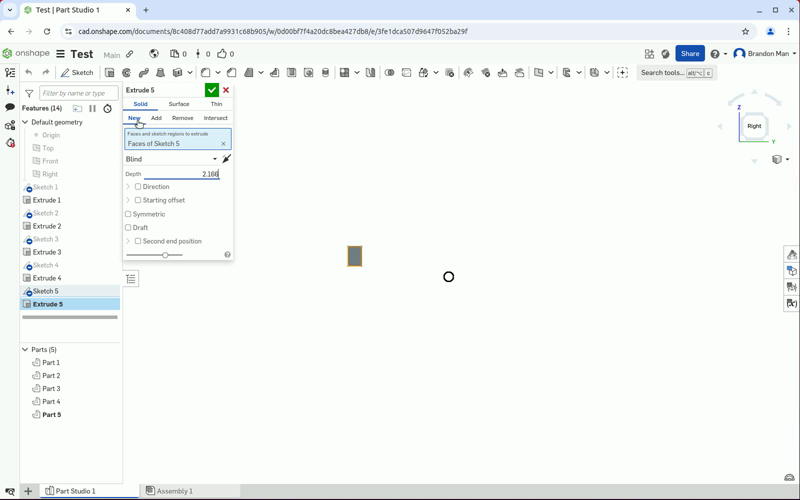
key(enter)
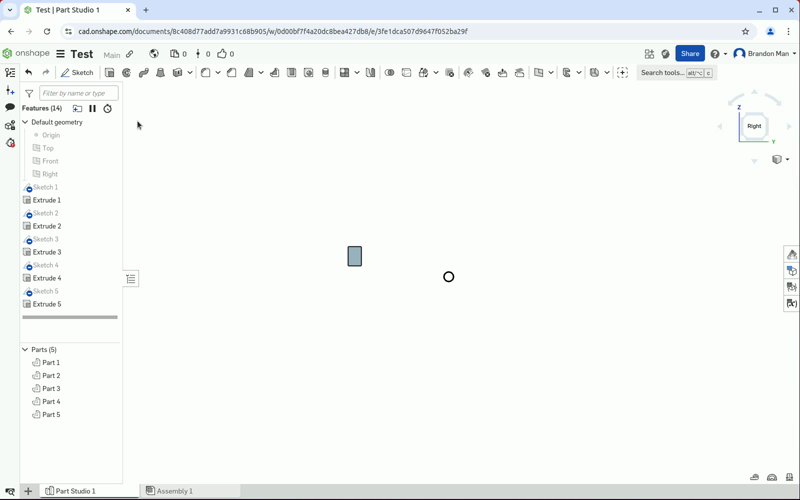
key(shift+h)
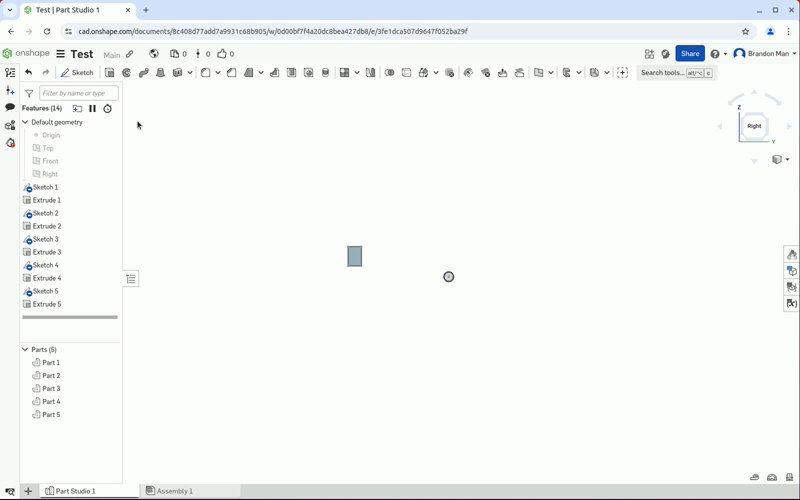
key(shift+h)
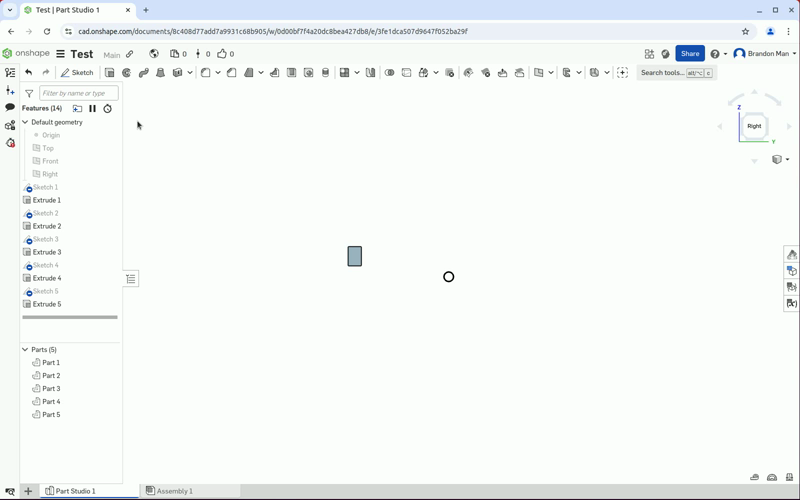
mouse_move(73, 189)
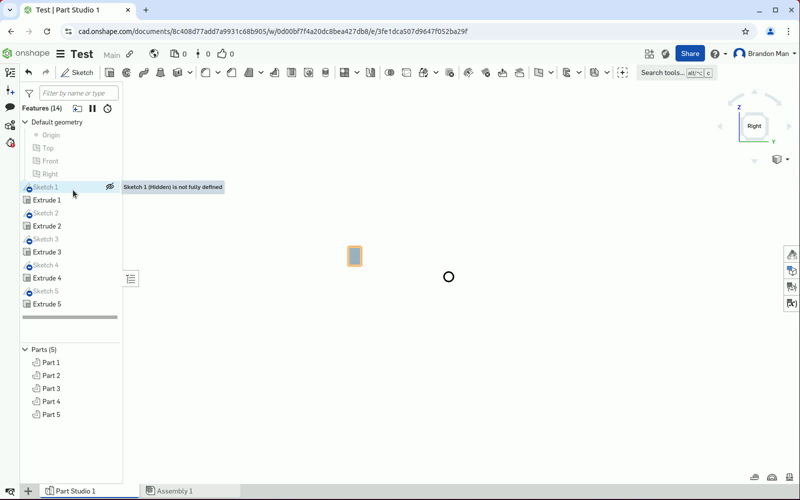
click(73, 189)
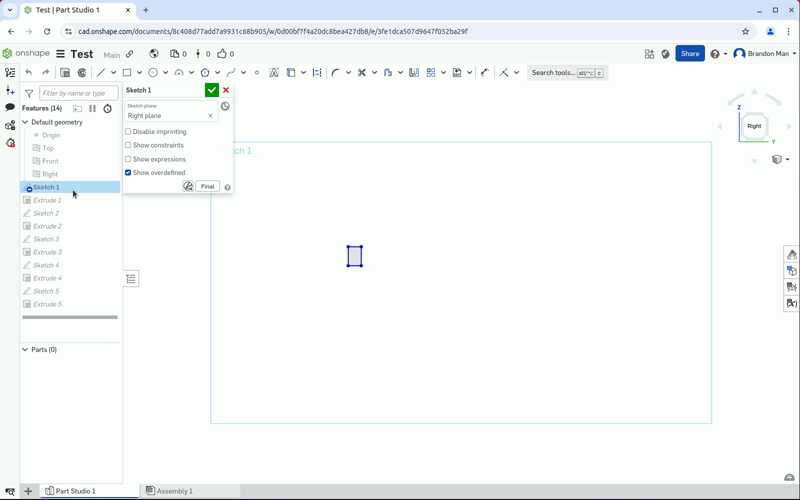
mouse_move(229, 92)
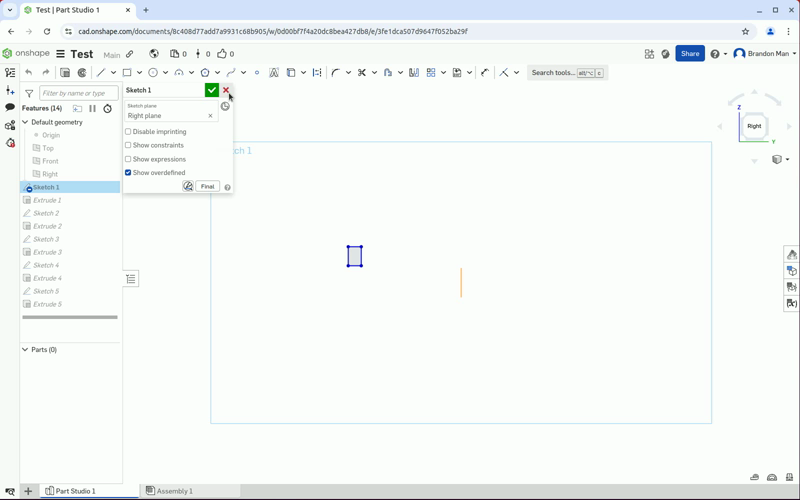
click(229, 92)
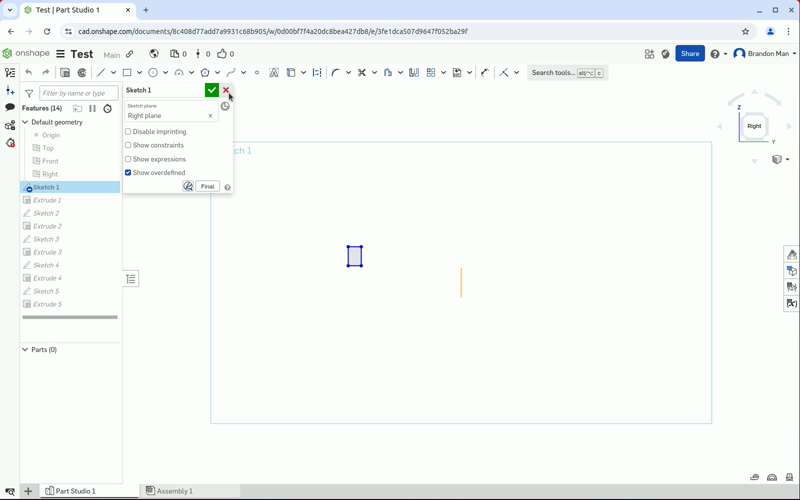
key(shift+s)
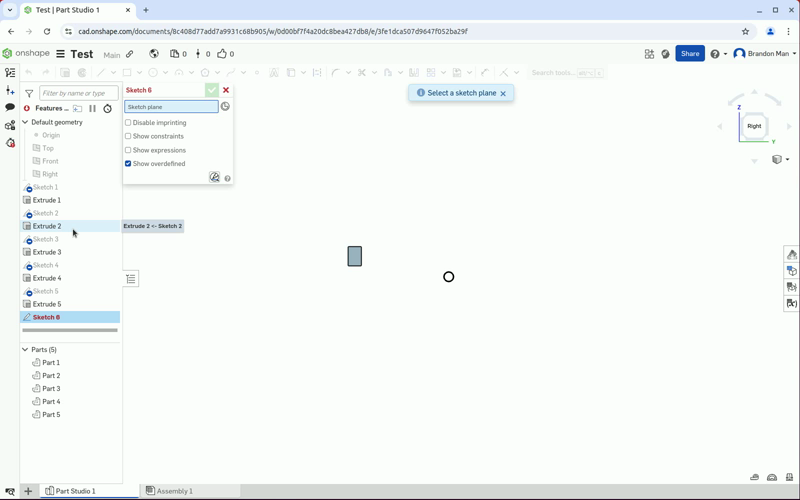
scroll(3)
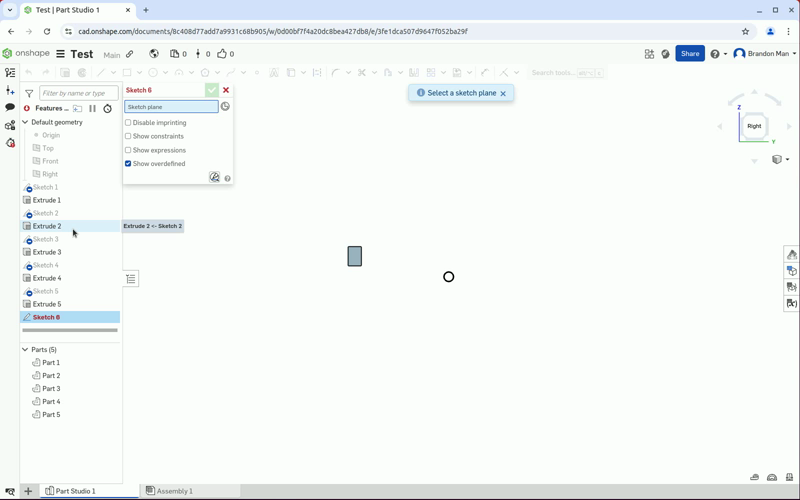
mouse_move(73, 176)
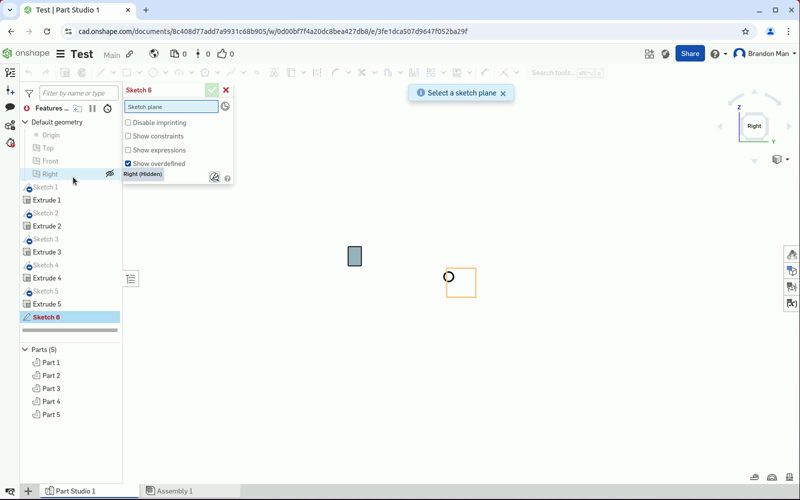
click(73, 176)
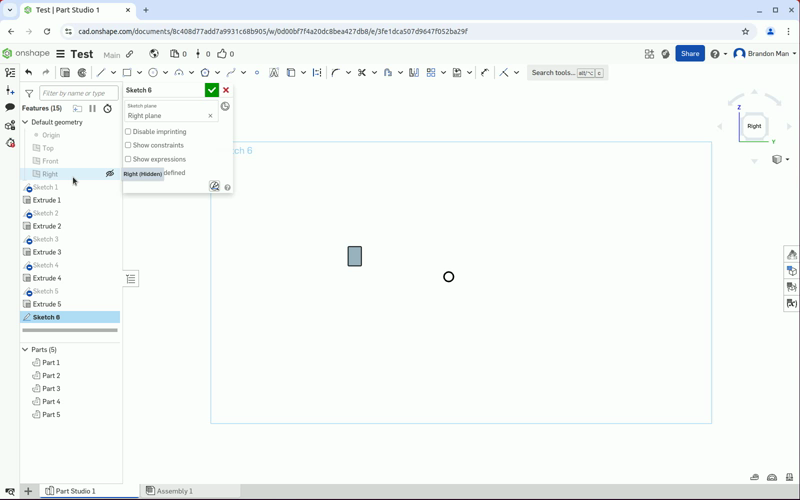
mouse_move(73, 352)
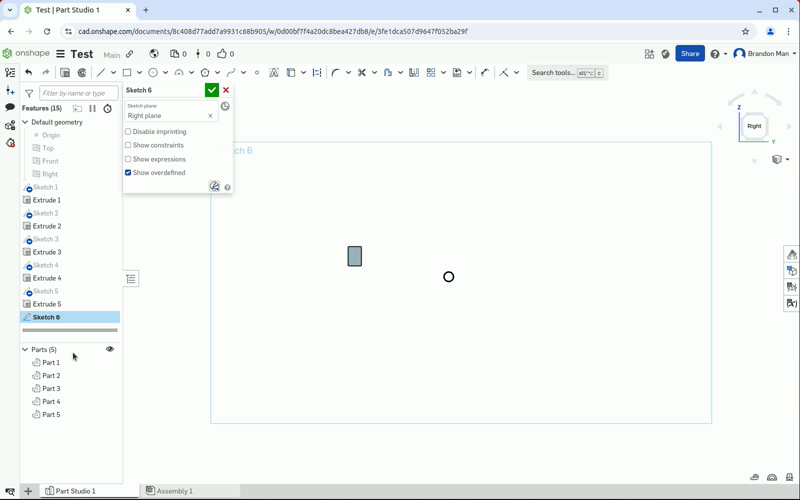
key(y)
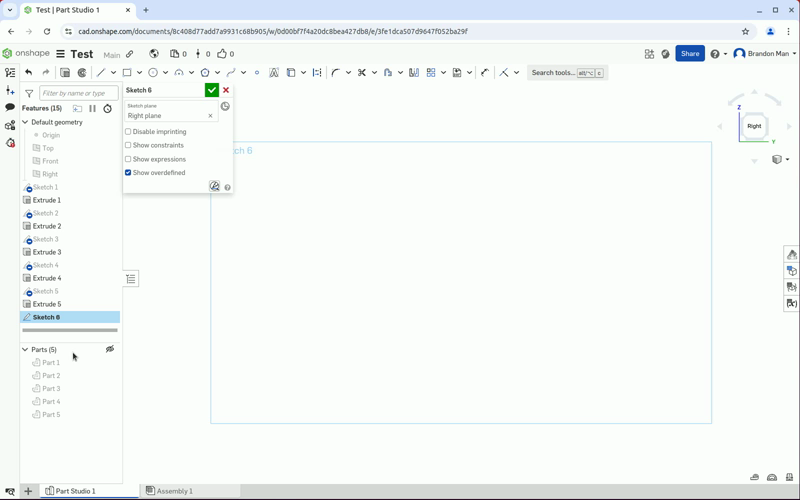
key(c)
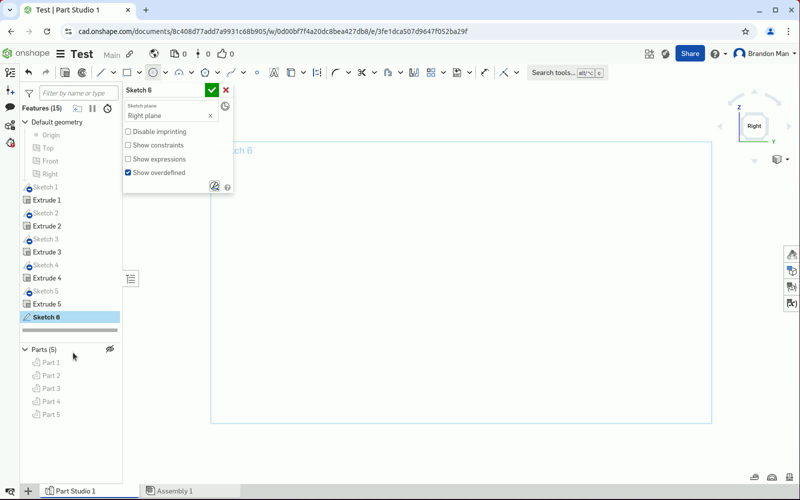
key_down(shift)
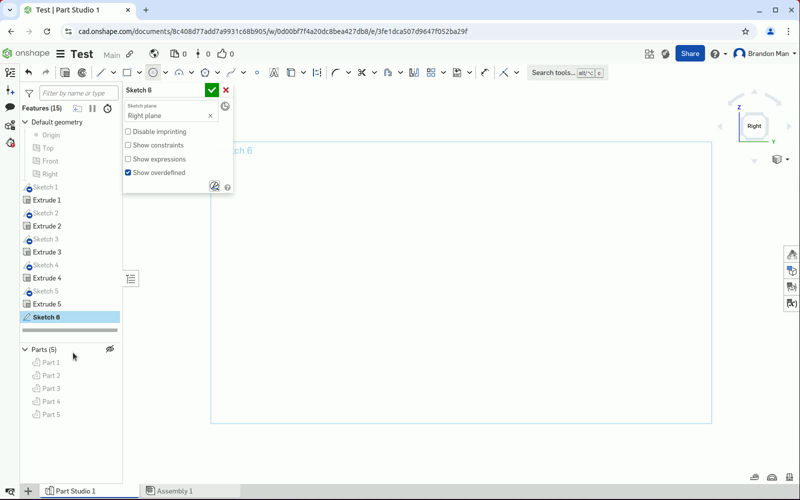
mouse_move(448, 276)
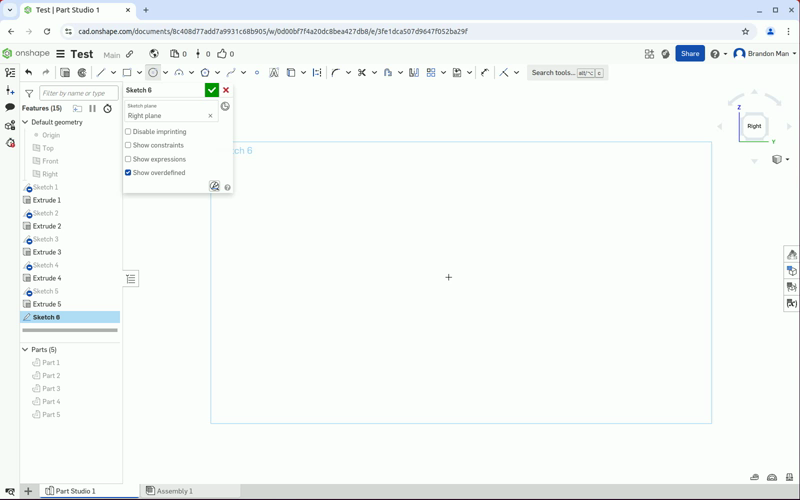
click(448, 276)
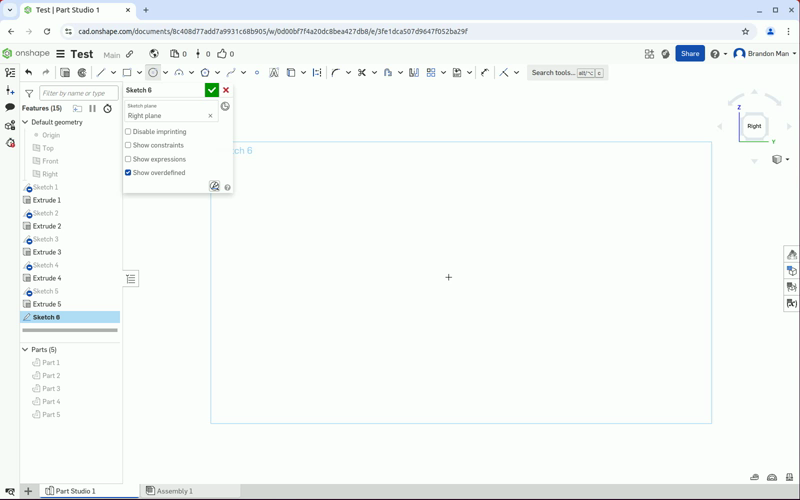
key_up(shift)
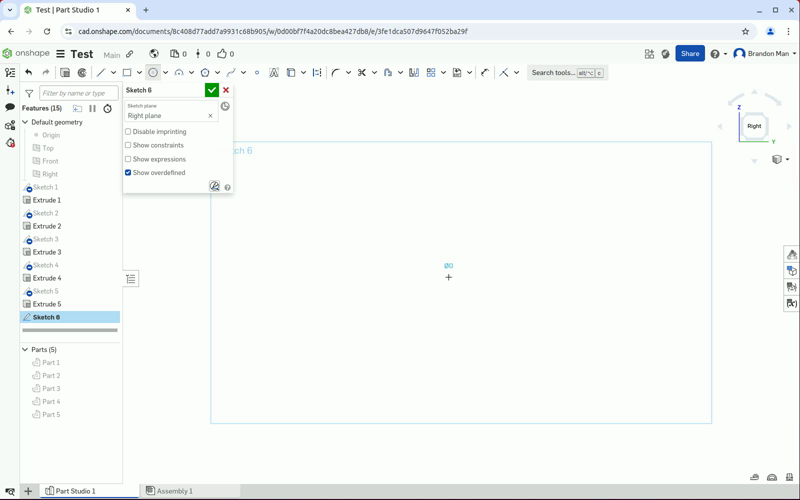
mouse_move(453, 276)
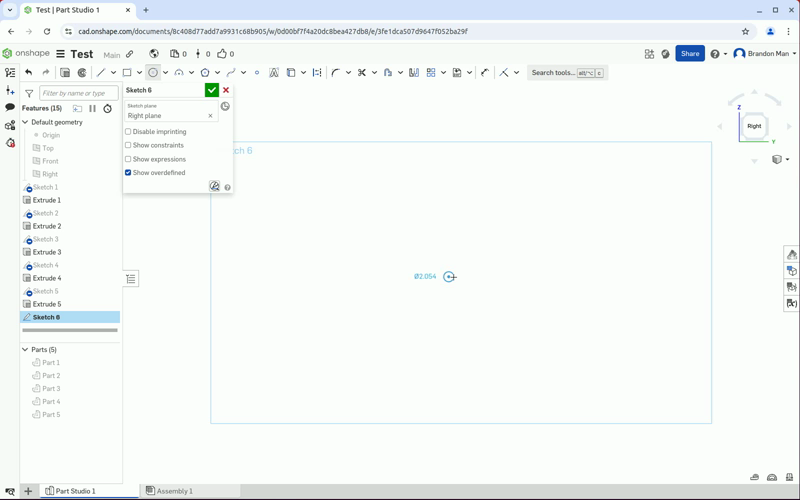
click(453, 276)
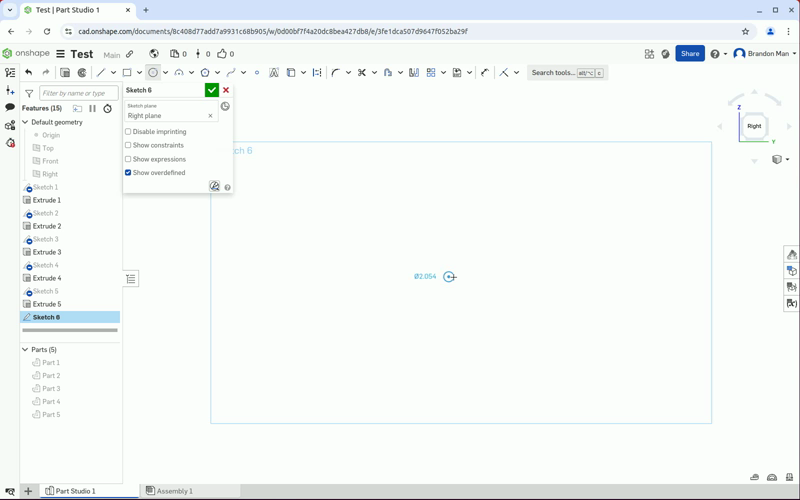
key(esc)
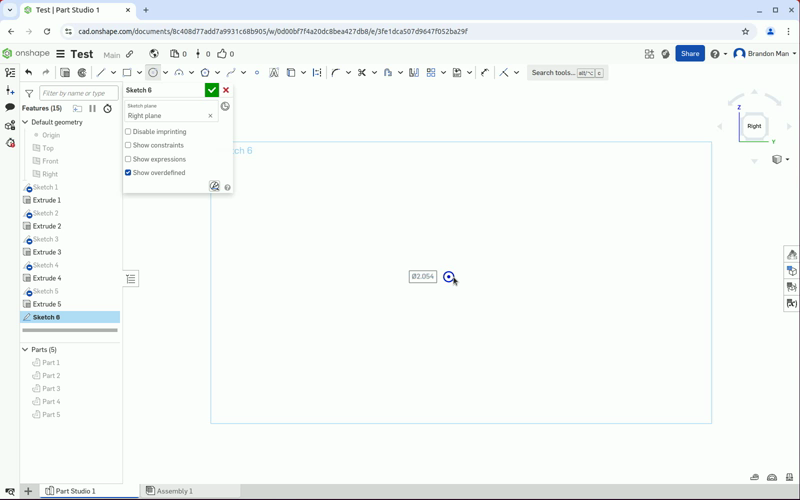
key(c)
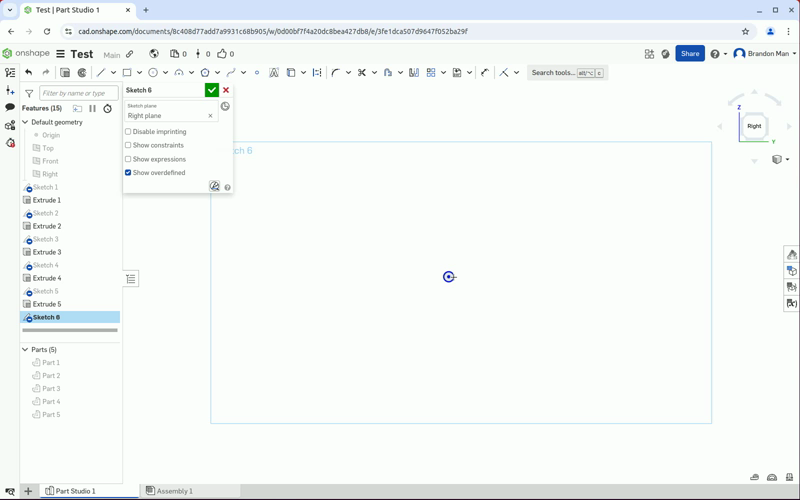
key_down(shift)
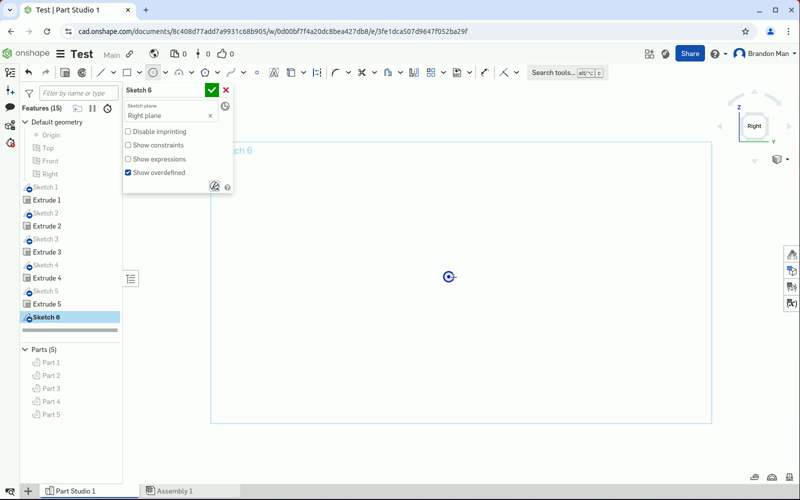
mouse_move(448, 276)
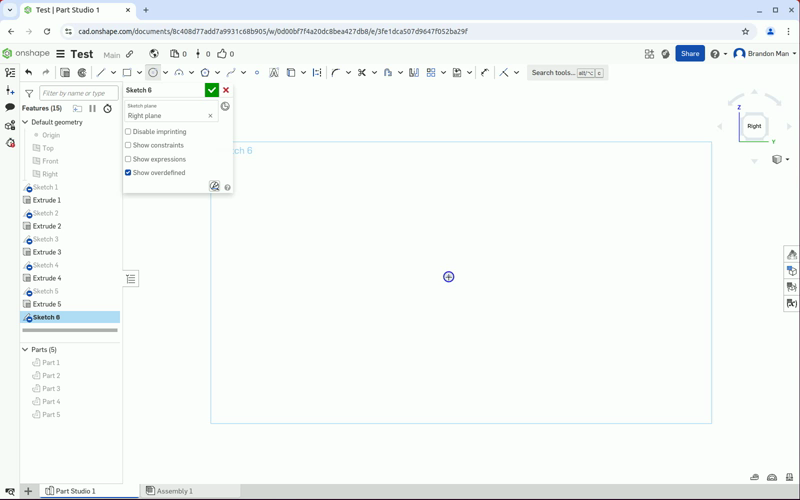
click(448, 276)
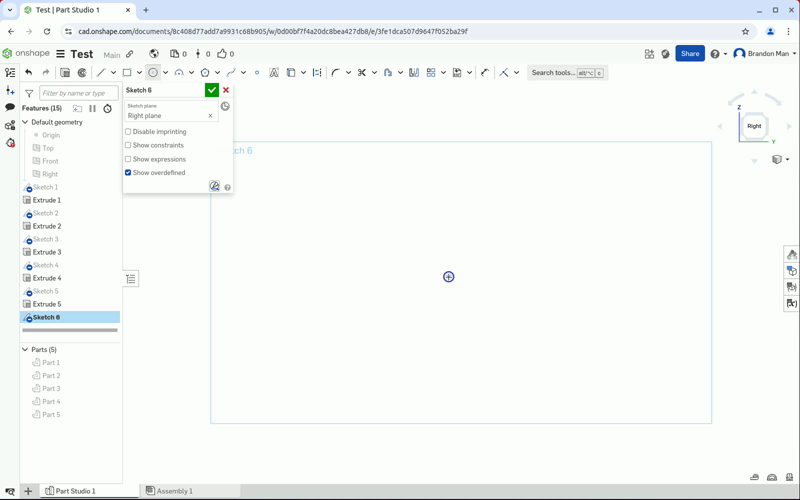
key_up(shift)
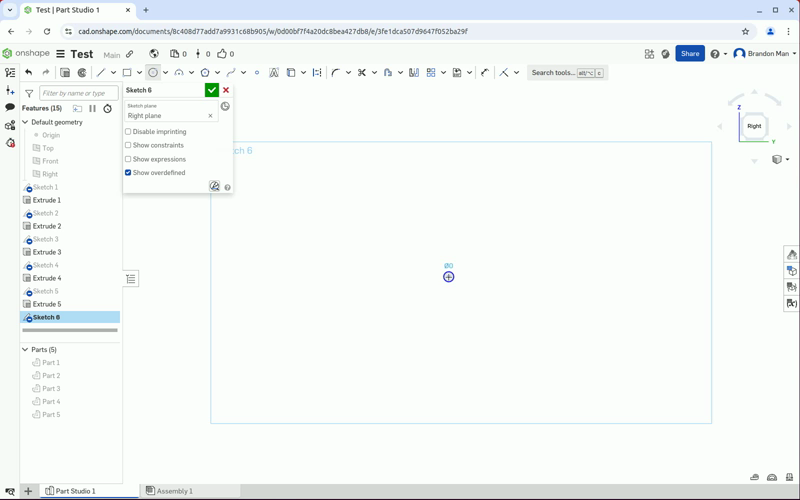
mouse_move(453, 276)
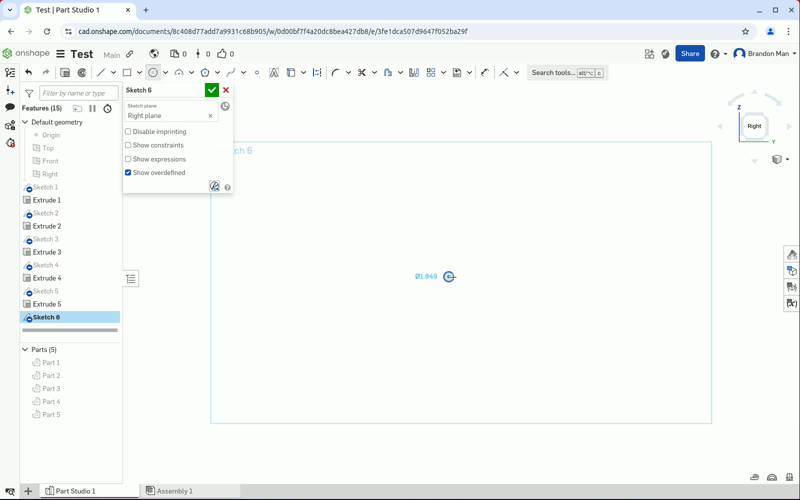
scroll(6)
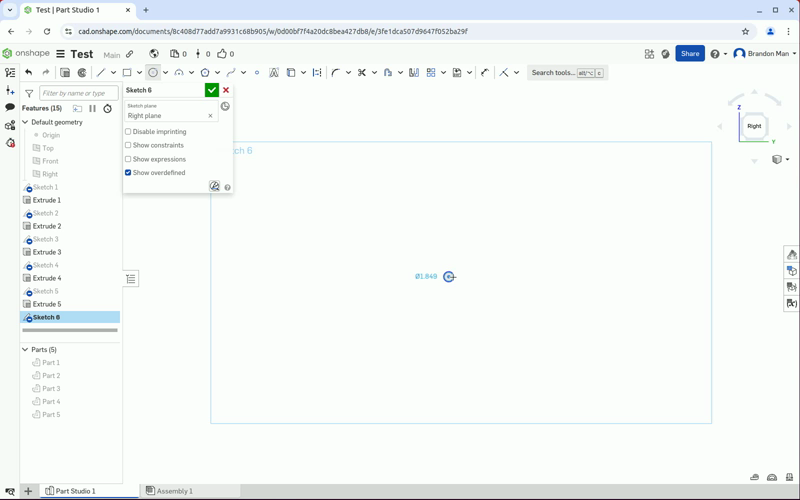
scroll(6)
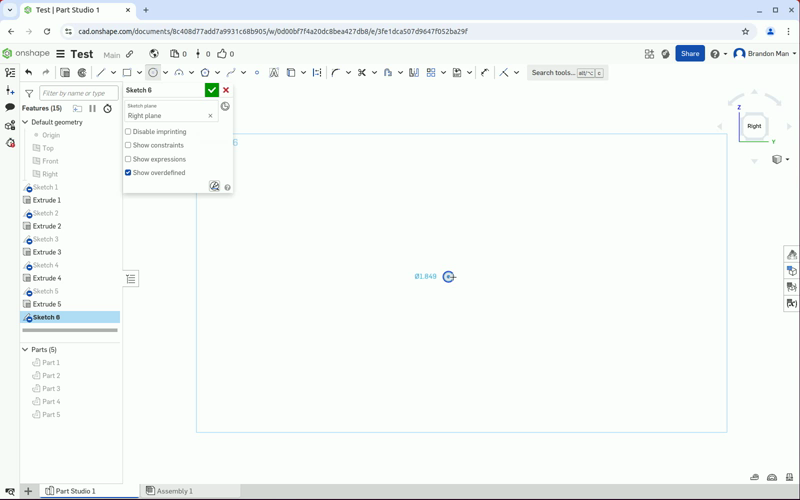
scroll(6)
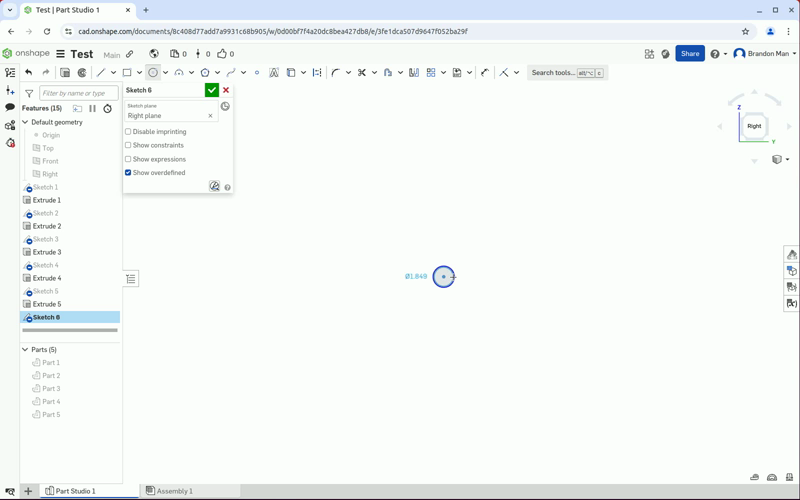
scroll(6)
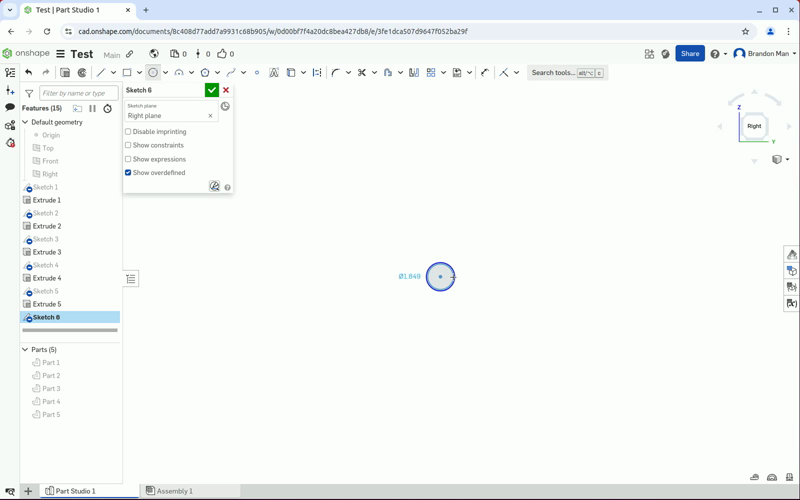
scroll(6)
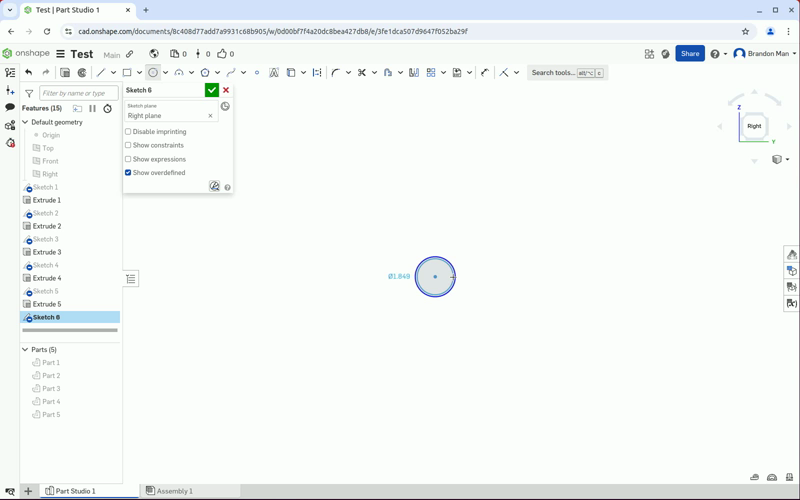
scroll(6)
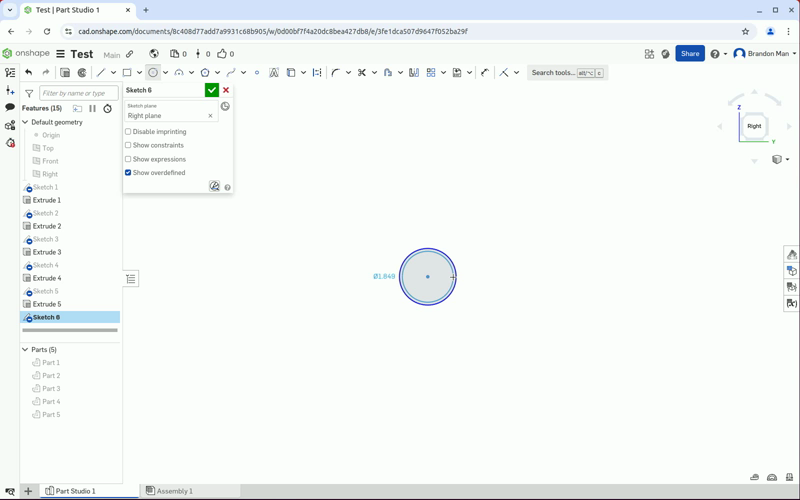
scroll(6)
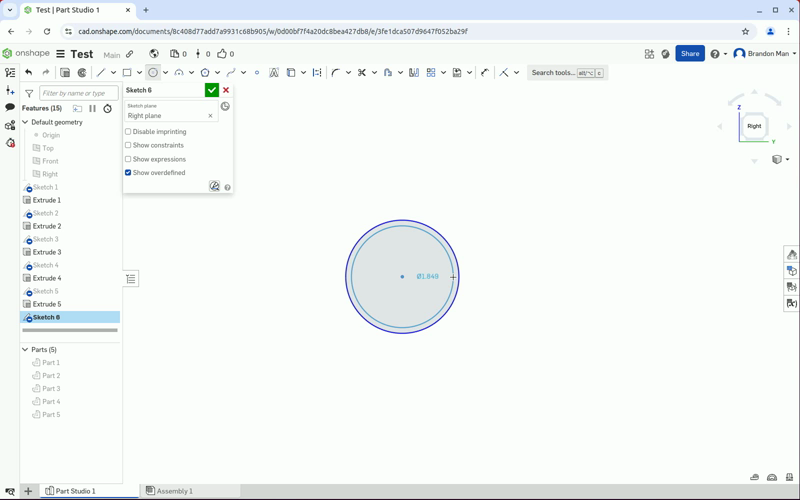
click(453, 276)
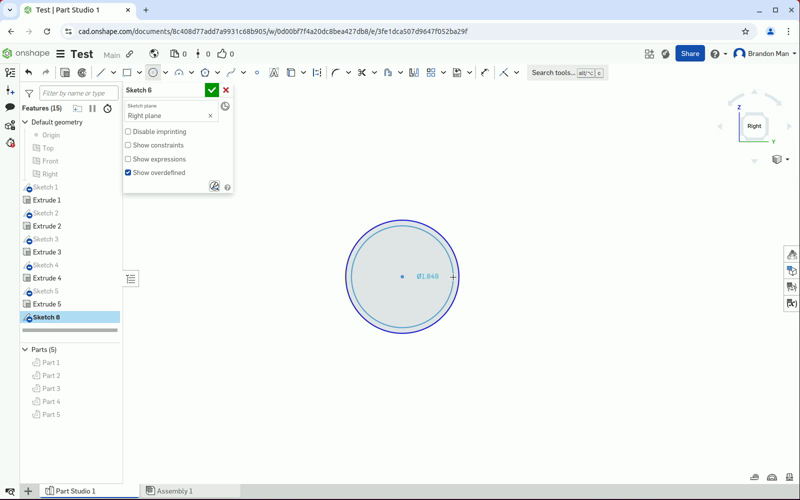
scroll(-6)
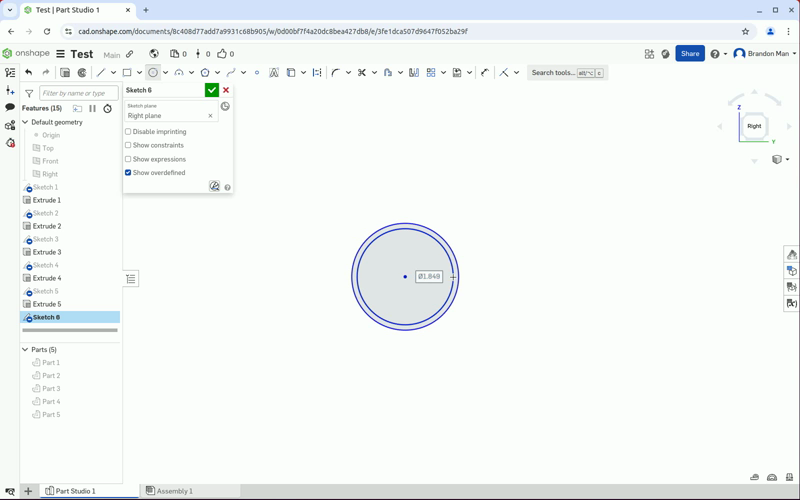
scroll(-6)
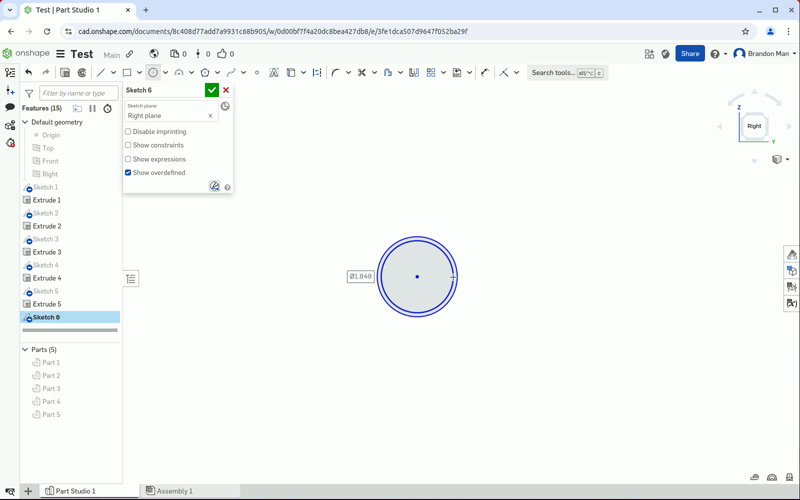
scroll(-6)
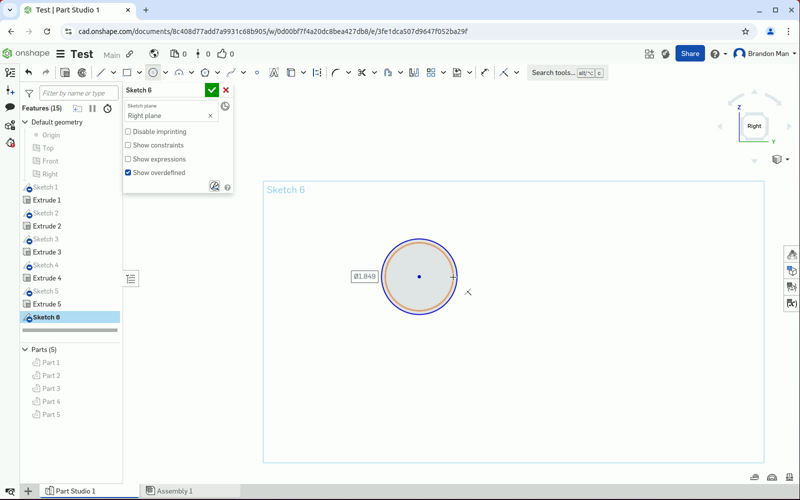
scroll(-6)
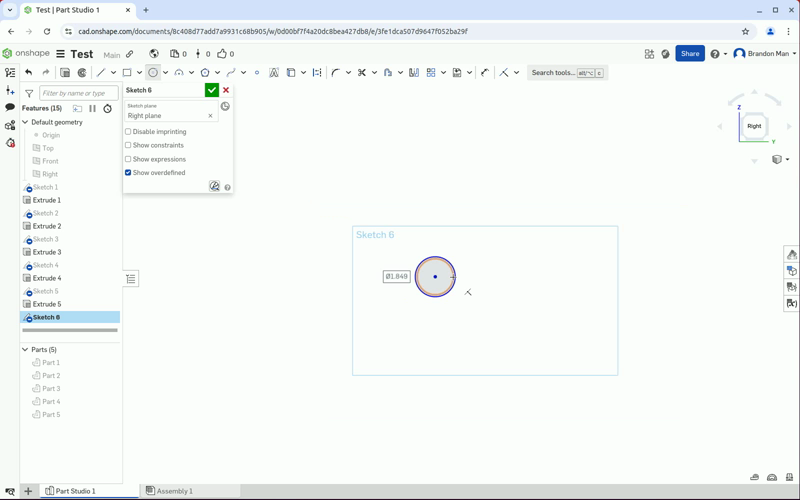
scroll(-6)
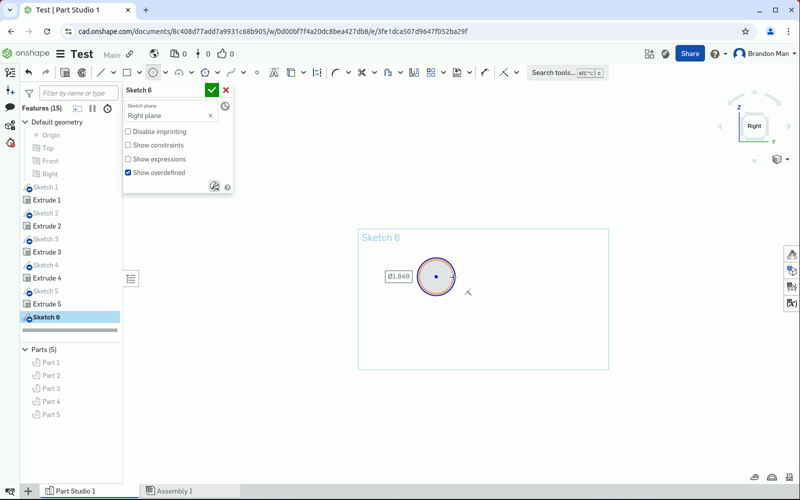
scroll(-6)
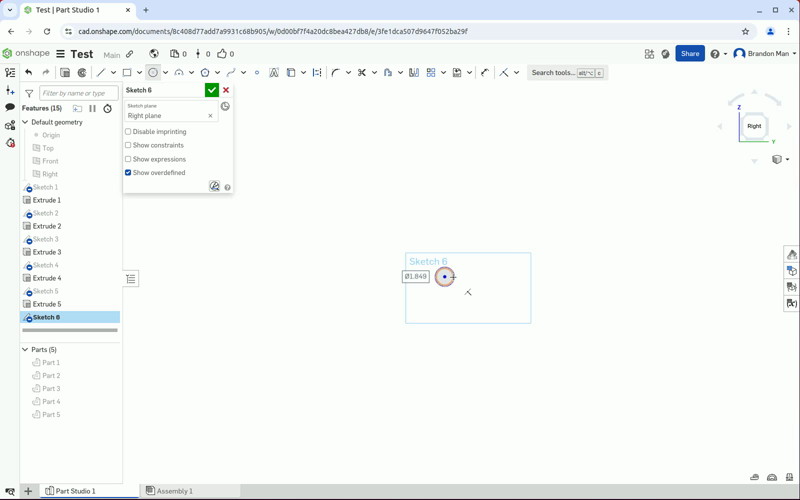
scroll(-6)
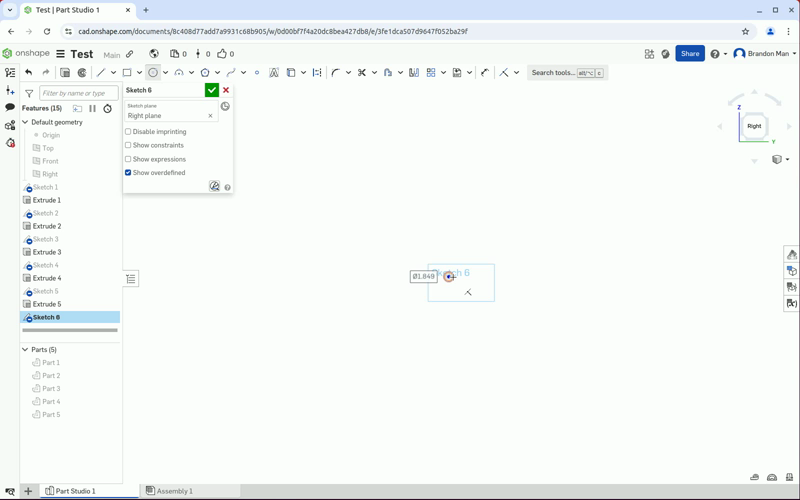
key(esc)
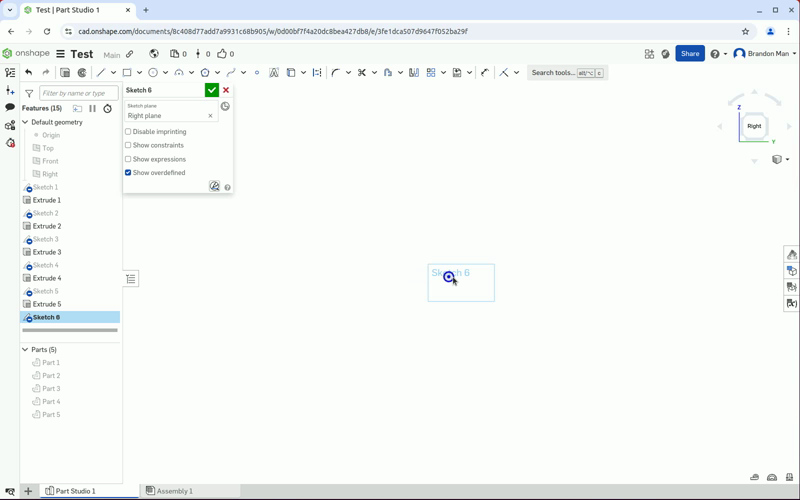
mouse_move(453, 277)
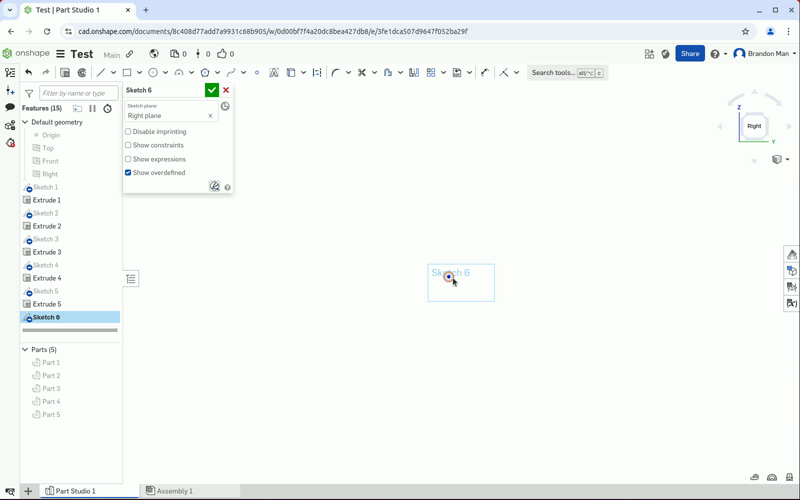
scroll(6)
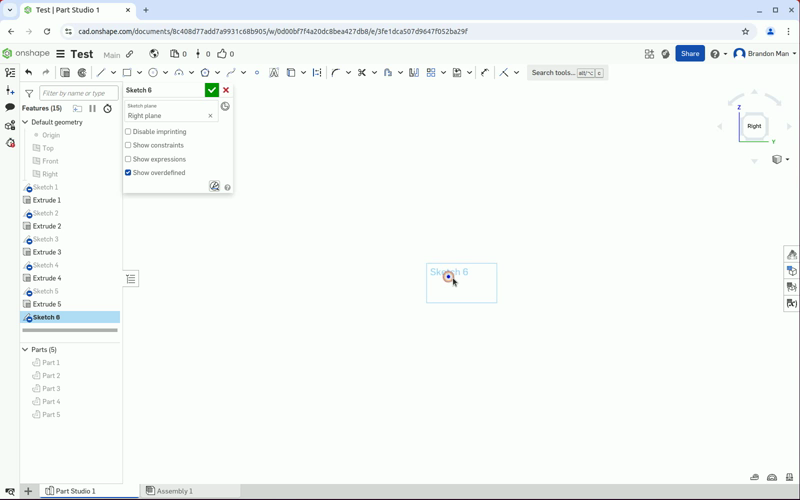
scroll(6)
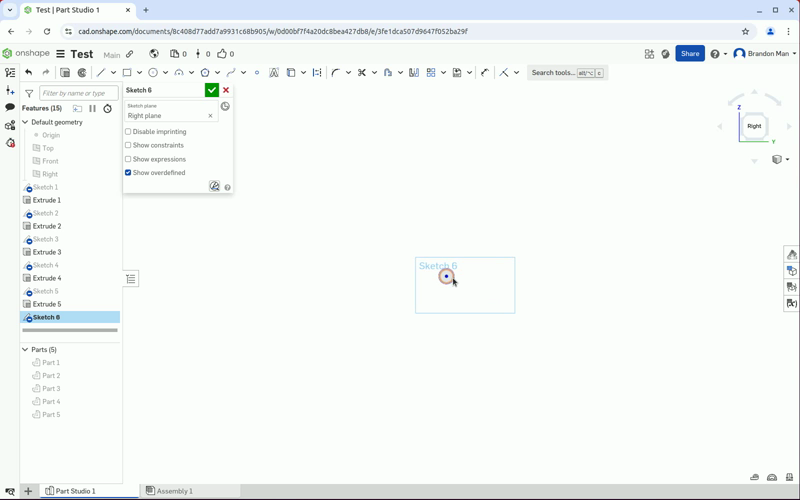
scroll(6)
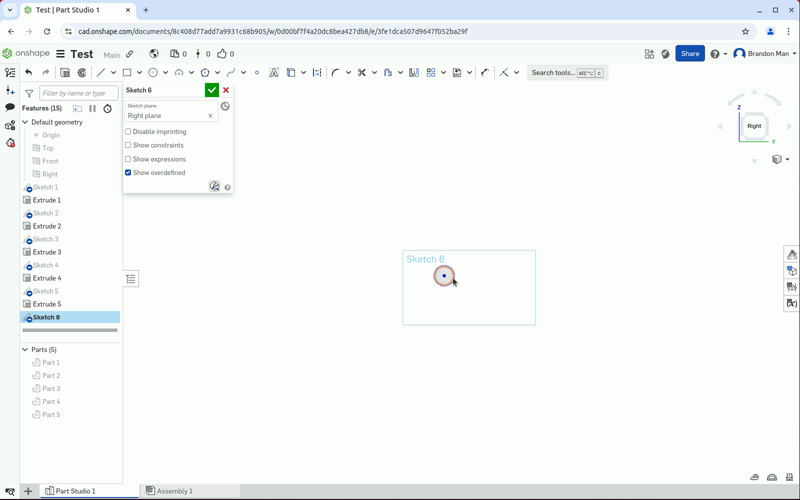
scroll(6)
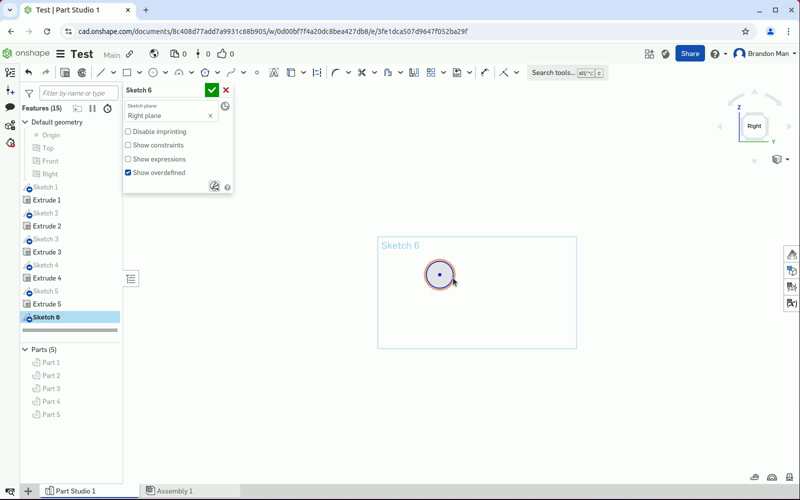
scroll(6)
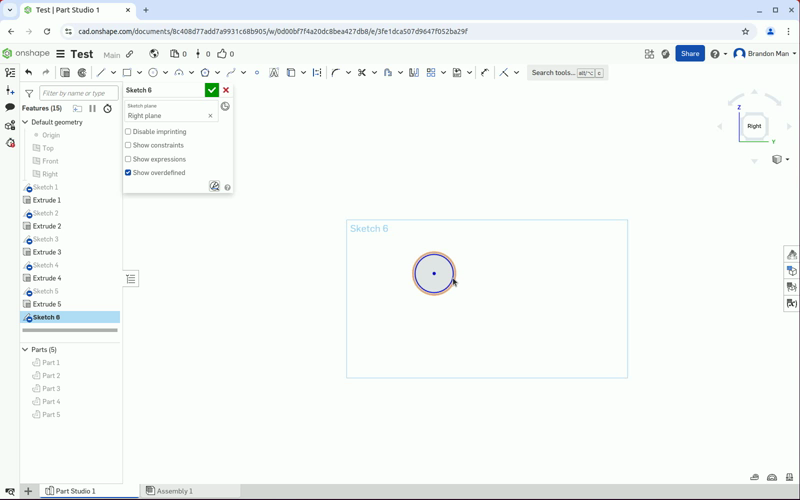
scroll(6)
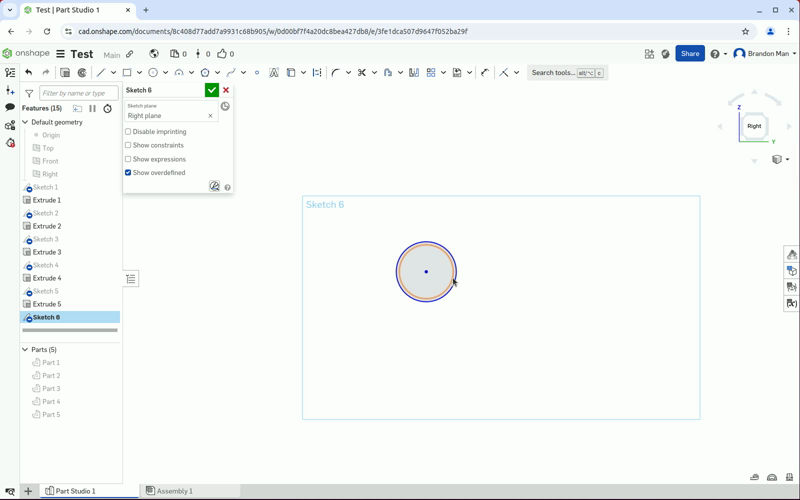
scroll(6)
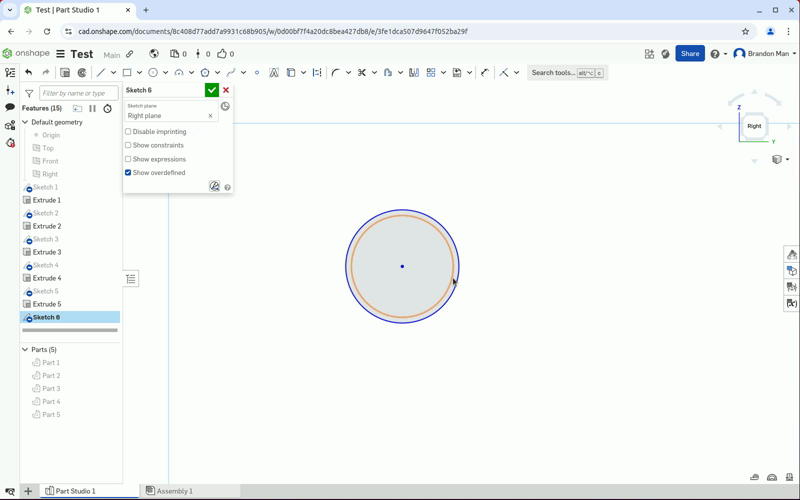
click(453, 277)
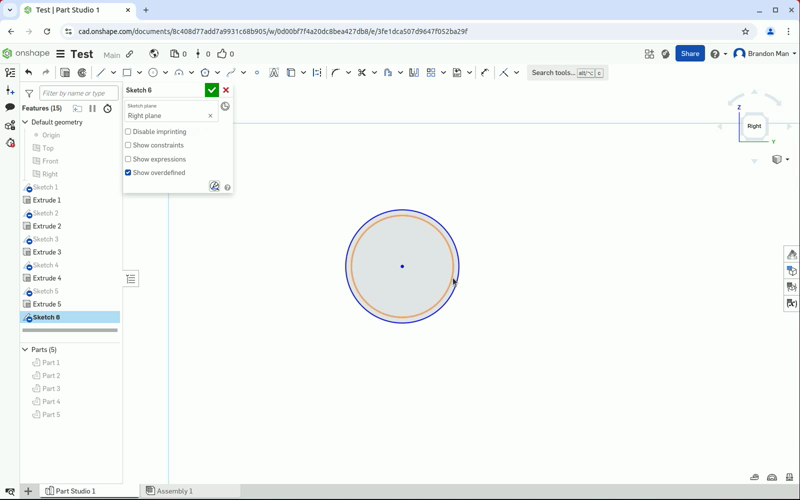
scroll(-6)
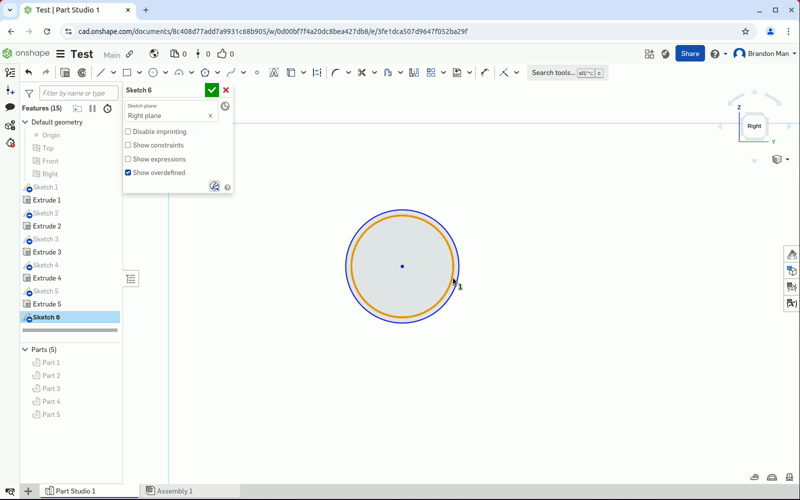
scroll(-6)
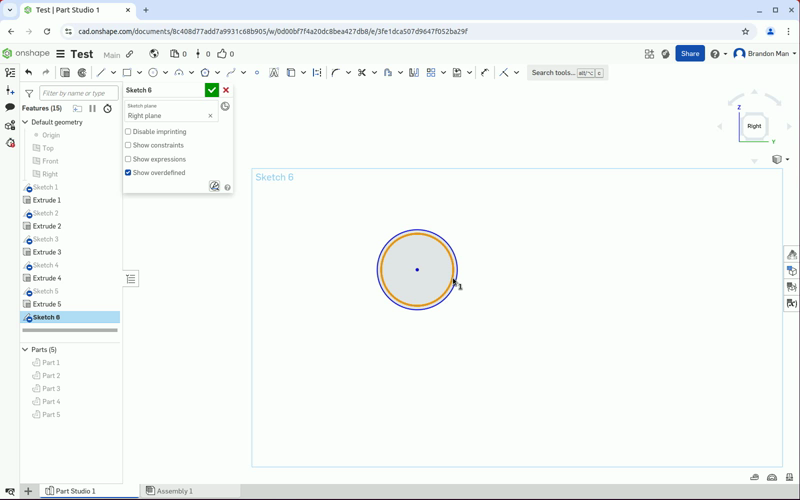
scroll(-6)
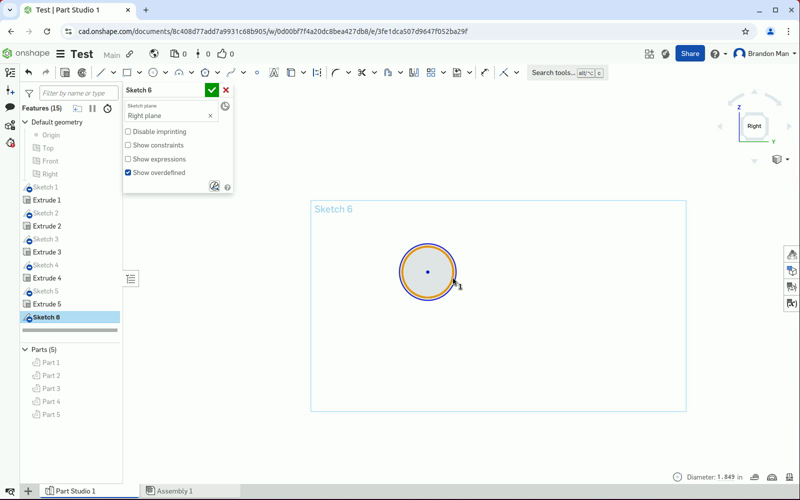
scroll(-6)
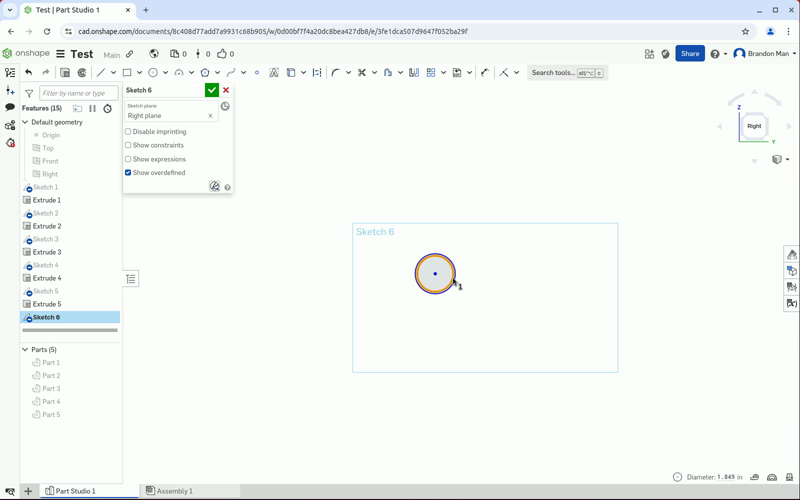
scroll(-6)
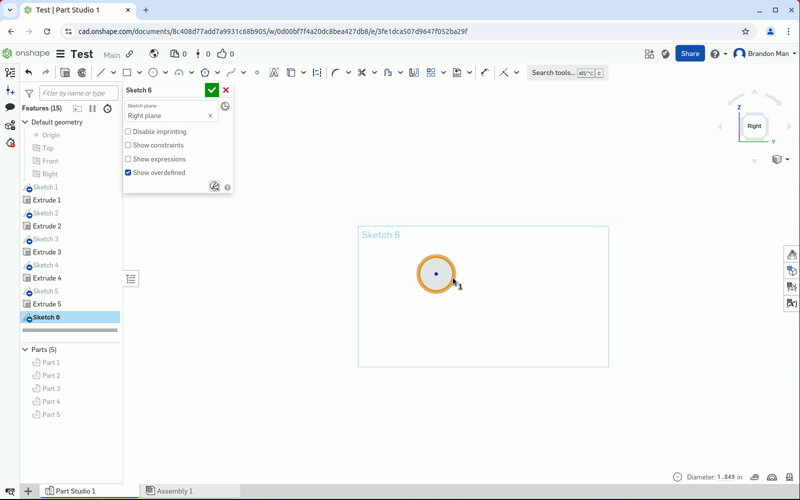
scroll(-6)
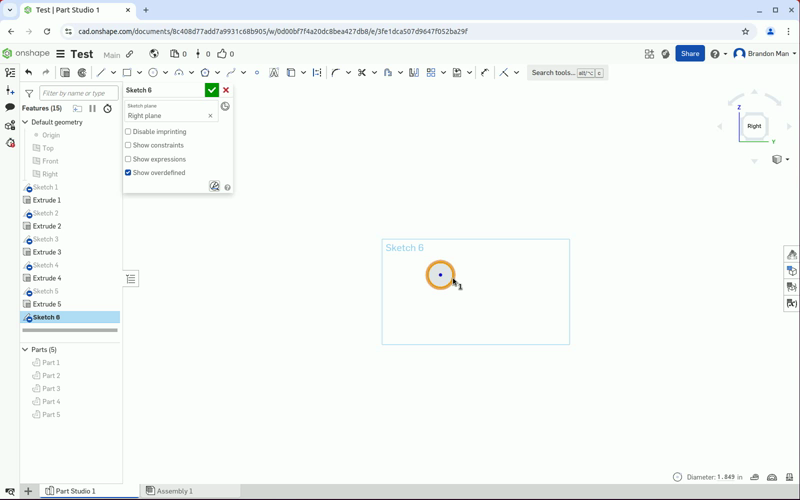
scroll(-6)
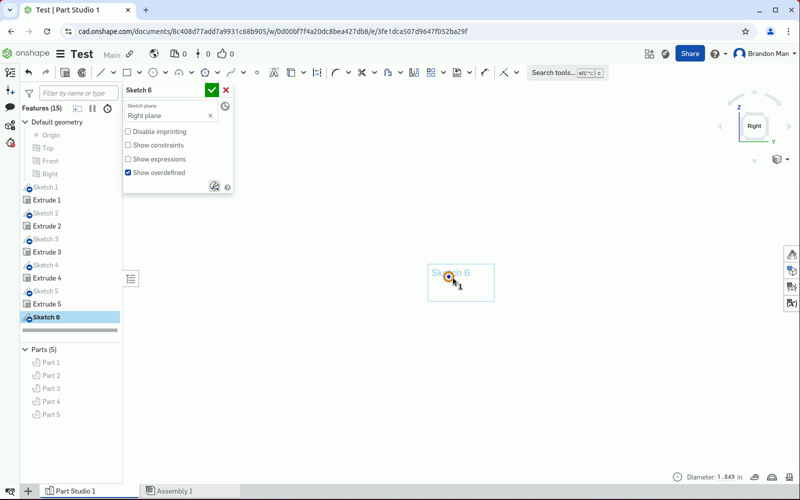
mouse_move(73, 352)
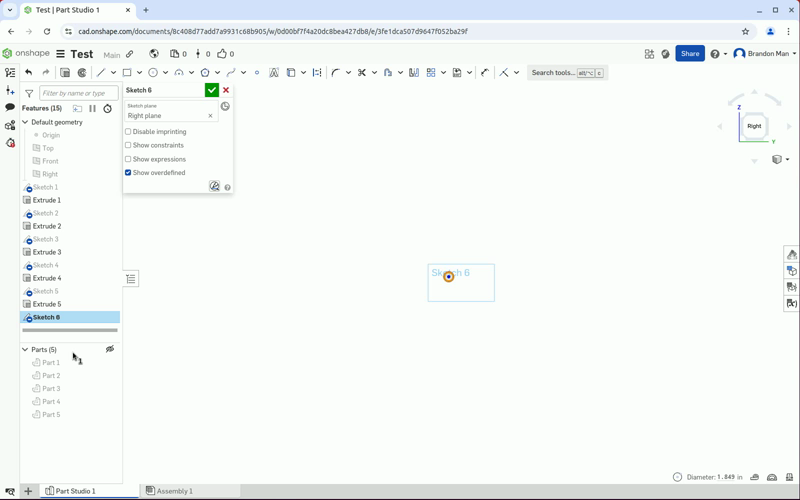
key(shift+y)
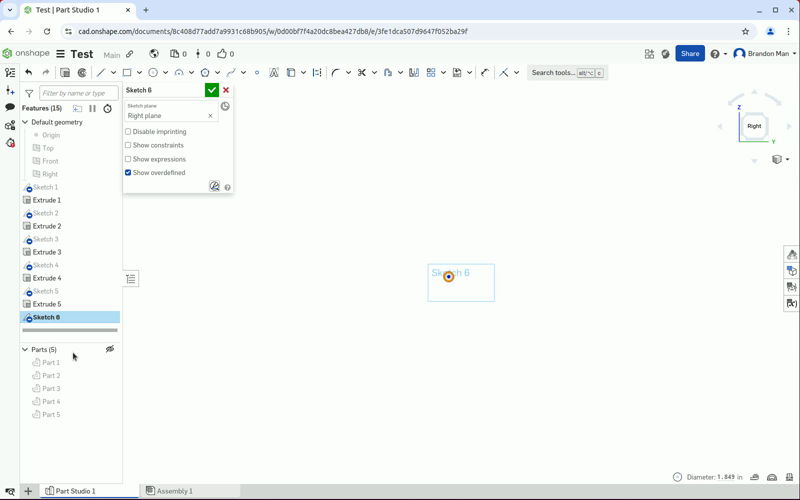
key(shift+e)
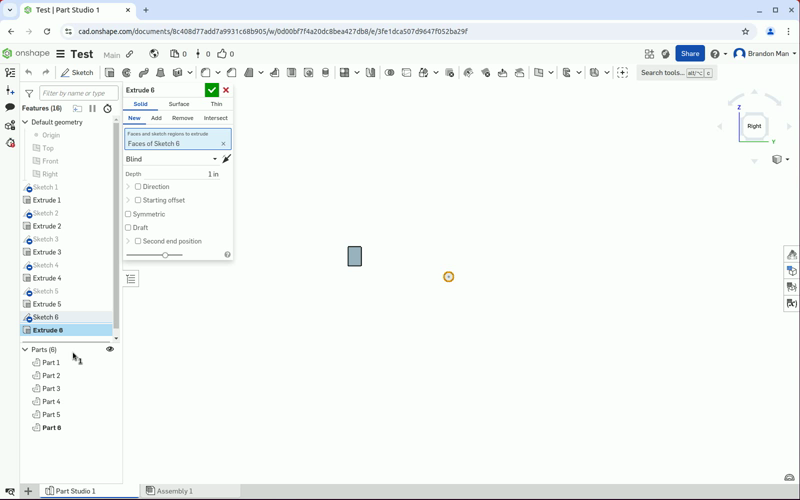
mouse_move(143, 106)
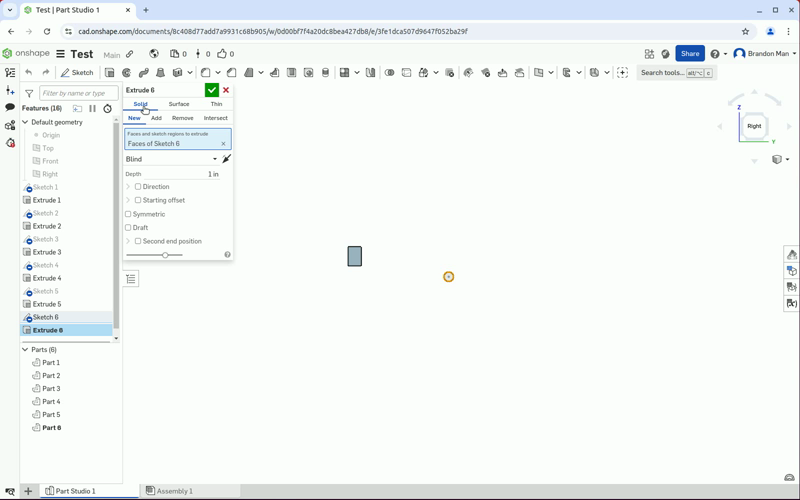
click(143, 106)
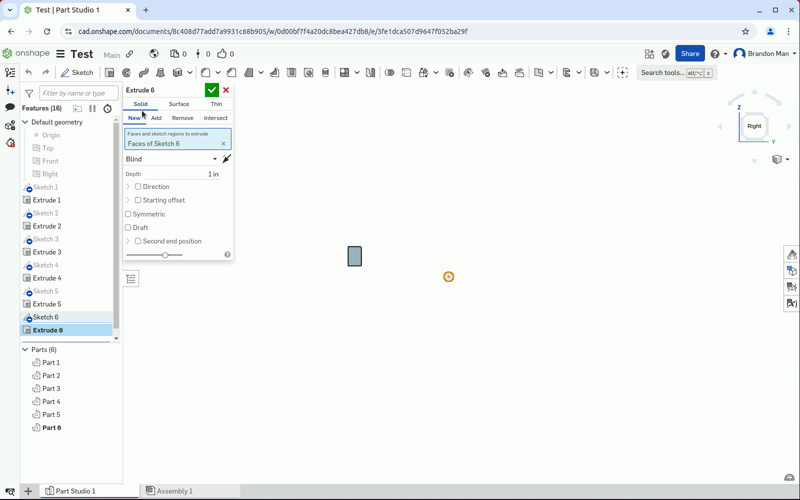
mouse_move(137, 120)
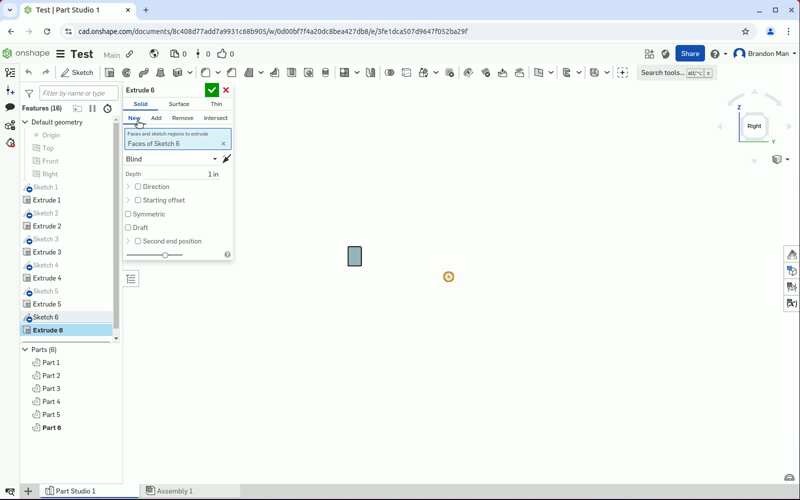
click(137, 120)
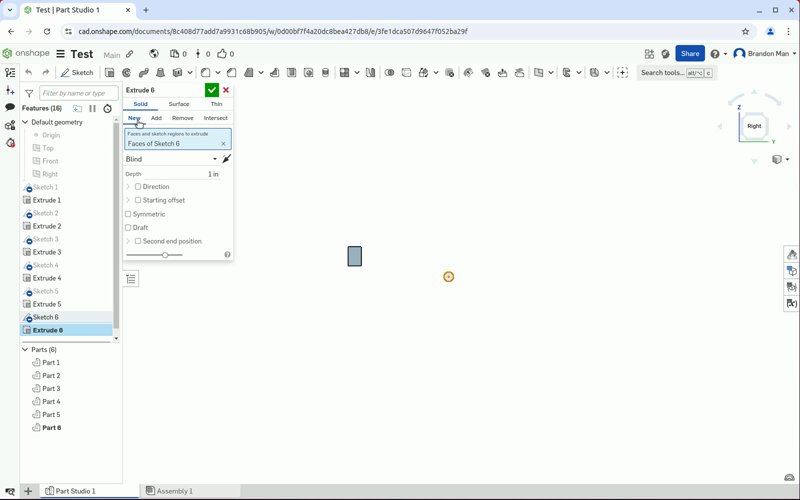
key(tab, 4)
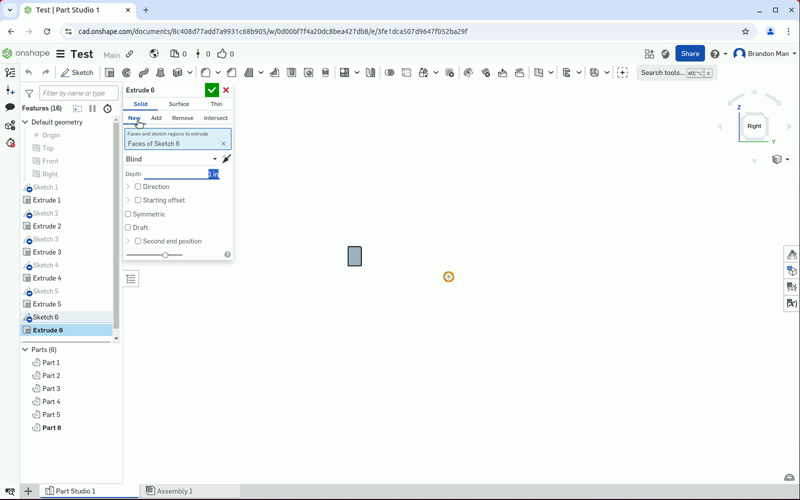
text(2.166)
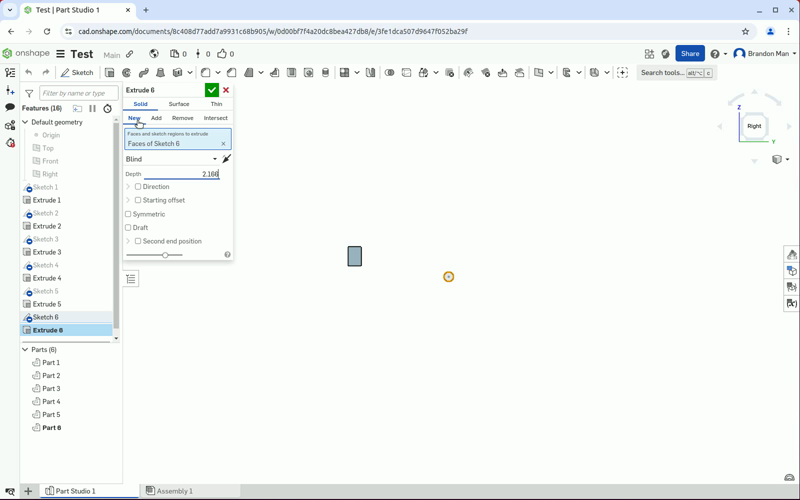
key(enter)
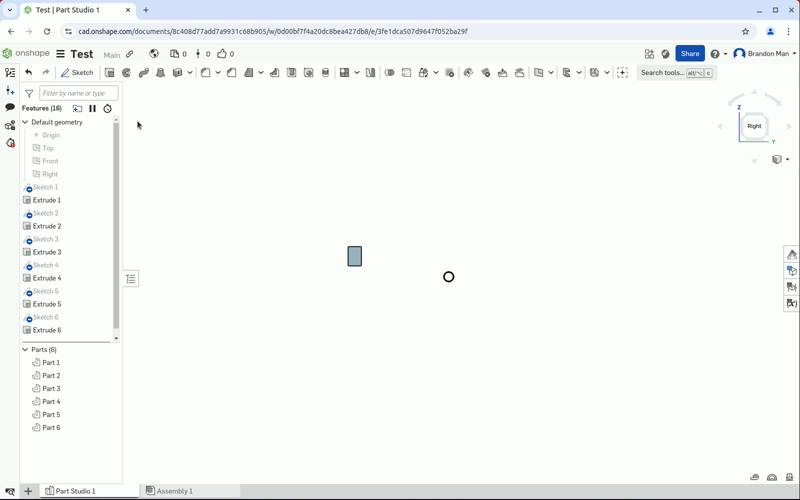
key(shift+h)
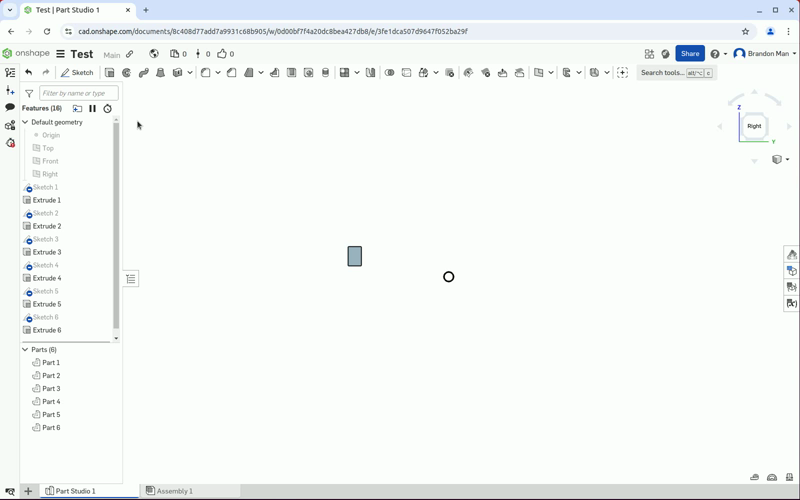
key(shift+h)
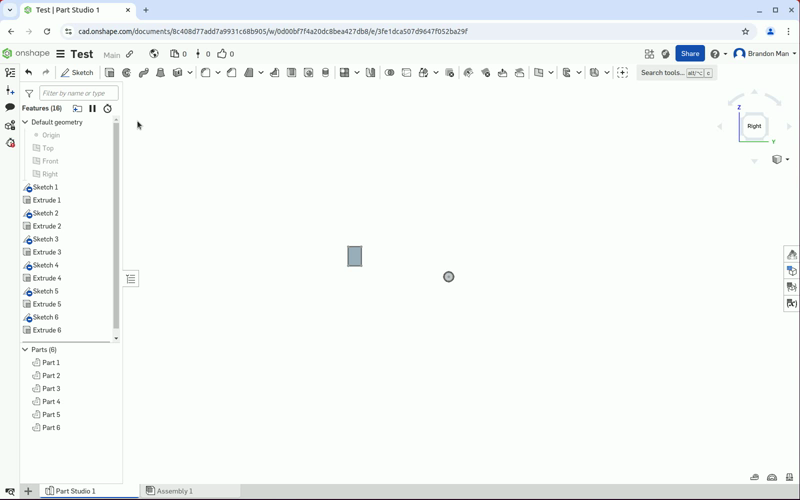
key(shift+7)
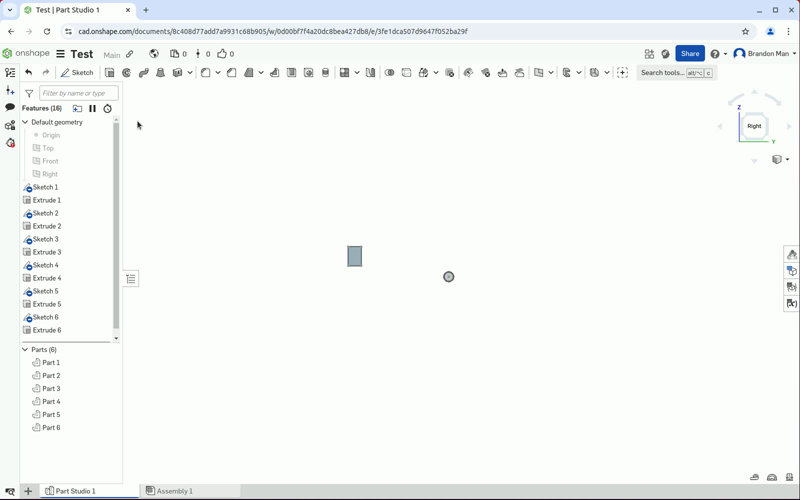
key(right, 2)
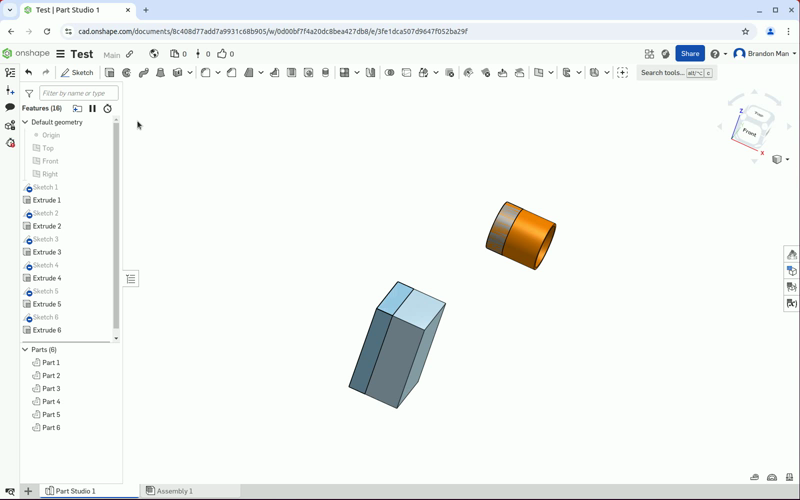
key(down, 2)
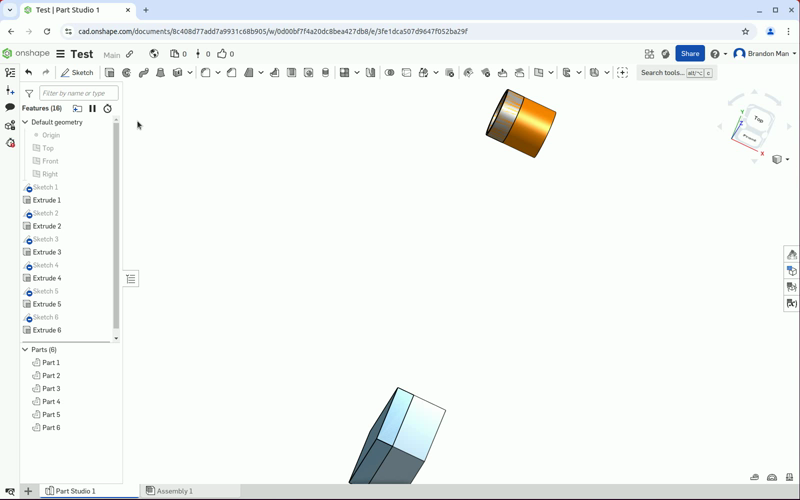
key(up, 2)
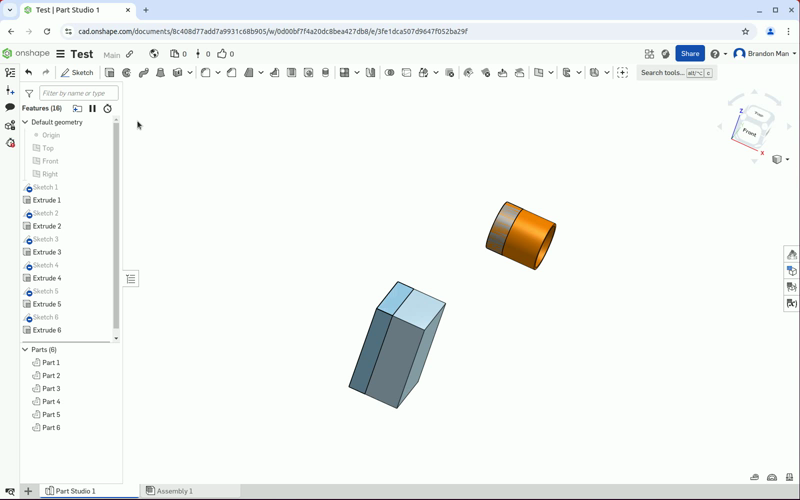
key(left, 2)
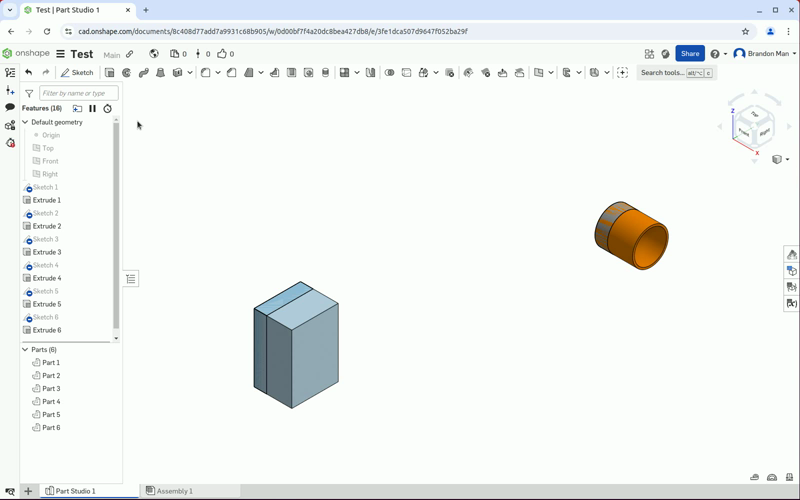
mouse_move(69, 189)
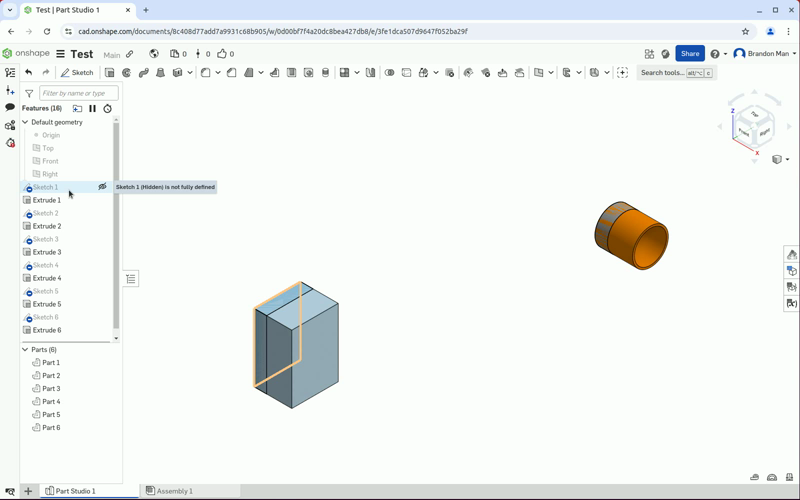
click(69, 189)